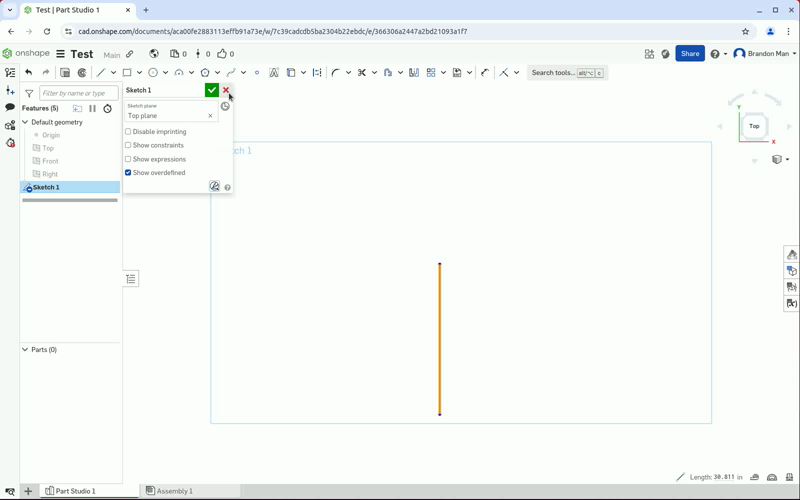
key(shift+h)
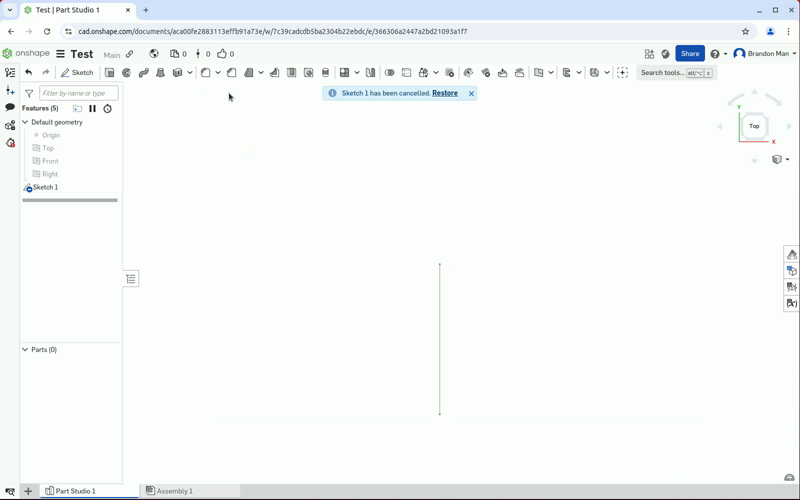
key(shift+s)
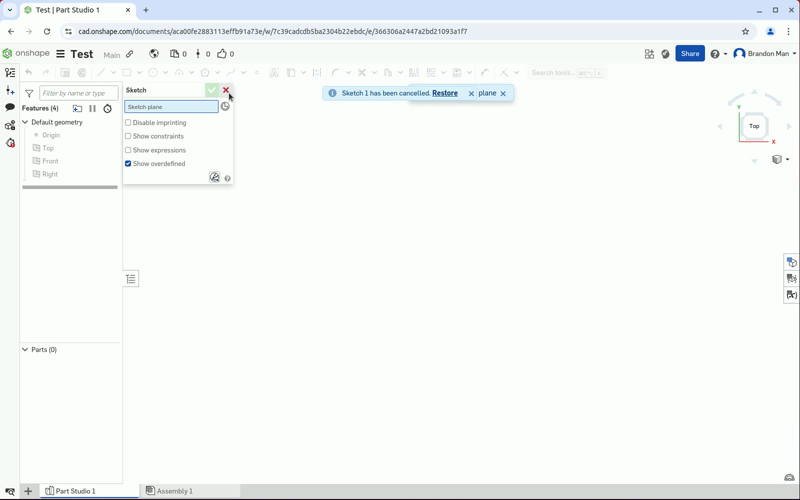
mouse_move(73, 150)
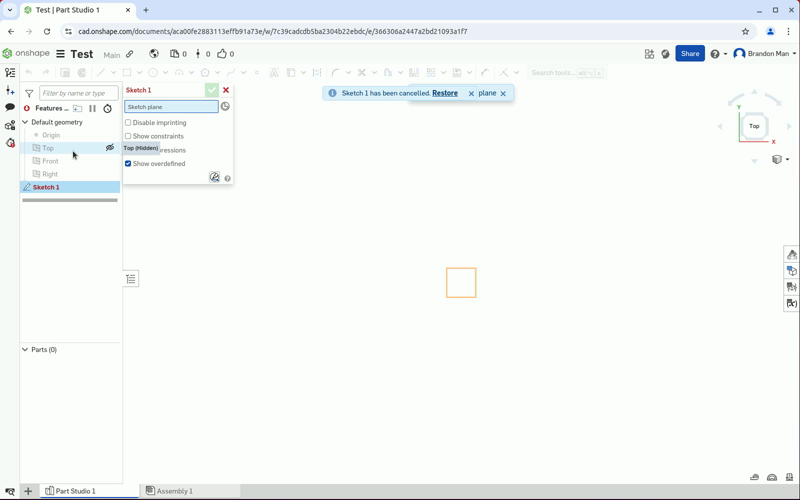
click(73, 150)
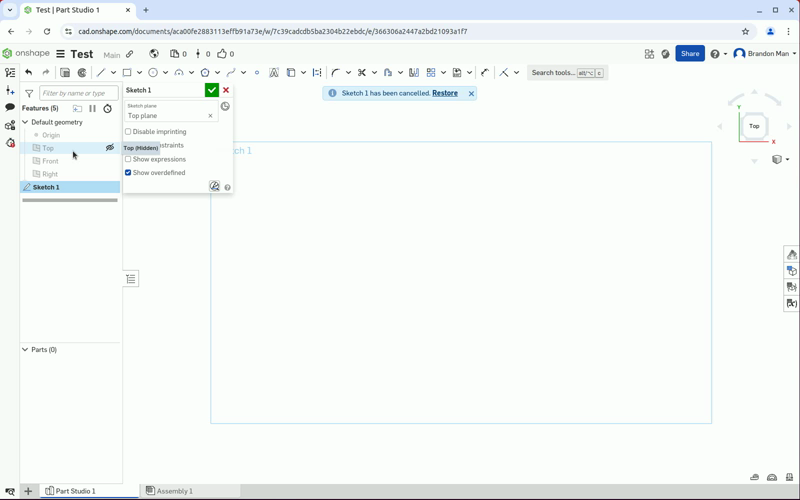
mouse_move(73, 352)
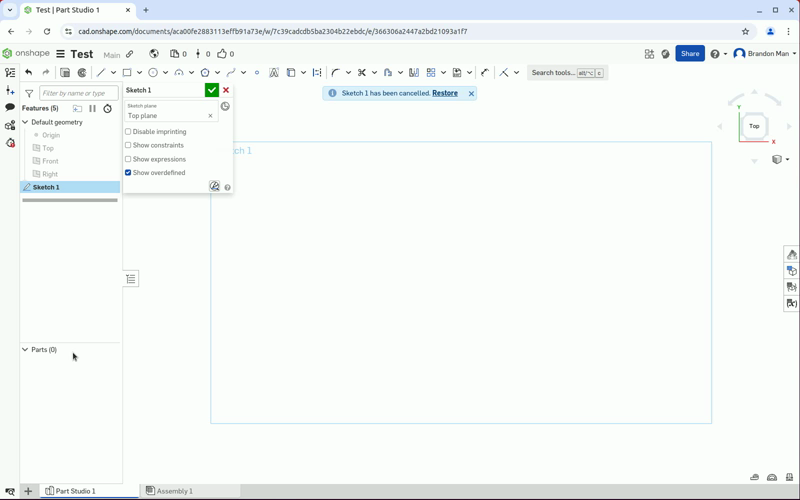
key(y)
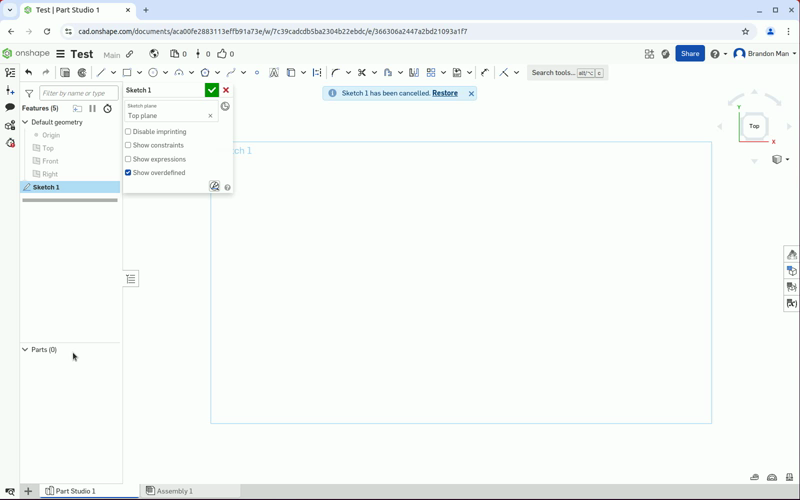
key(l)
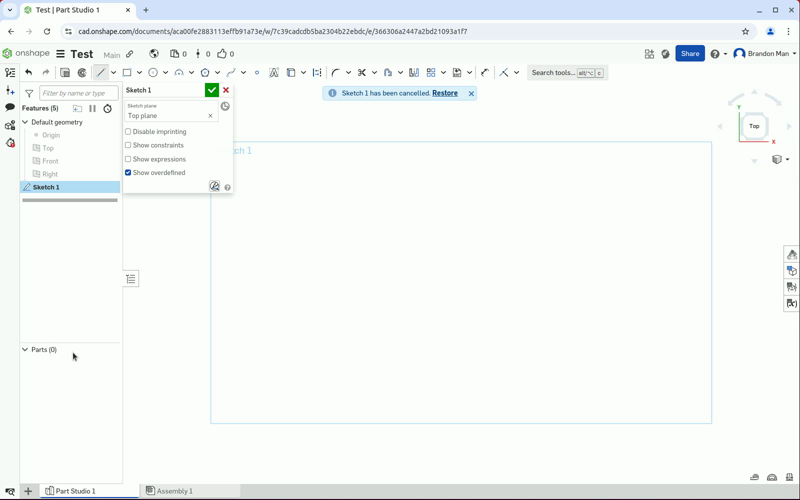
key_down(shift)
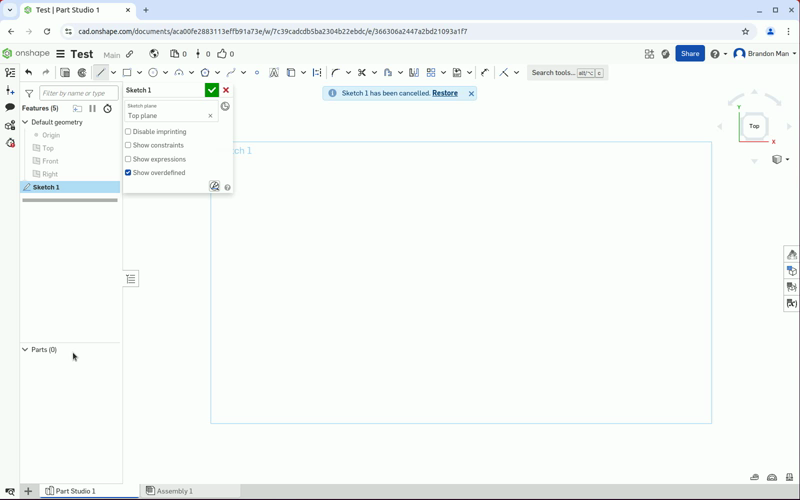
mouse_move(460, 282)
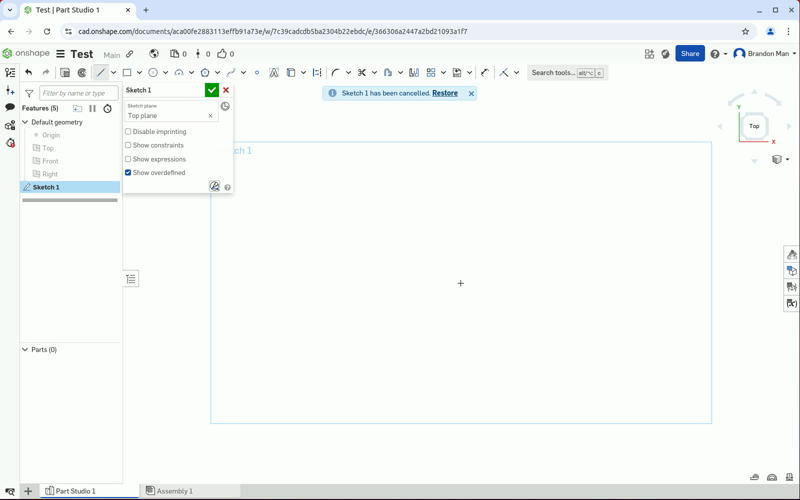
click(460, 282)
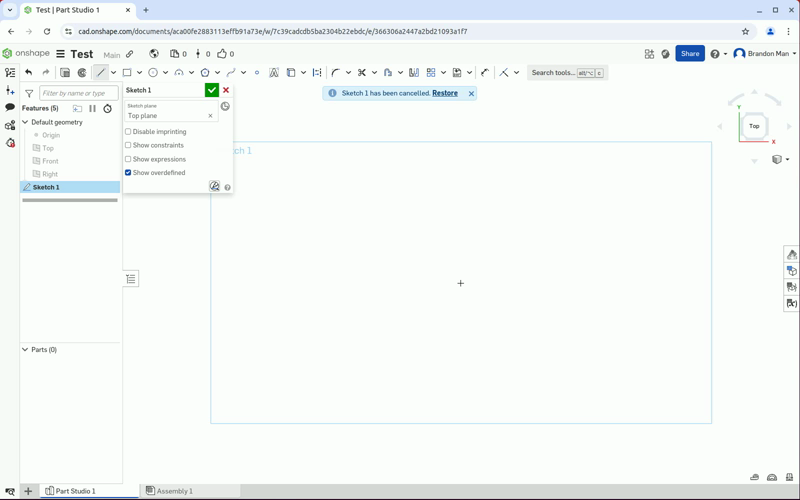
key_up(shift)
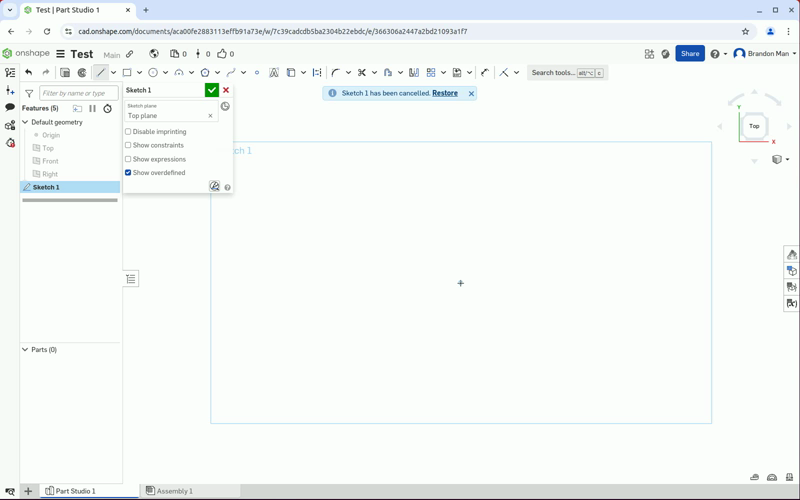
key_down(shift)
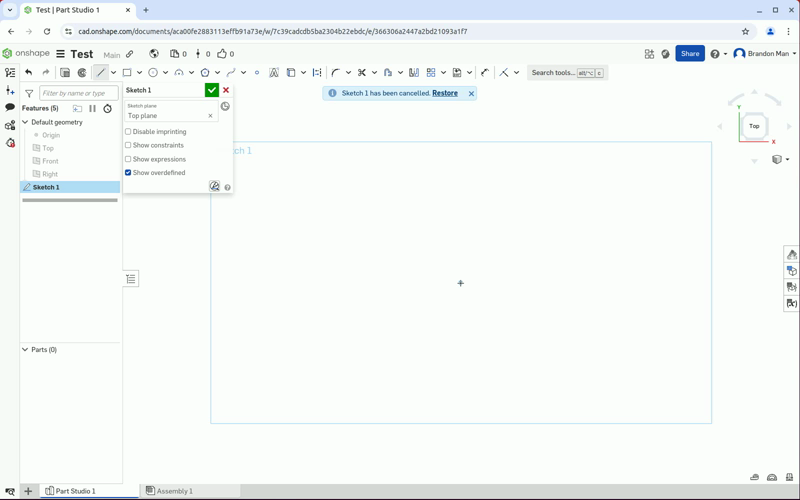
mouse_move(557, 282)
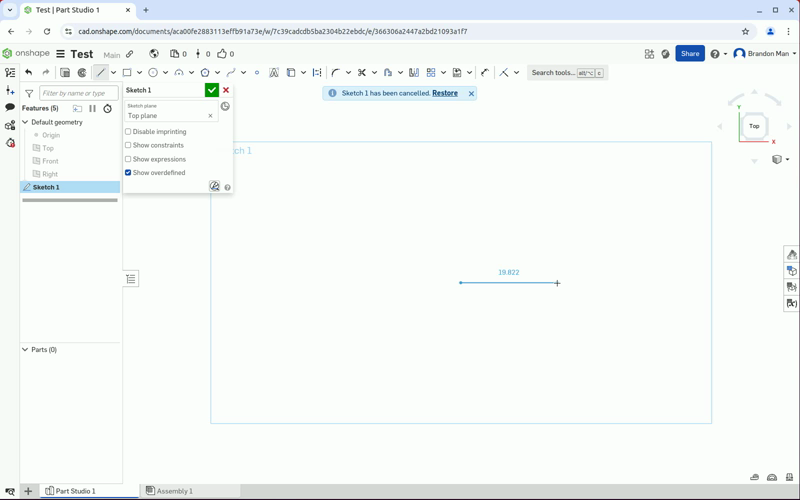
click(557, 282)
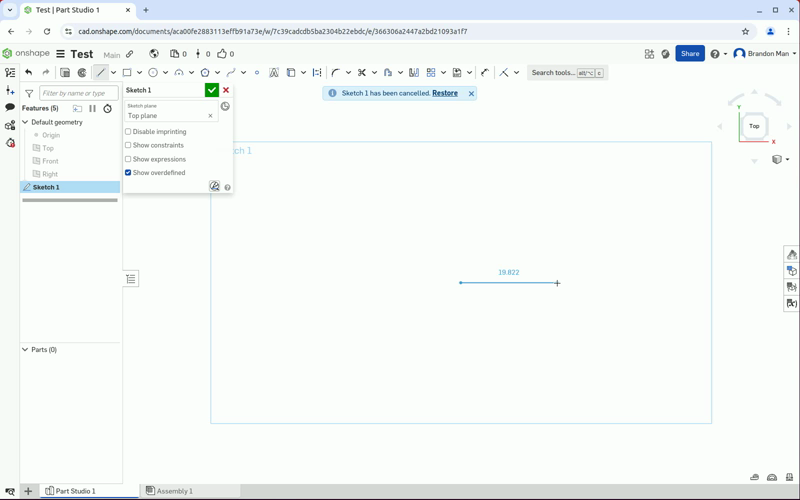
key_up(shift)
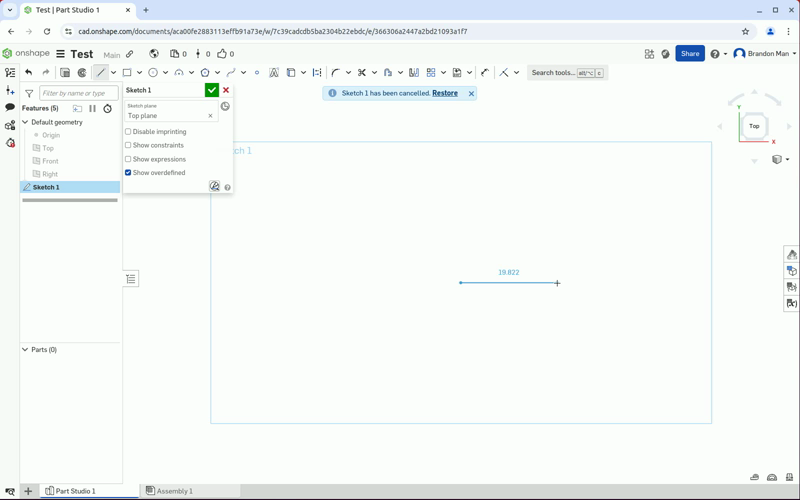
key_down(shift)
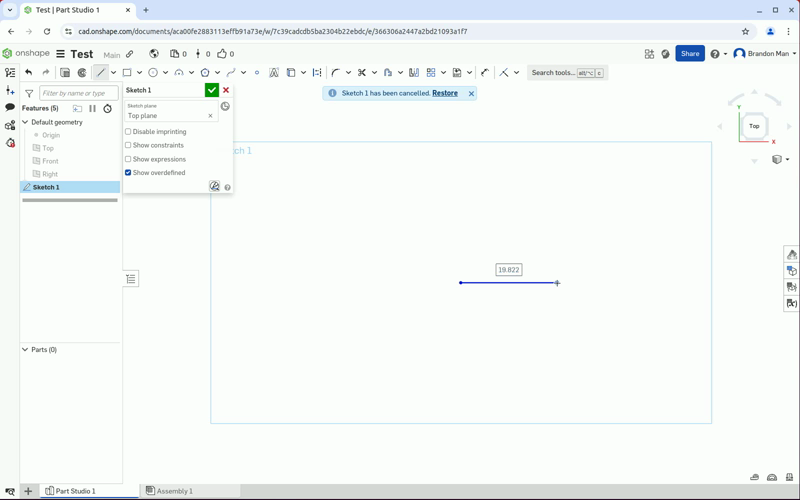
mouse_move(557, 186)
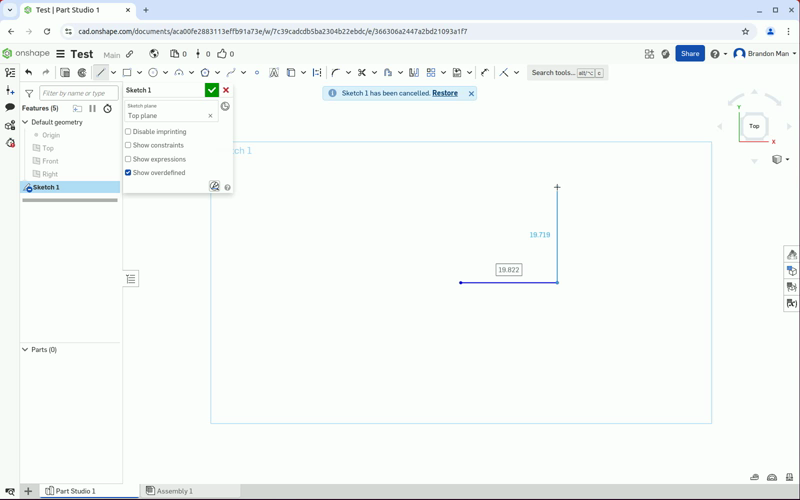
click(557, 186)
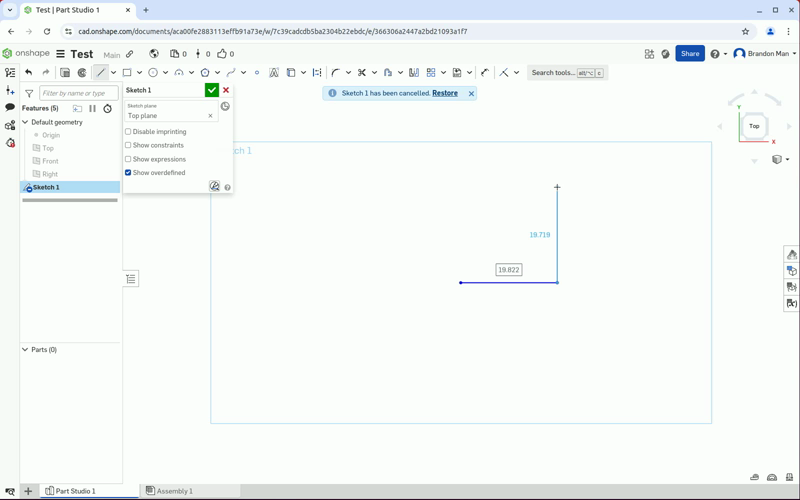
key_up(shift)
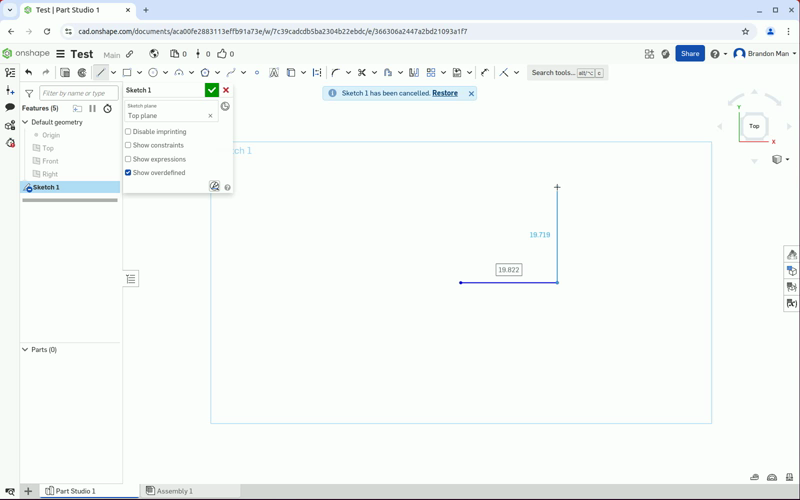
key_down(shift)
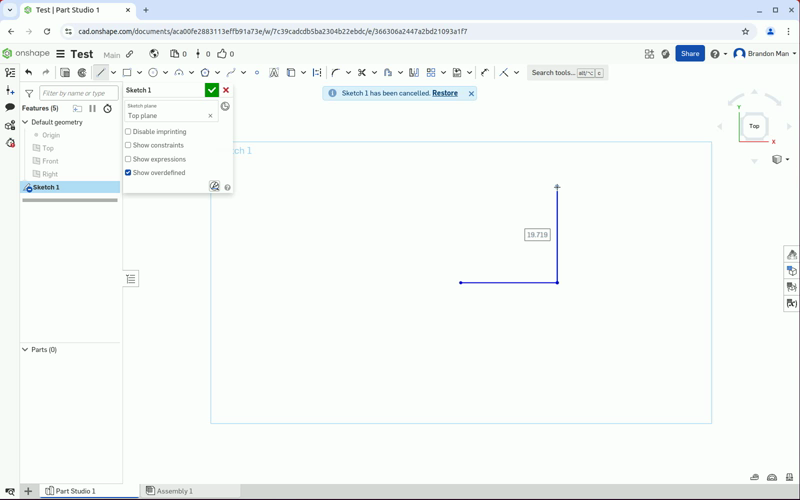
mouse_move(460, 186)
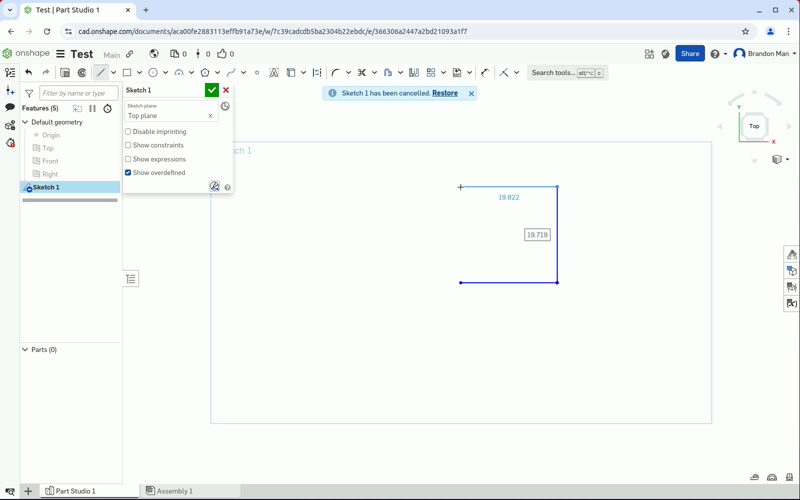
click(460, 186)
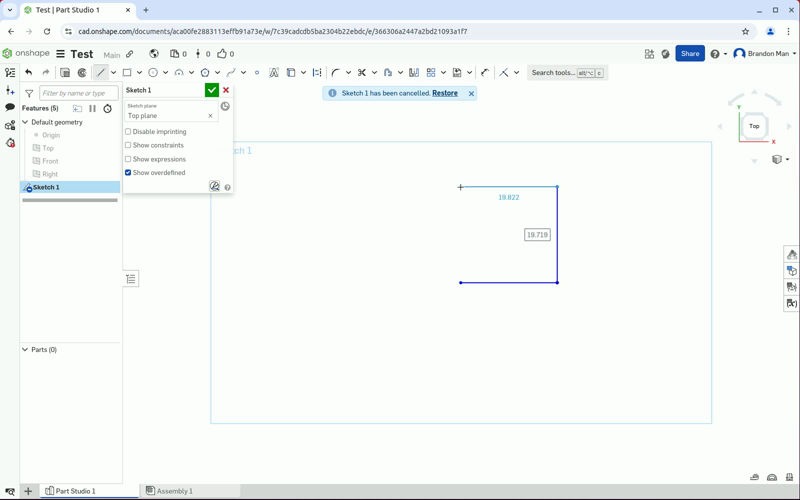
key_up(shift)
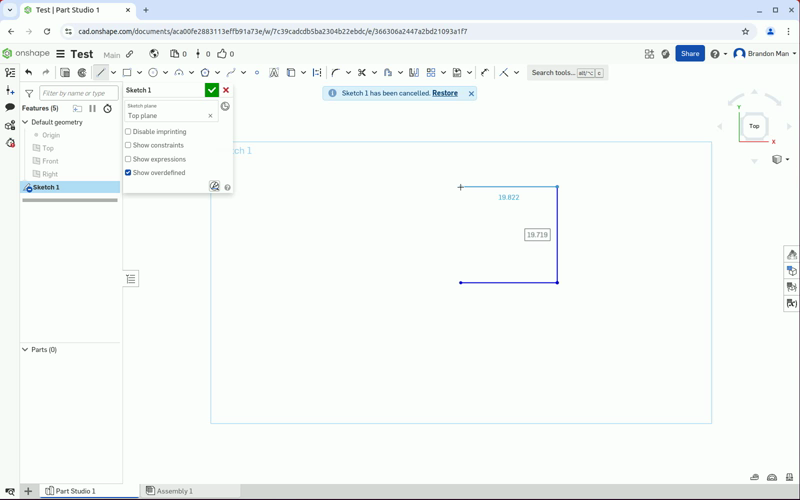
key_down(shift)
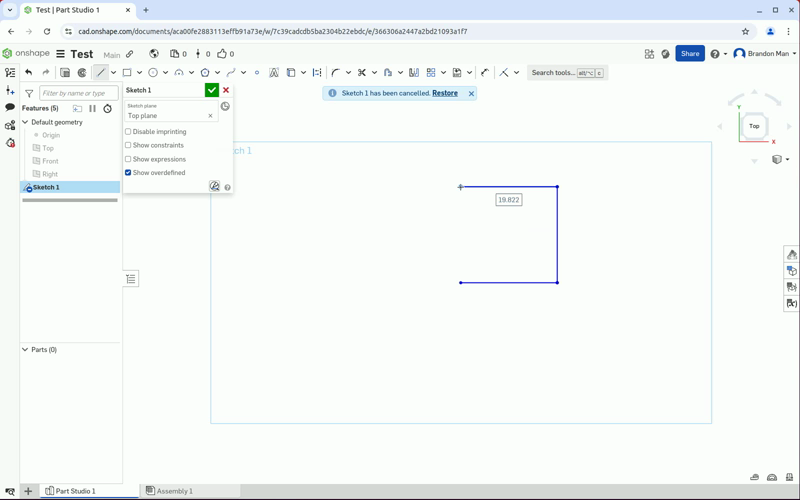
mouse_move(460, 282)
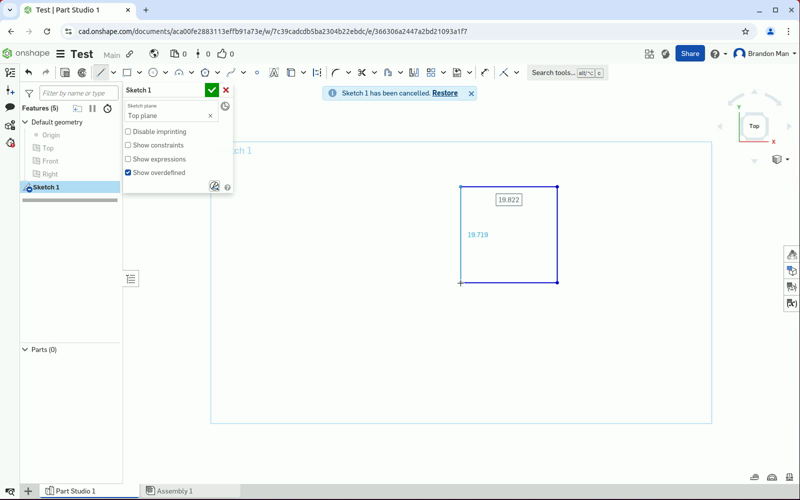
key_up(shift)
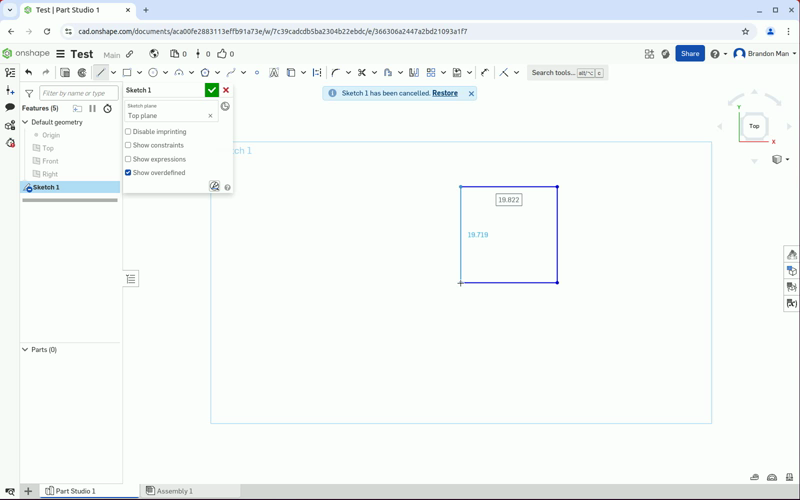
click(460, 282)
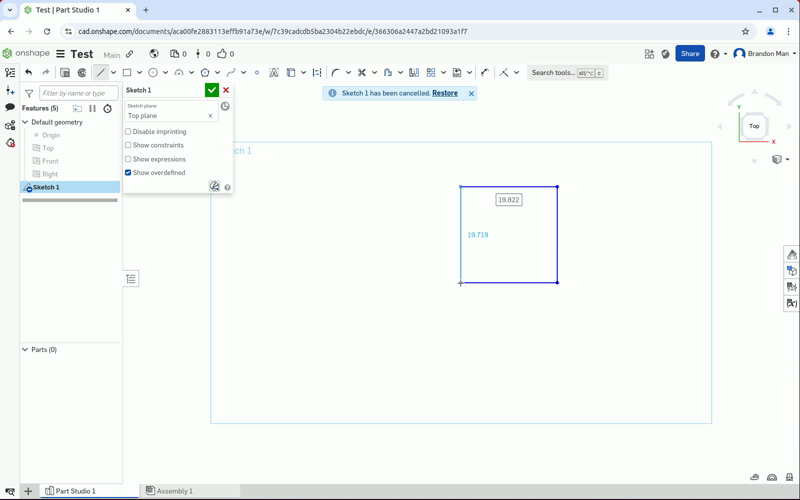
key(esc)
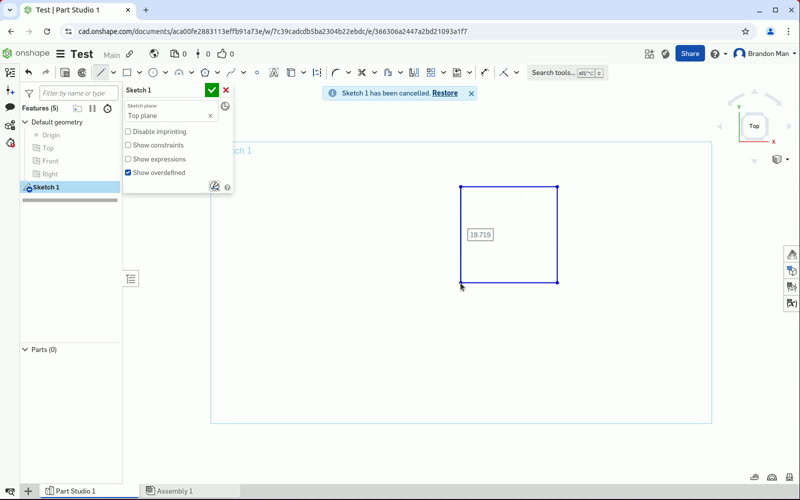
key(c)
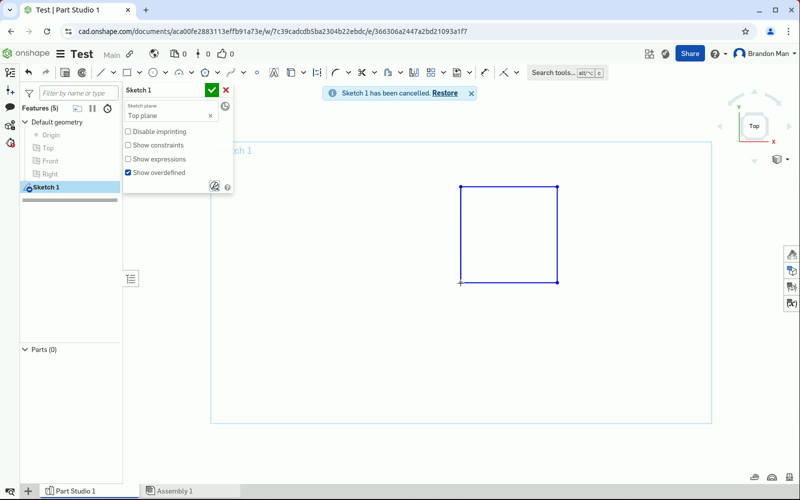
key_down(shift)
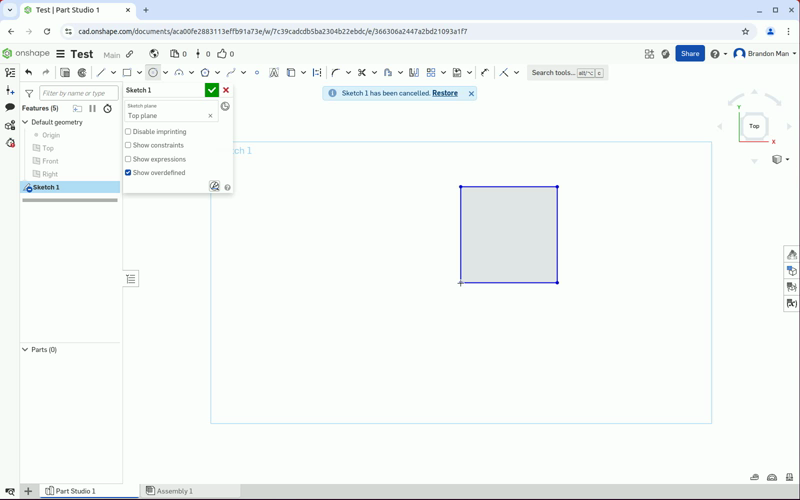
mouse_move(509, 234)
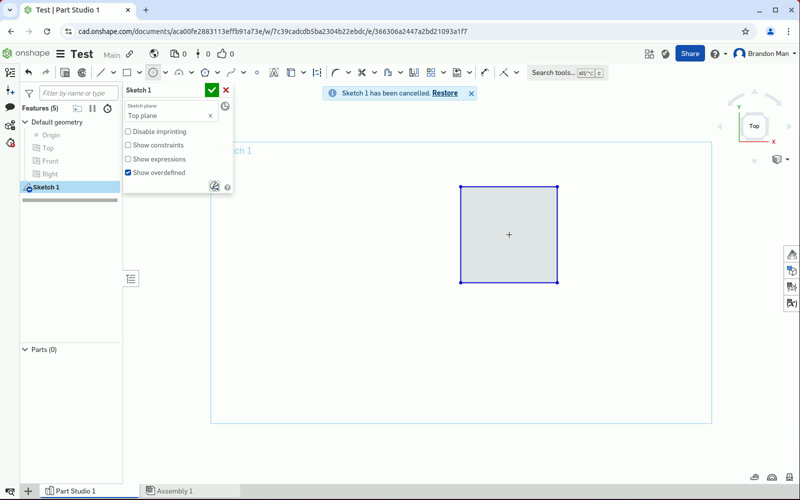
click(509, 234)
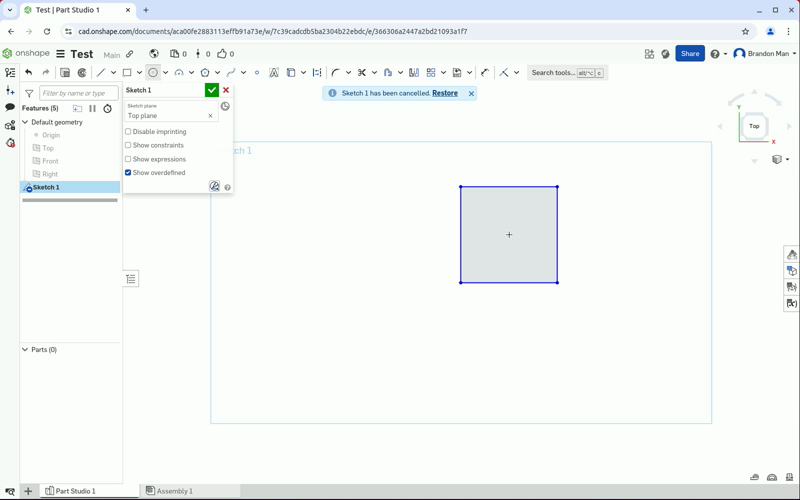
key_up(shift)
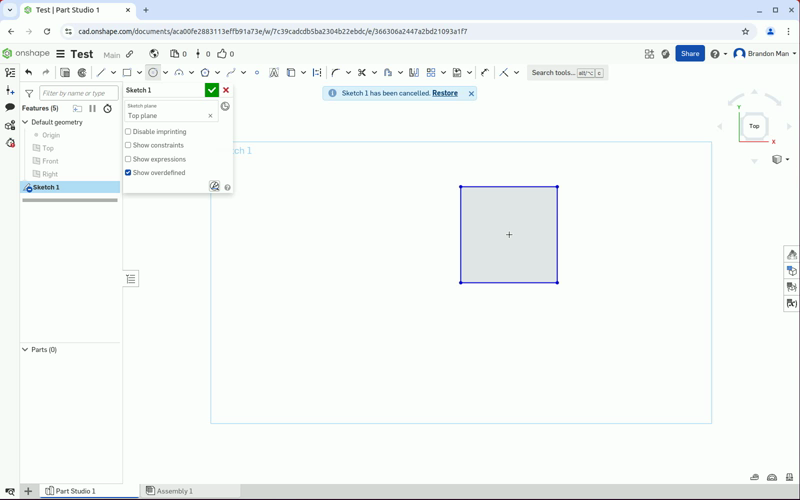
mouse_move(513, 234)
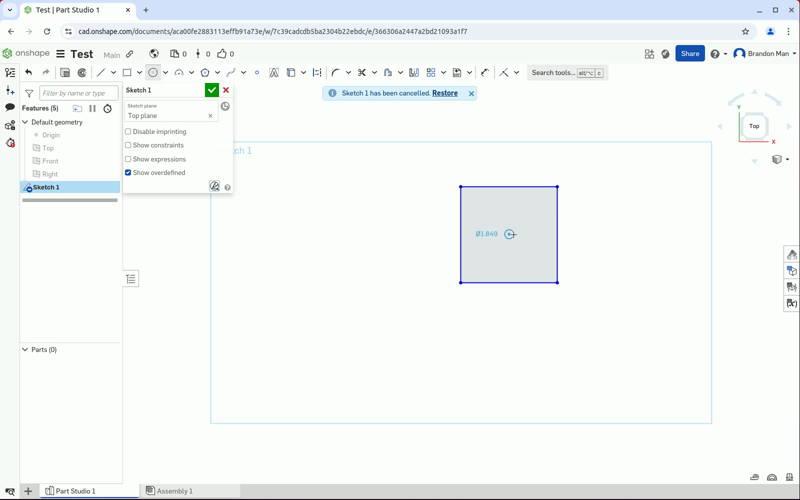
click(513, 234)
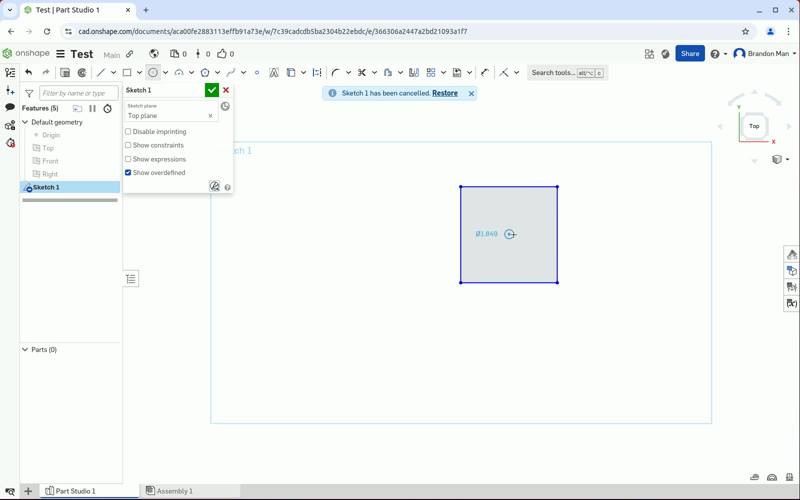
key(esc)
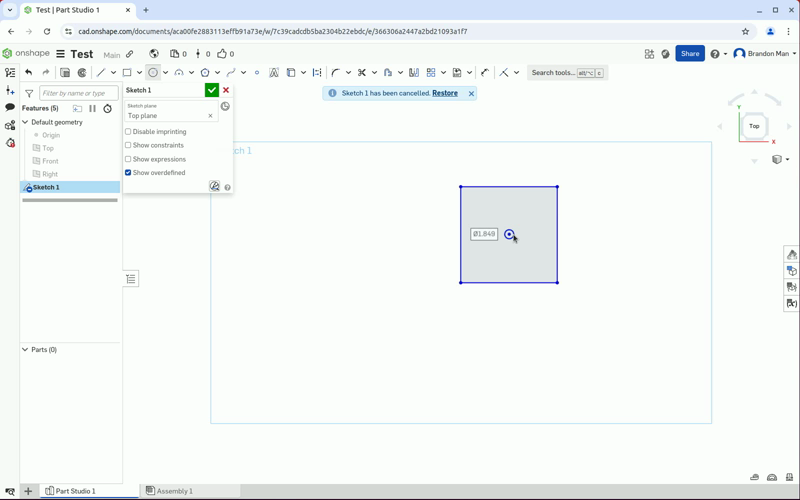
mouse_move(528, 209)
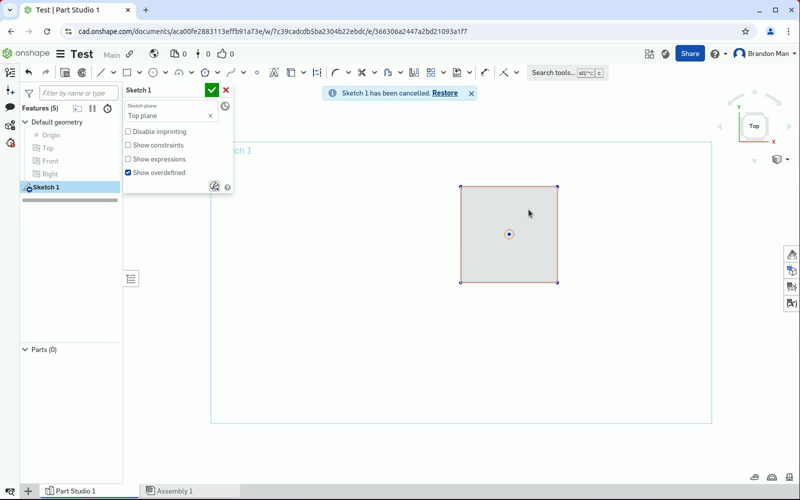
click(528, 209)
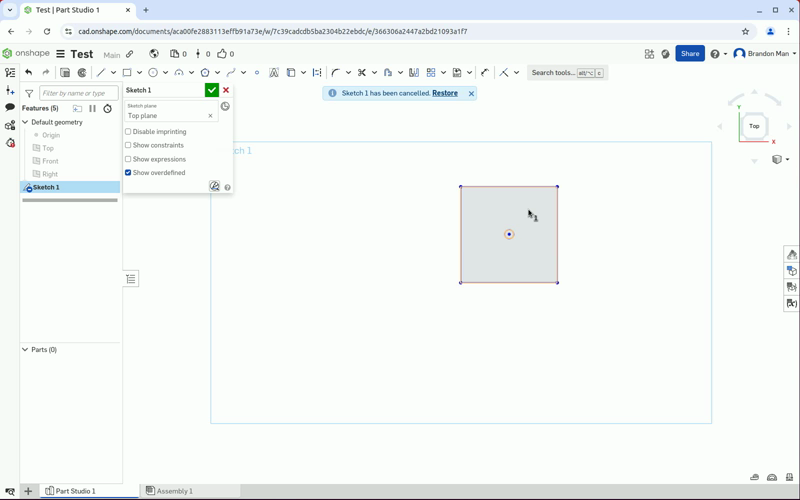
mouse_move(73, 352)
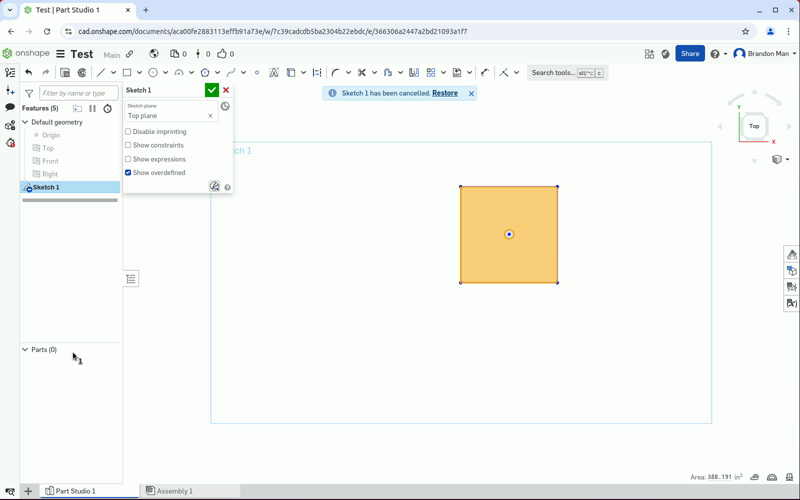
key(shift+y)
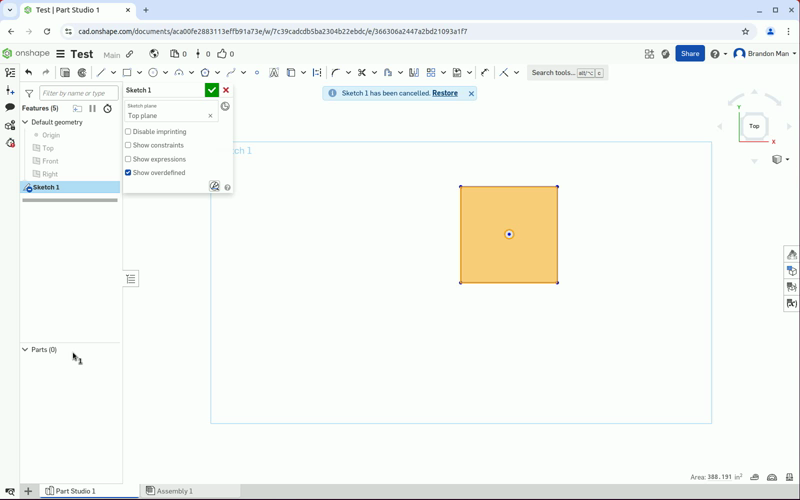
key(shift+e)
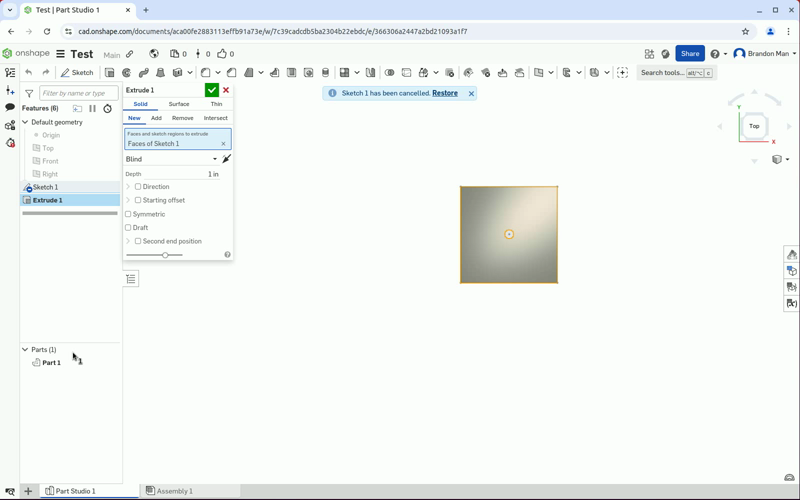
mouse_move(143, 106)
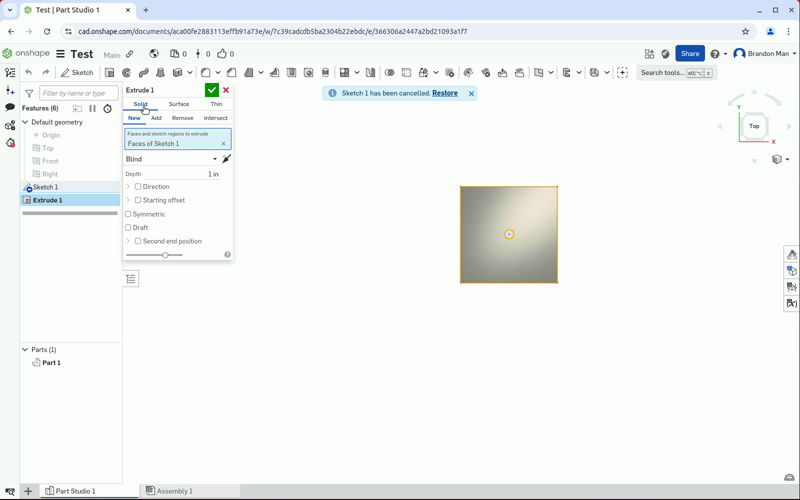
click(143, 106)
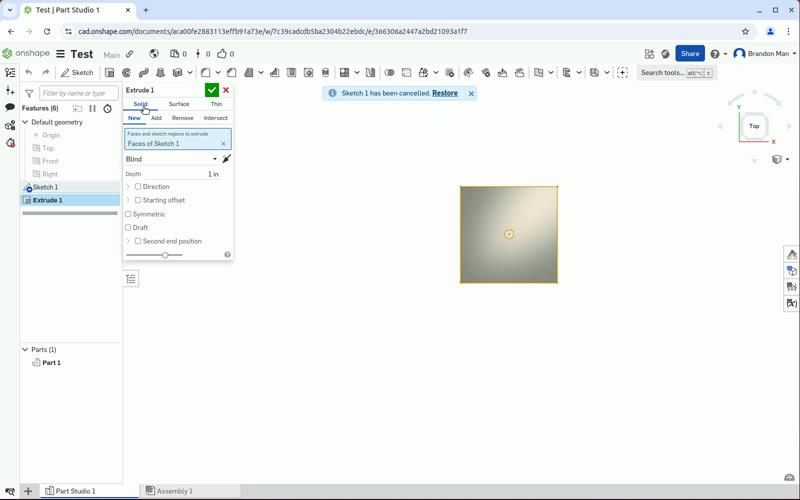
mouse_move(137, 120)
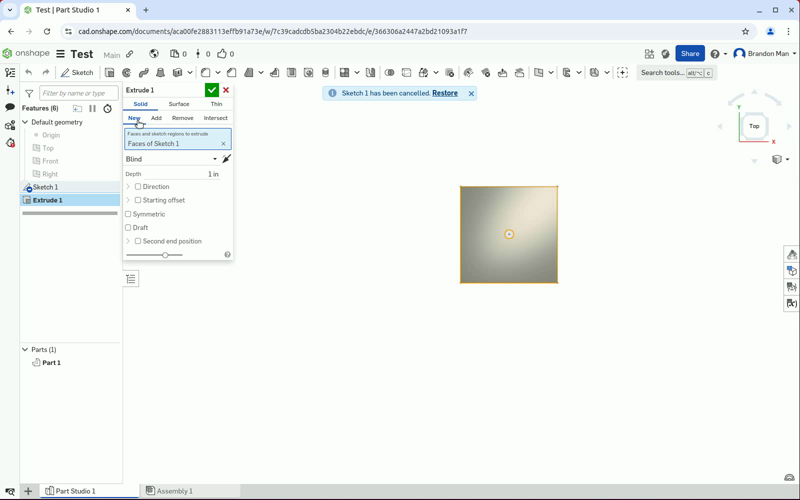
click(137, 120)
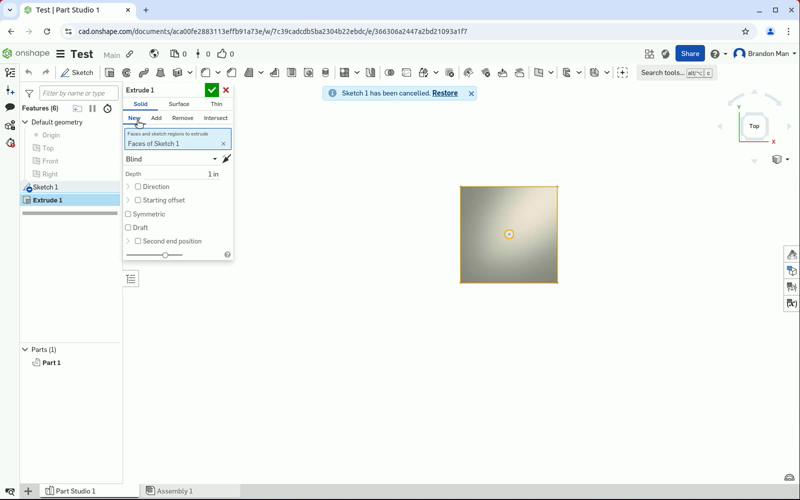
key(tab, 4)
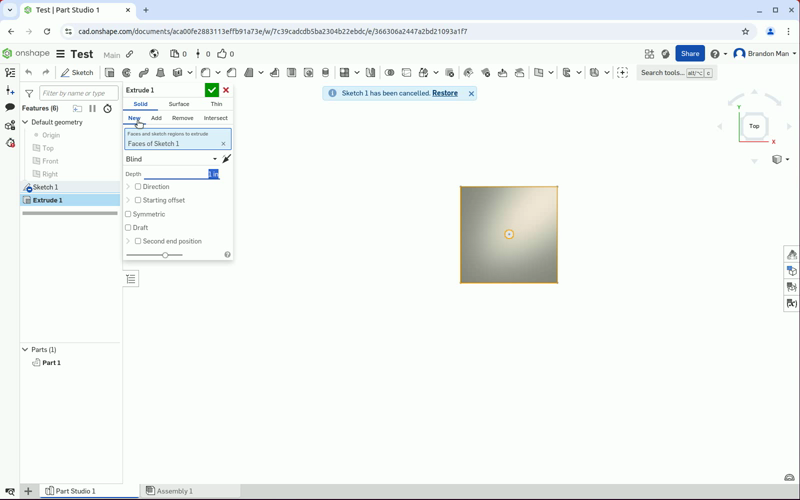
text(3.37)
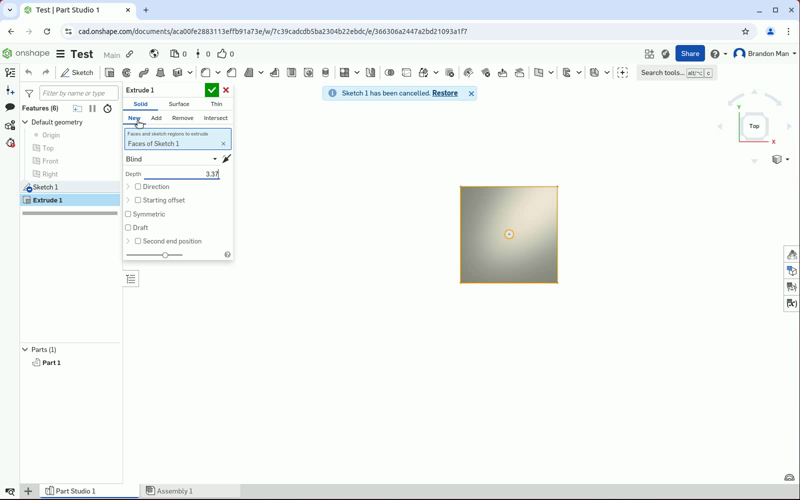
key(enter)
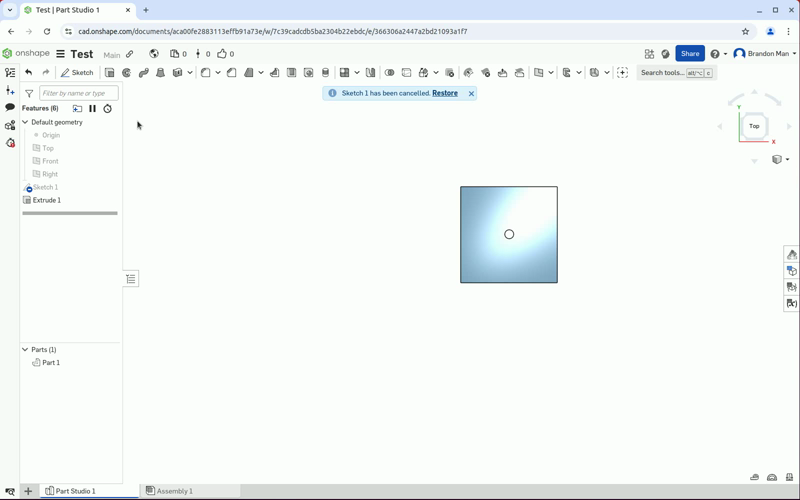
key(shift+h)
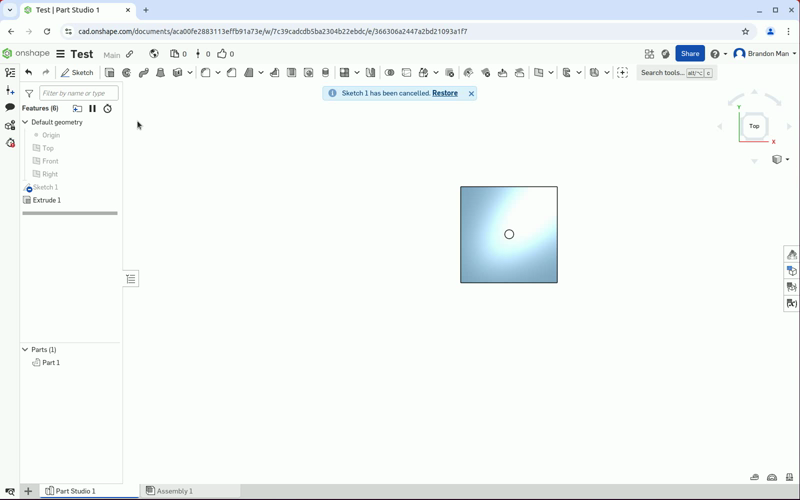
key(shift+h)
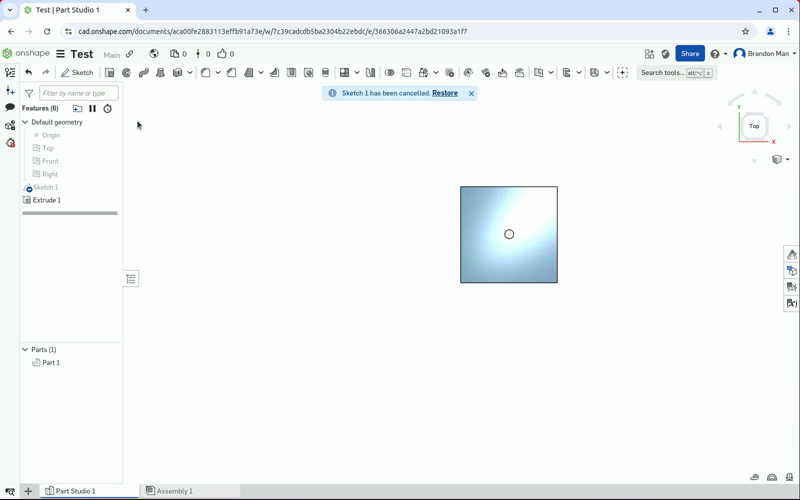
mouse_move(73, 189)
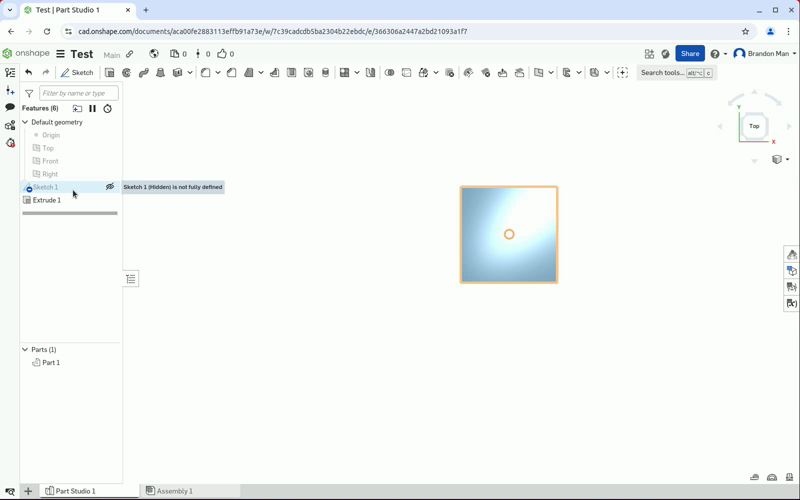
click(73, 189)
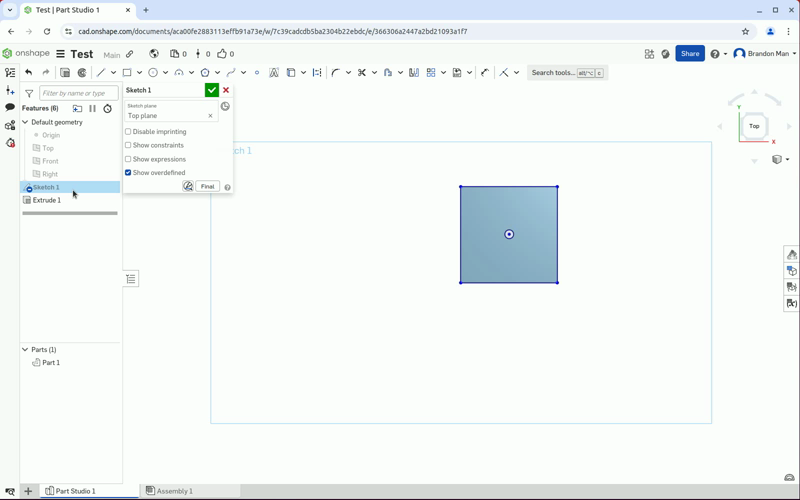
mouse_move(229, 92)
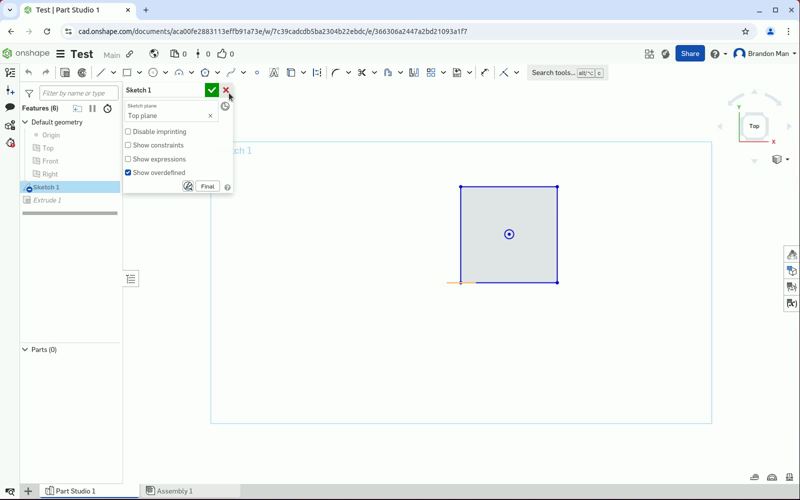
click(229, 92)
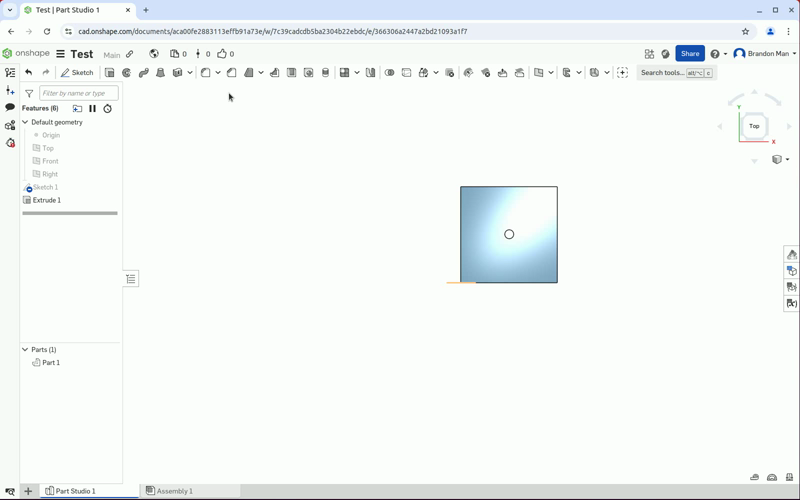
mouse_move(541, 75)
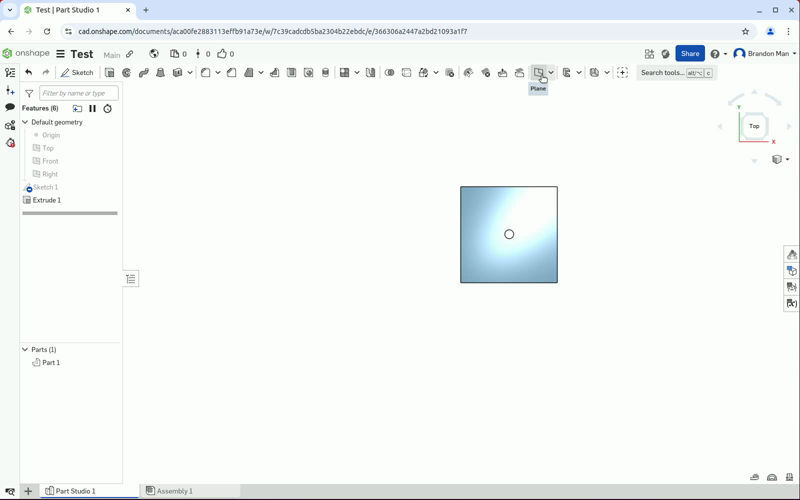
click(541, 75)
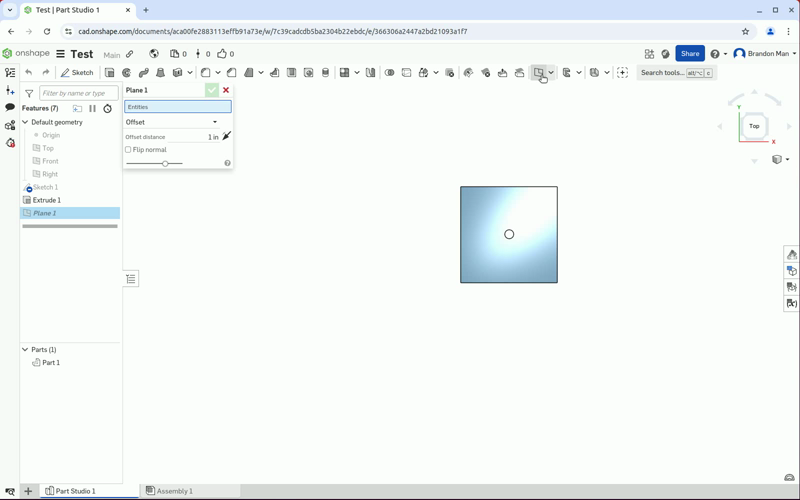
mouse_move(73, 150)
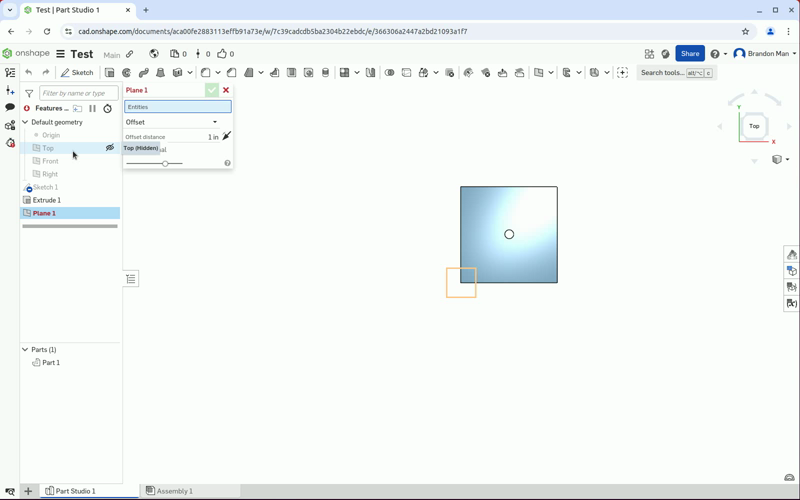
click(73, 150)
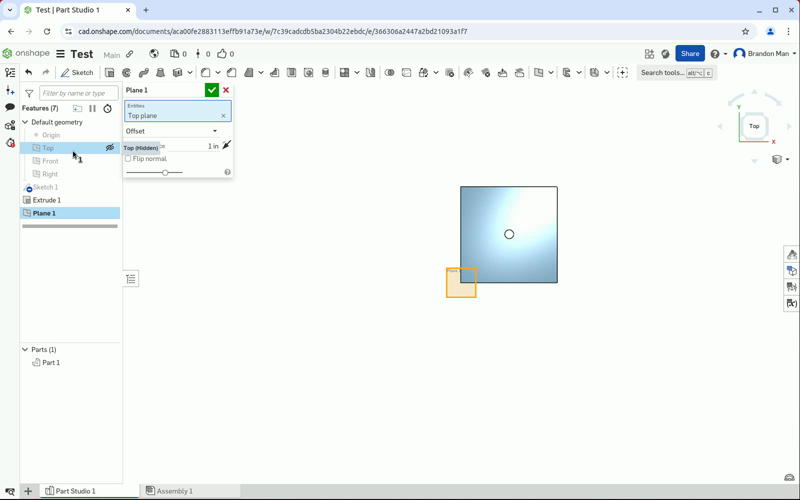
key(tab, 2)
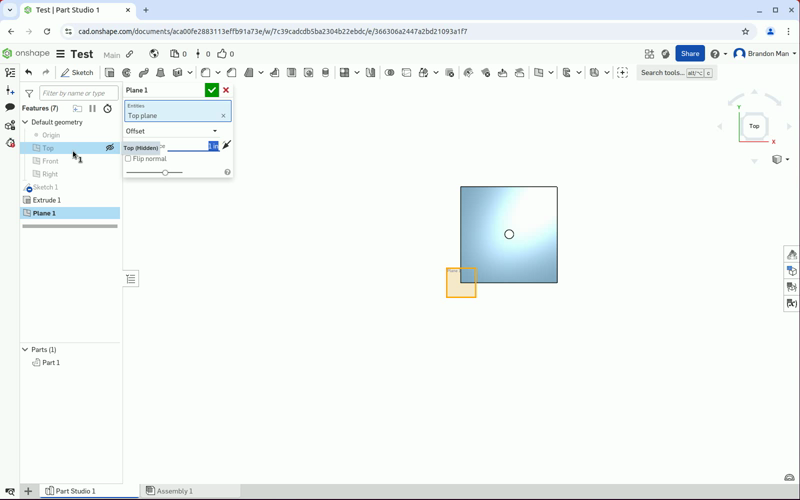
text(3.358)
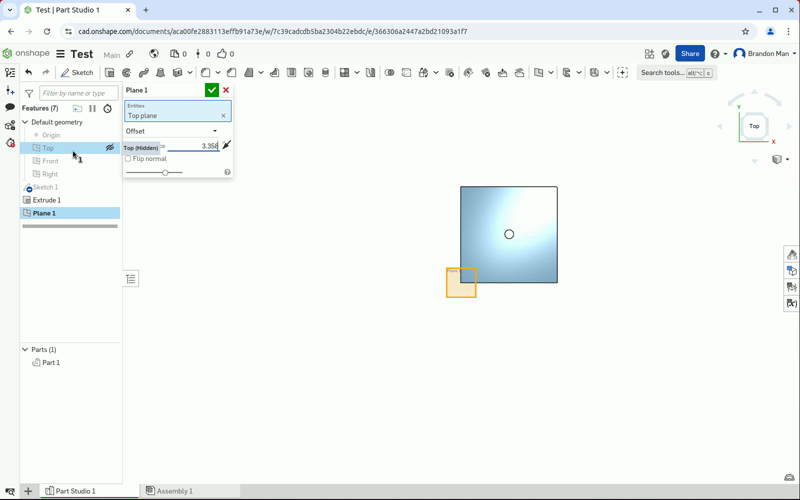
key(enter, 2)
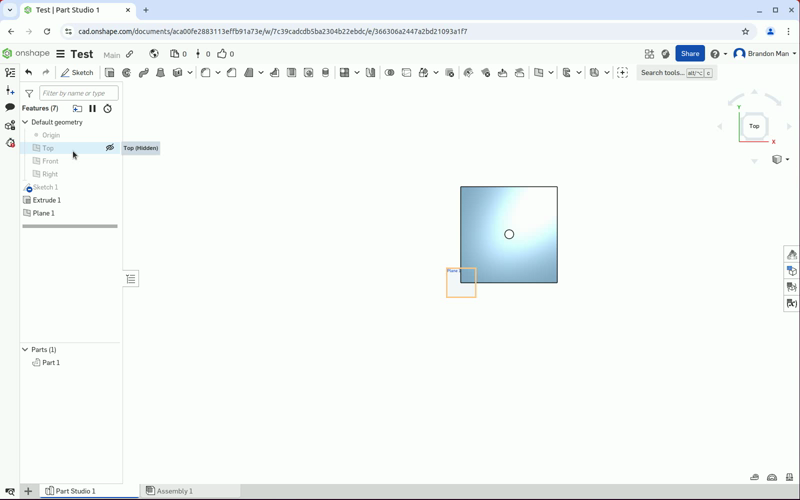
key(shift+s)
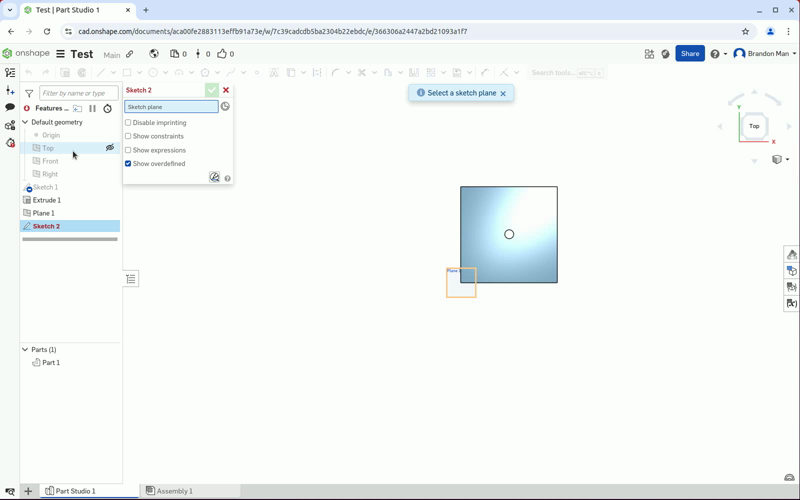
mouse_move(73, 215)
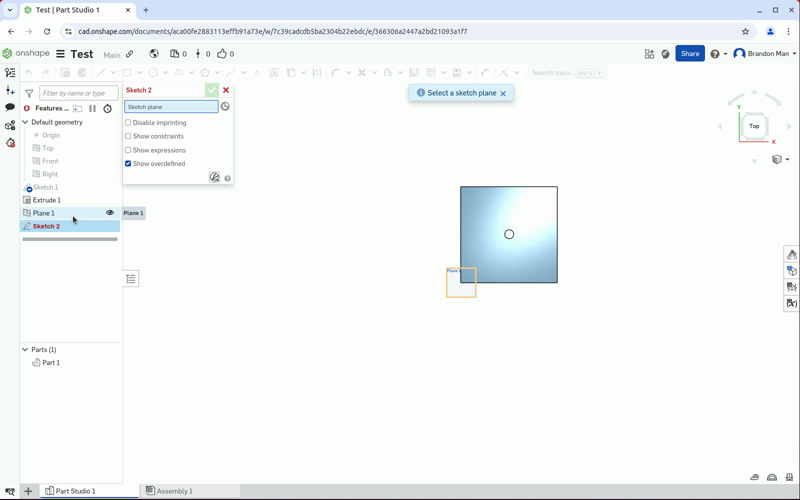
click(73, 215)
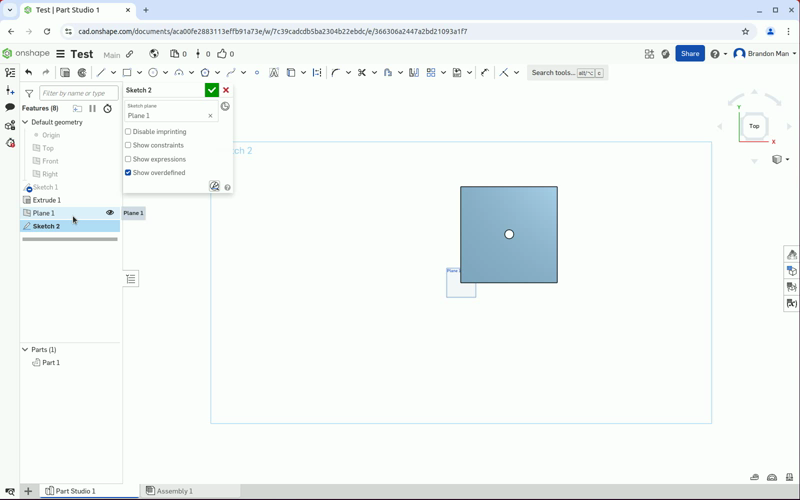
mouse_move(73, 352)
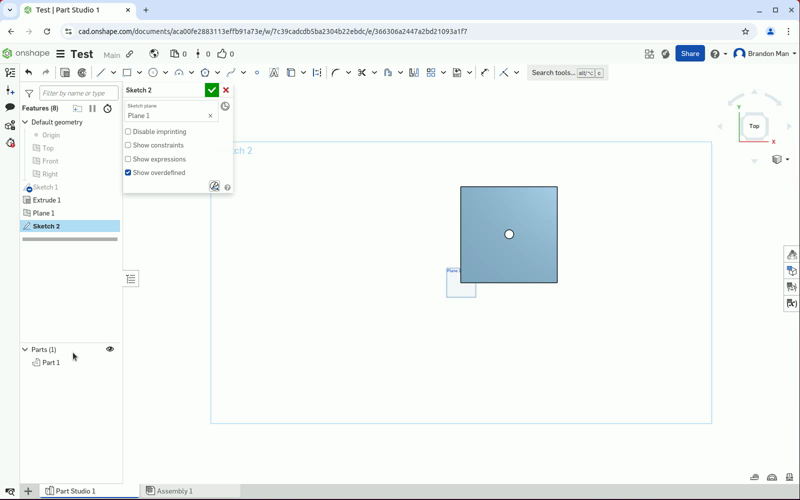
key(y)
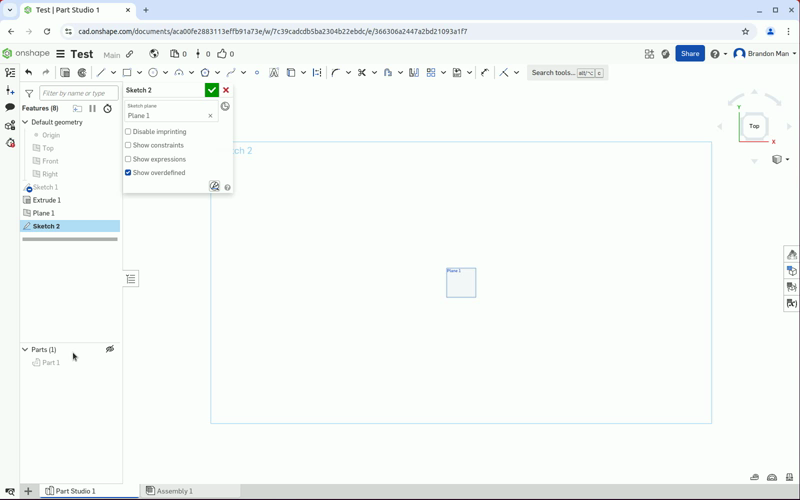
key(l)
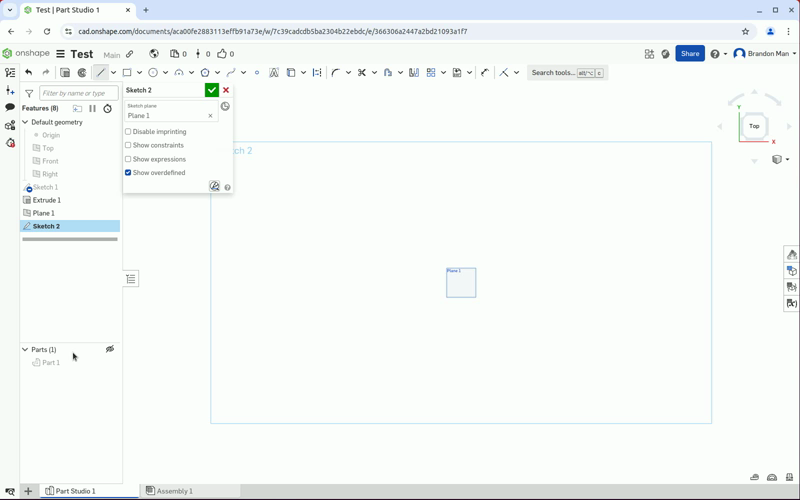
key_down(shift)
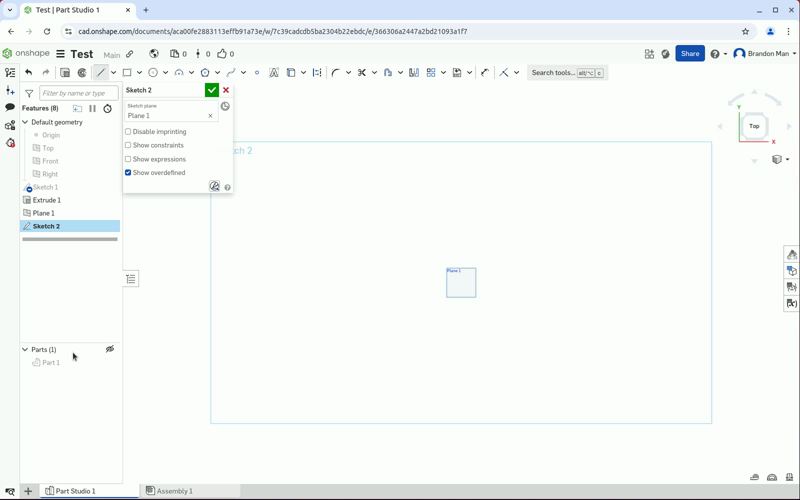
mouse_move(460, 282)
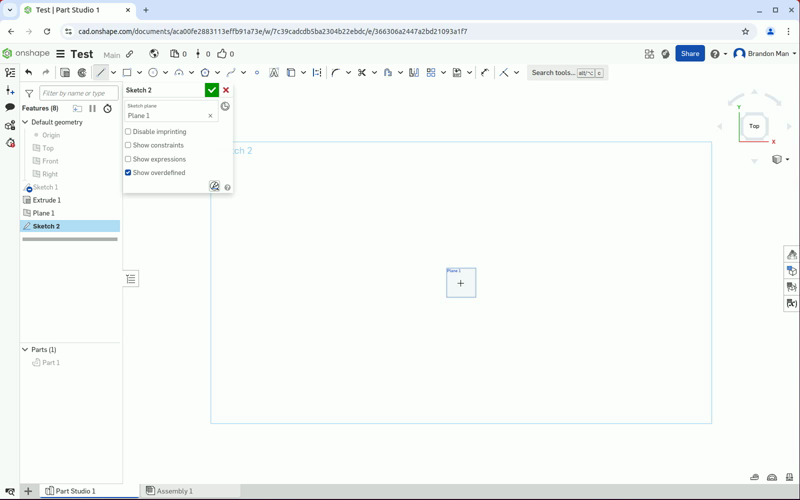
click(460, 282)
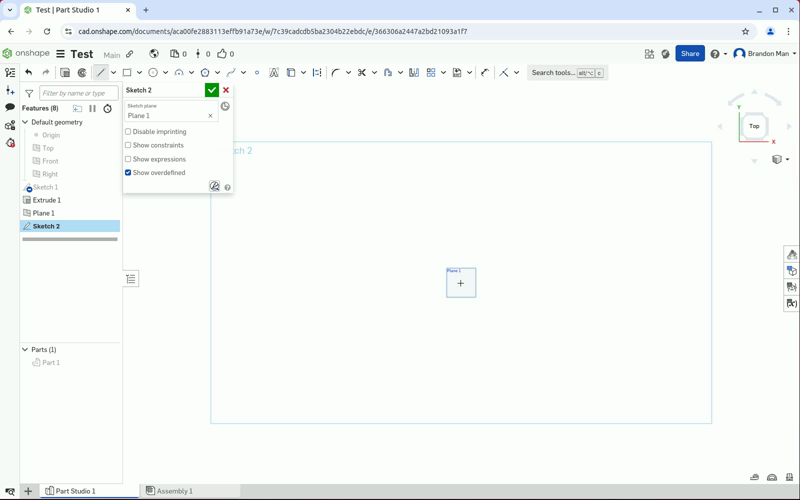
key_up(shift)
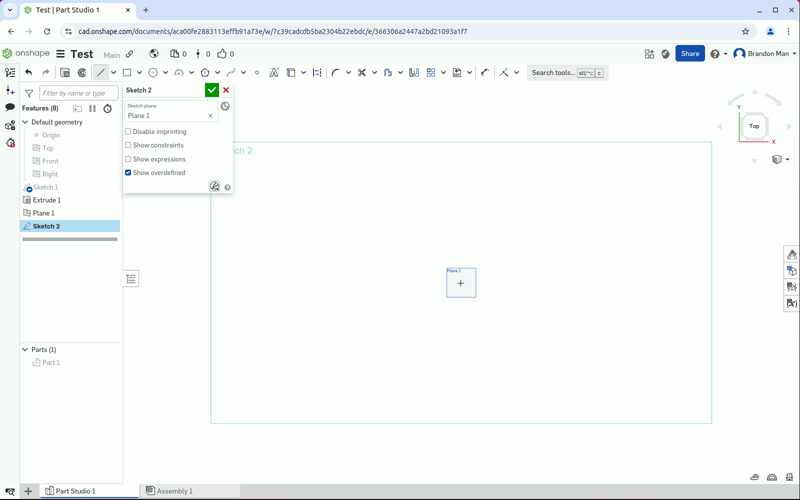
key_down(shift)
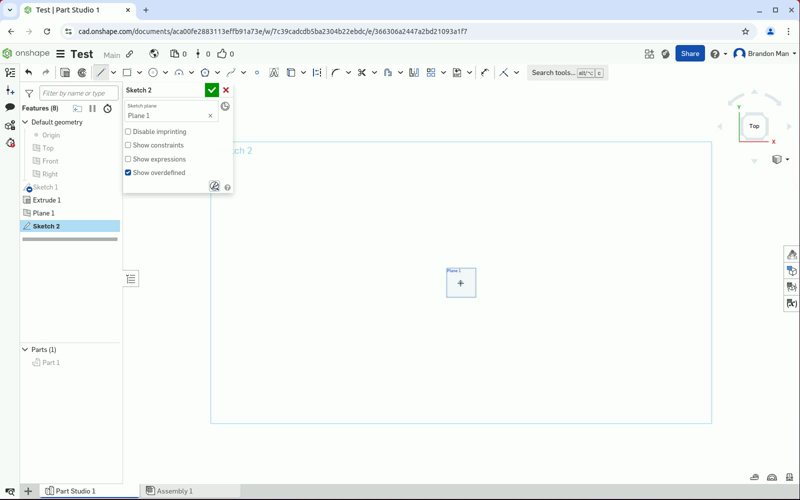
mouse_move(490, 282)
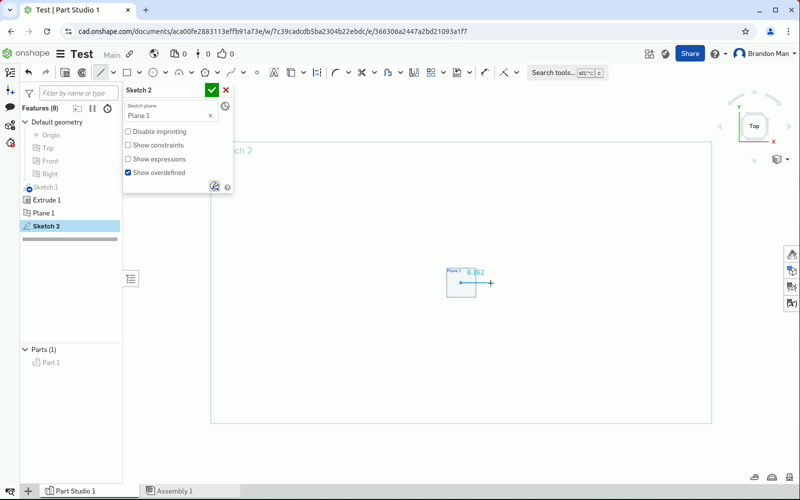
mouse_move(470, 282)
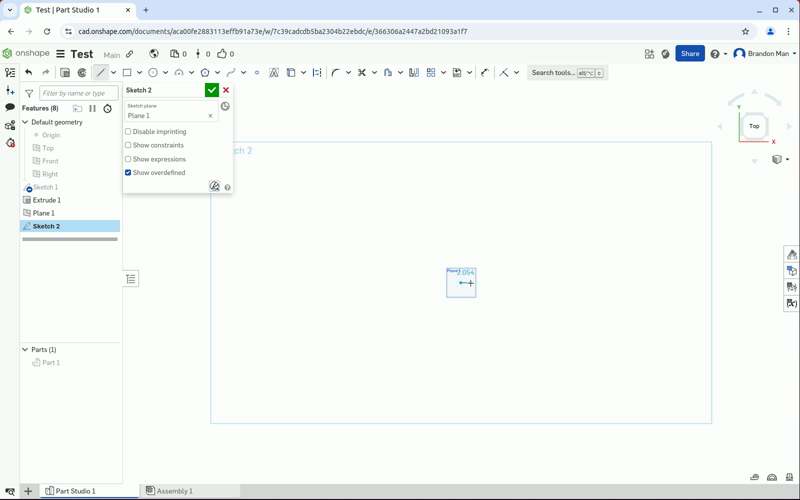
click(470, 282)
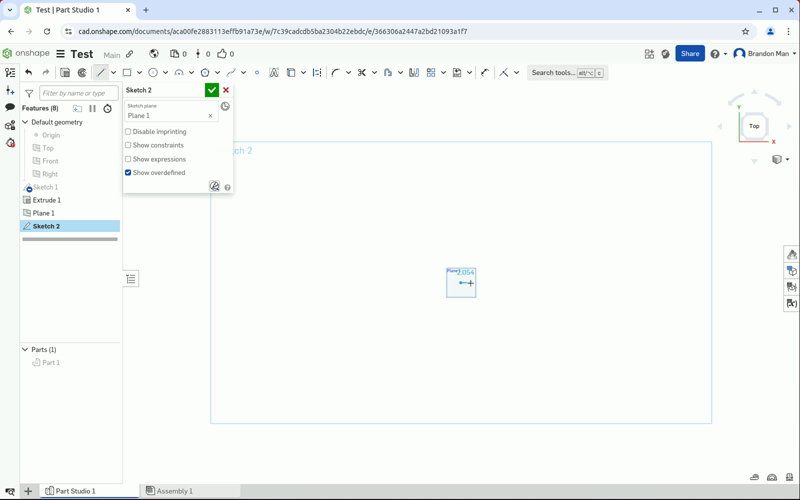
key_up(shift)
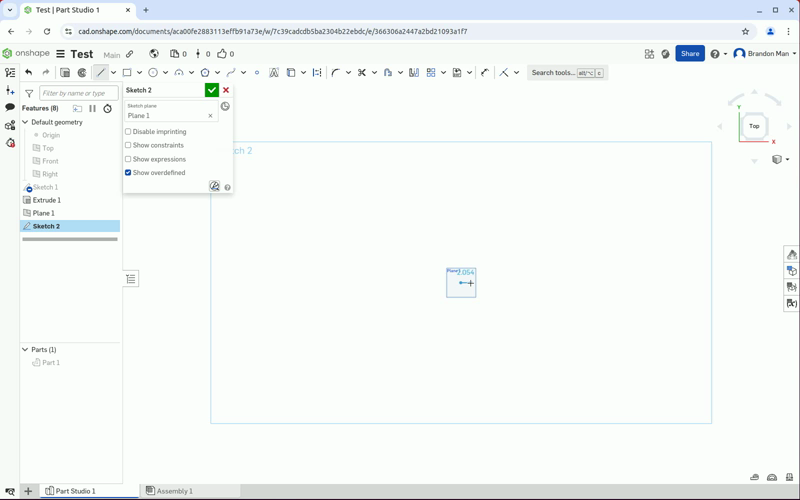
key_down(shift)
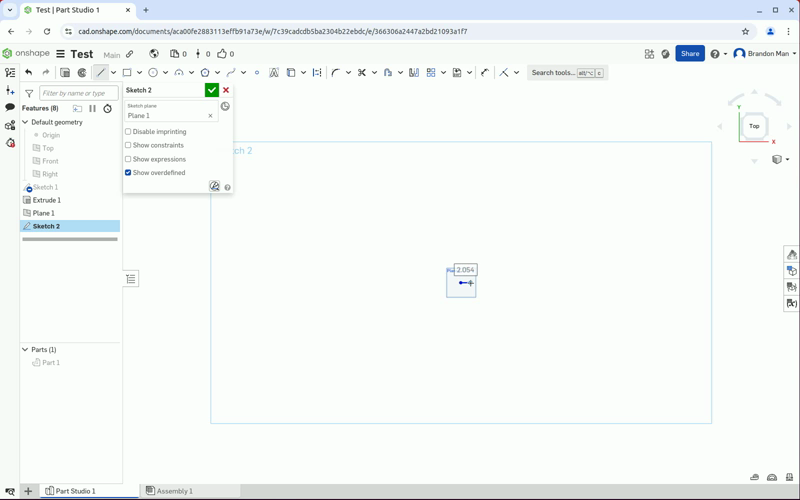
mouse_move(470, 186)
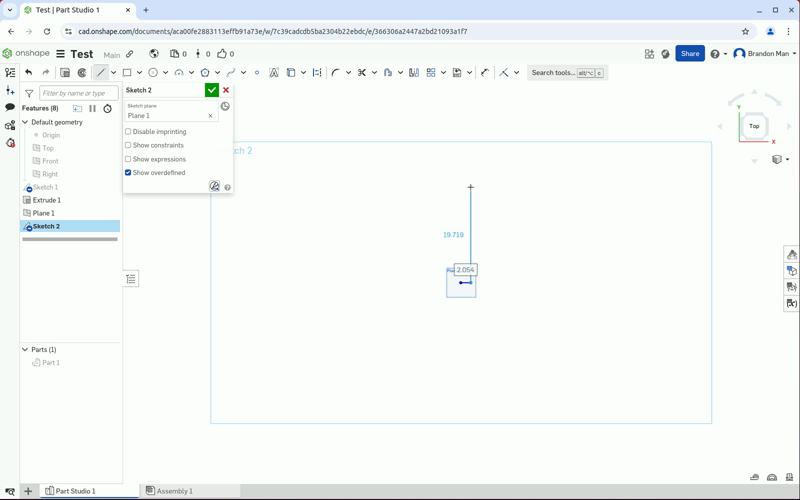
click(470, 186)
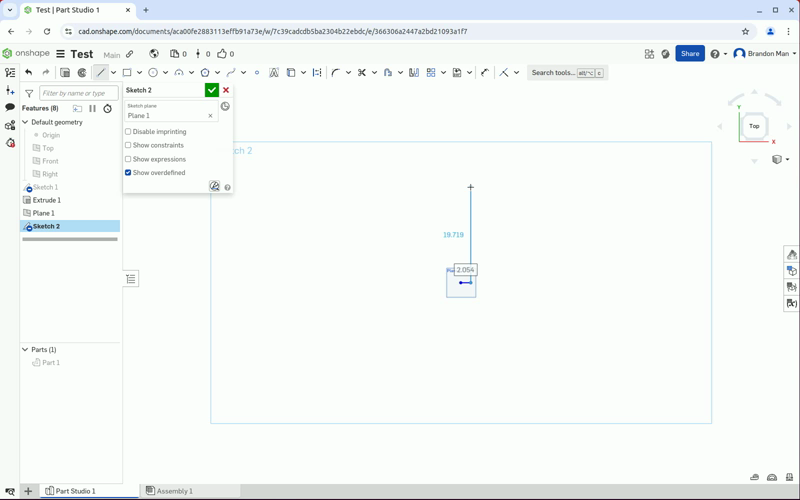
key_up(shift)
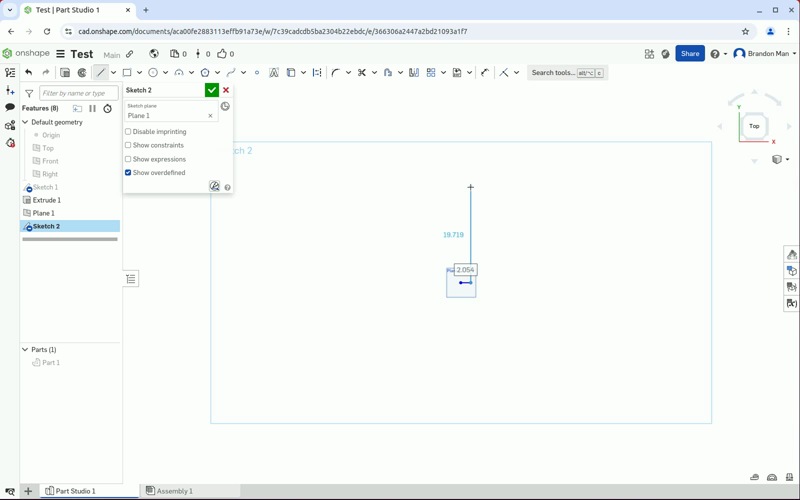
key_down(shift)
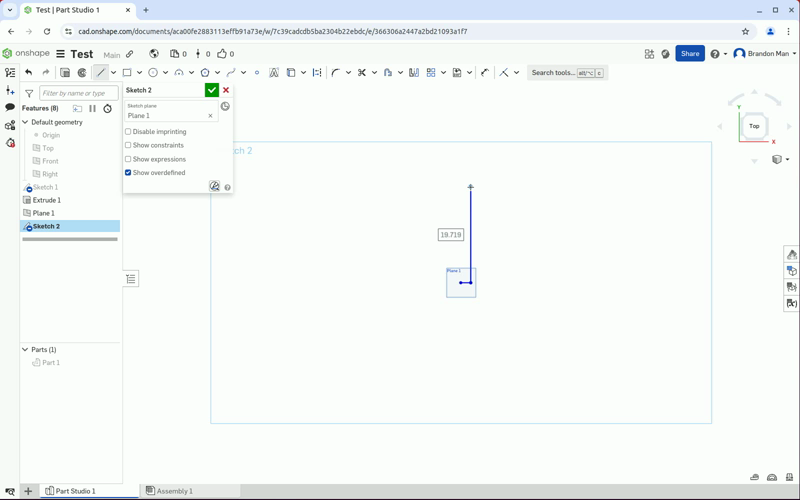
mouse_move(501, 186)
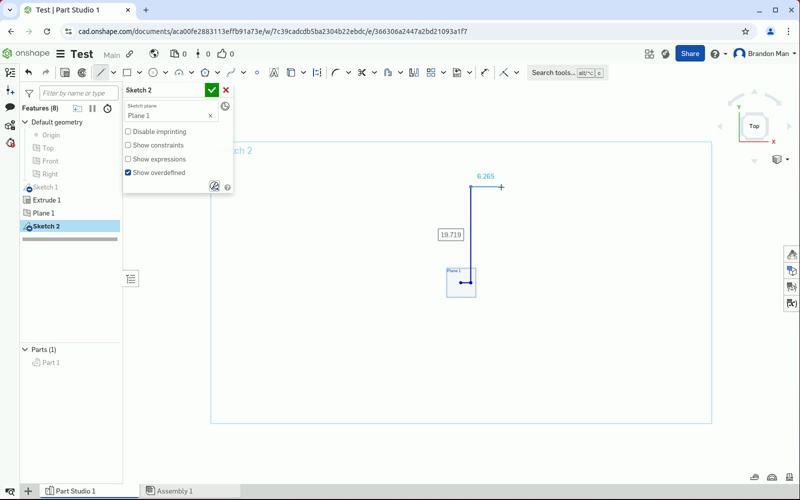
mouse_move(460, 186)
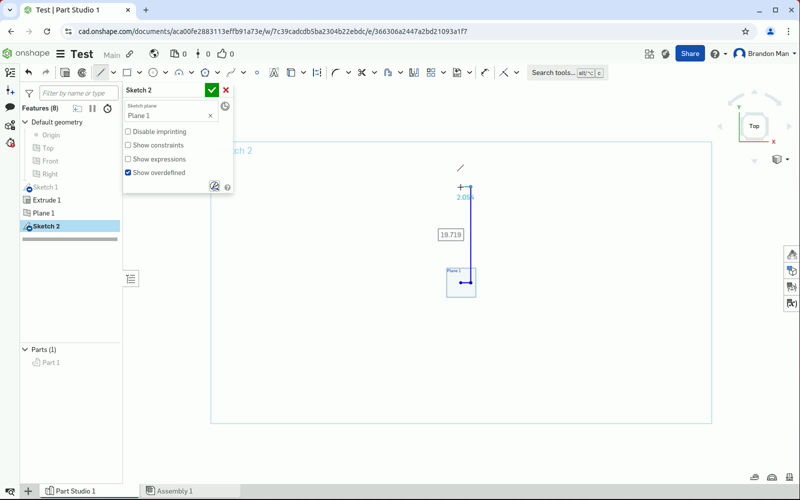
click(460, 186)
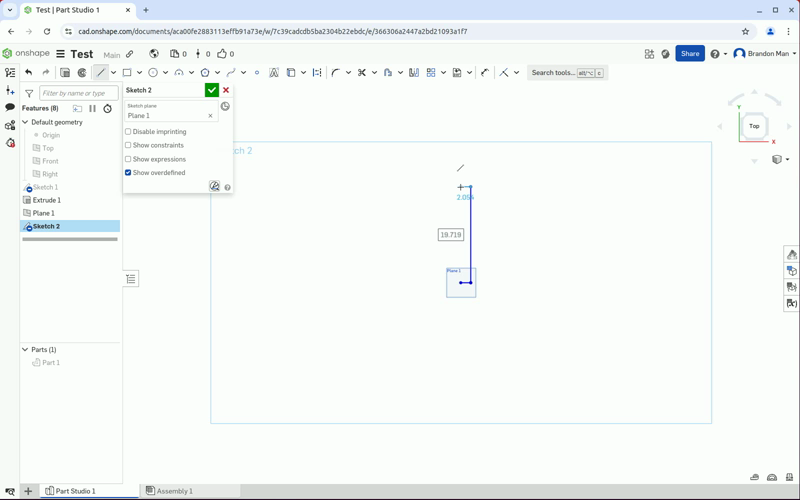
key_up(shift)
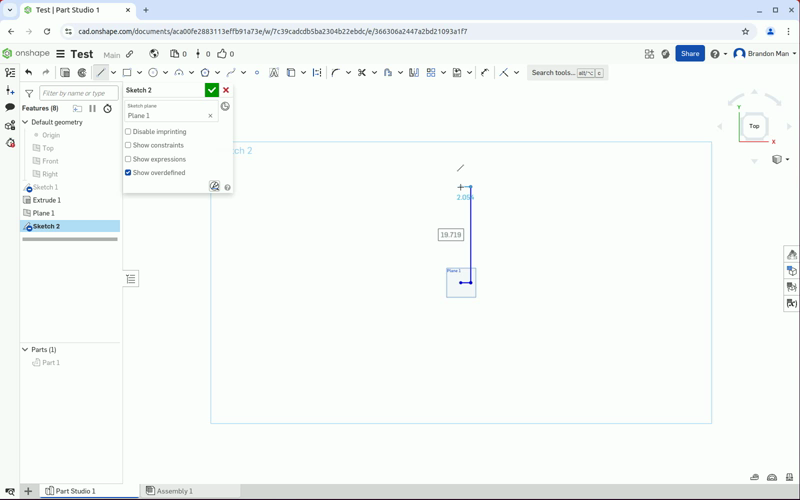
key_down(shift)
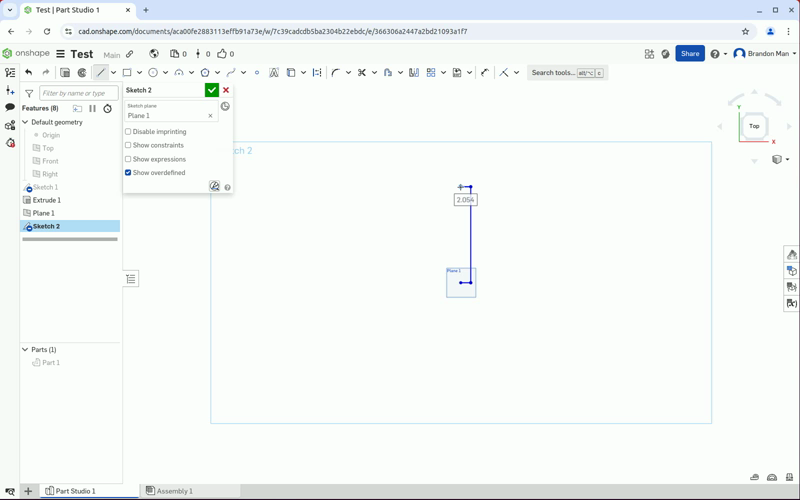
mouse_move(460, 282)
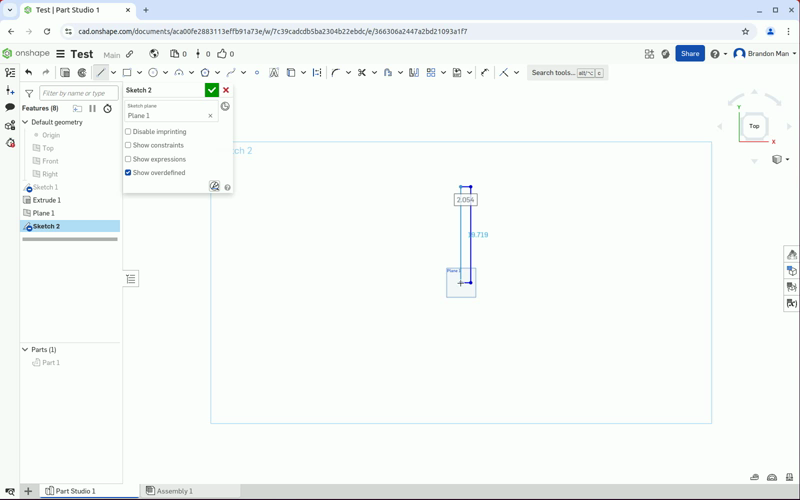
key_up(shift)
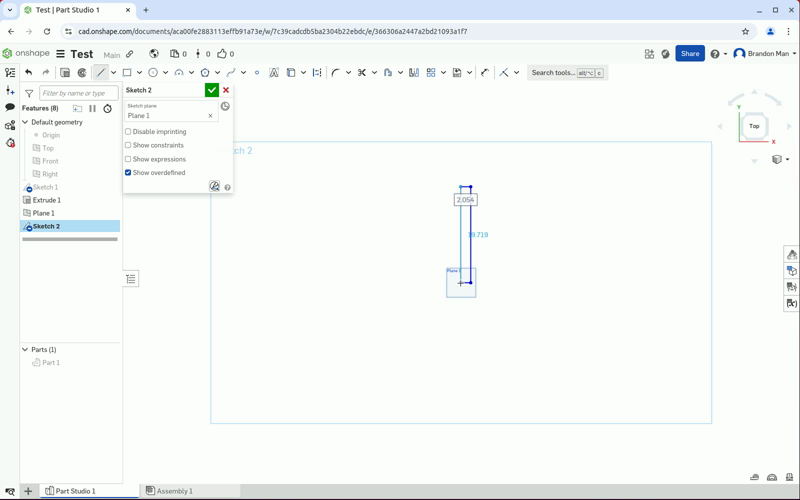
click(460, 282)
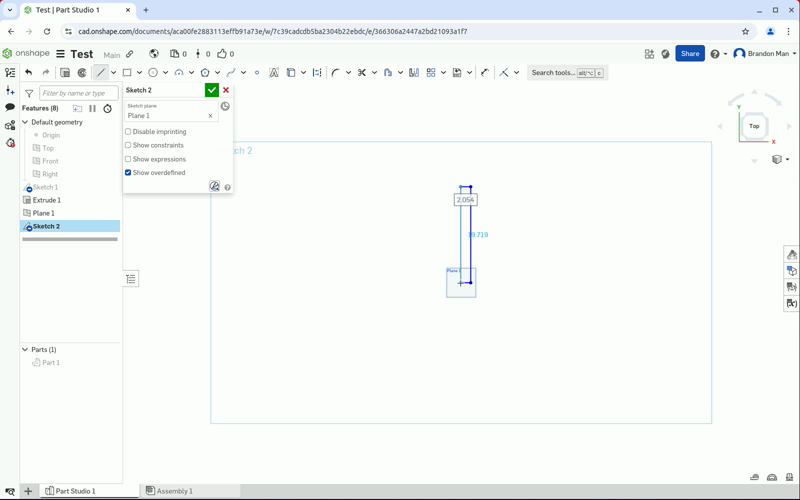
key(esc)
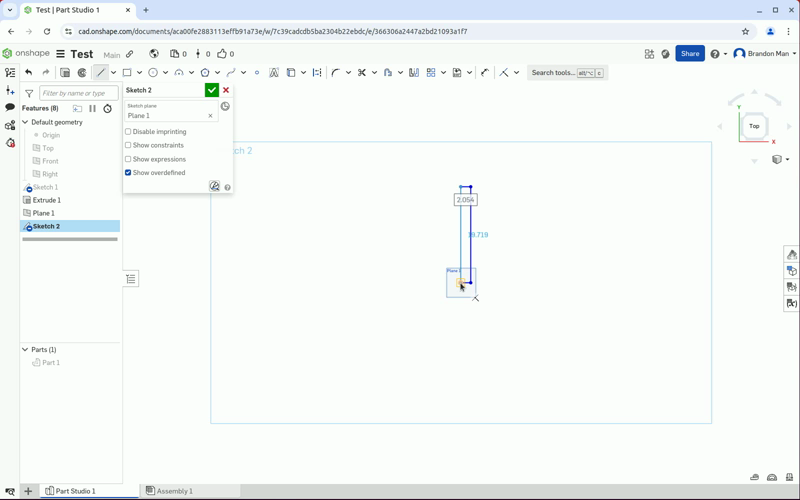
mouse_move(469, 268)
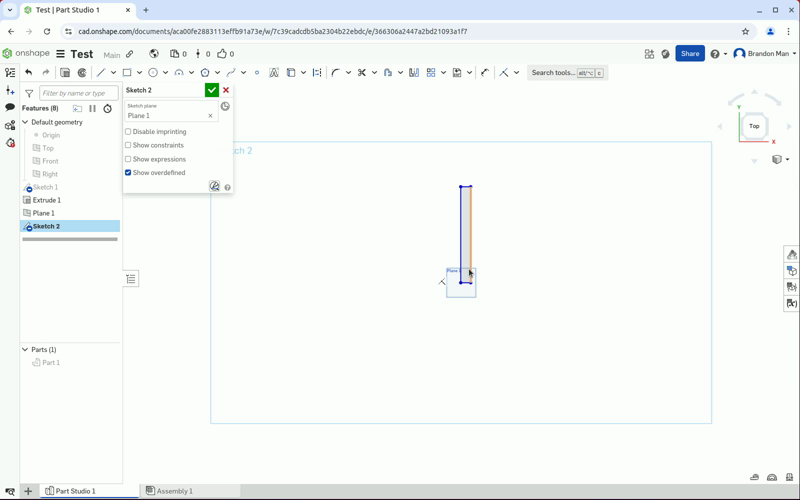
scroll(6)
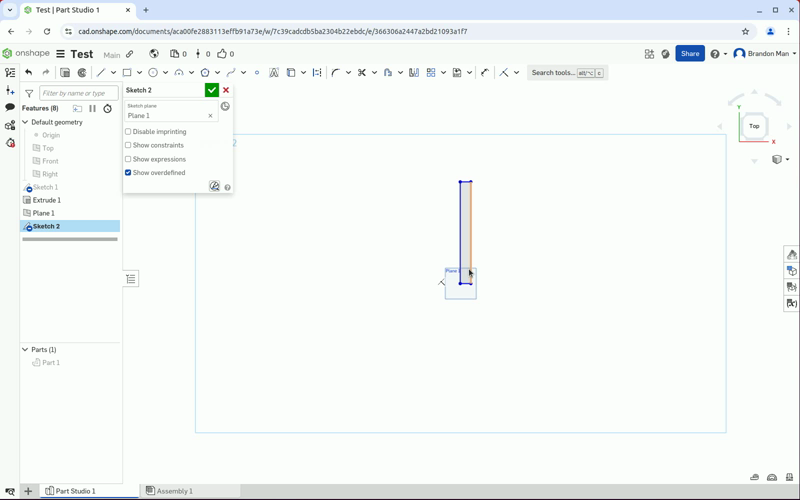
scroll(6)
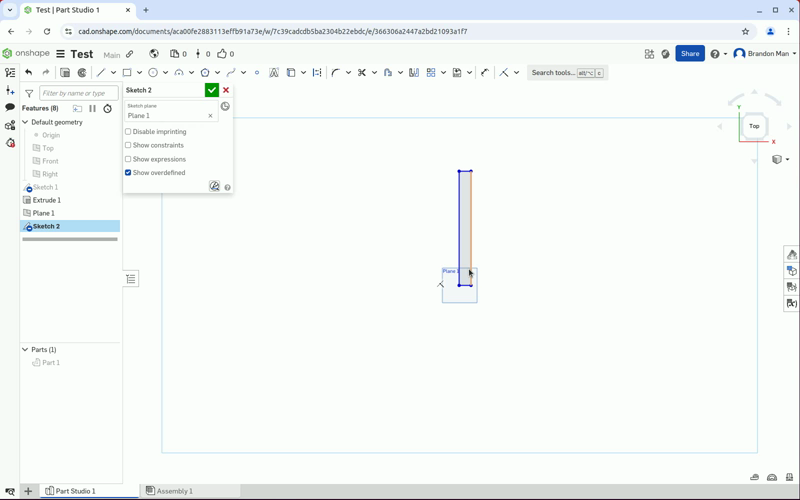
scroll(6)
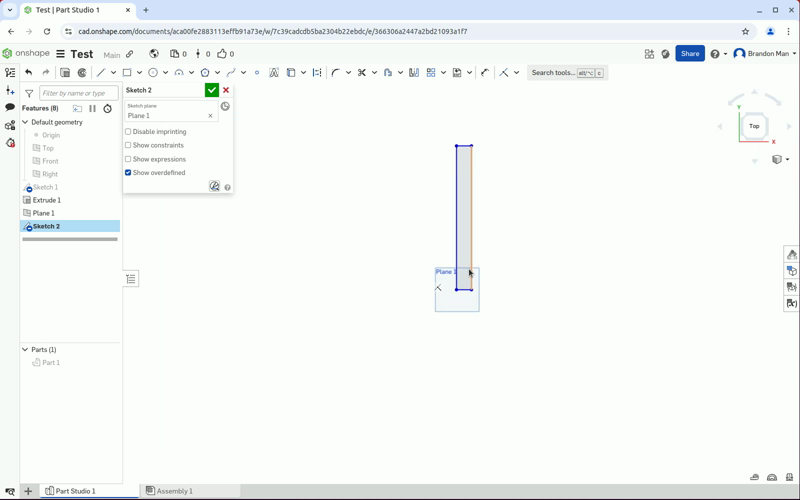
scroll(6)
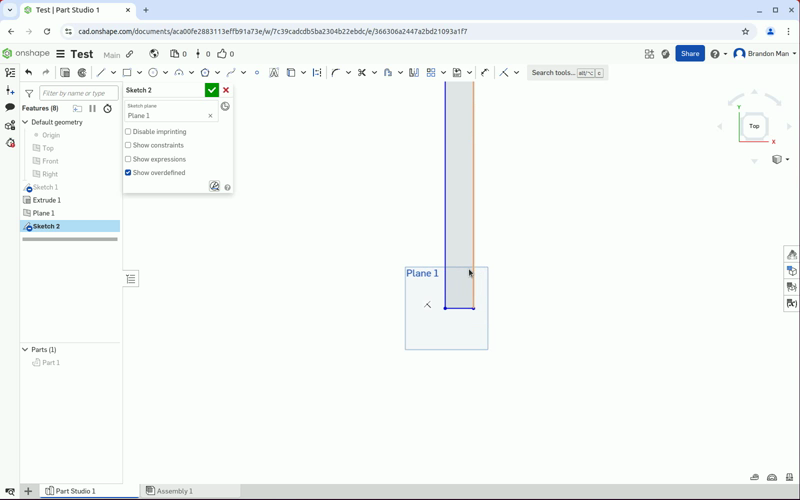
scroll(6)
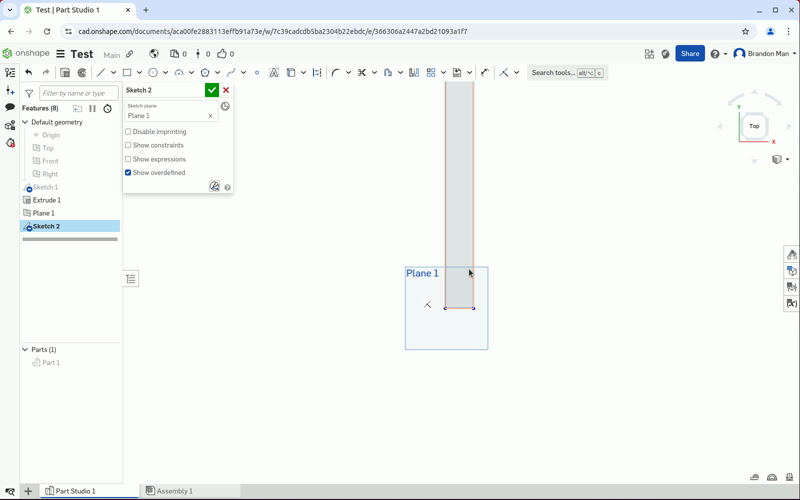
scroll(6)
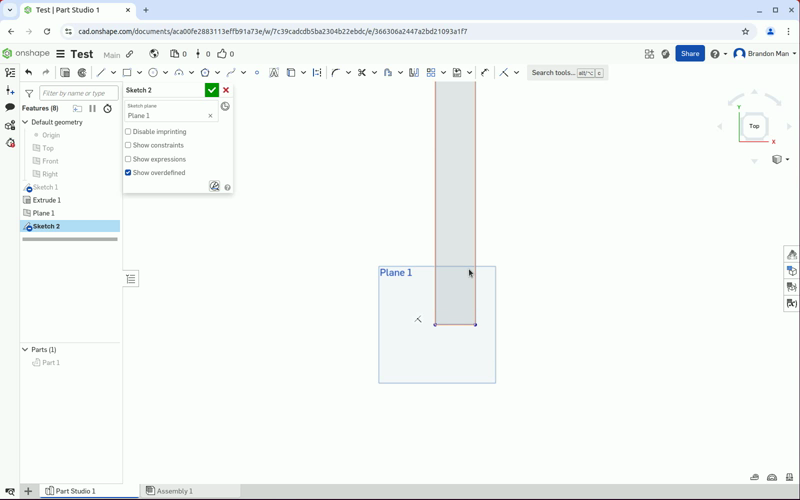
scroll(6)
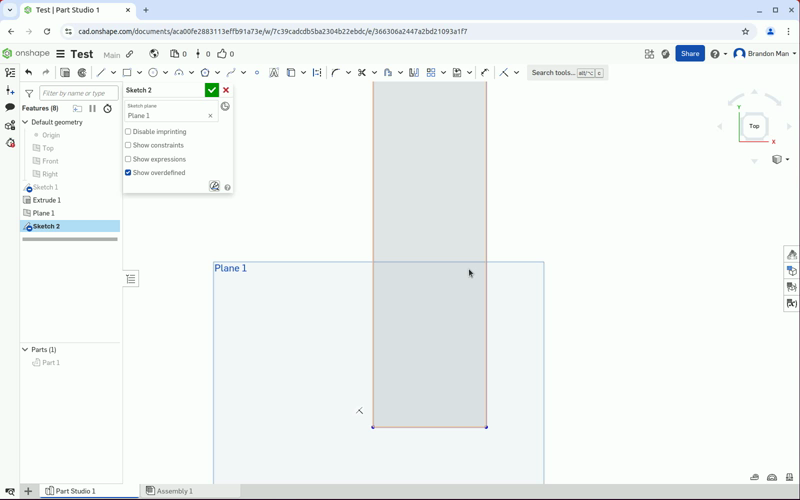
click(469, 268)
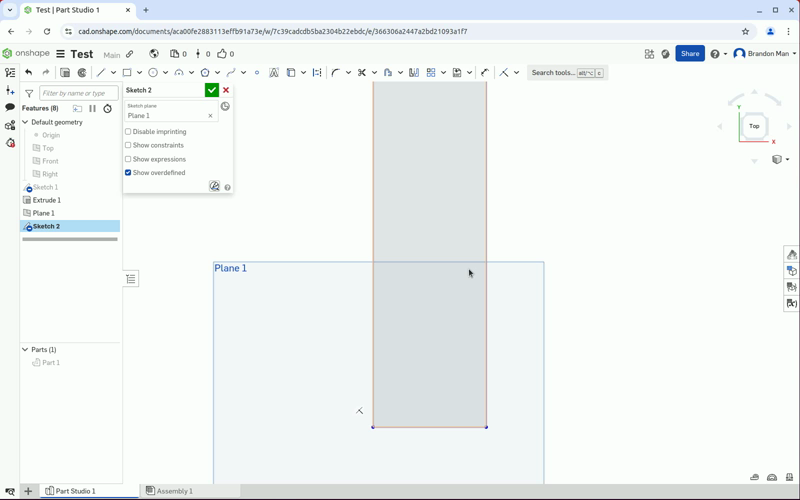
scroll(-6)
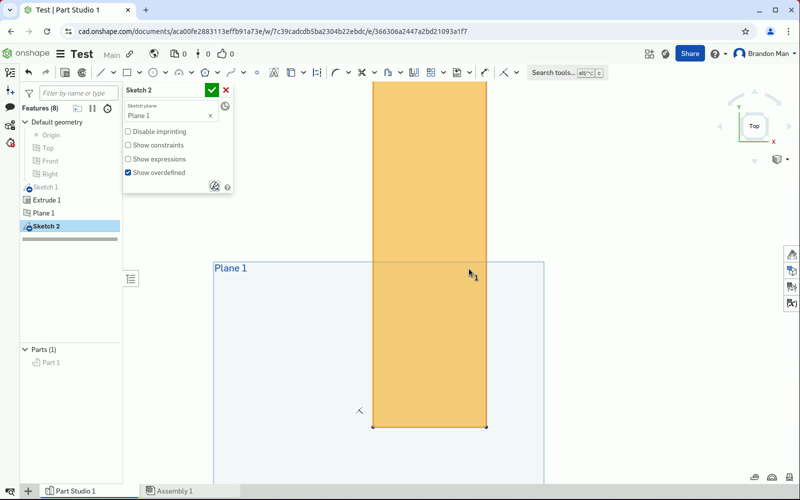
scroll(-6)
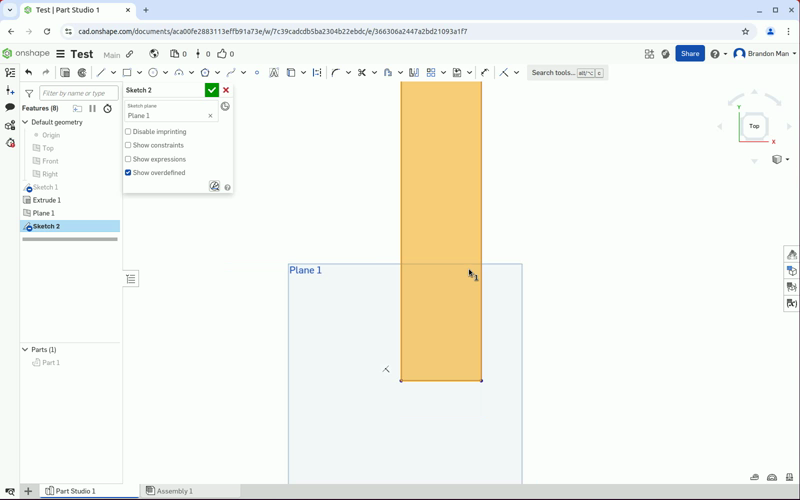
scroll(-6)
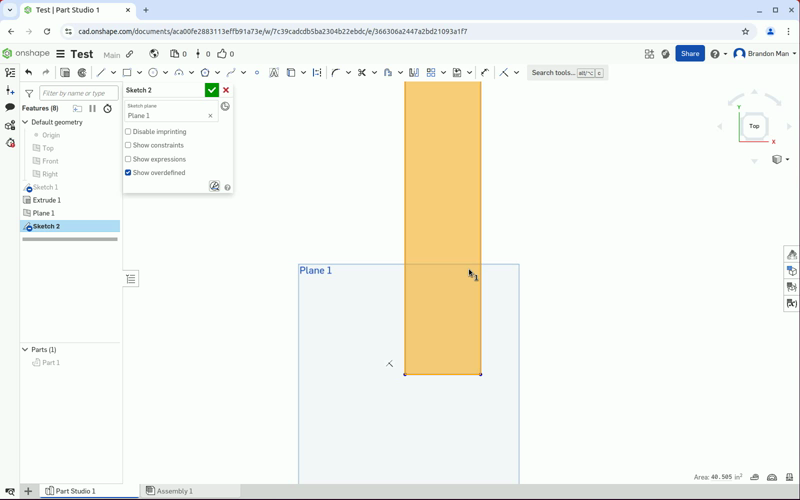
scroll(-6)
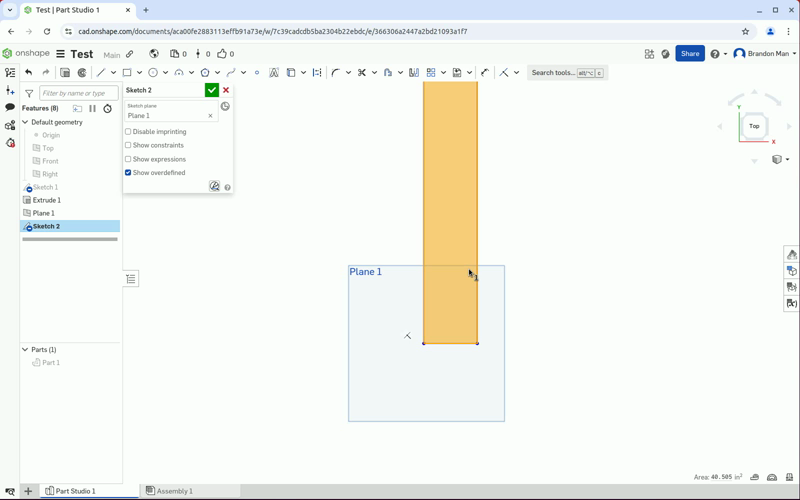
scroll(-6)
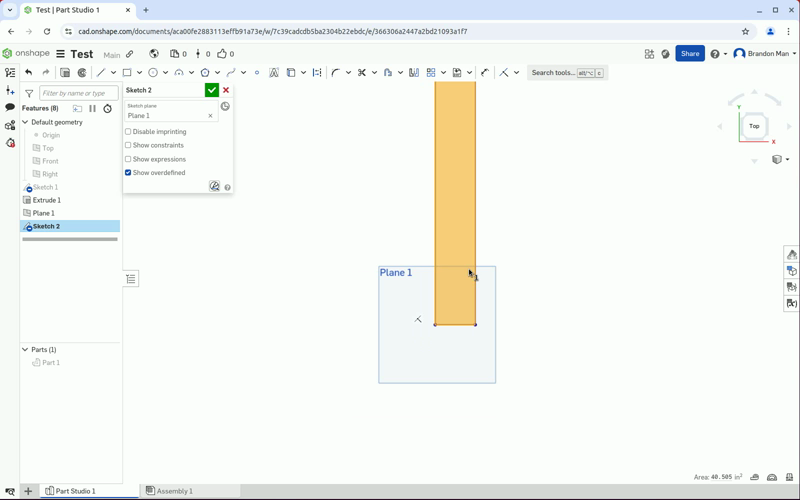
scroll(-6)
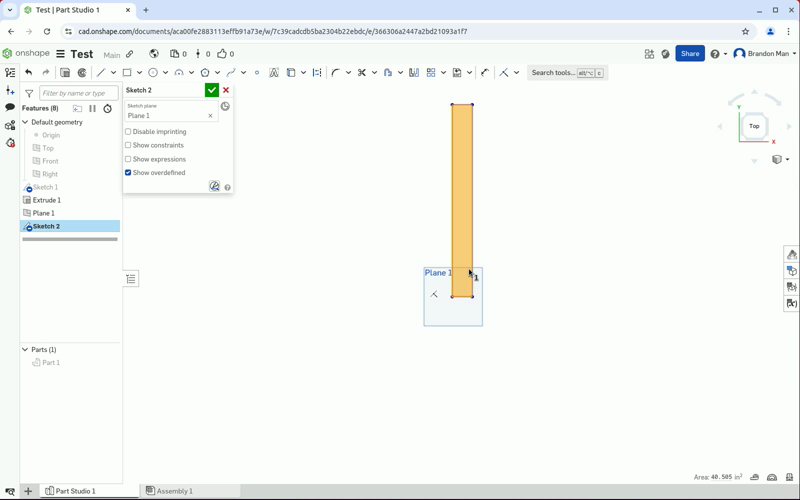
scroll(-6)
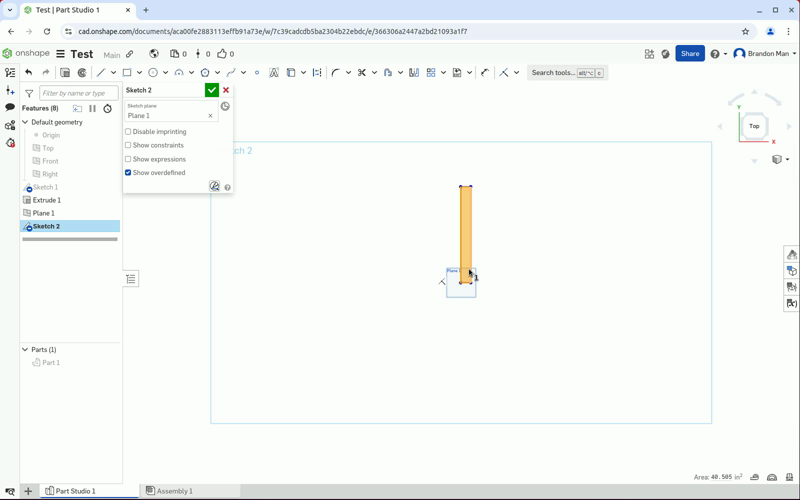
mouse_move(73, 352)
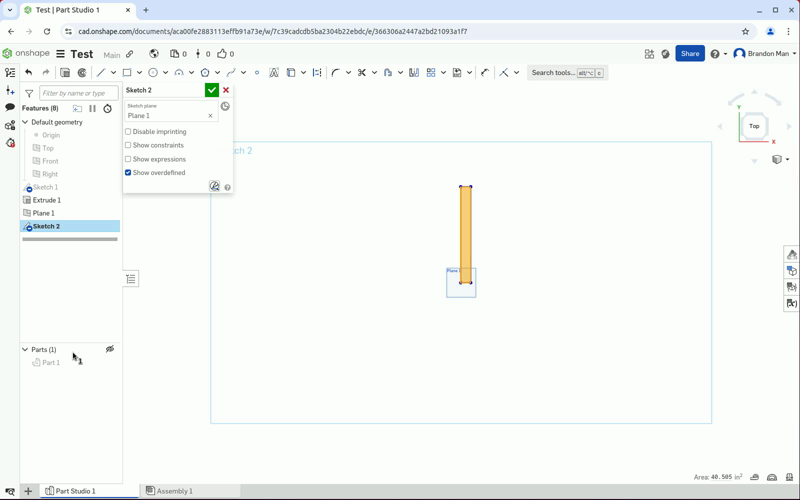
key(shift+y)
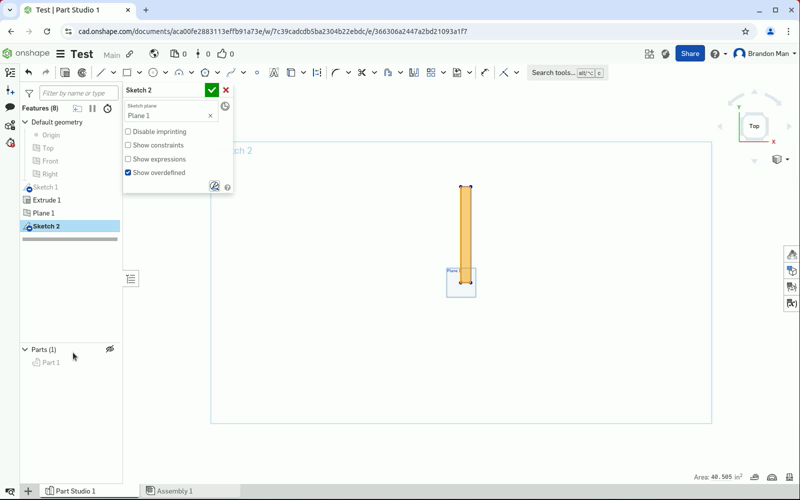
key(shift+e)
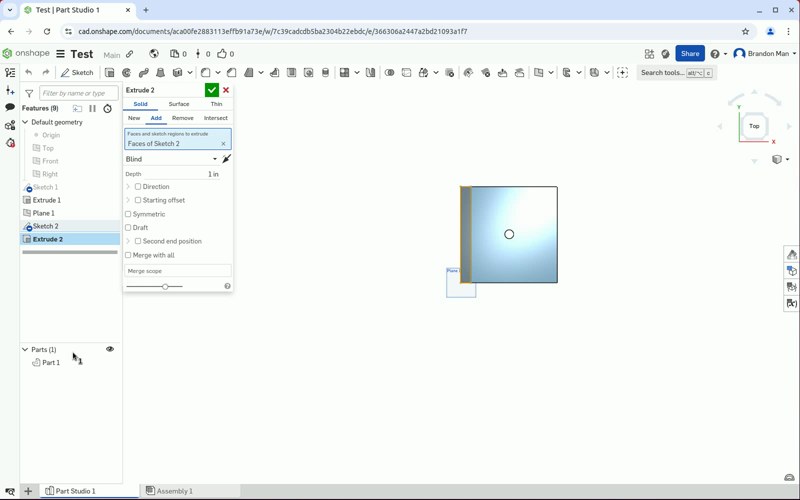
mouse_move(143, 106)
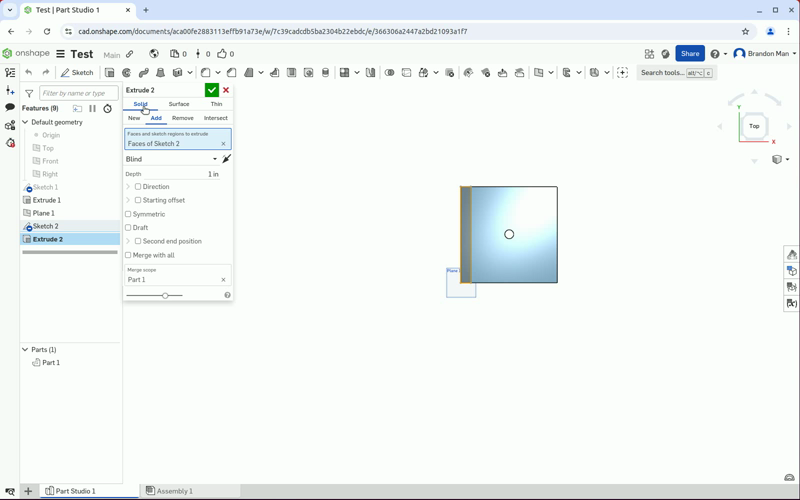
click(143, 106)
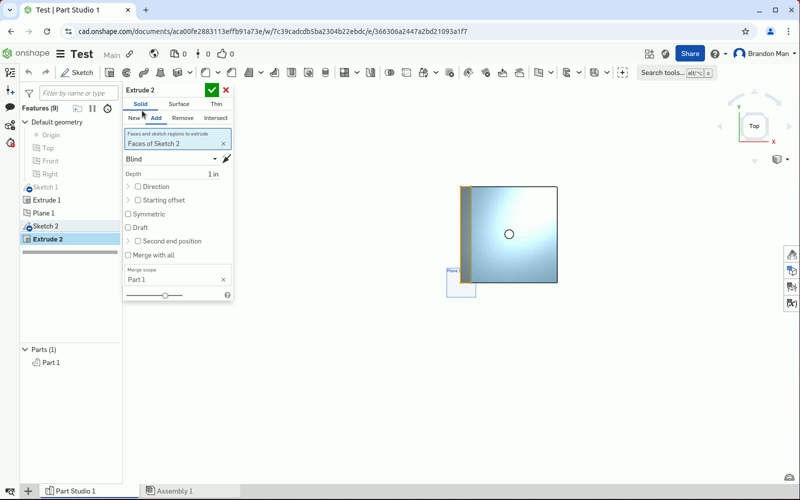
mouse_move(137, 120)
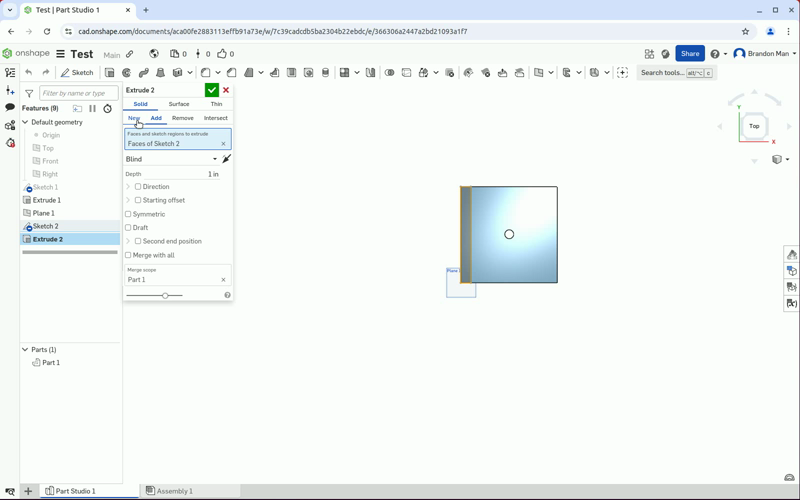
click(137, 120)
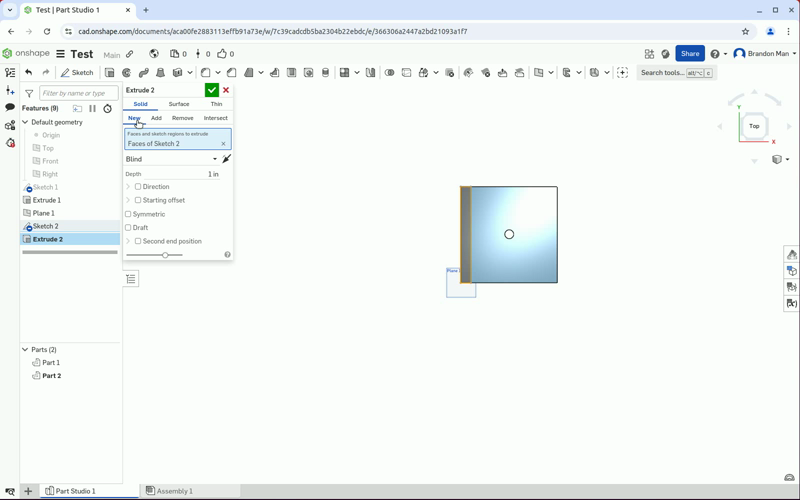
key(tab, 4)
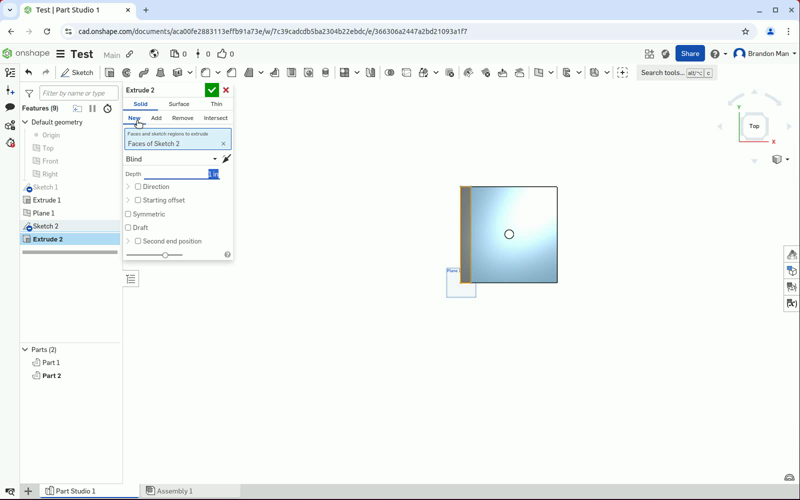
text(3.37)
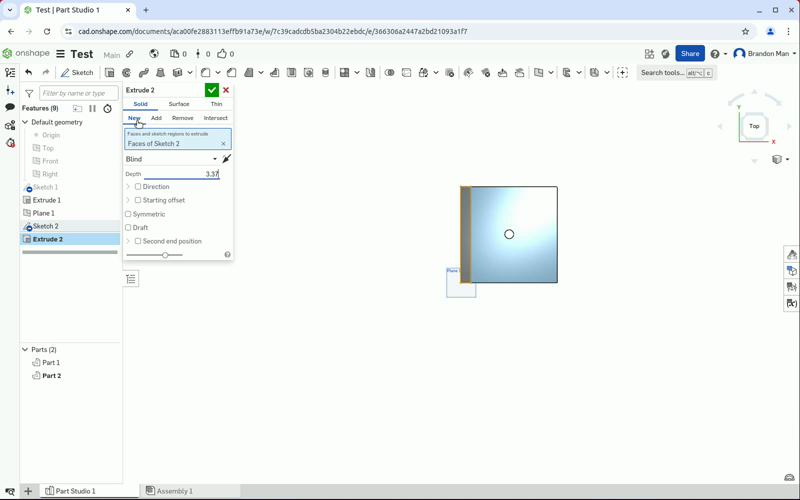
key(enter)
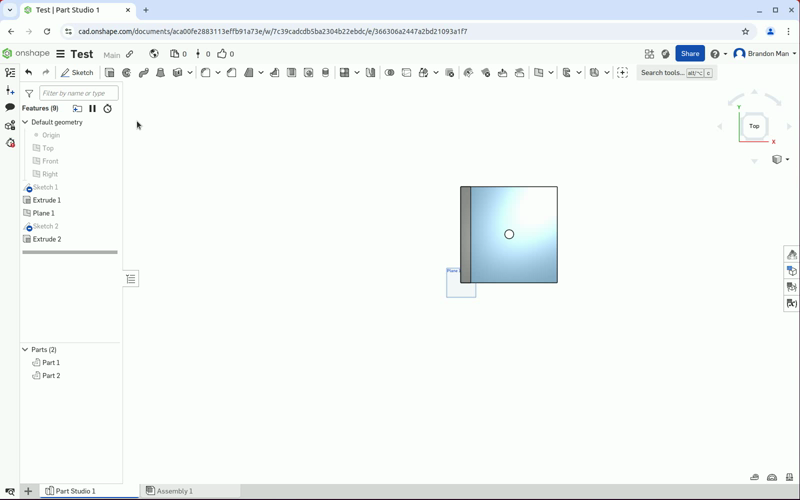
key(shift+h)
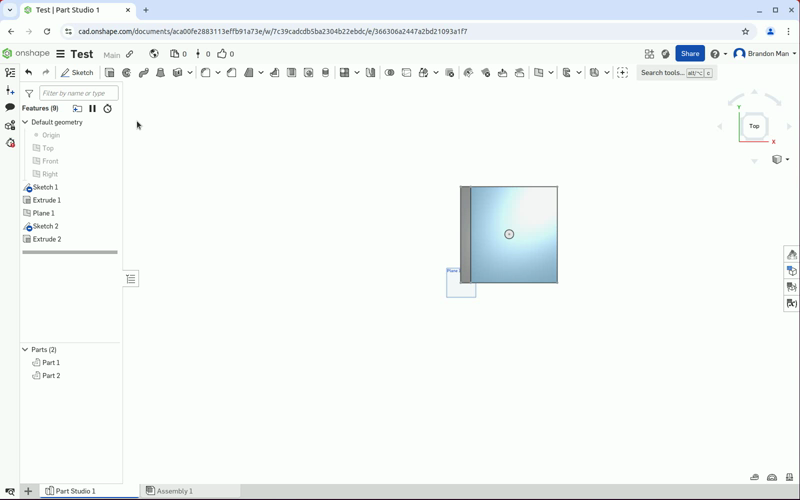
key(shift+h)
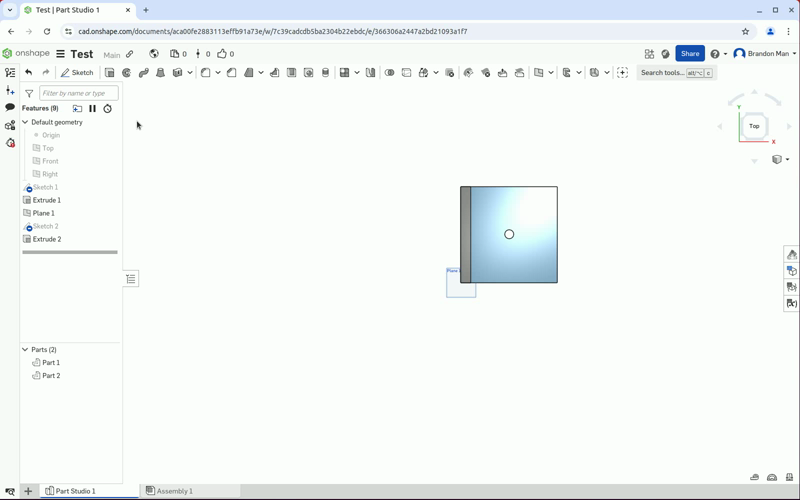
mouse_move(73, 189)
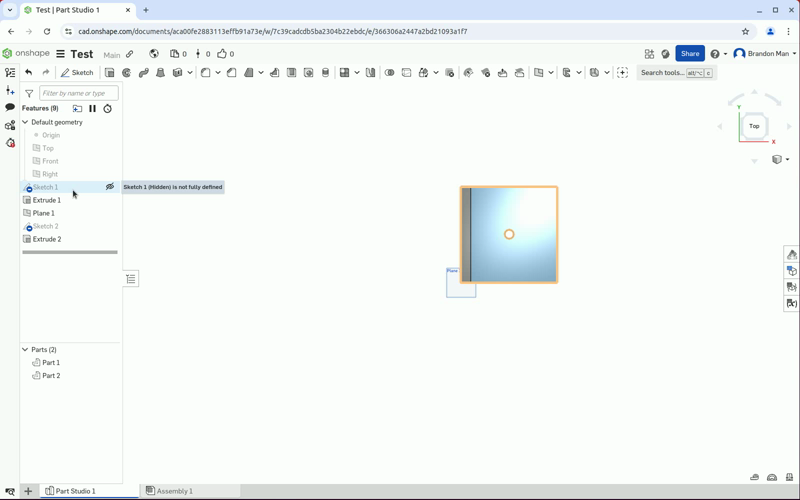
click(73, 189)
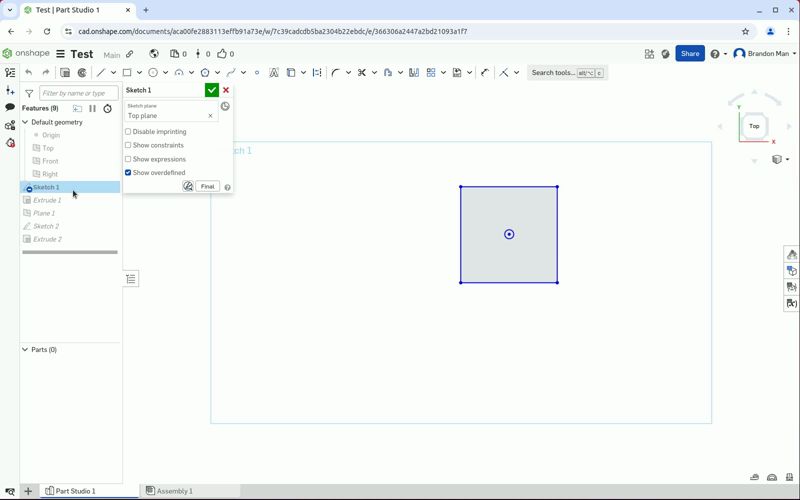
mouse_move(229, 92)
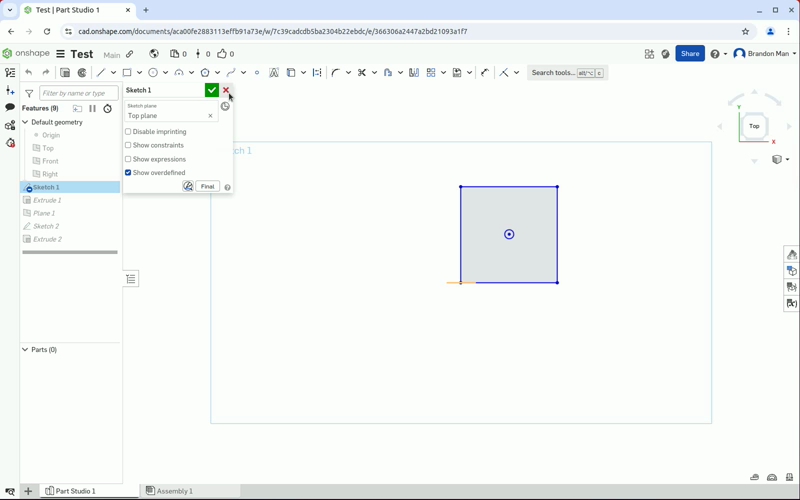
click(229, 92)
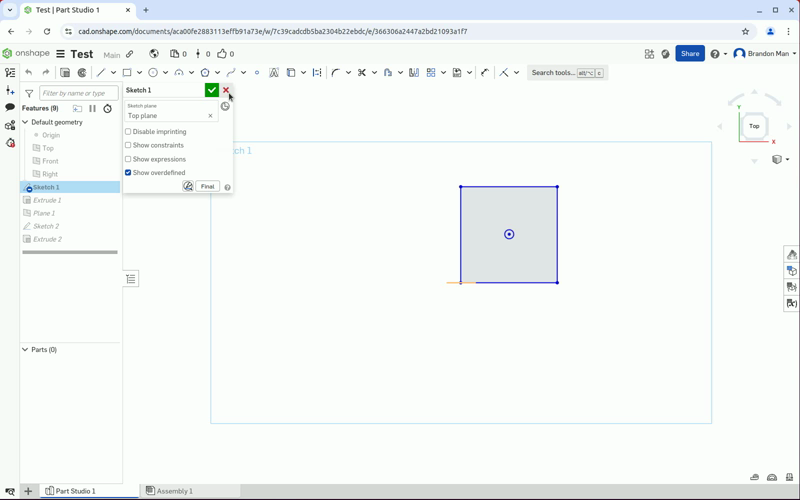
key(shift+s)
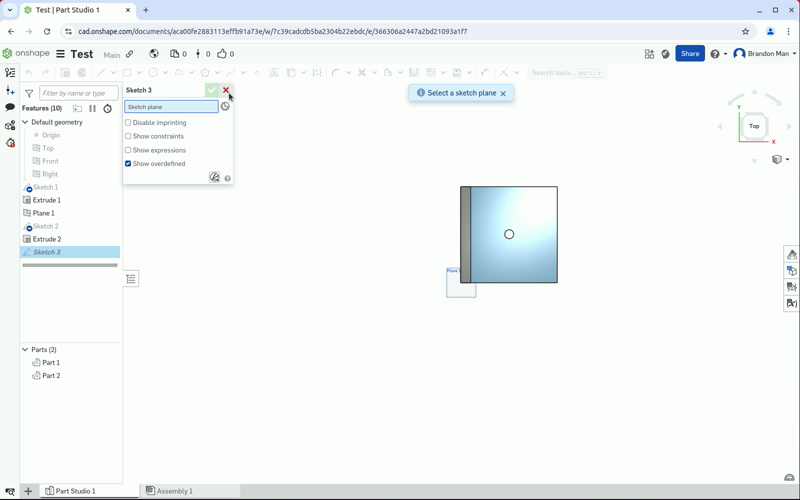
mouse_move(73, 215)
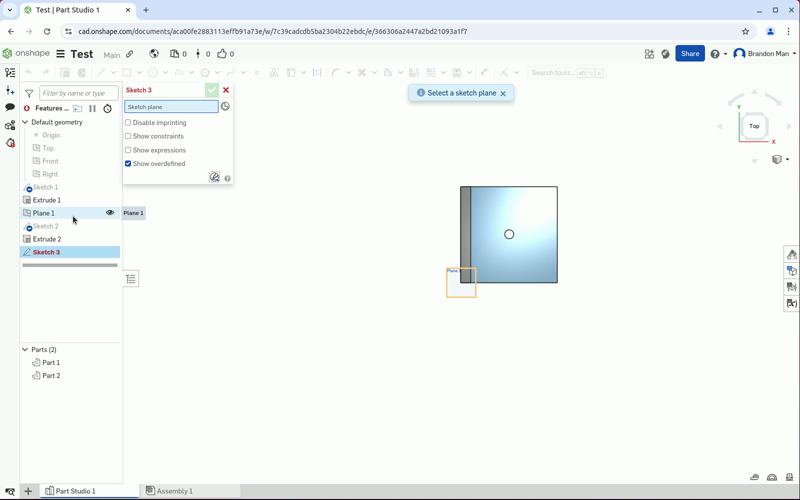
click(73, 215)
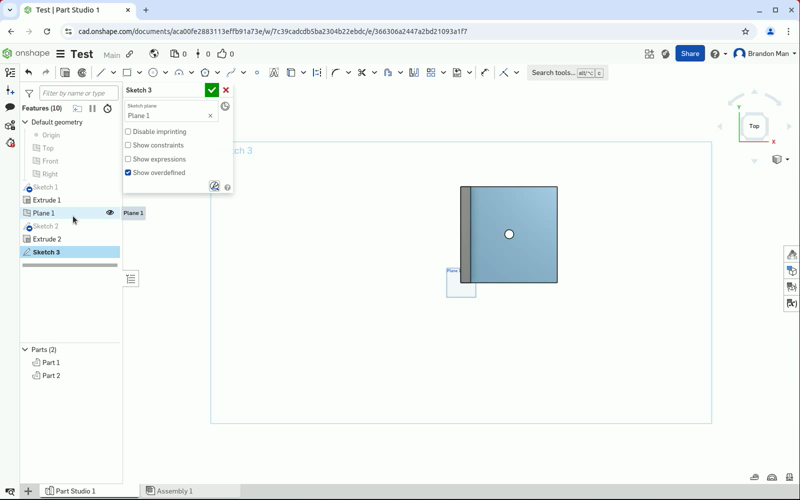
mouse_move(73, 352)
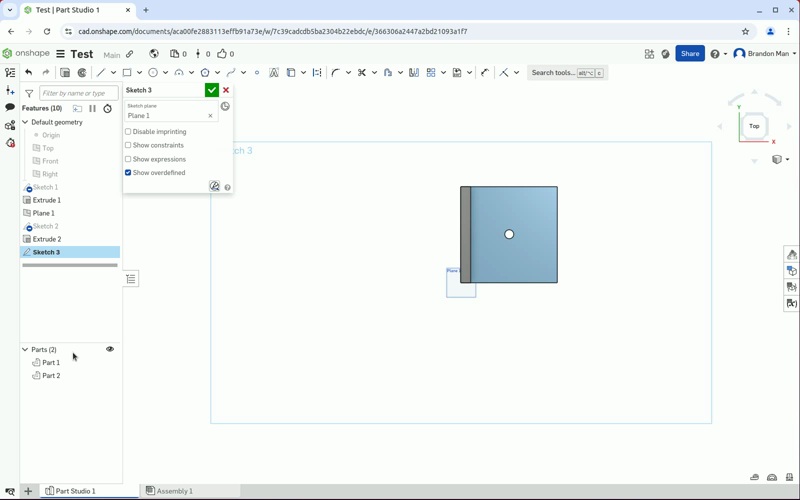
key(y)
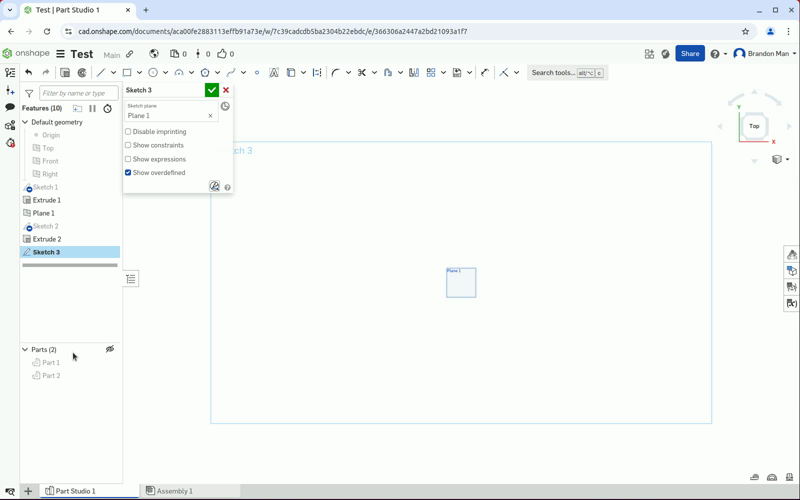
key(l)
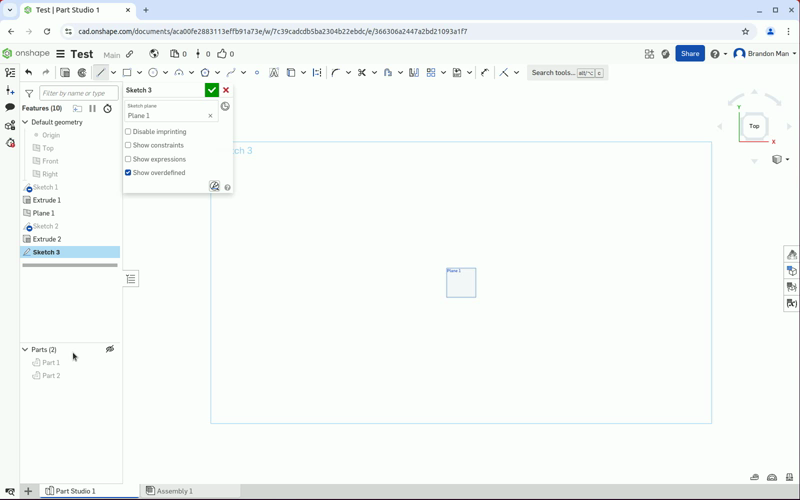
key_down(shift)
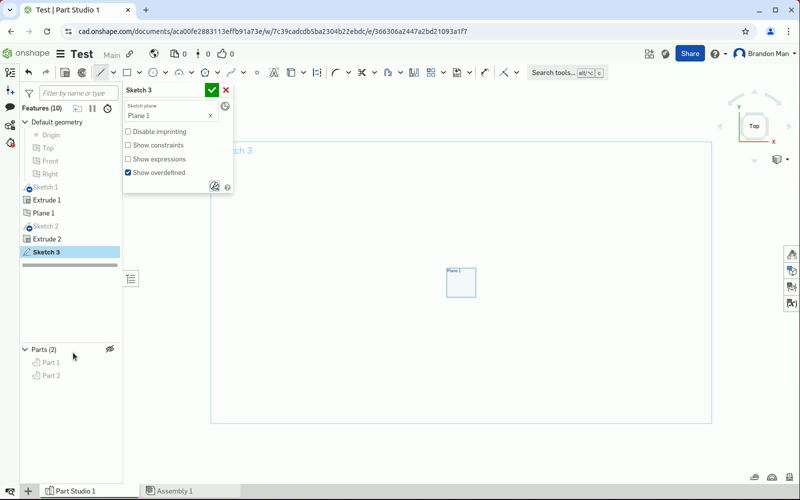
mouse_move(547, 282)
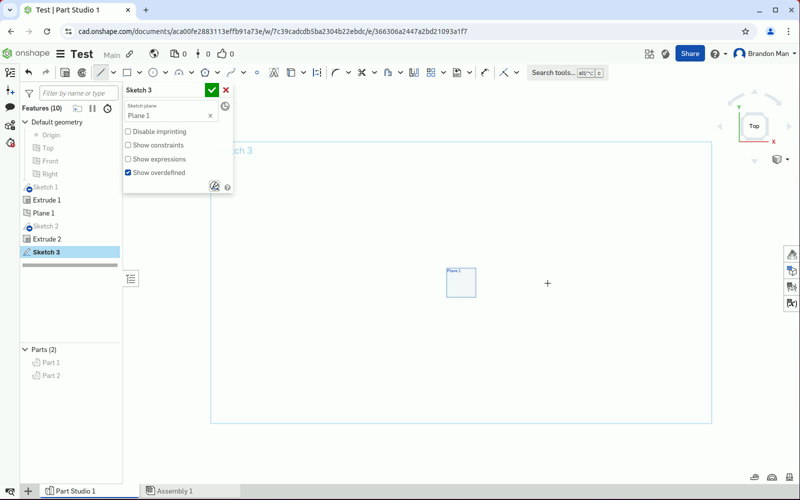
click(547, 282)
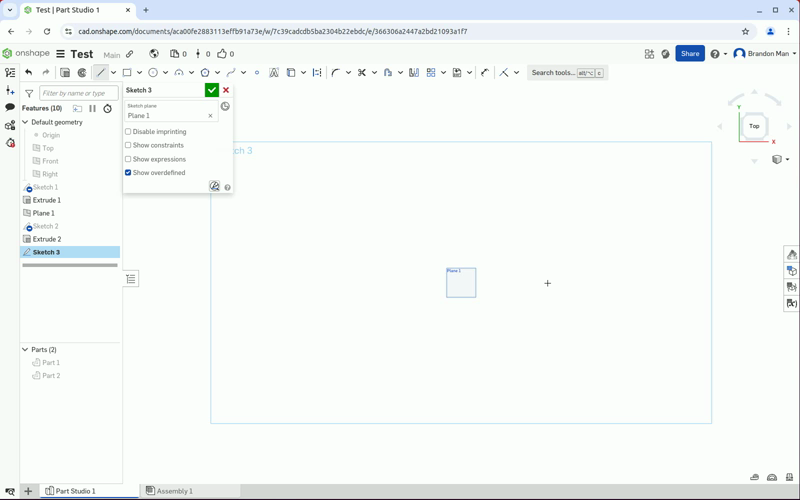
key_up(shift)
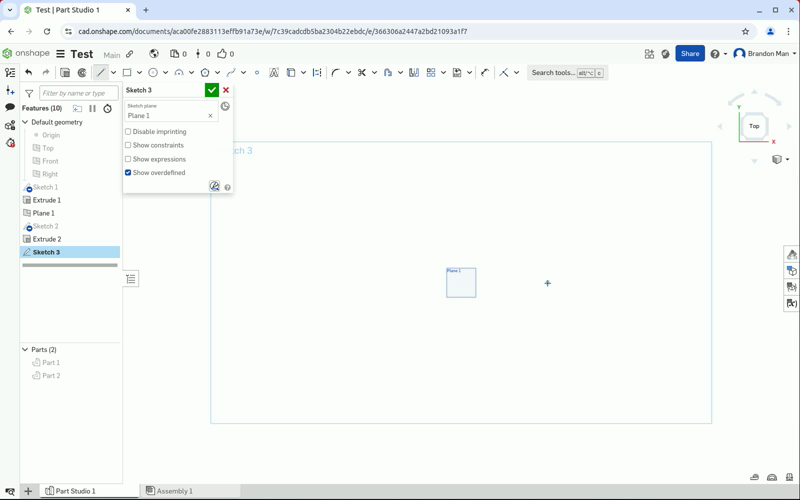
key_down(shift)
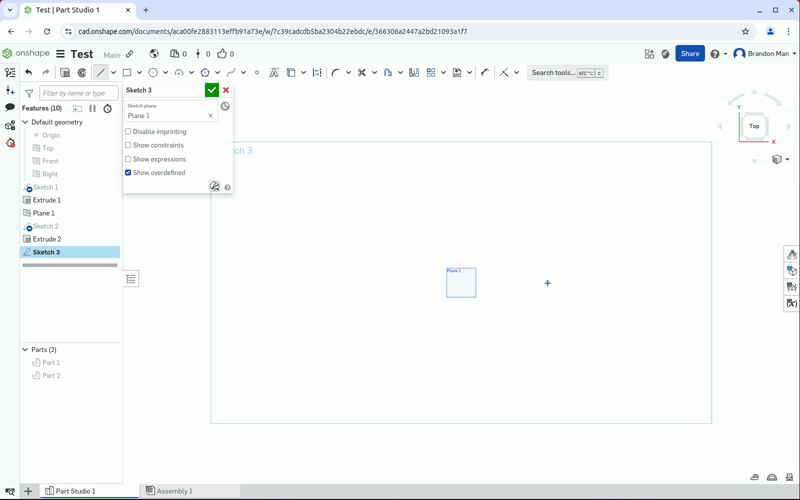
mouse_move(577, 282)
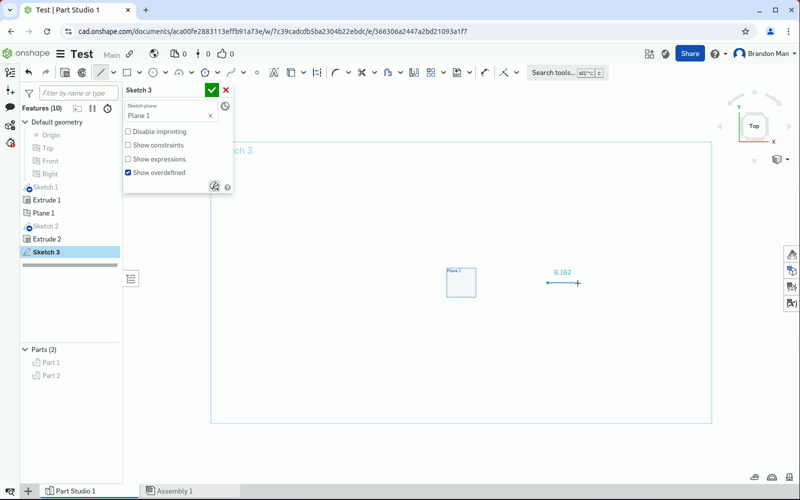
mouse_move(557, 282)
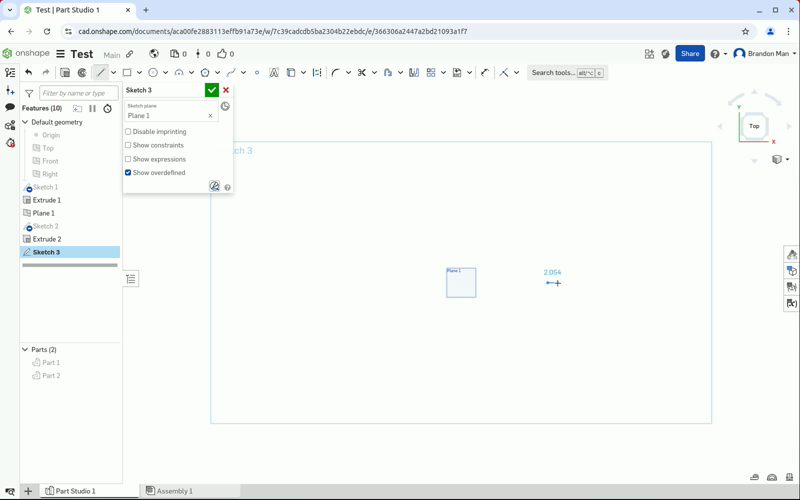
click(557, 282)
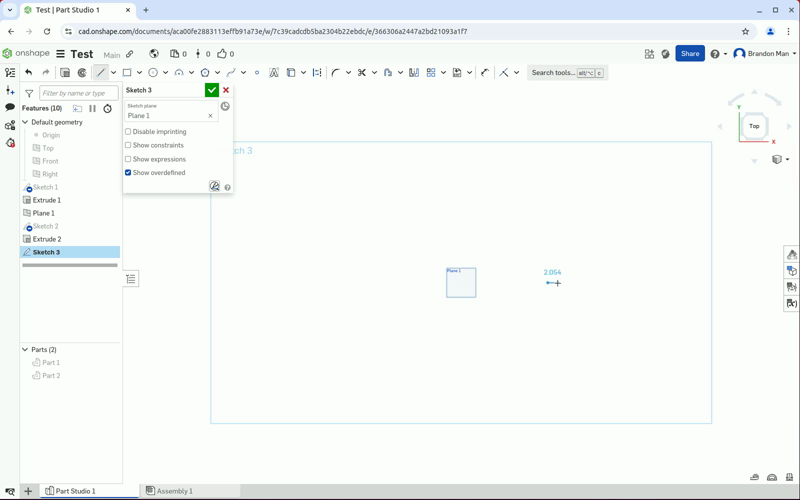
key_up(shift)
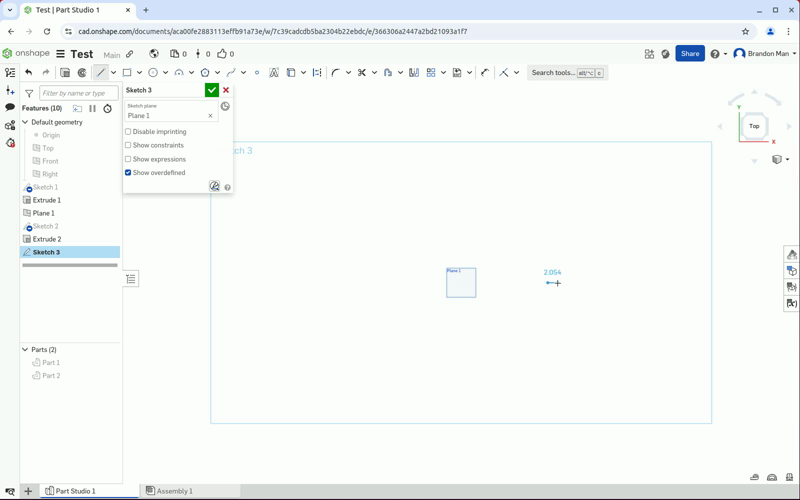
key_down(shift)
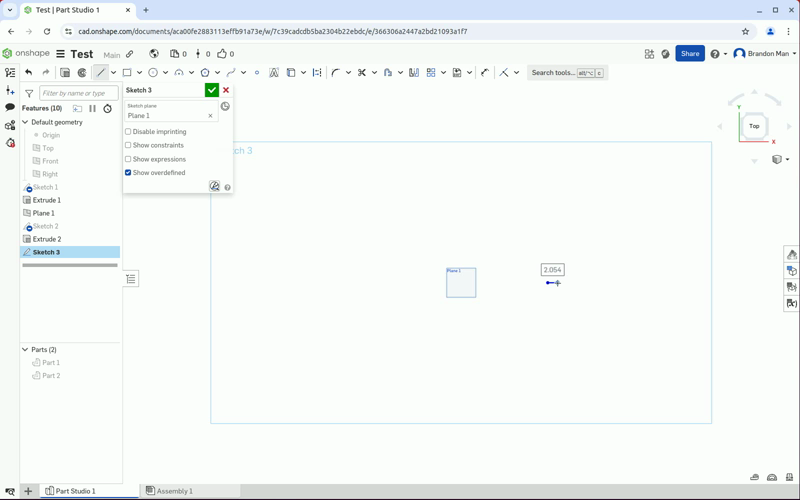
mouse_move(557, 186)
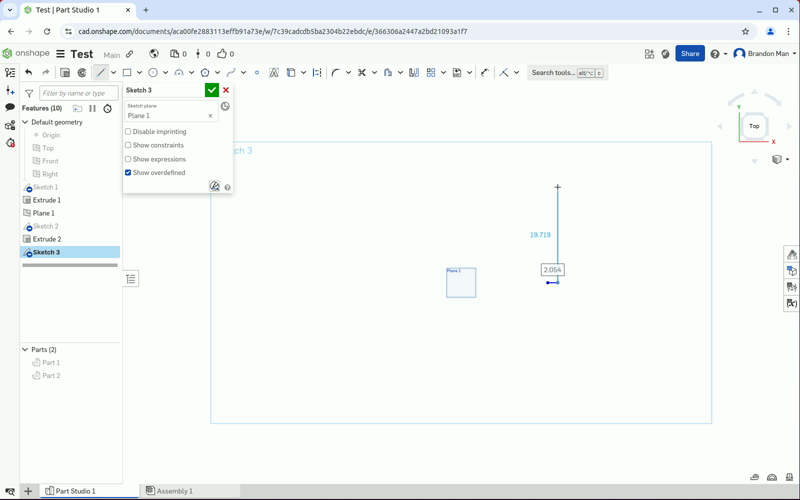
click(557, 186)
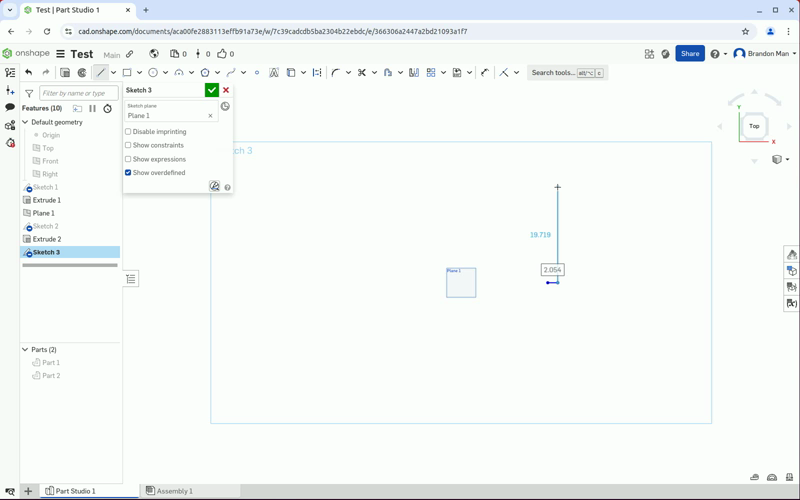
key_up(shift)
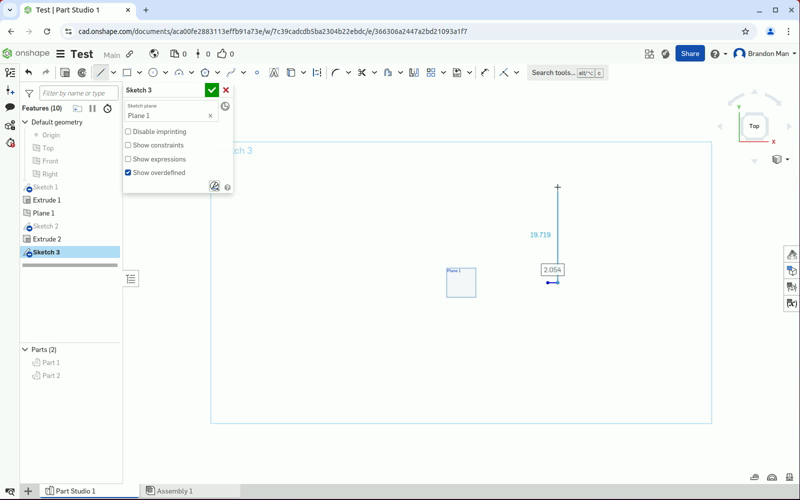
key_down(shift)
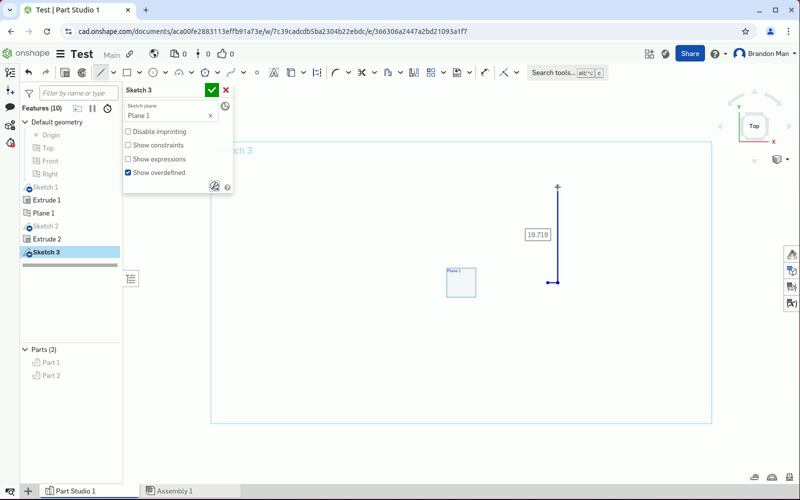
mouse_move(587, 186)
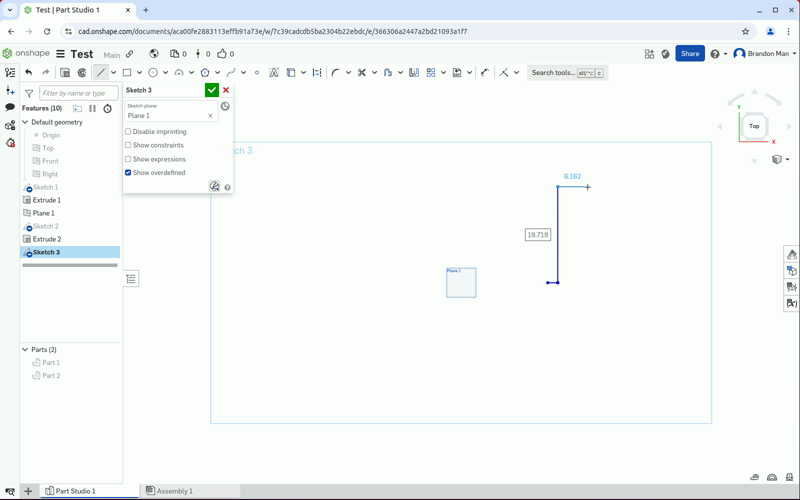
mouse_move(547, 186)
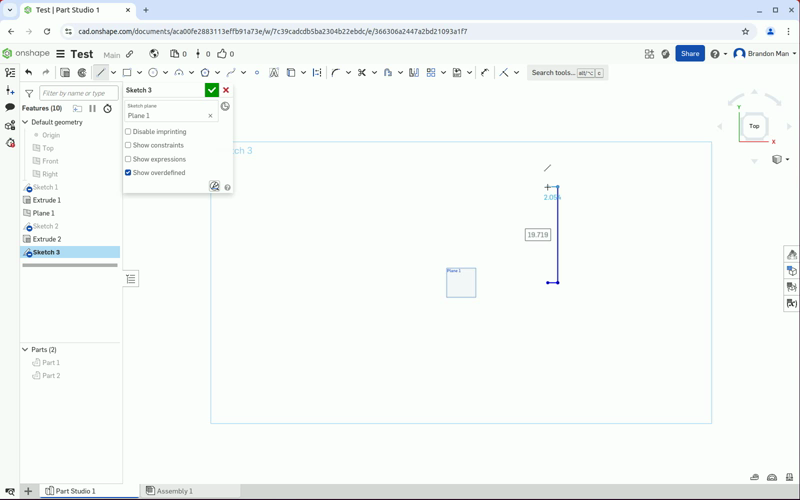
click(547, 186)
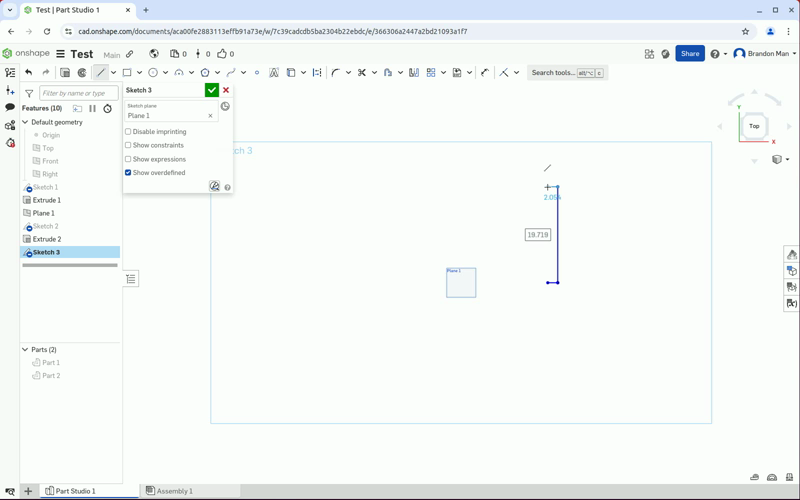
key_up(shift)
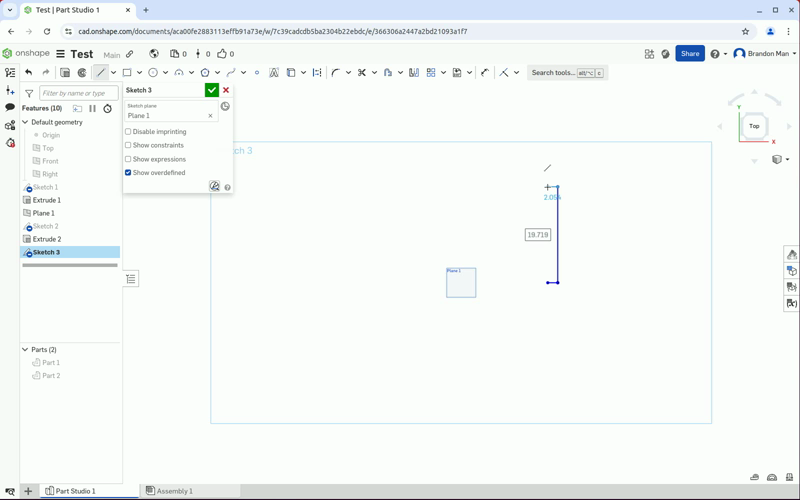
key_down(shift)
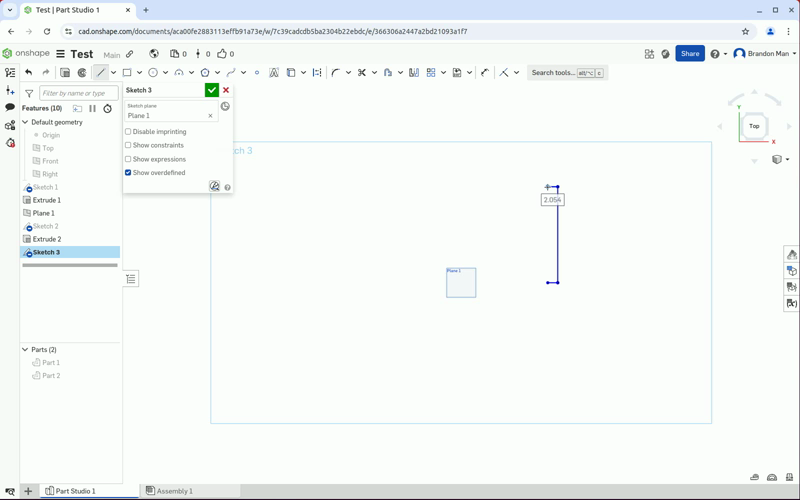
mouse_move(547, 282)
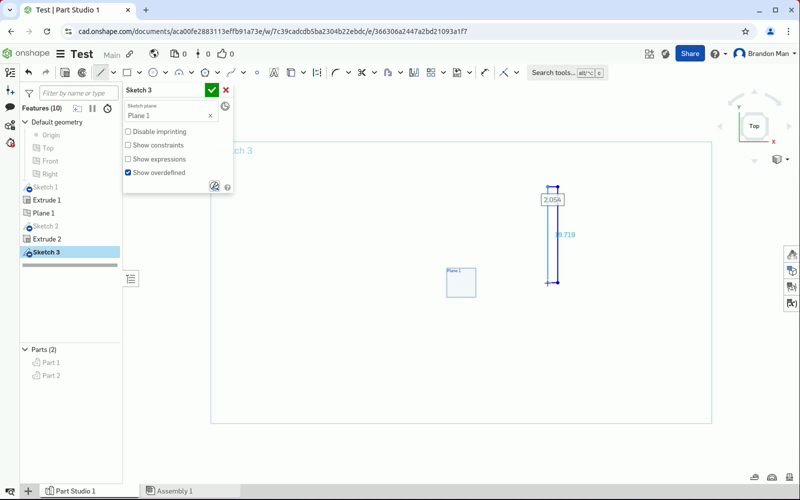
key_up(shift)
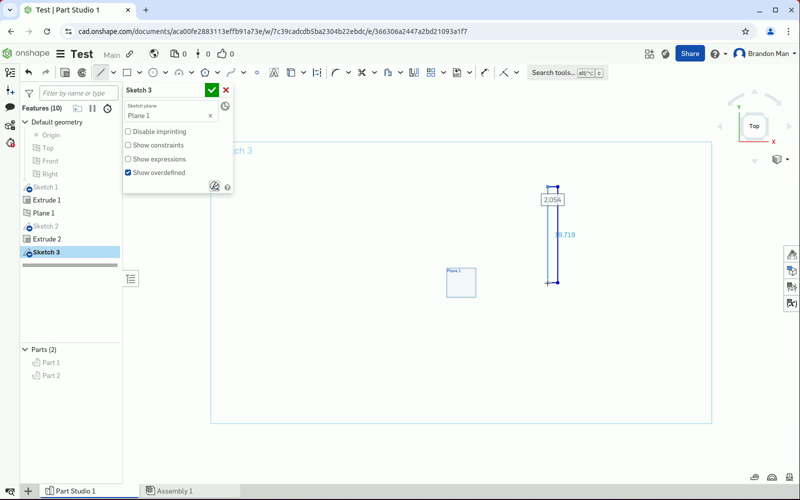
click(547, 282)
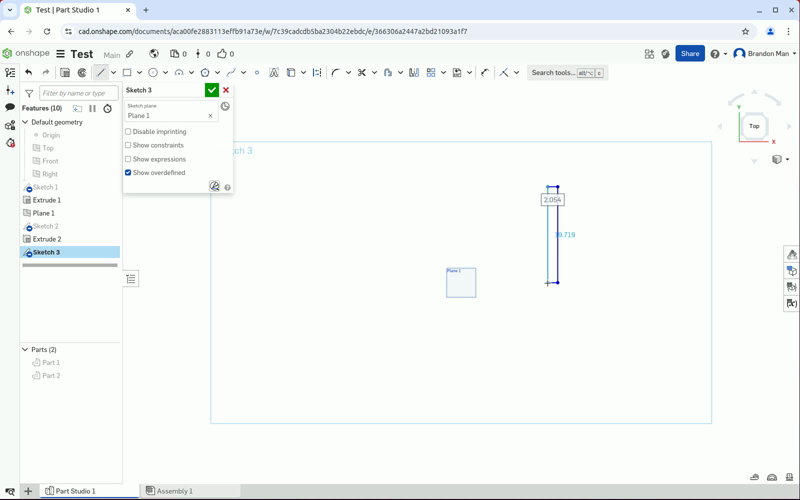
key(esc)
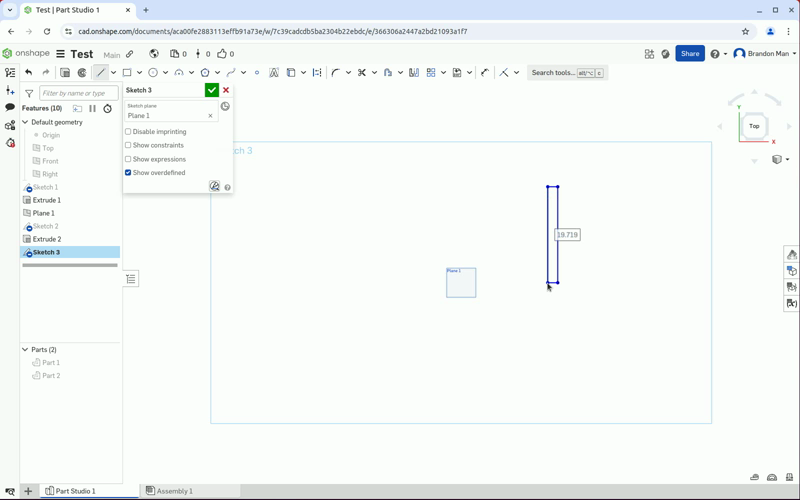
mouse_move(548, 241)
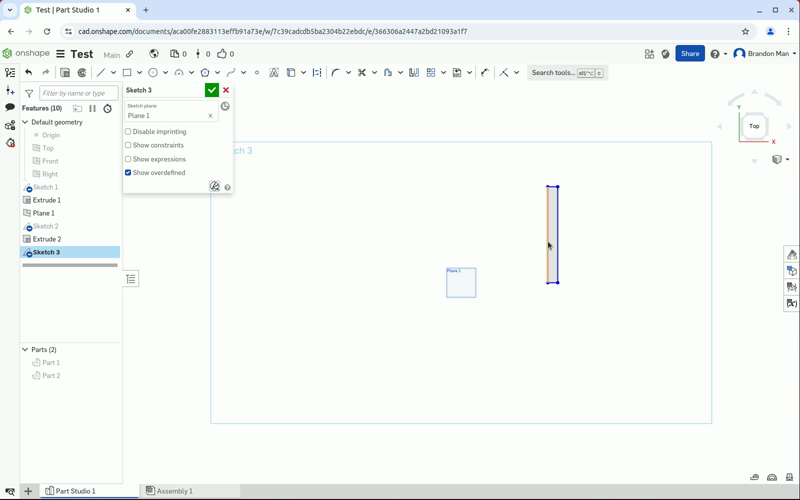
scroll(6)
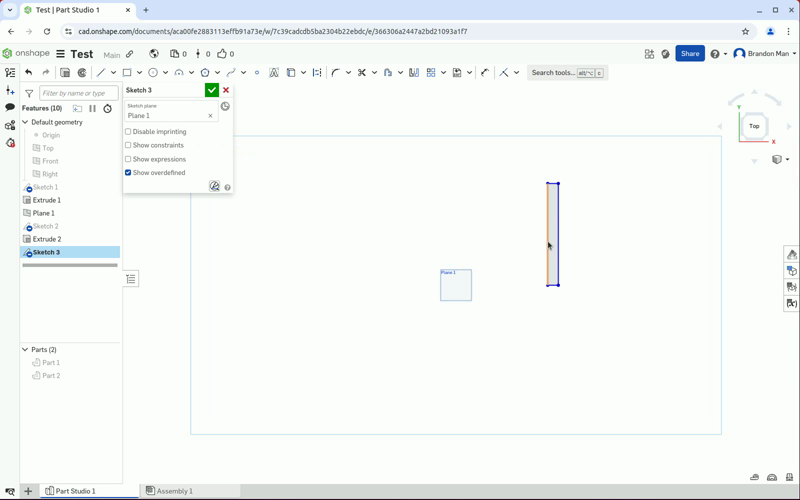
scroll(6)
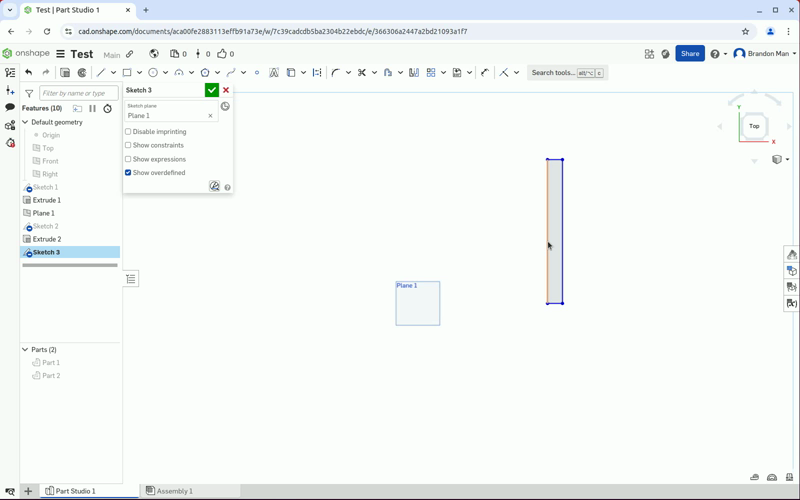
scroll(6)
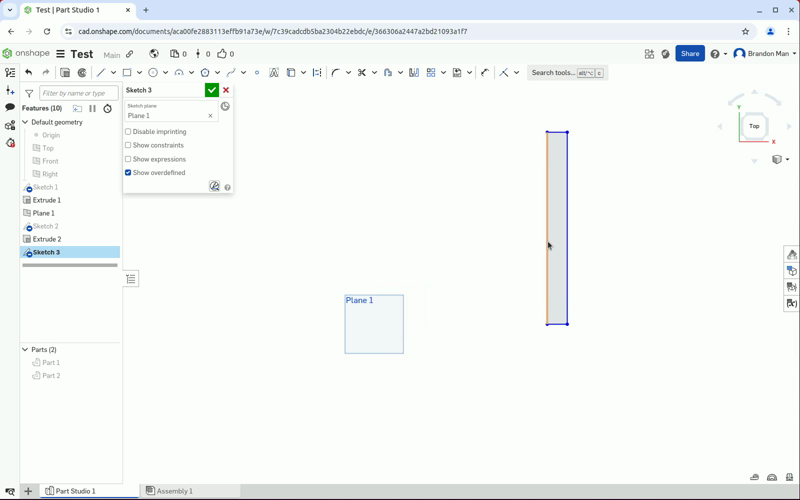
scroll(6)
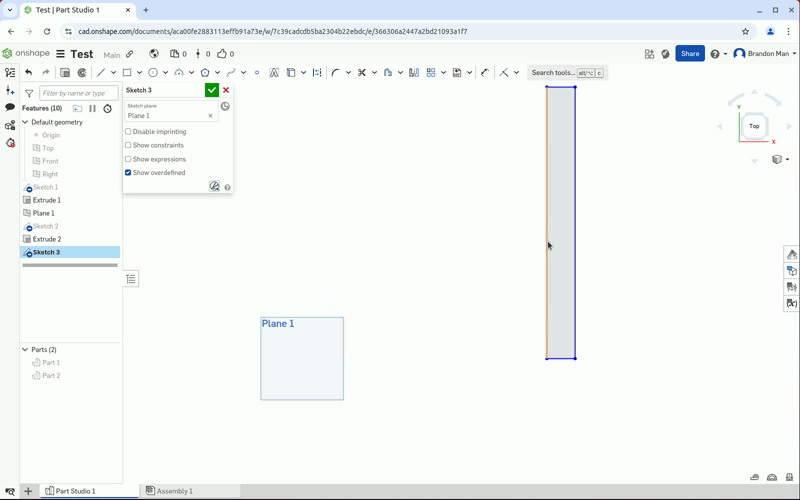
scroll(6)
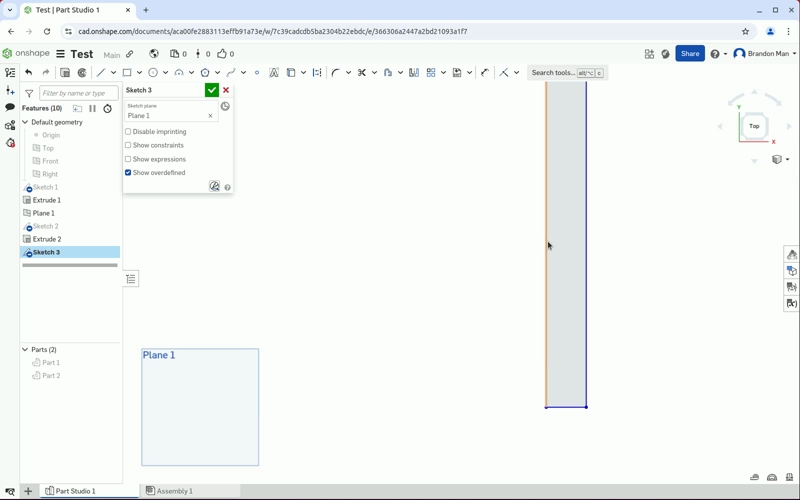
scroll(6)
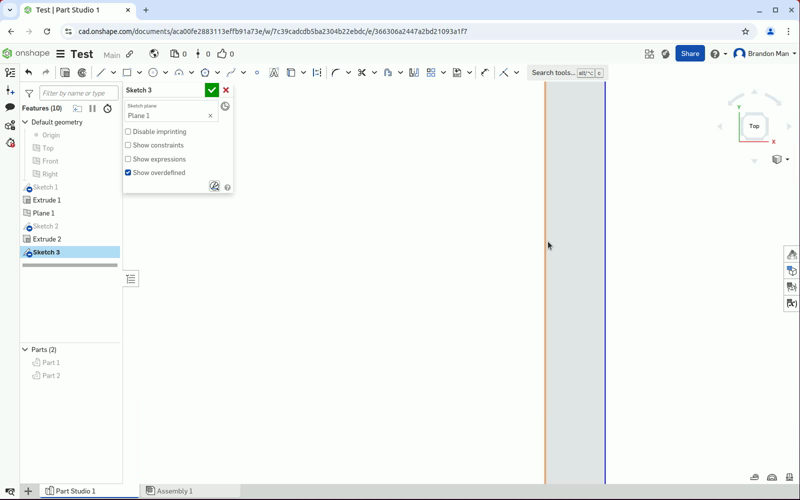
scroll(6)
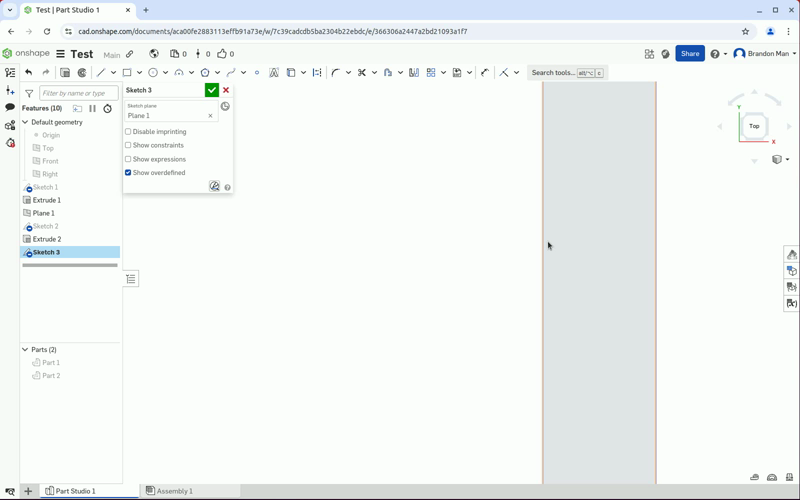
click(548, 241)
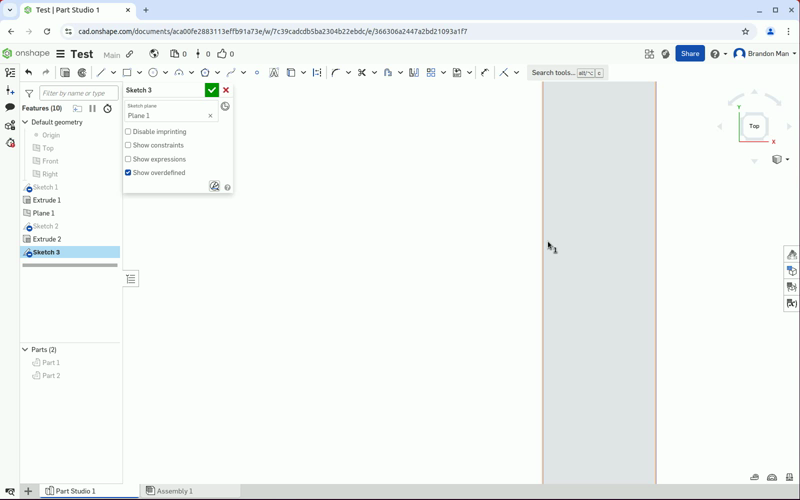
scroll(-6)
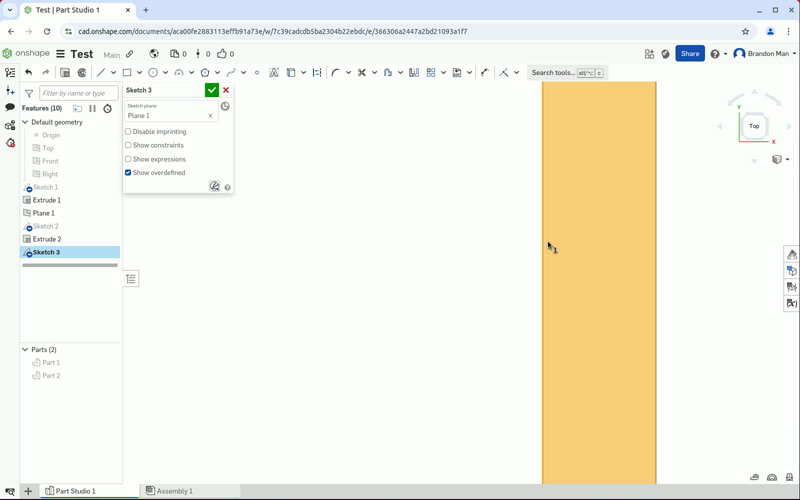
scroll(-6)
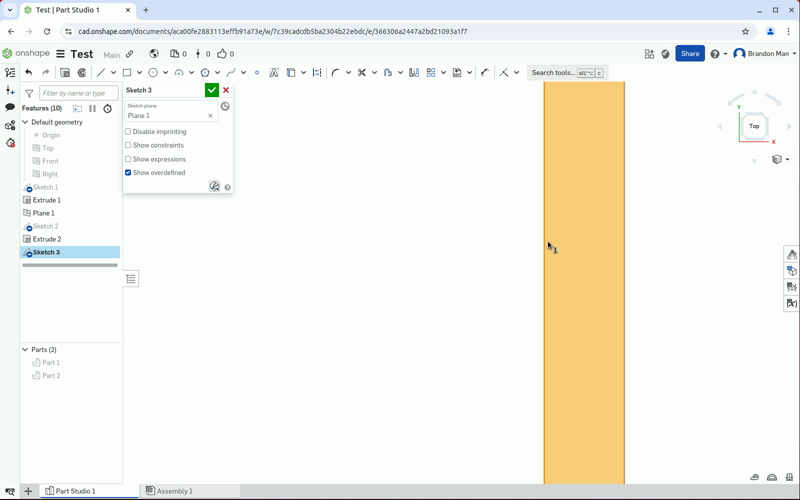
scroll(-6)
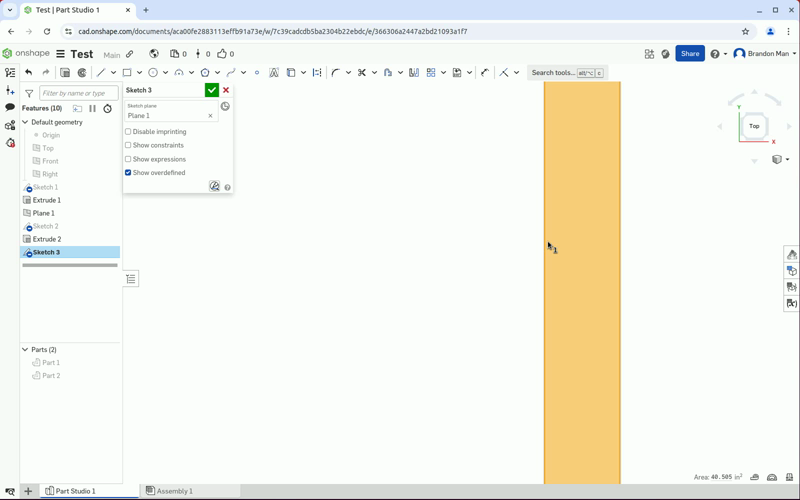
scroll(-6)
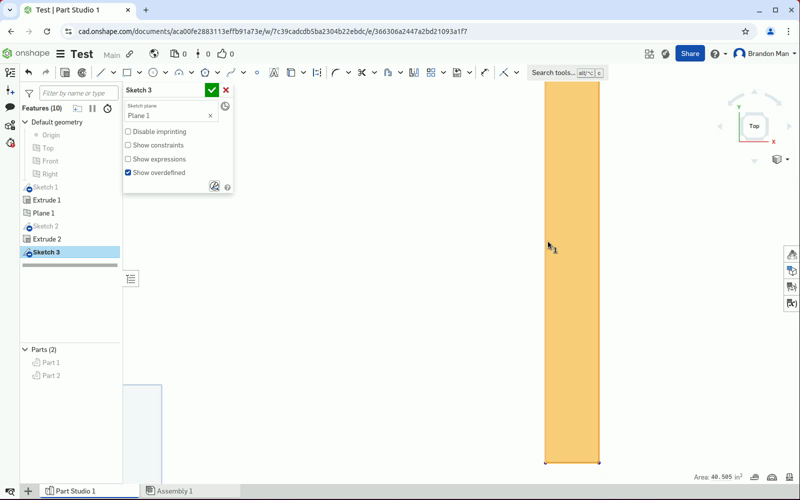
scroll(-6)
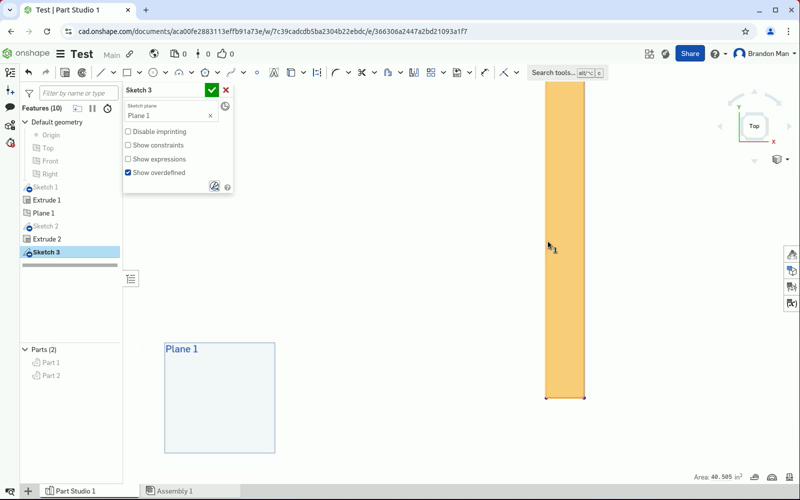
scroll(-6)
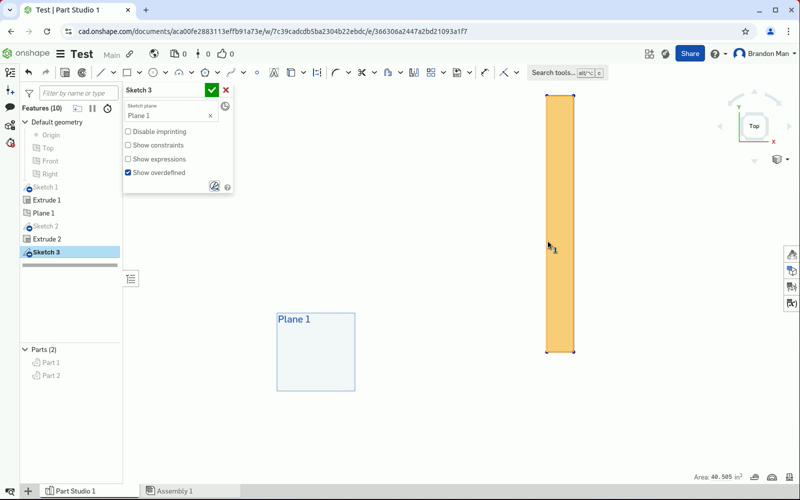
scroll(-6)
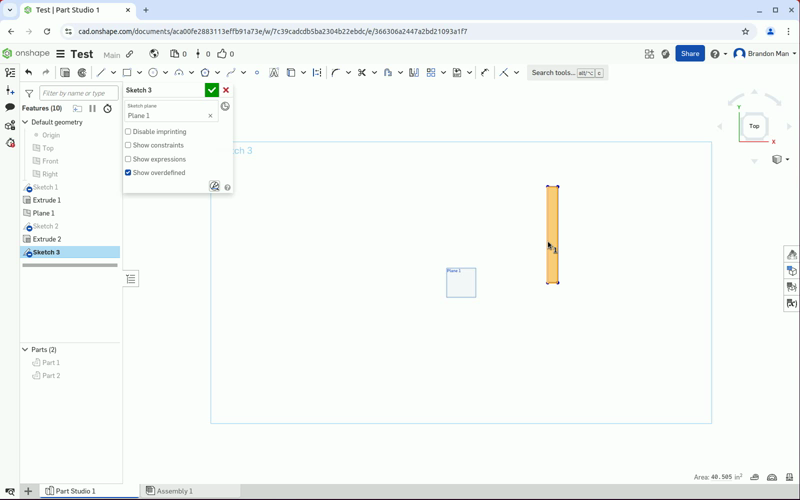
mouse_move(73, 352)
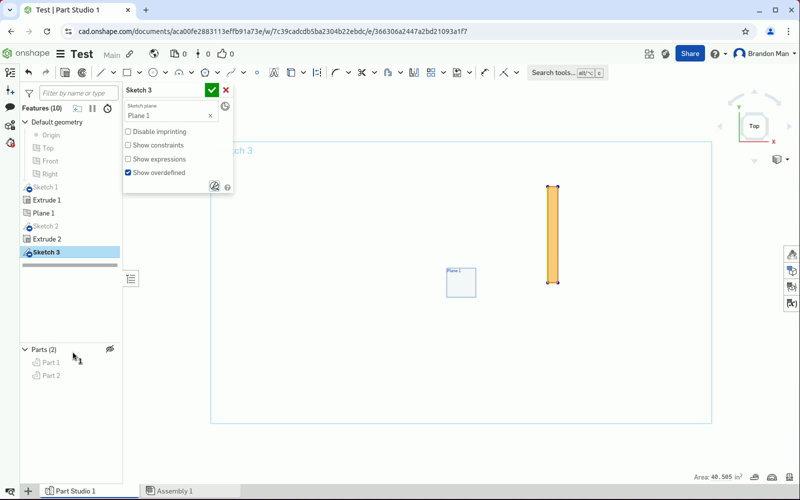
key(shift+y)
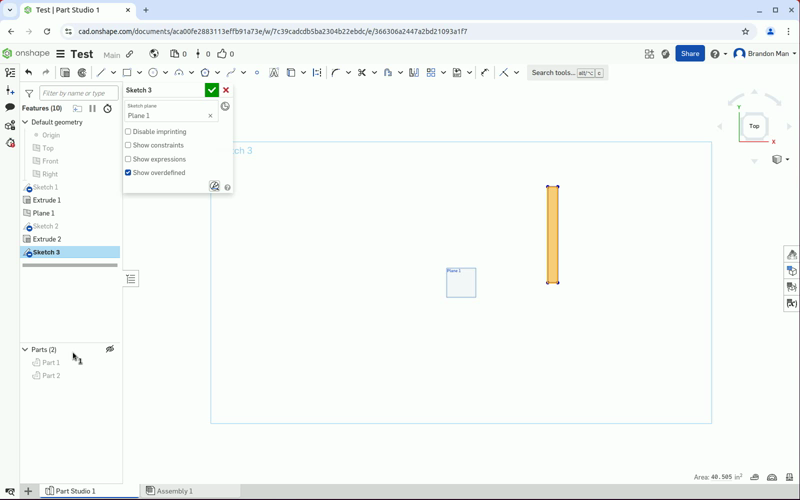
key(shift+e)
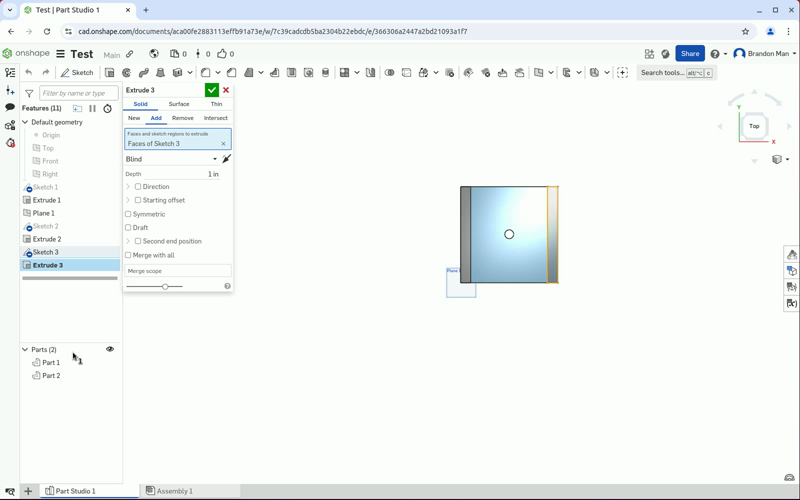
mouse_move(143, 106)
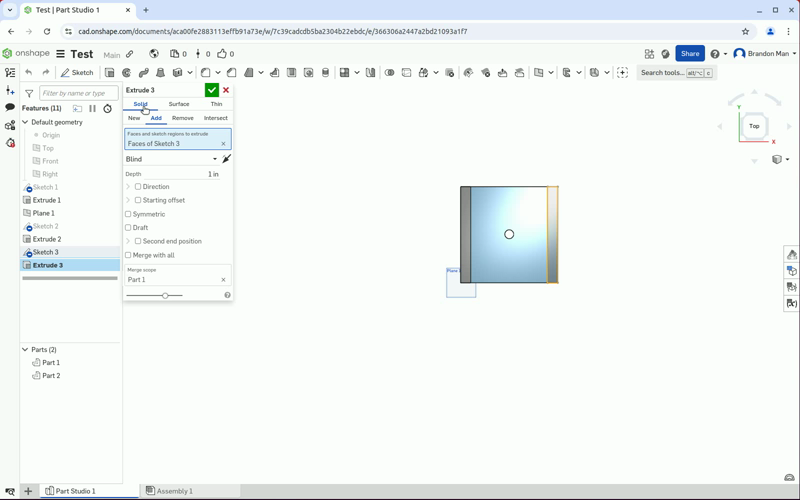
click(143, 106)
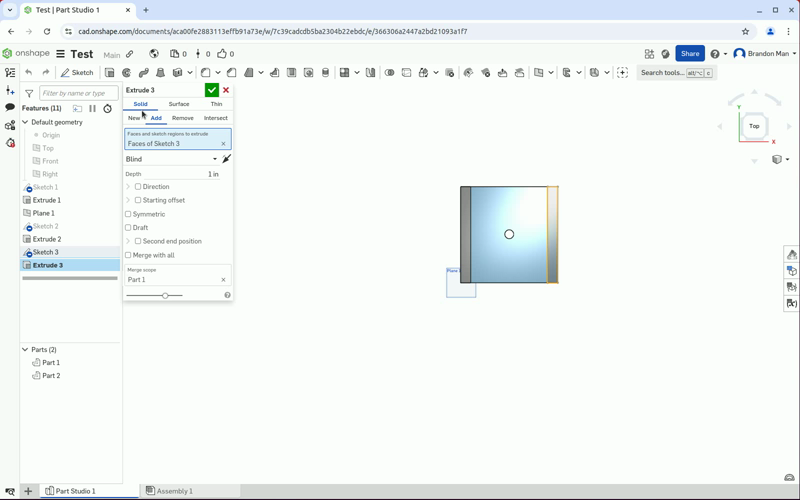
mouse_move(137, 120)
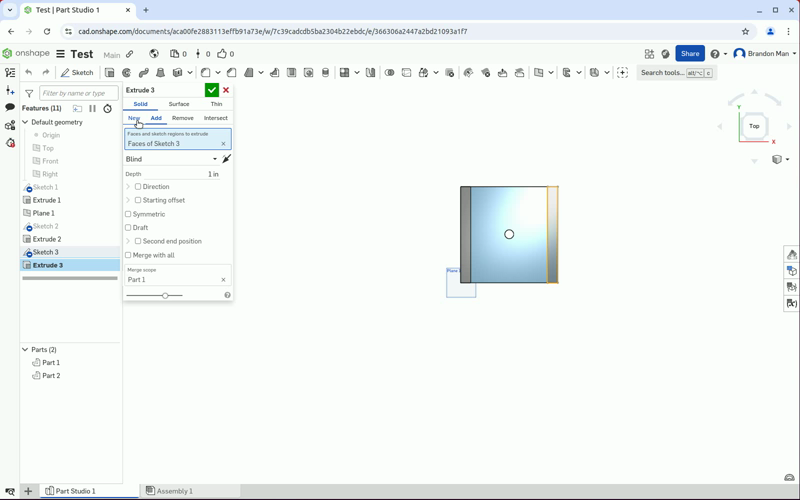
click(137, 120)
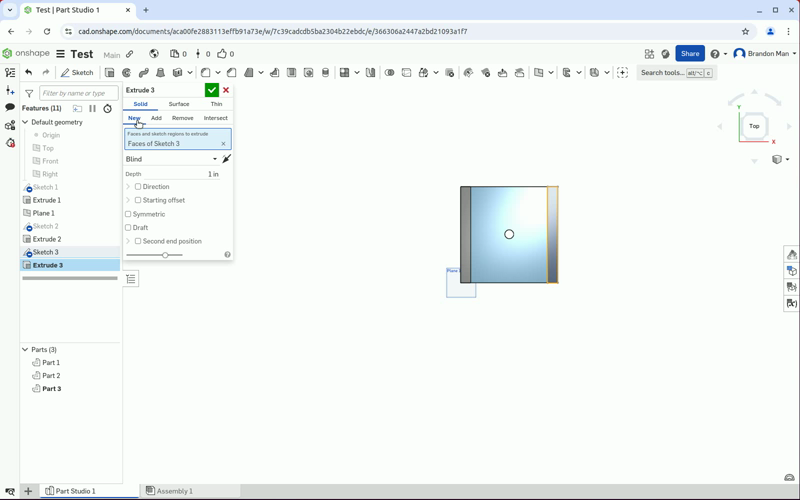
key(tab, 4)
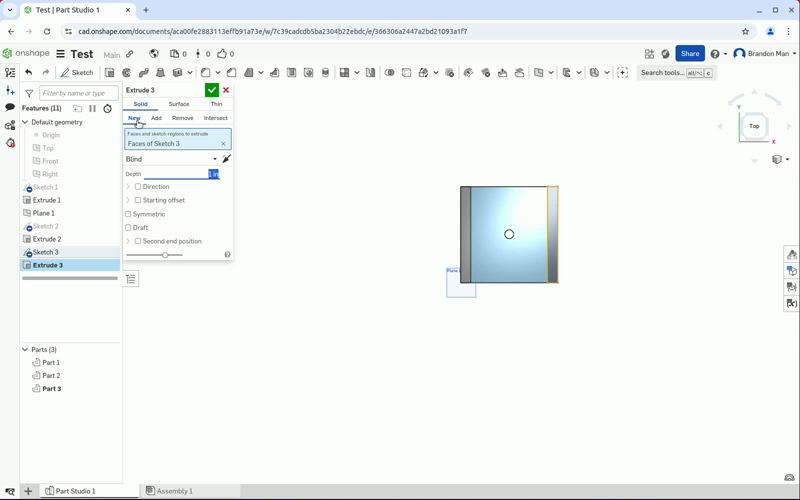
text(3.37)
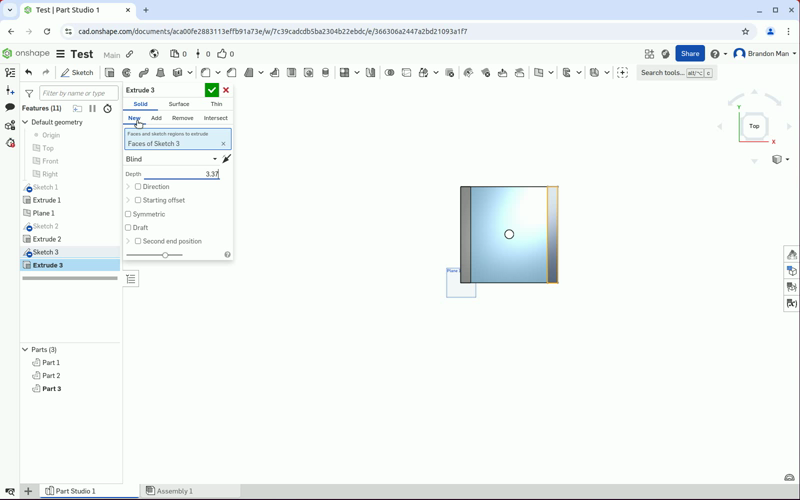
key(enter)
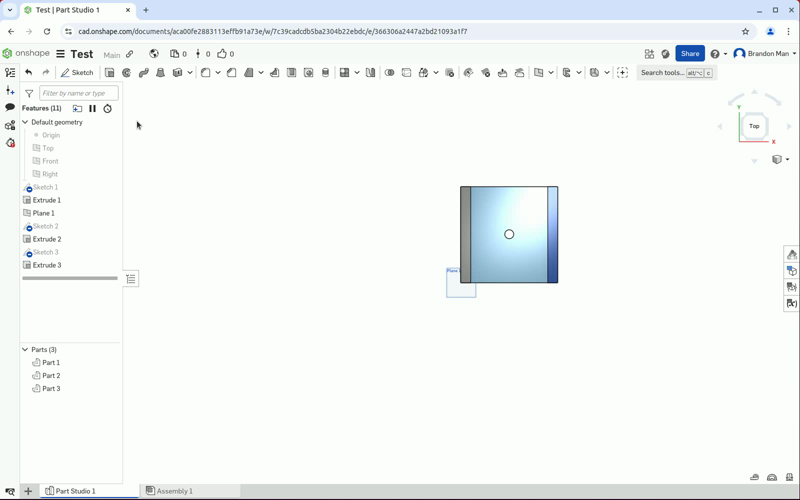
key(shift+h)
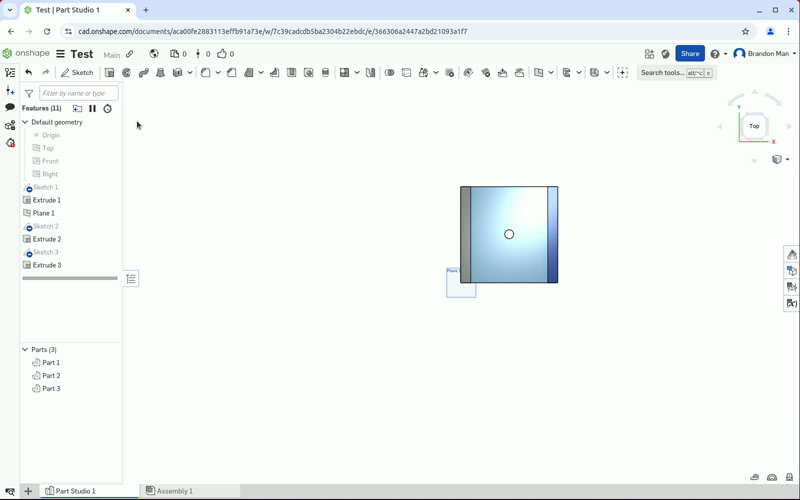
key(shift+h)
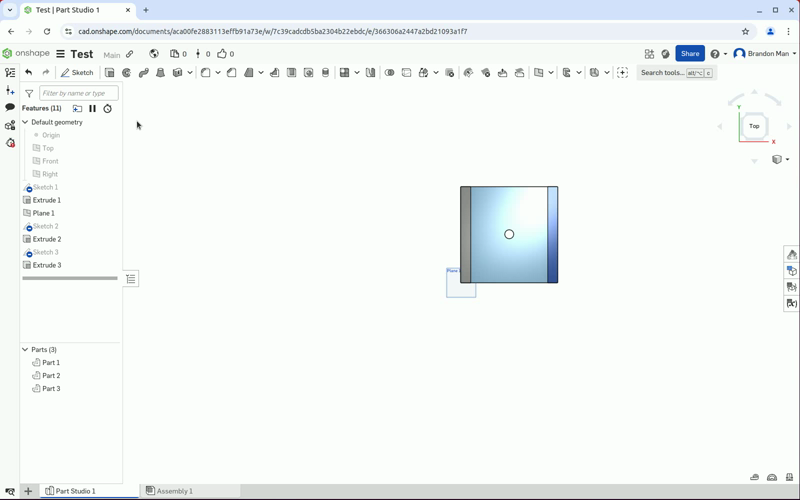
mouse_move(73, 189)
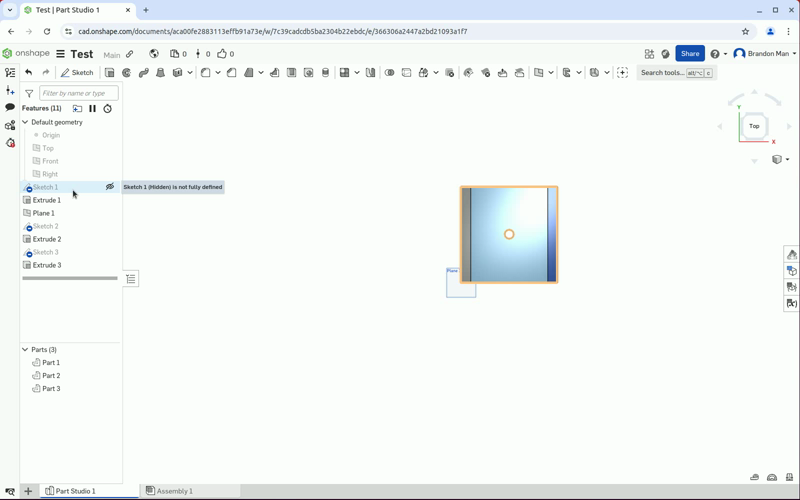
click(73, 189)
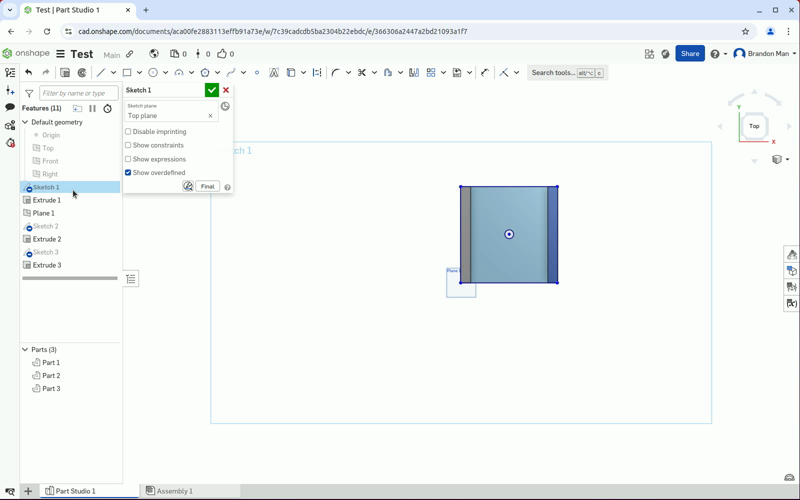
mouse_move(229, 92)
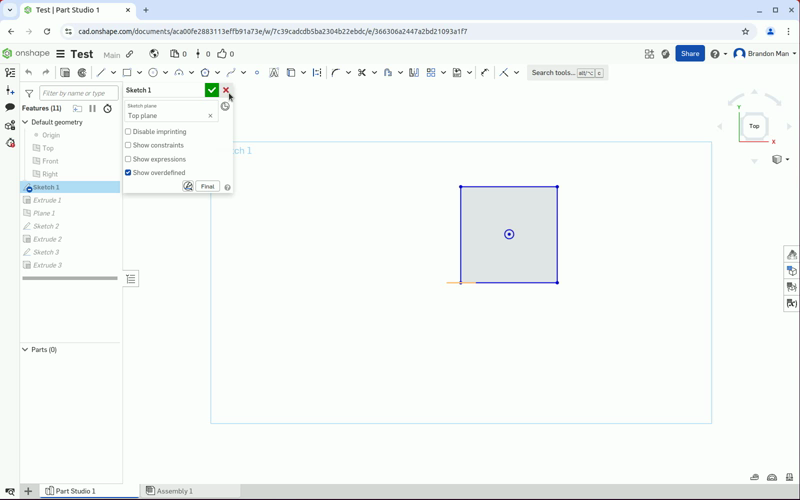
click(229, 92)
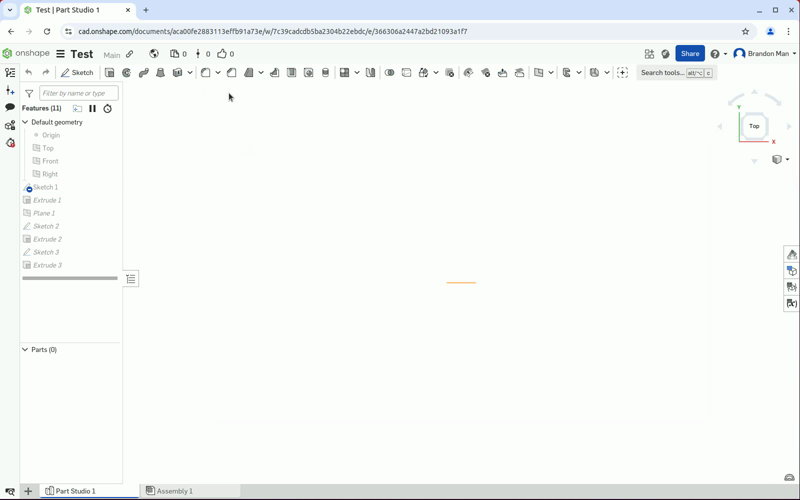
key(shift+s)
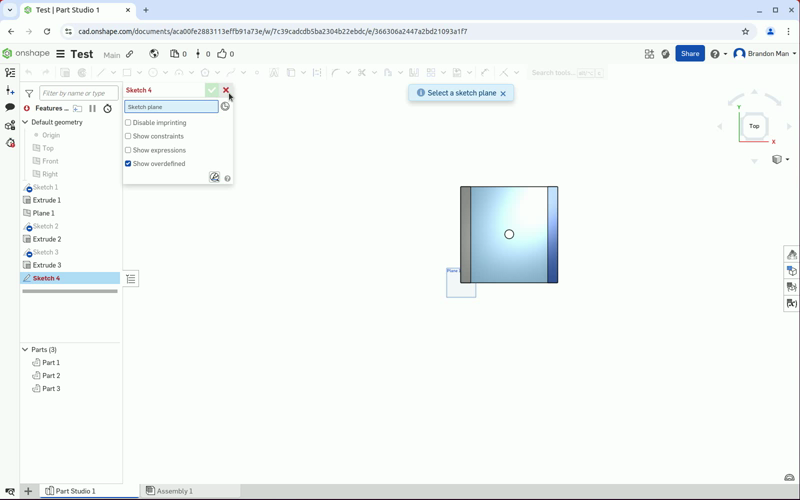
mouse_move(73, 215)
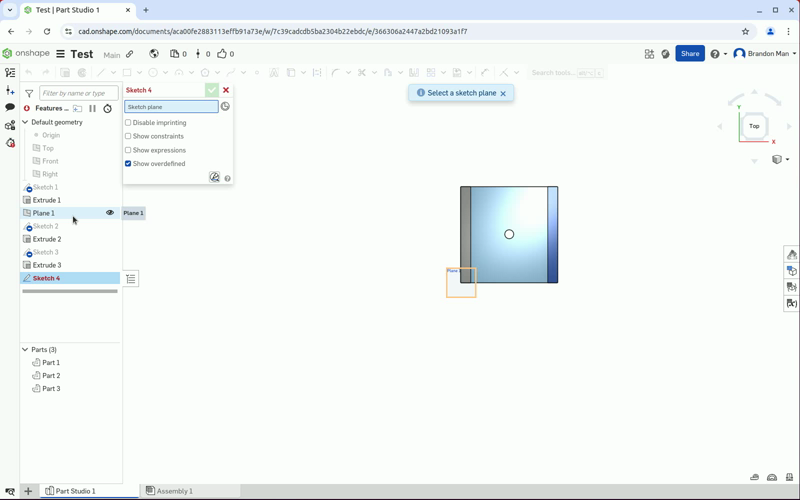
click(73, 215)
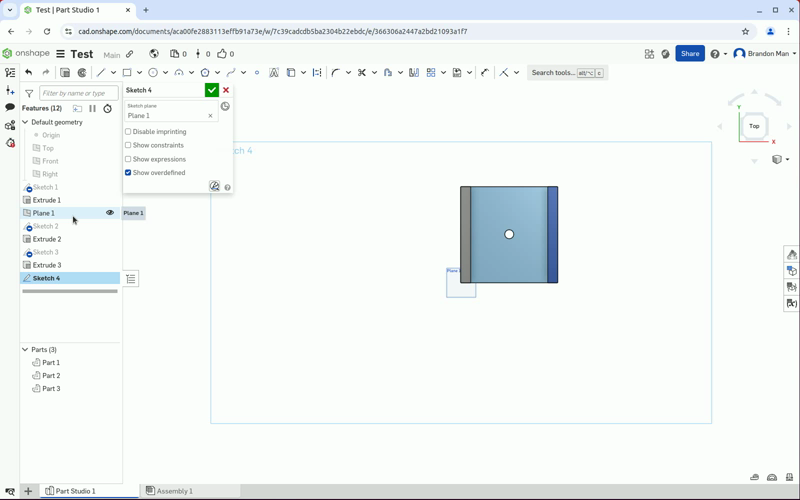
mouse_move(73, 352)
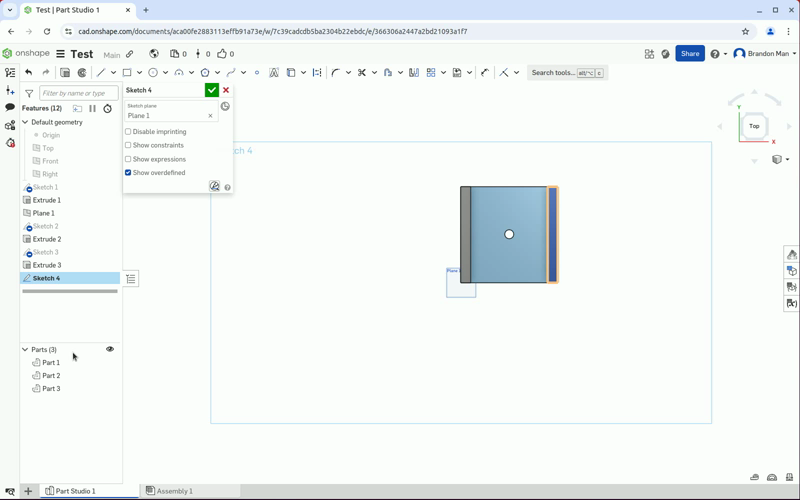
key(y)
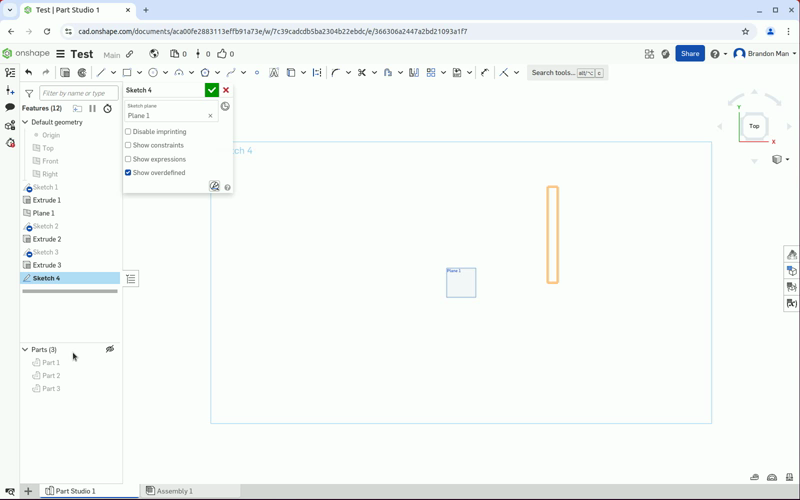
key(l)
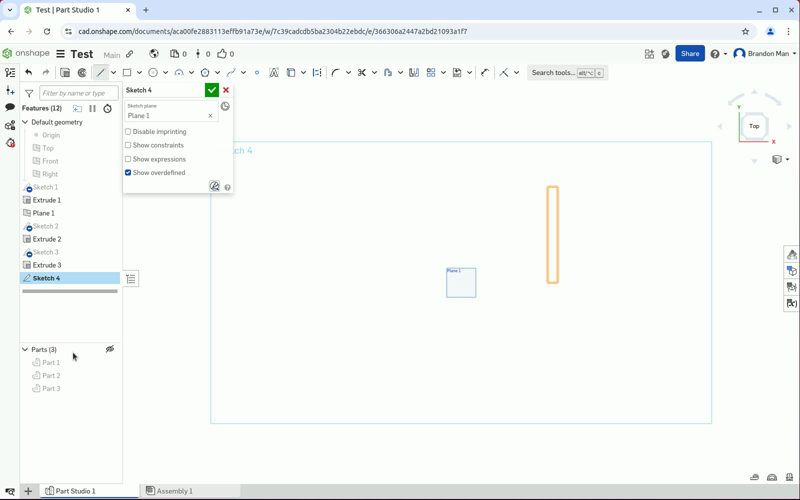
key_down(shift)
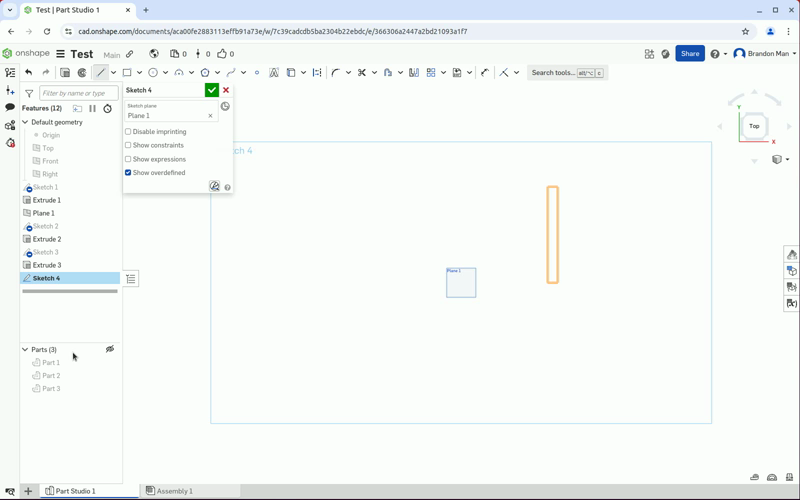
mouse_move(489, 282)
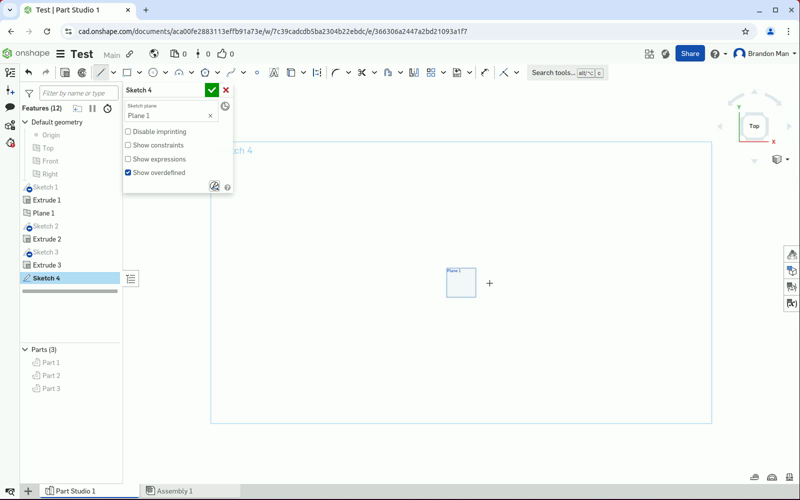
click(489, 282)
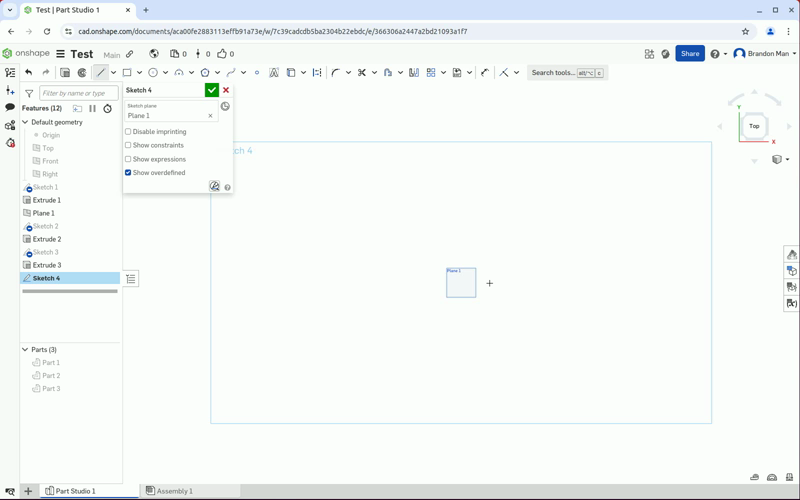
key_up(shift)
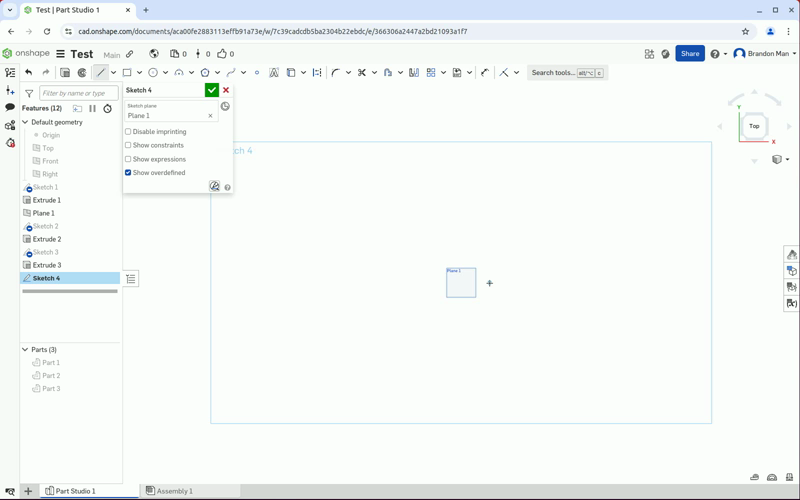
key_down(shift)
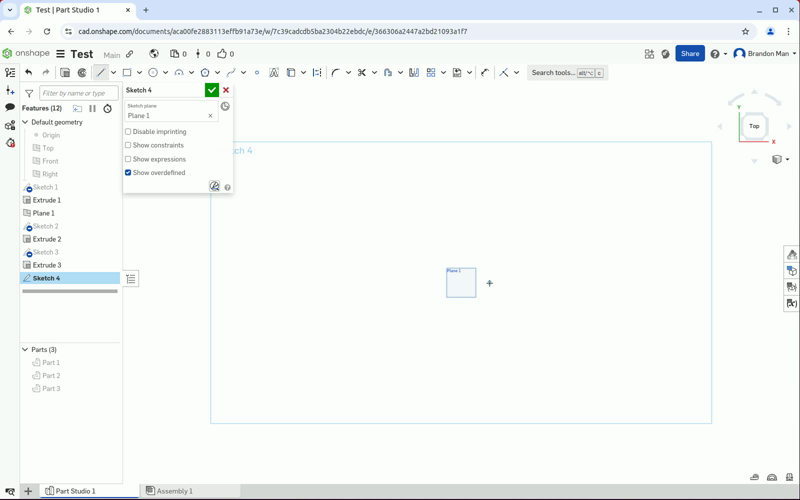
mouse_move(519, 282)
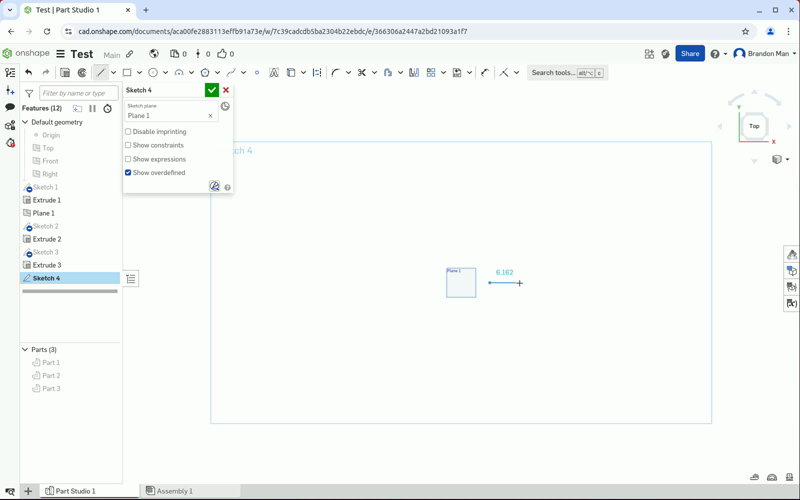
mouse_move(510, 282)
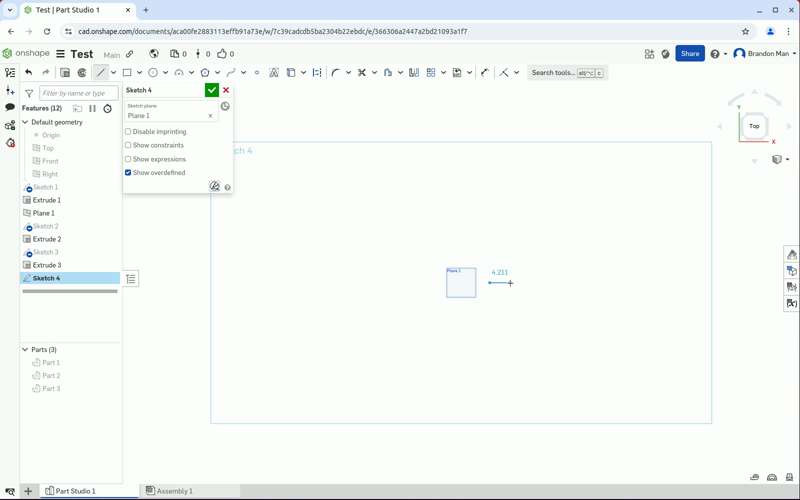
click(510, 282)
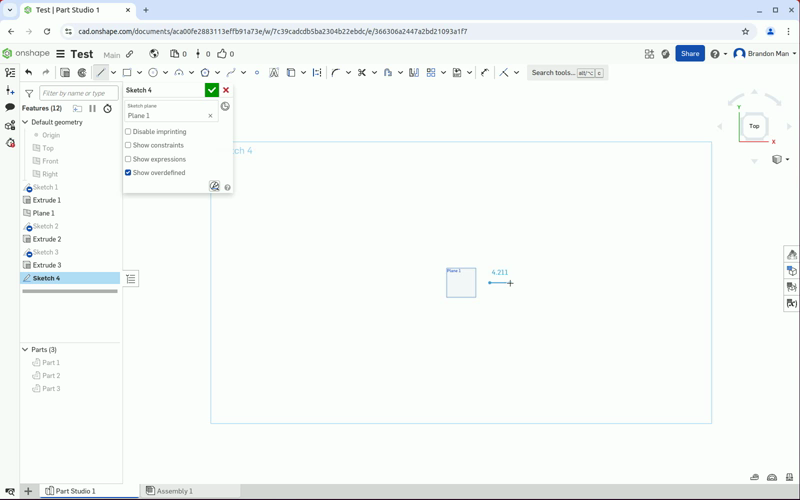
key_up(shift)
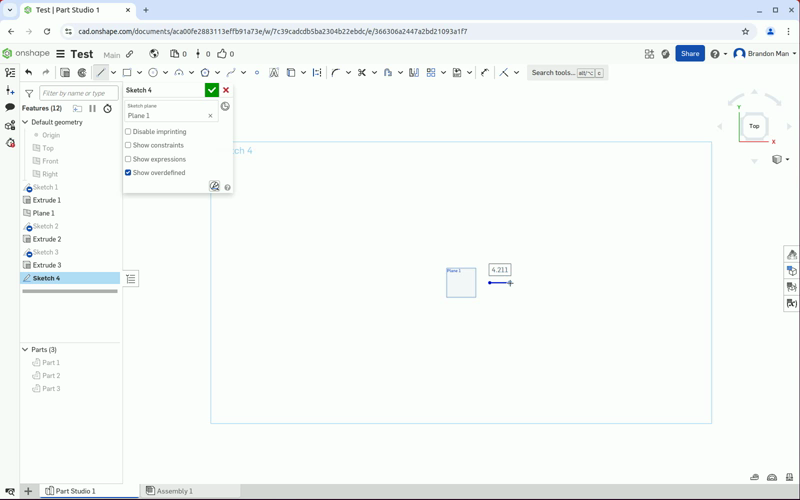
key_down(shift)
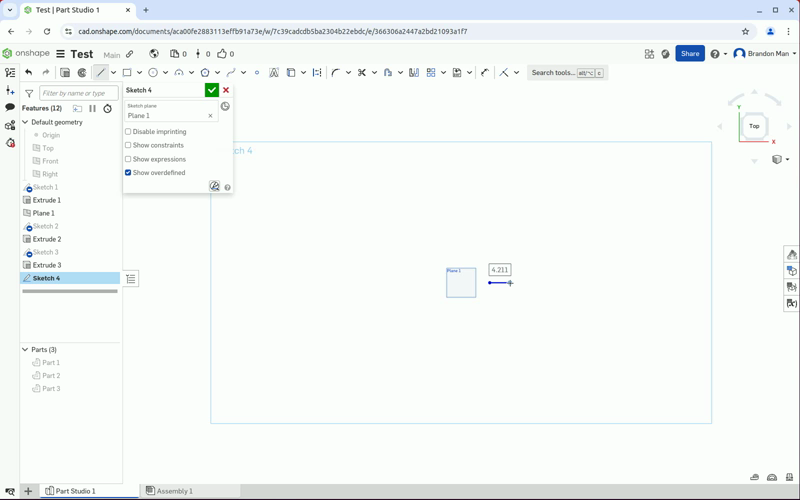
mouse_move(540, 282)
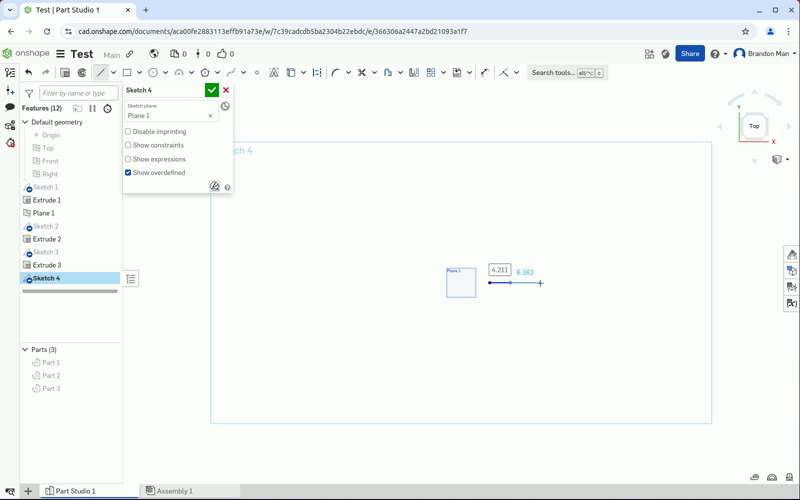
mouse_move(529, 282)
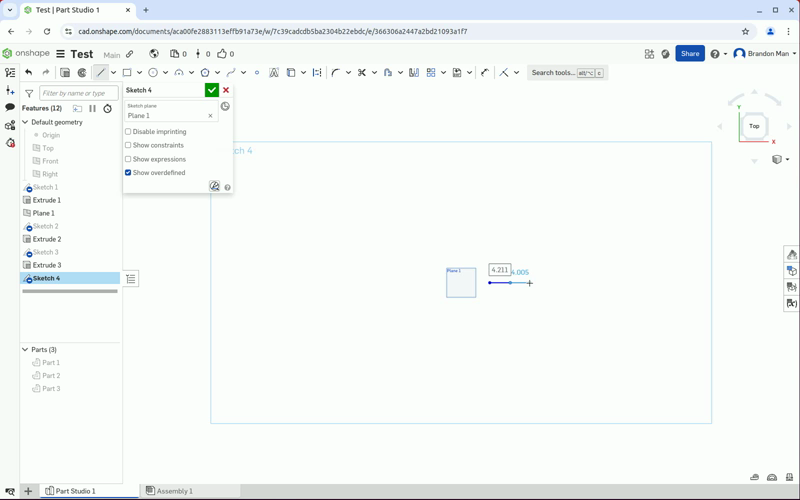
click(529, 282)
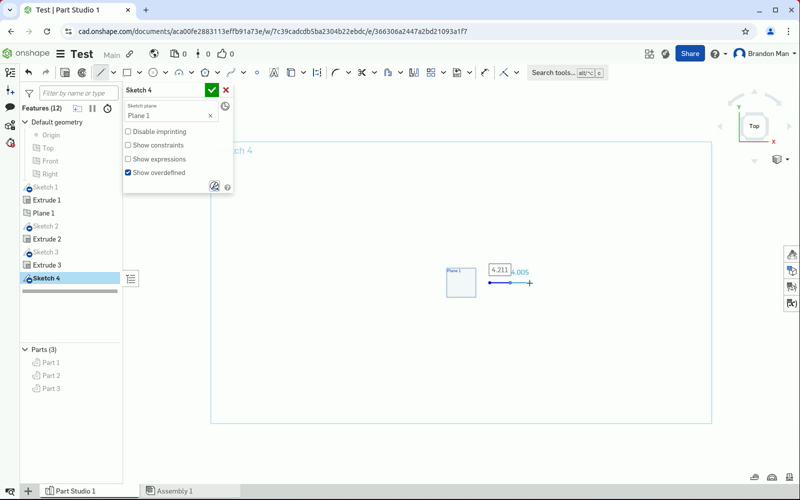
key_up(shift)
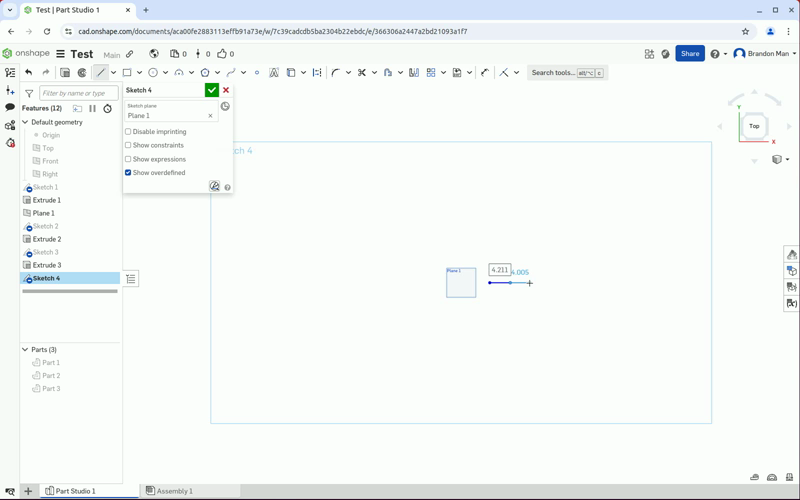
key_down(shift)
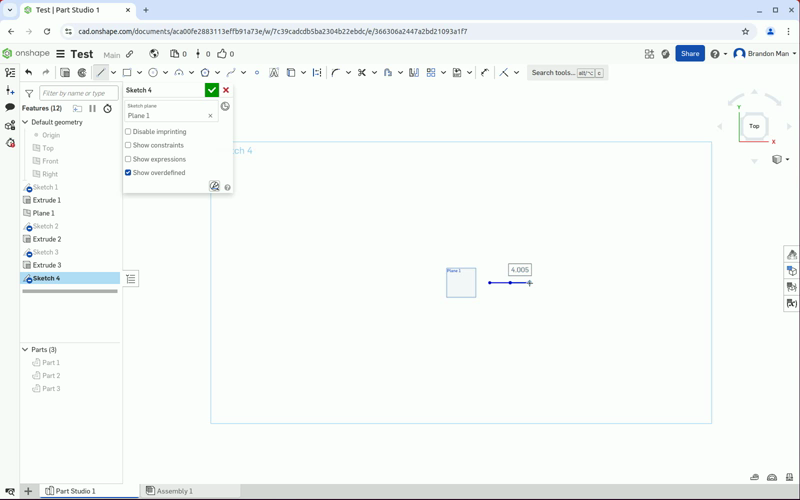
mouse_move(559, 282)
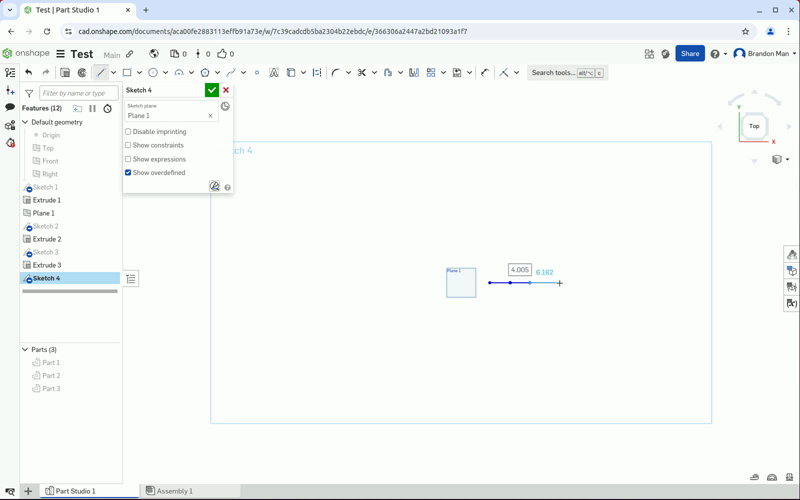
mouse_move(529, 273)
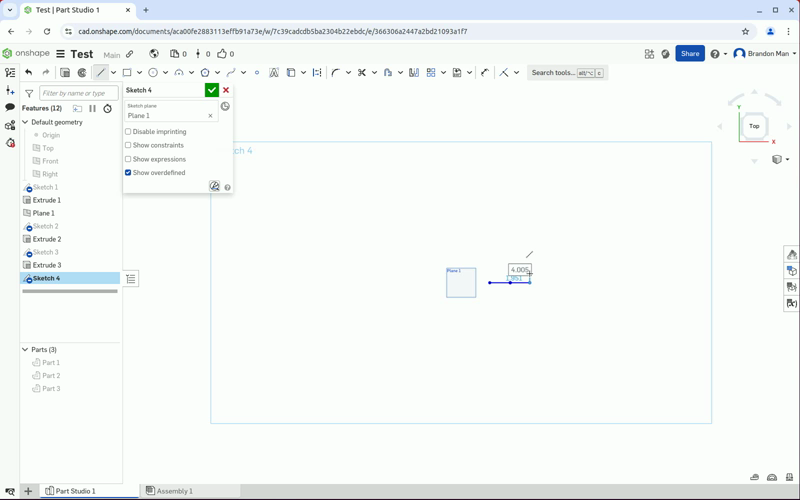
click(529, 273)
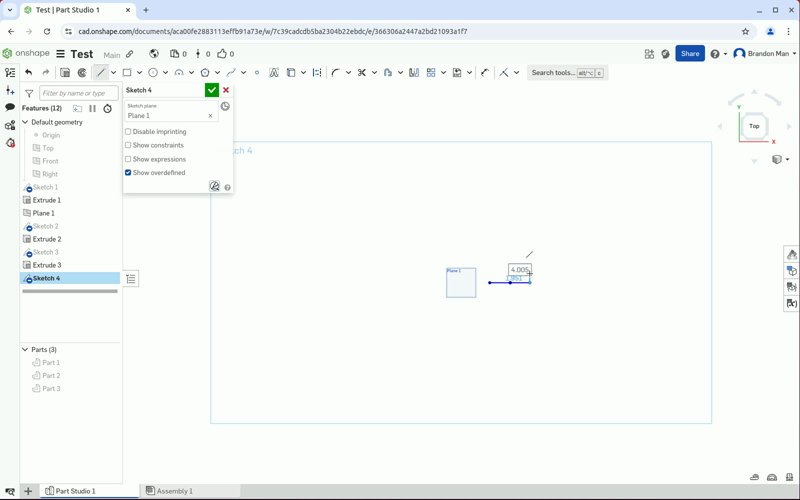
key_up(shift)
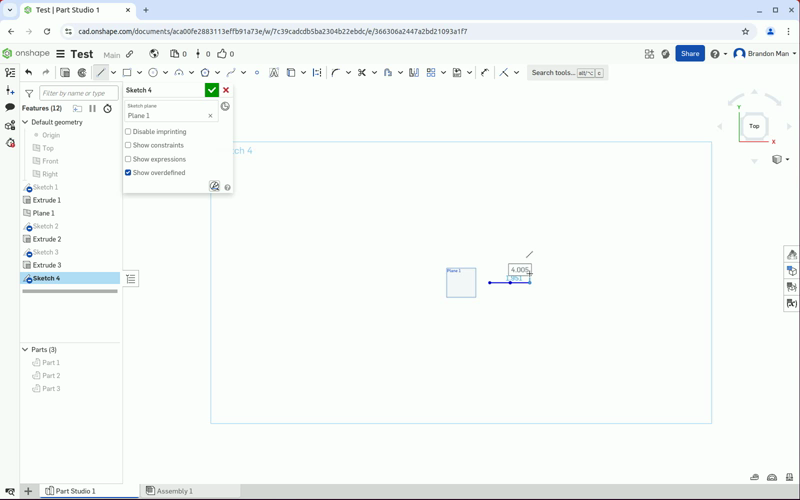
key_down(shift)
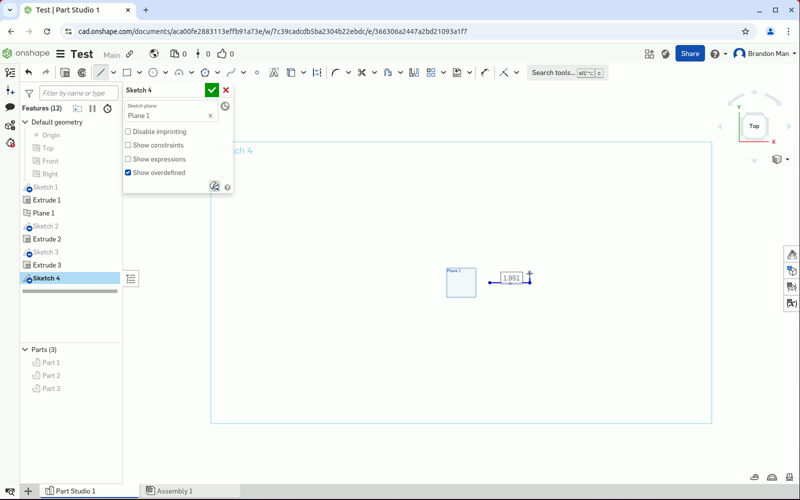
mouse_move(559, 273)
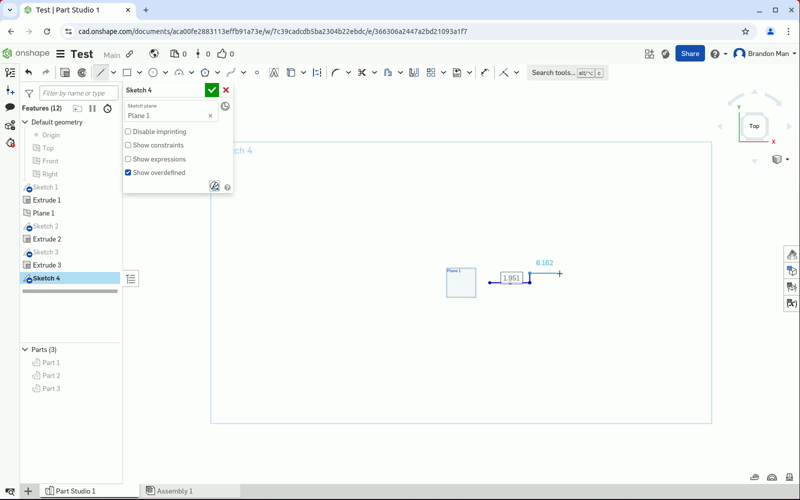
mouse_move(510, 273)
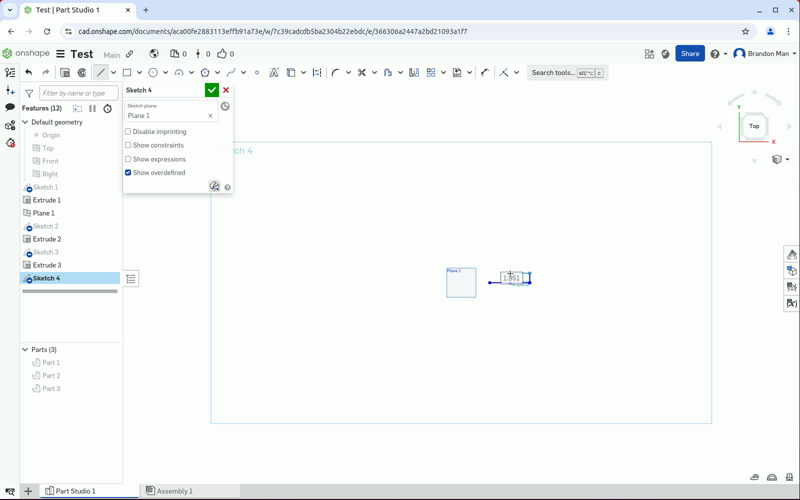
click(510, 273)
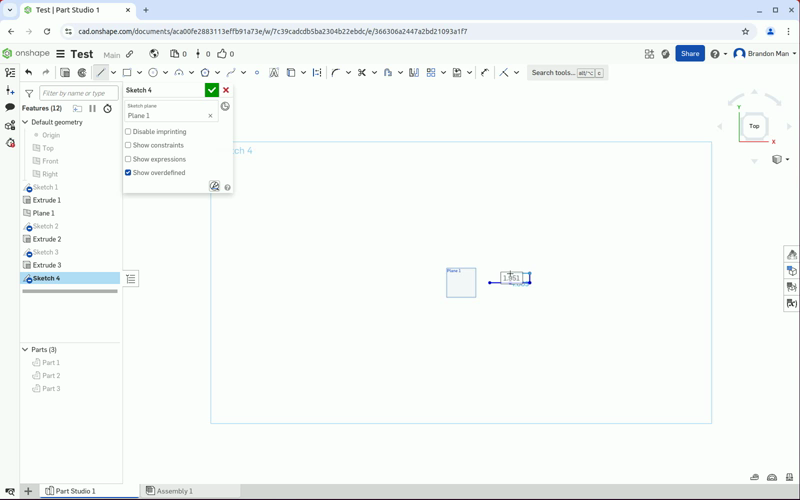
key_up(shift)
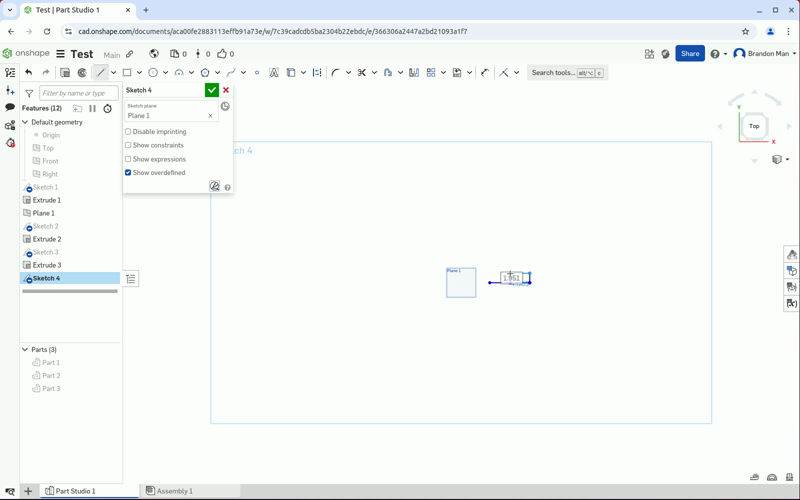
key_down(shift)
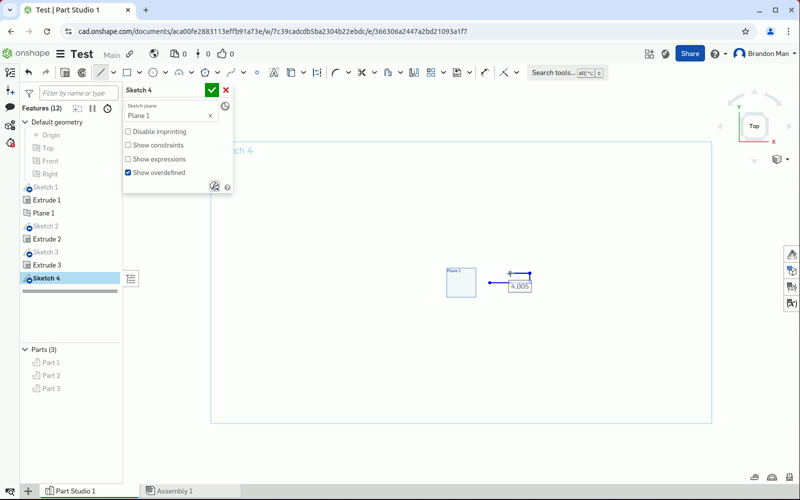
mouse_move(540, 273)
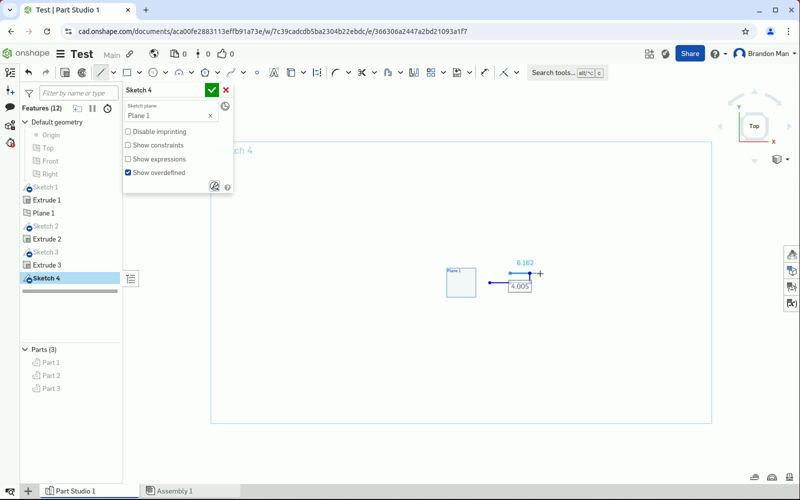
mouse_move(489, 273)
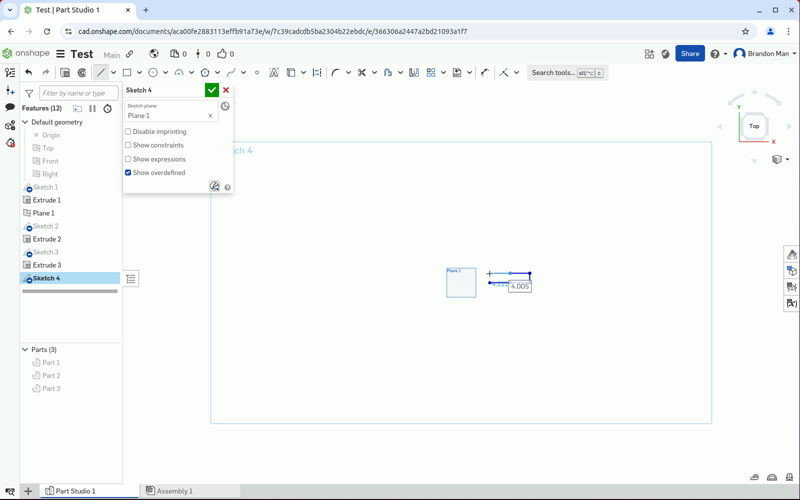
click(489, 273)
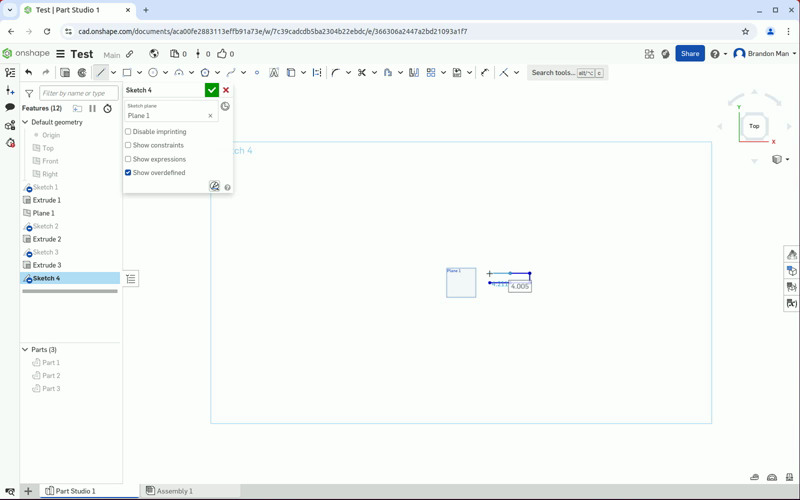
key_up(shift)
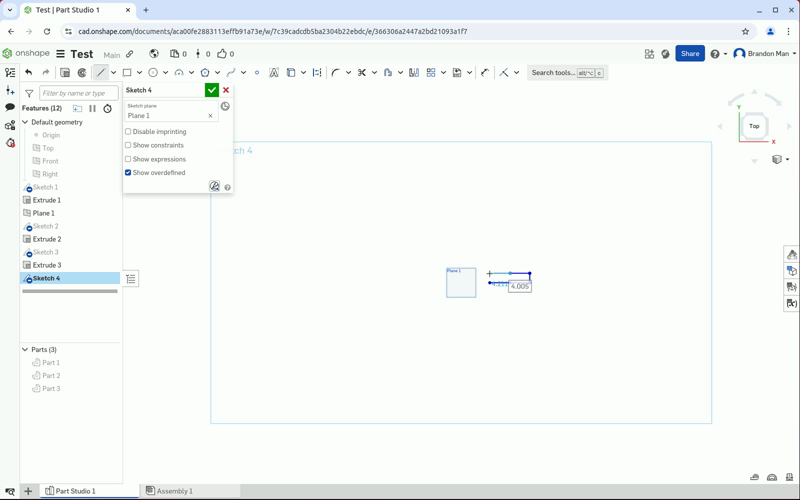
mouse_move(519, 273)
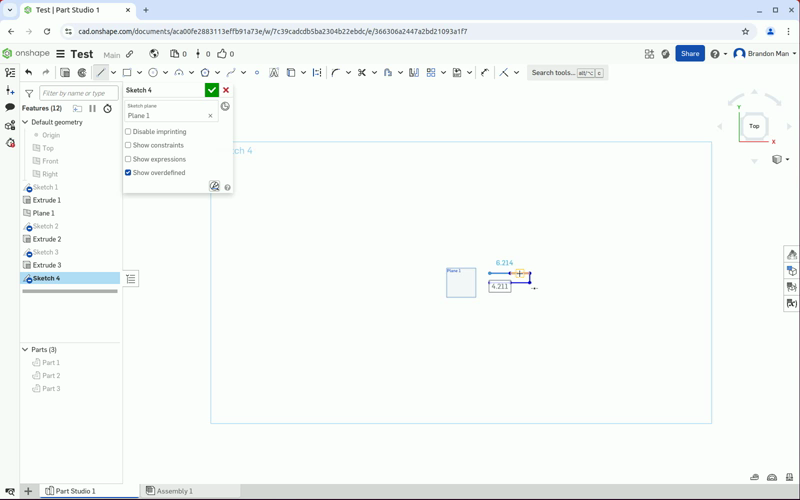
key_down(shift)
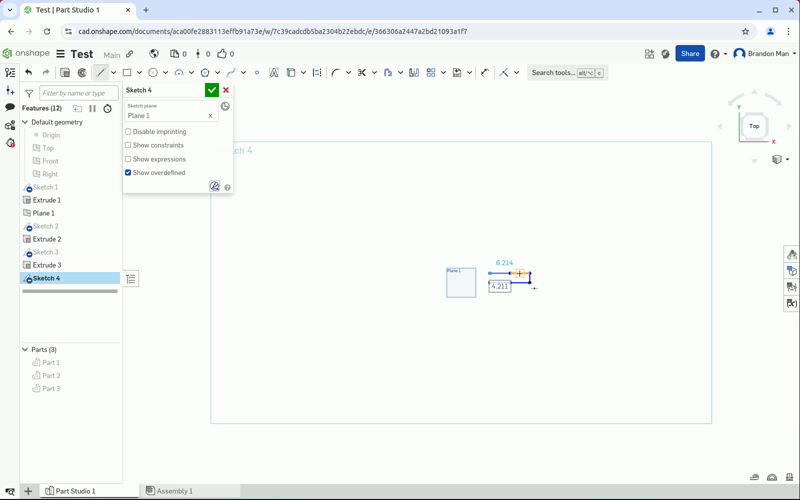
mouse_move(489, 282)
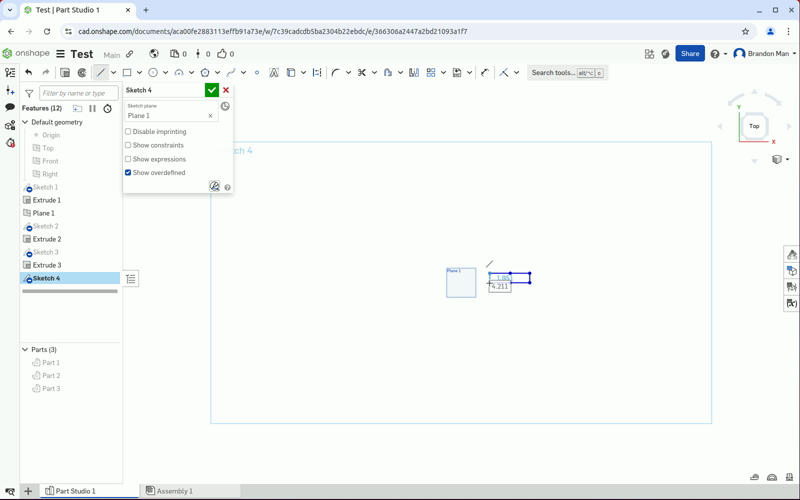
key_up(shift)
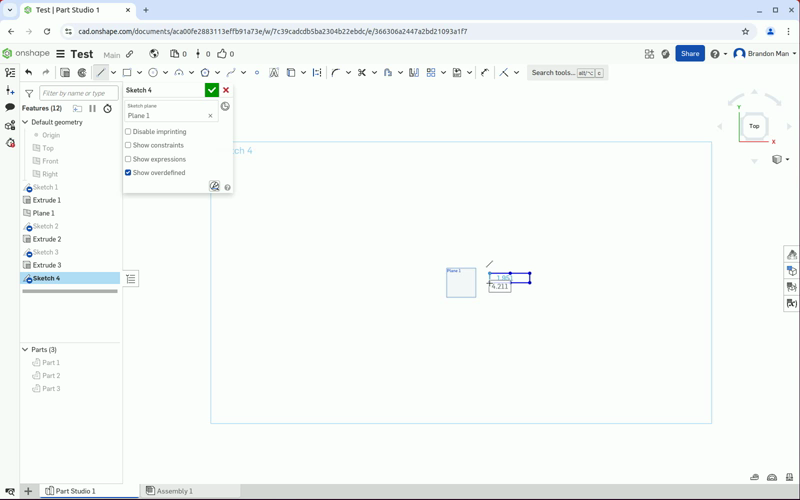
click(489, 282)
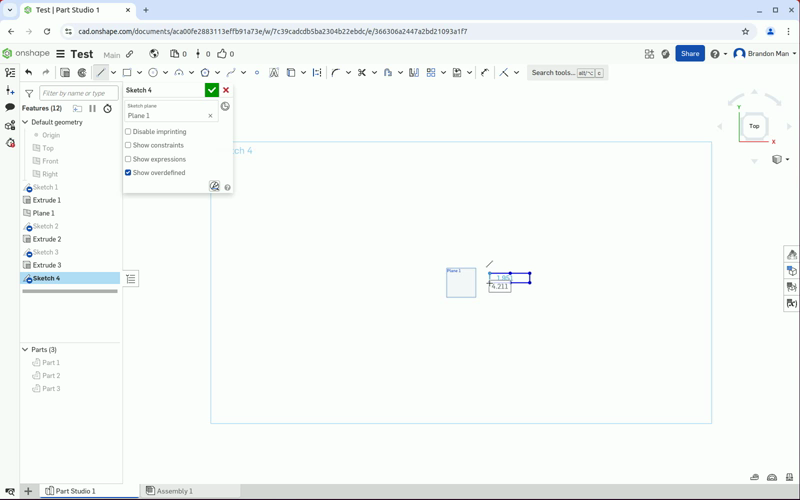
key(esc)
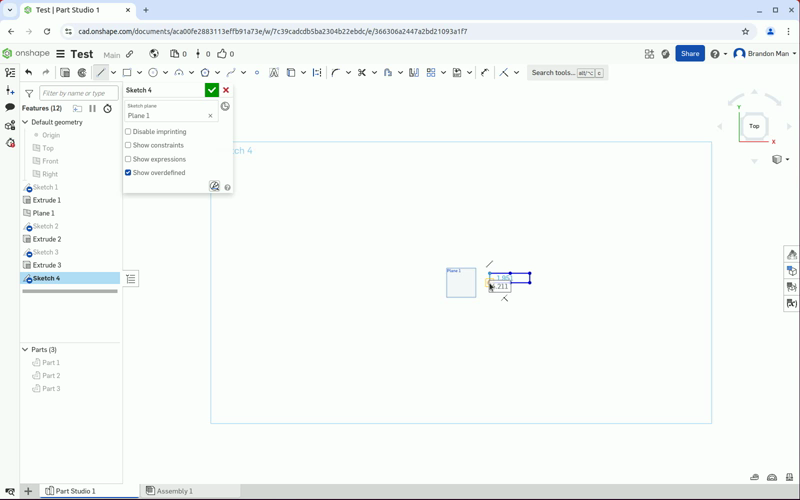
mouse_move(512, 281)
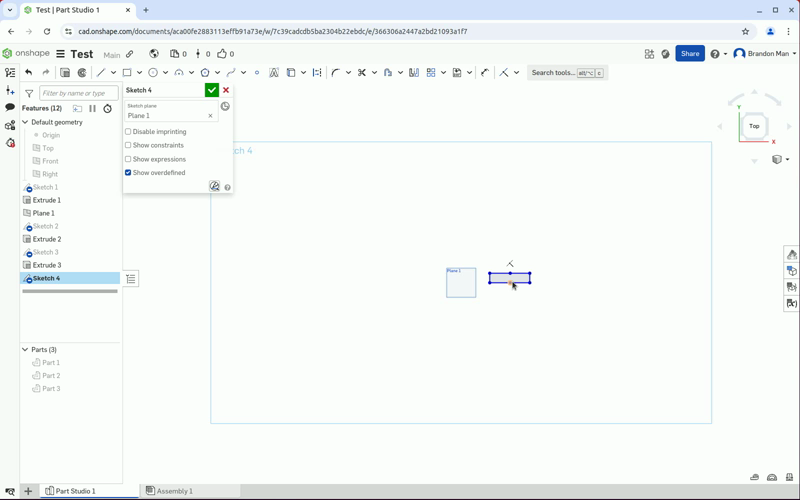
scroll(6)
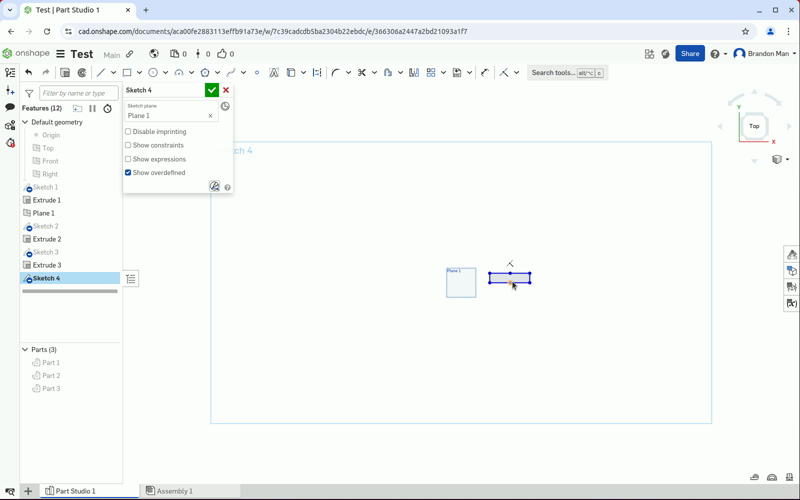
scroll(6)
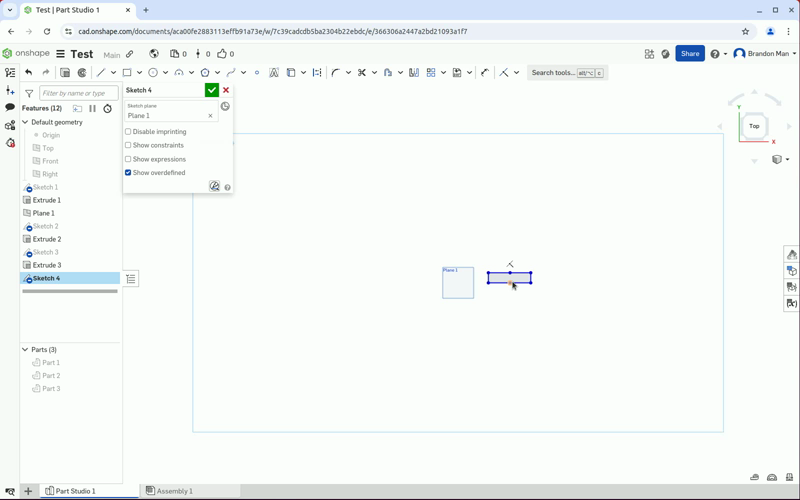
scroll(6)
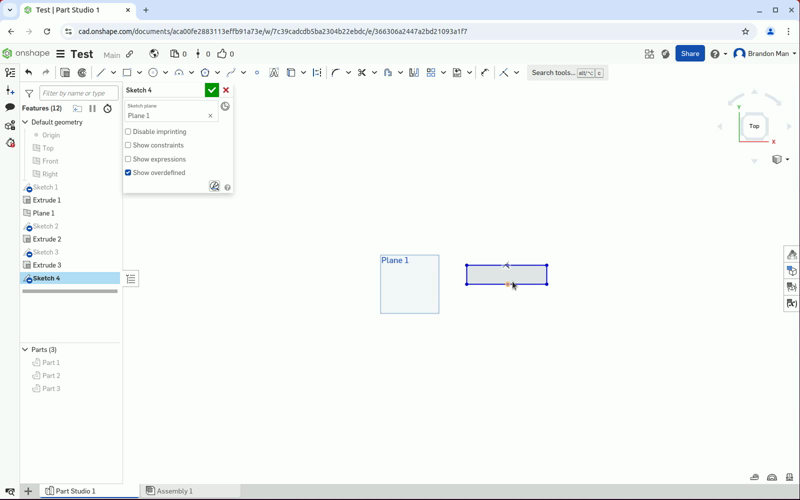
scroll(6)
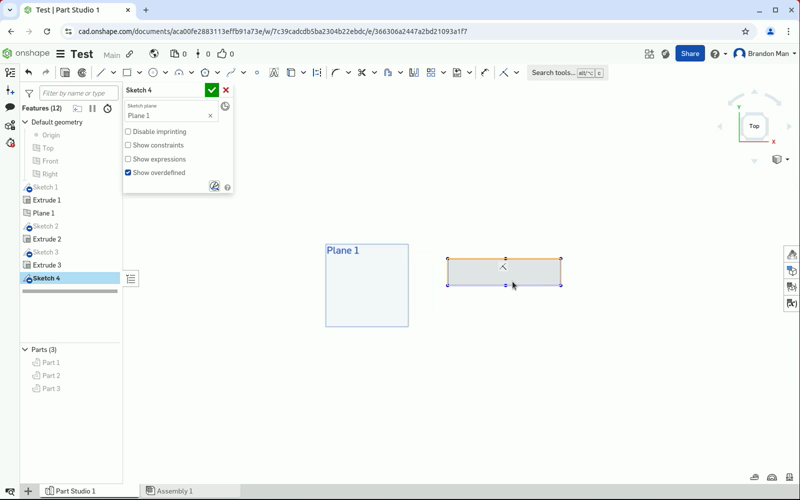
scroll(6)
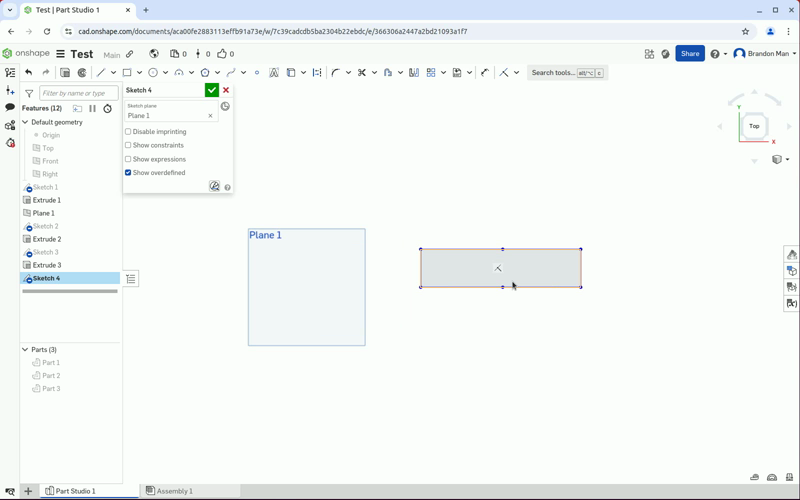
scroll(6)
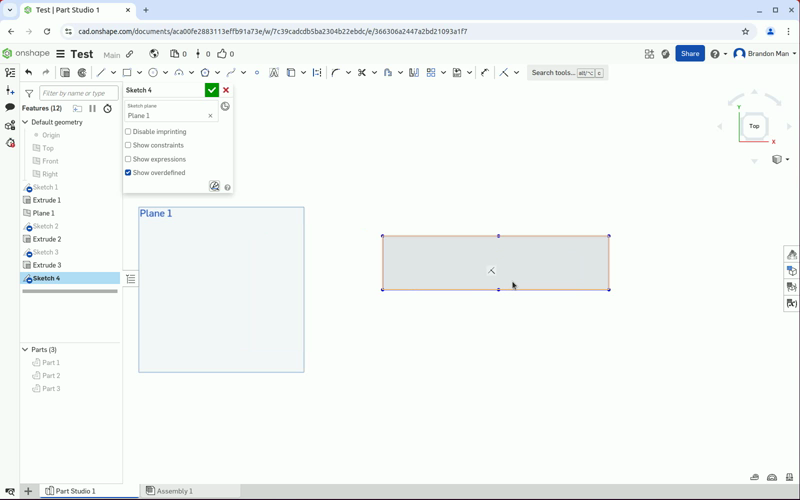
scroll(6)
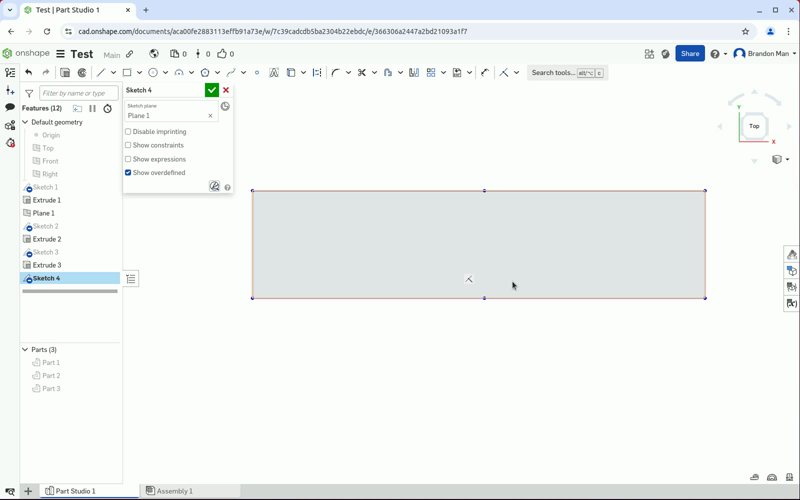
click(512, 281)
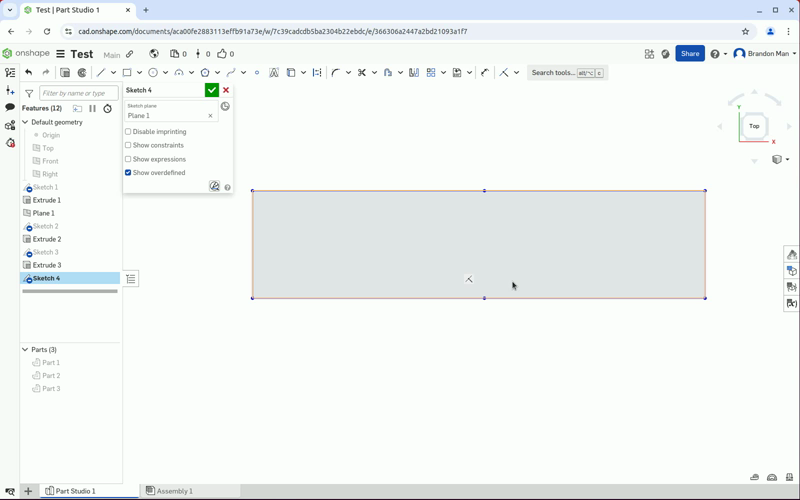
scroll(-6)
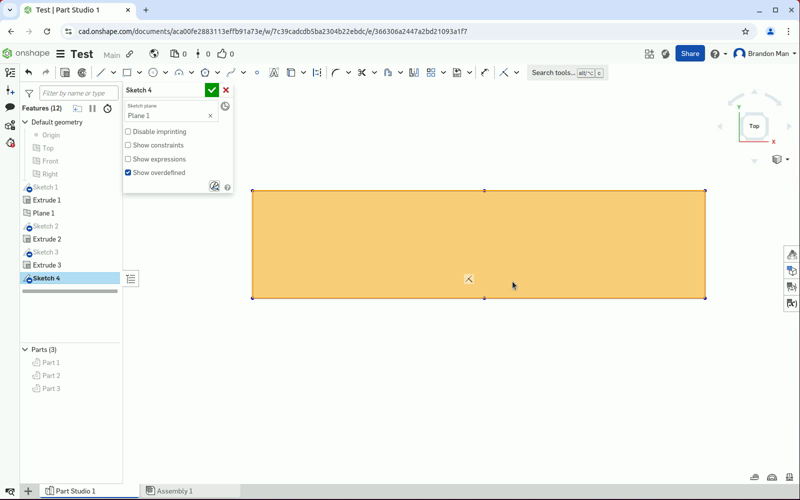
scroll(-6)
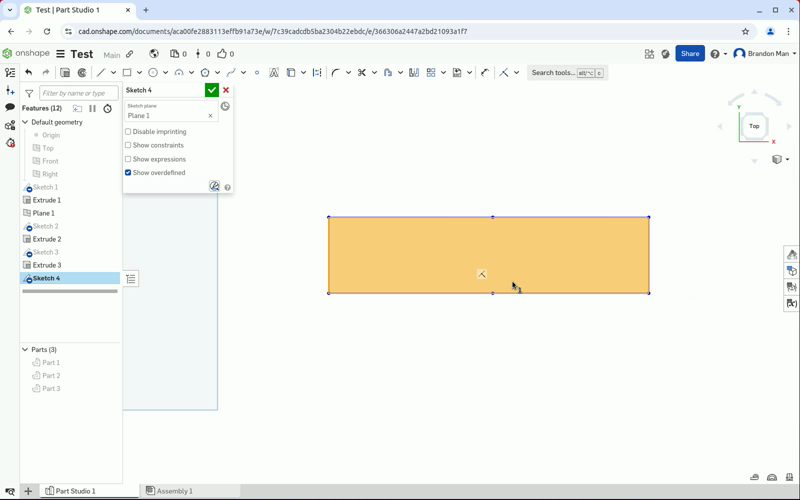
scroll(-6)
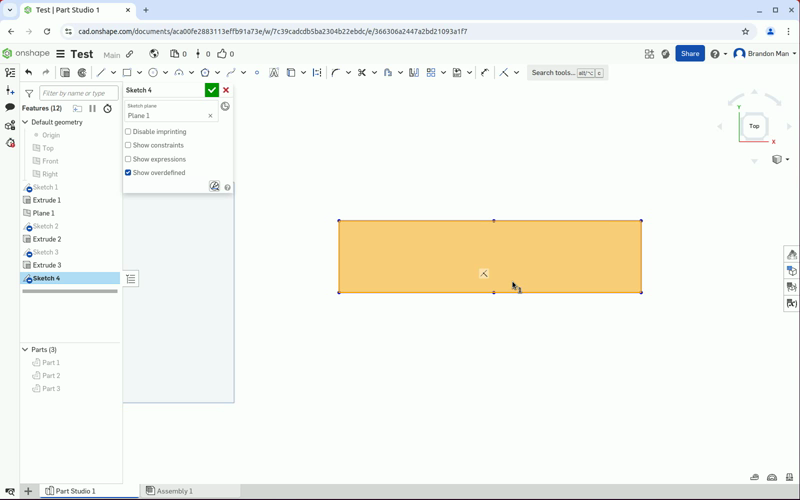
scroll(-6)
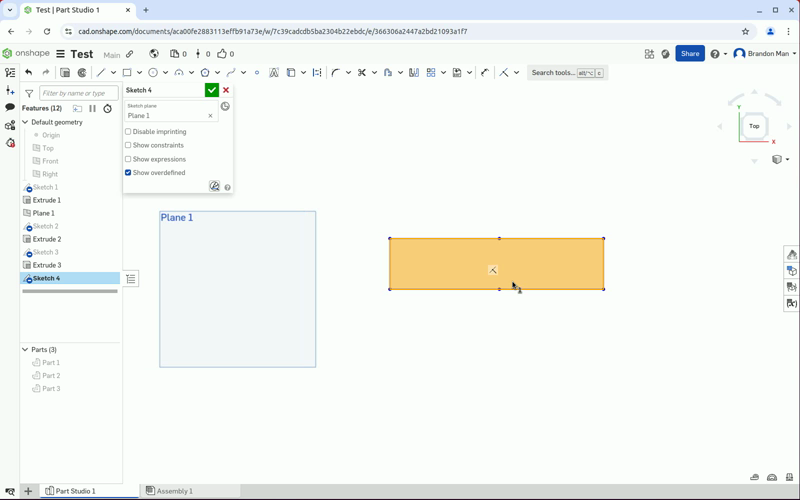
scroll(-6)
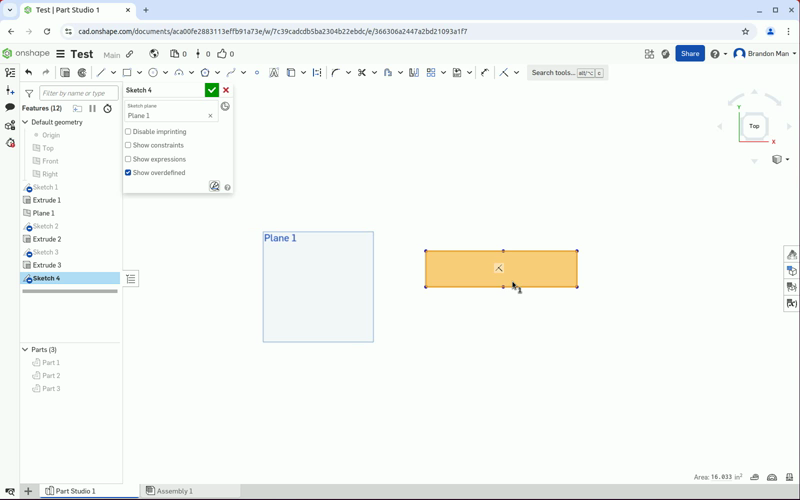
scroll(-6)
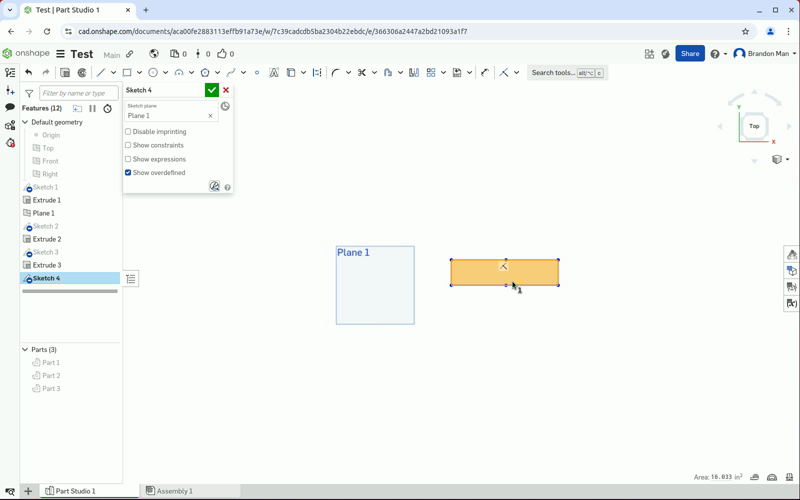
scroll(-6)
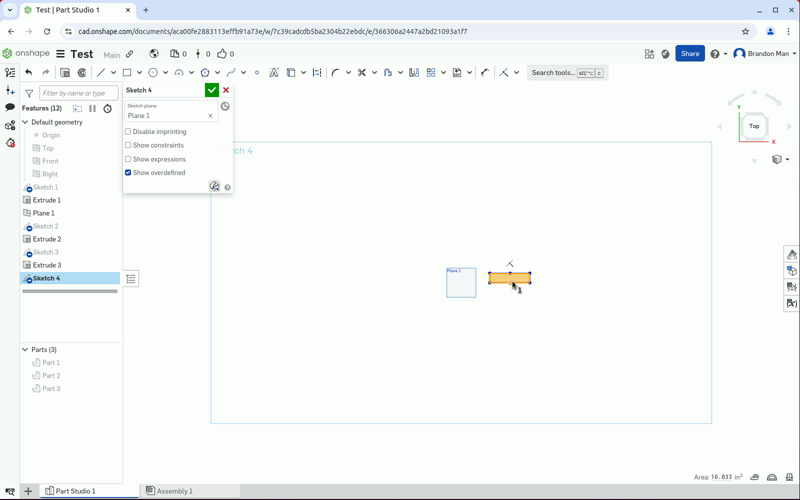
mouse_move(73, 352)
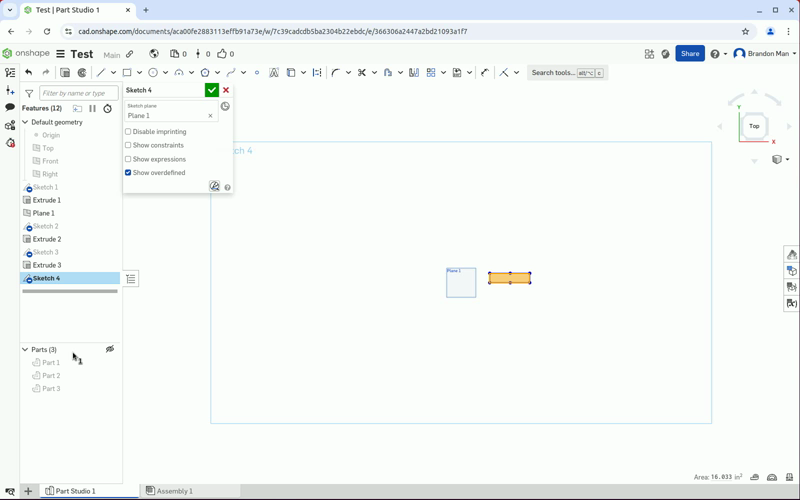
key(shift+y)
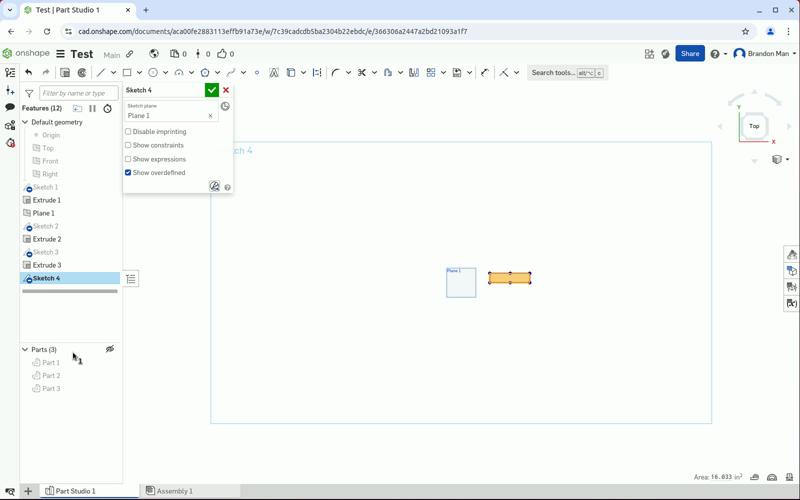
key(shift+e)
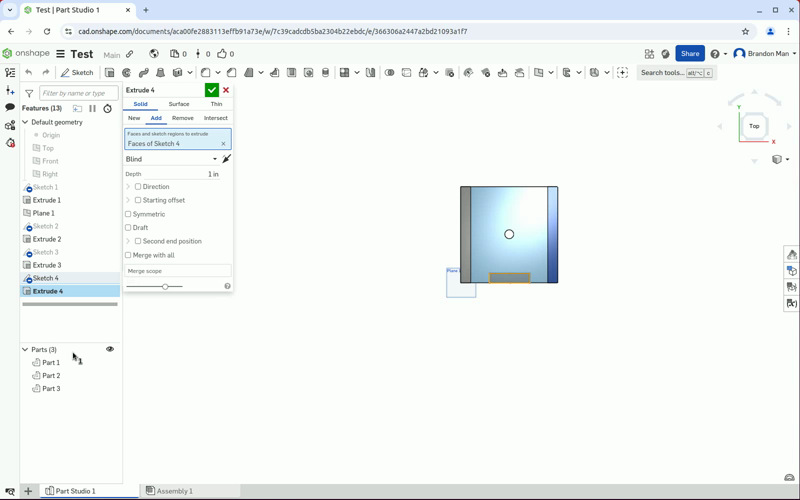
mouse_move(143, 106)
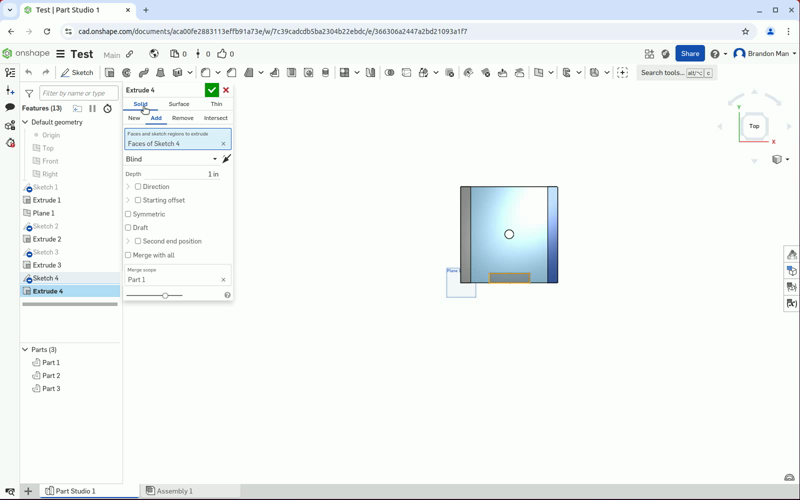
click(143, 106)
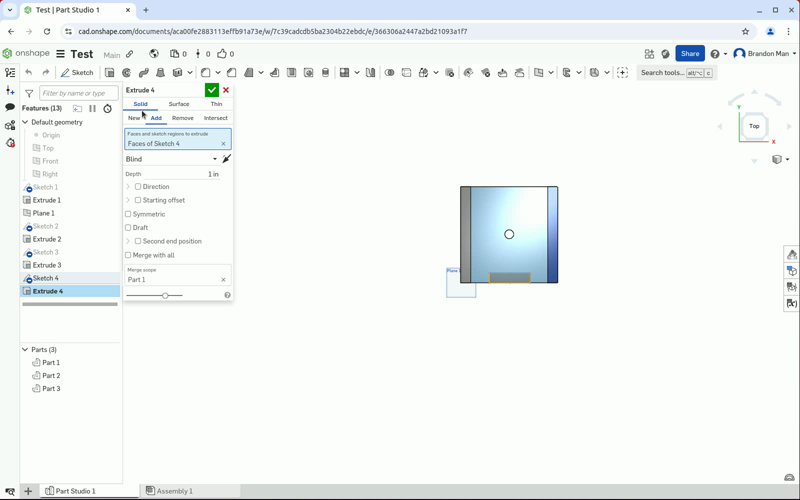
mouse_move(137, 120)
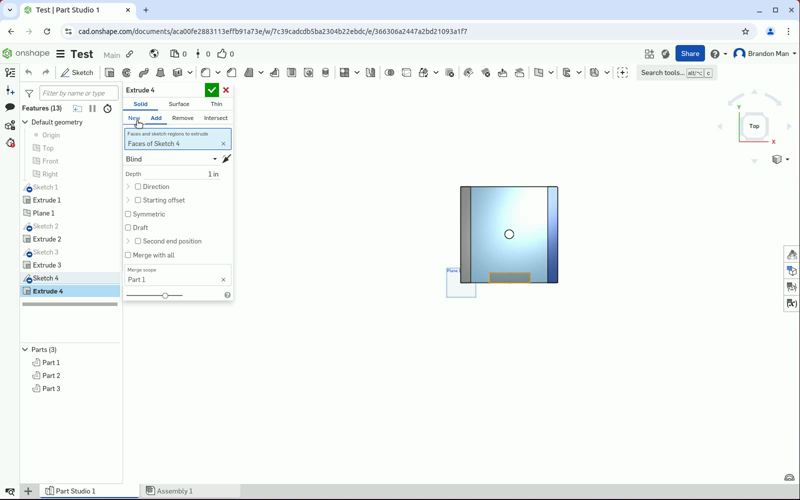
click(137, 120)
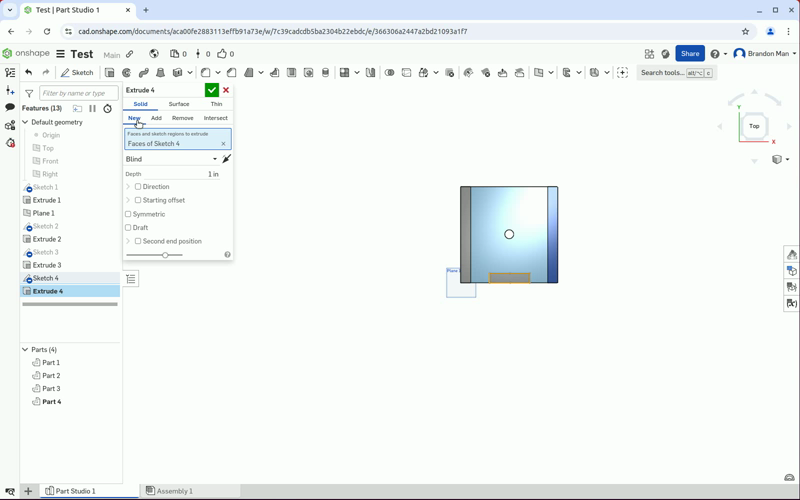
key(tab, 4)
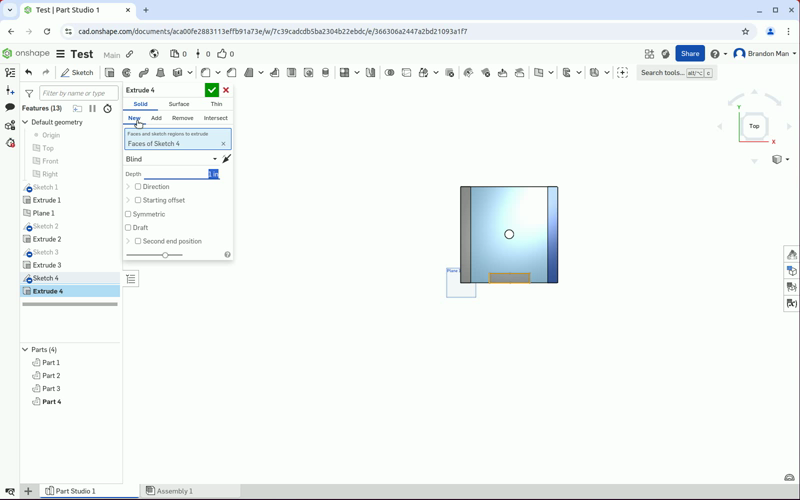
text(3.37)
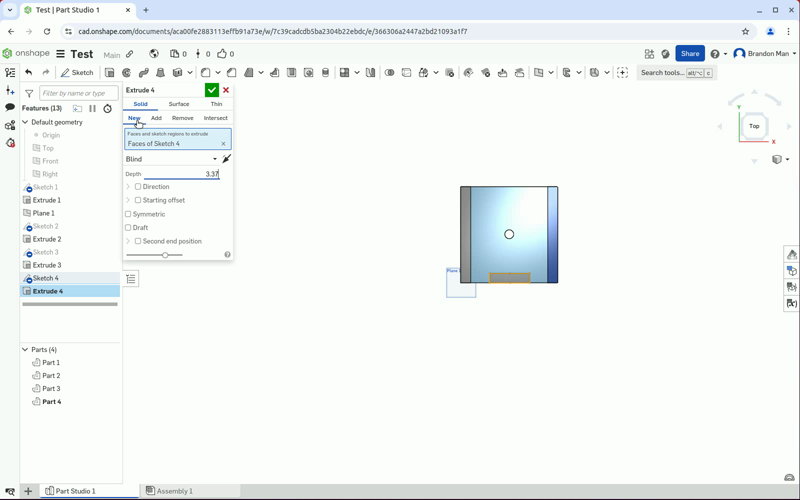
key(enter)
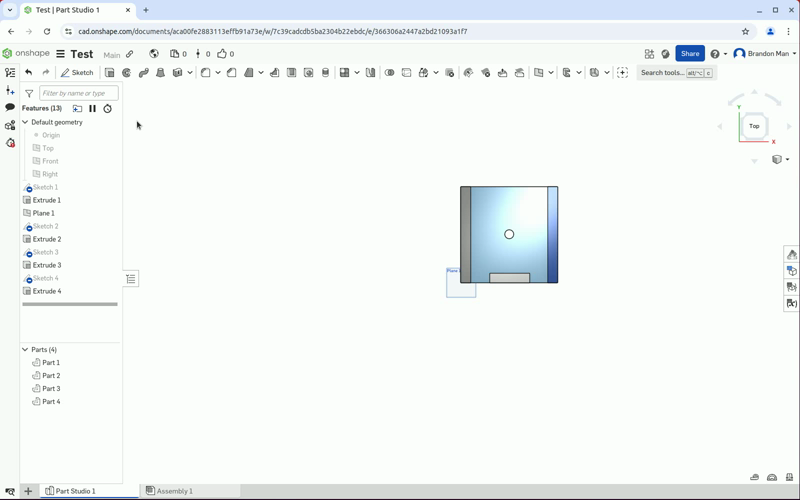
key(shift+h)
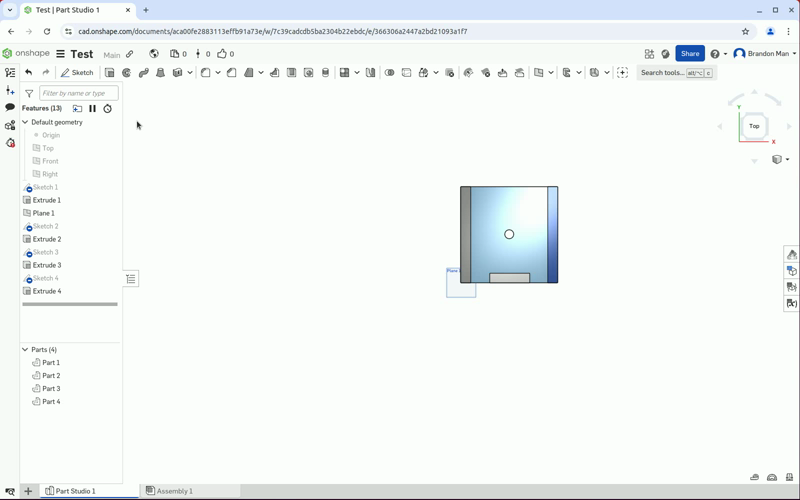
key(shift+h)
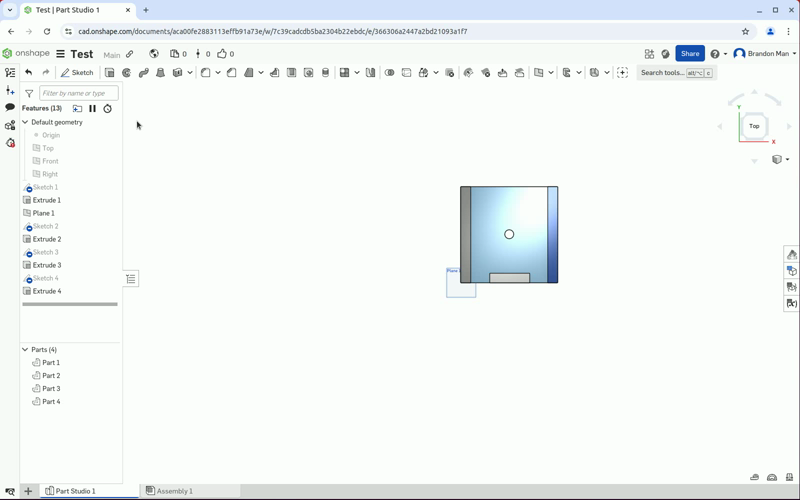
mouse_move(73, 189)
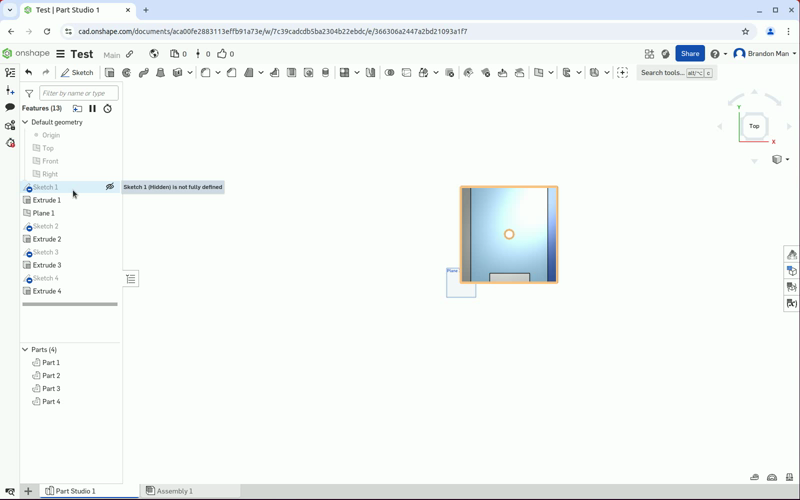
click(73, 189)
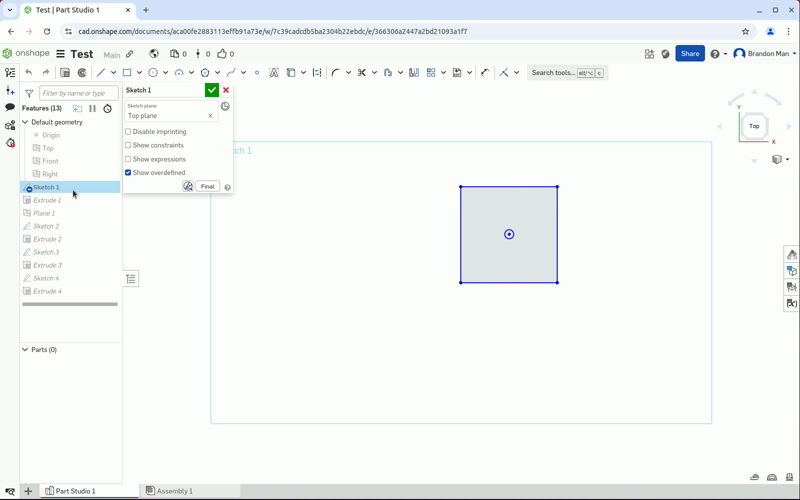
mouse_move(229, 92)
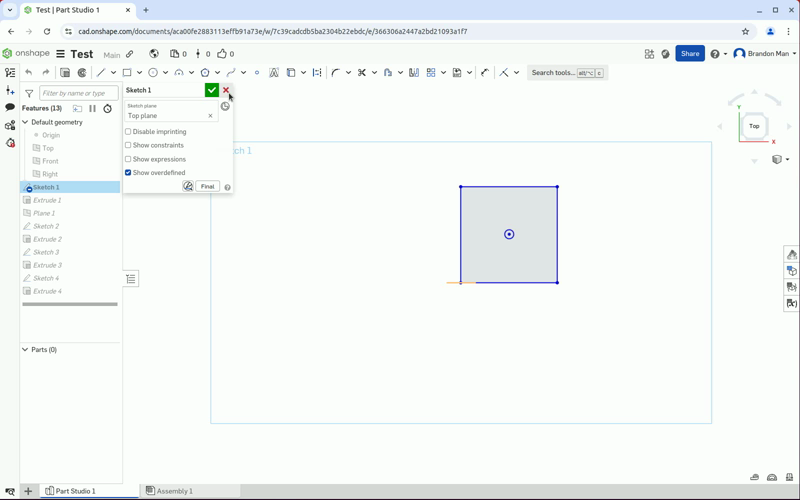
click(229, 92)
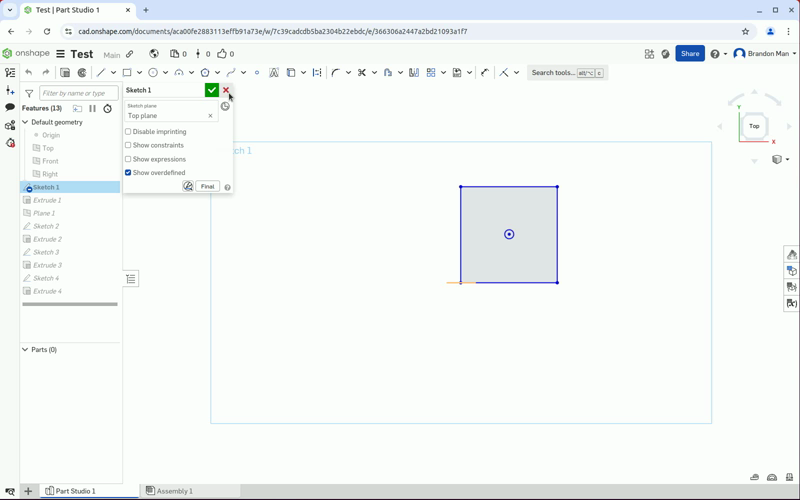
key(shift+s)
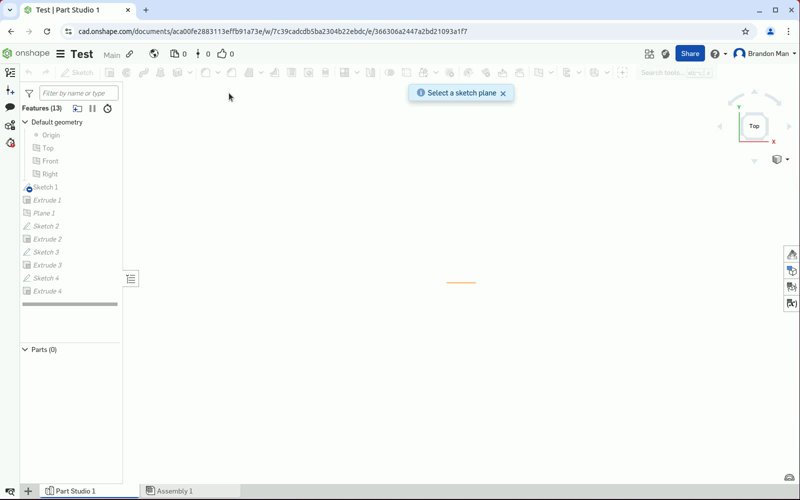
mouse_move(73, 215)
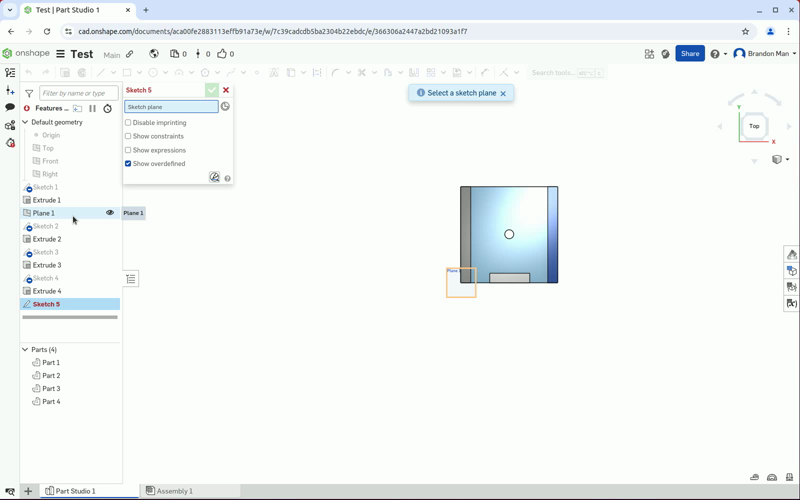
click(73, 215)
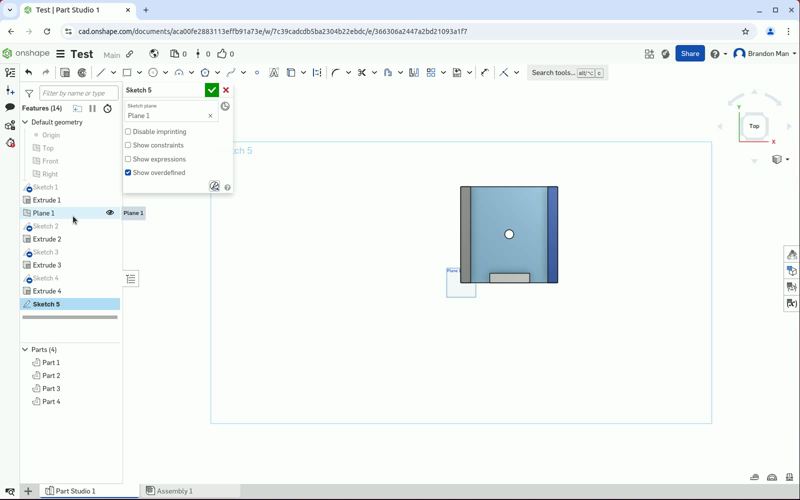
mouse_move(73, 352)
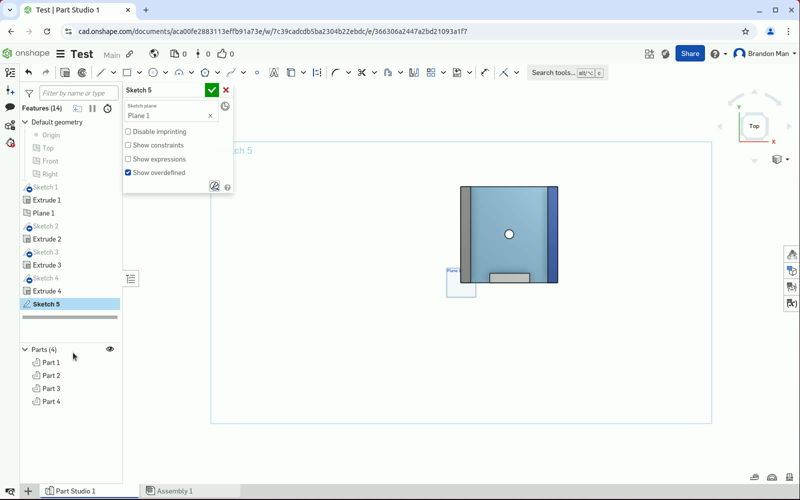
key(y)
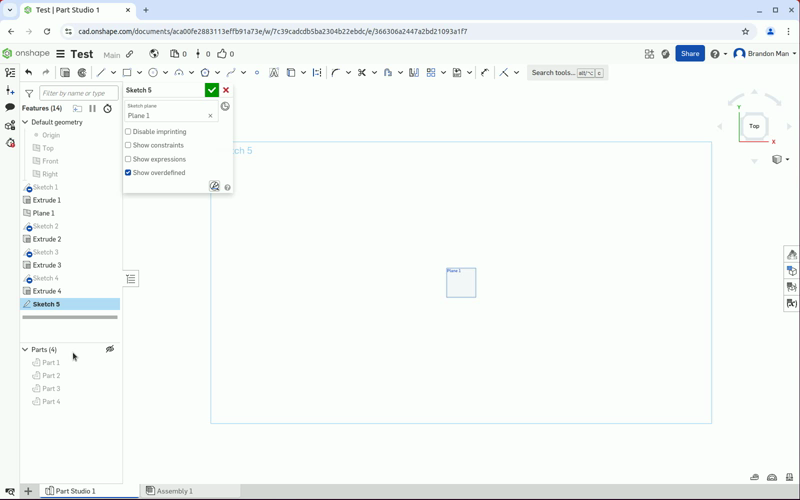
key(l)
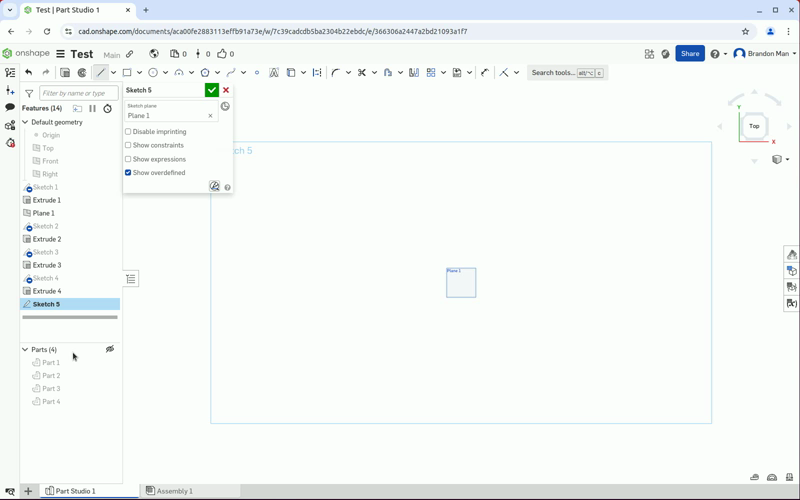
key_down(shift)
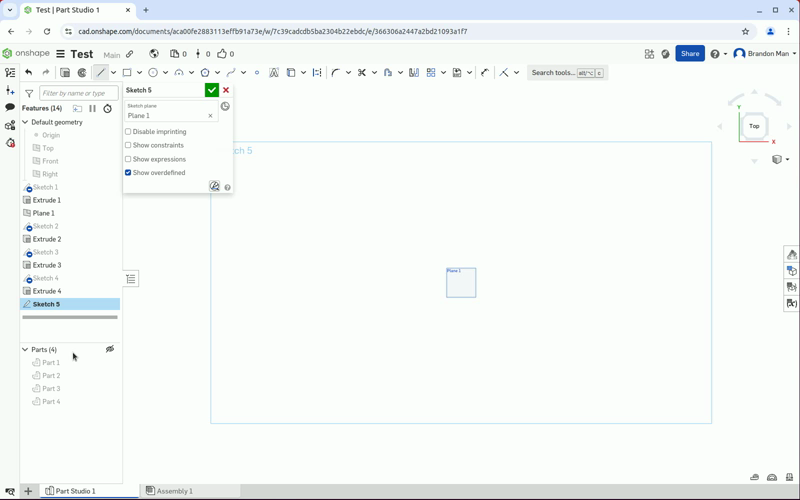
mouse_move(489, 196)
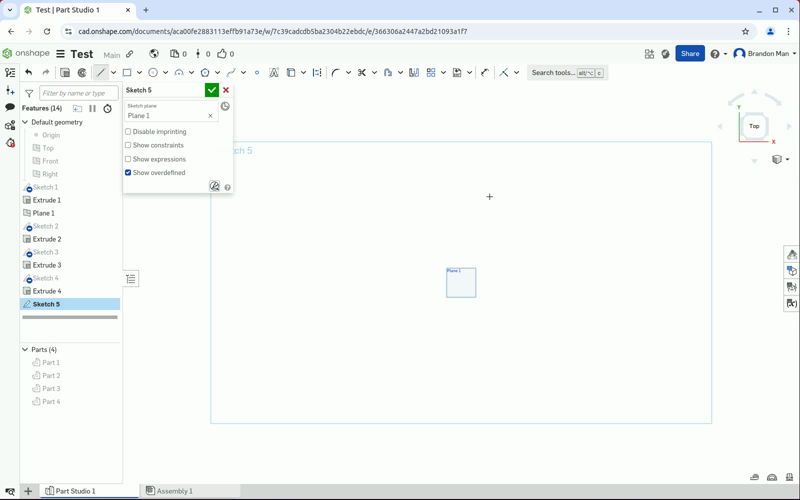
click(489, 196)
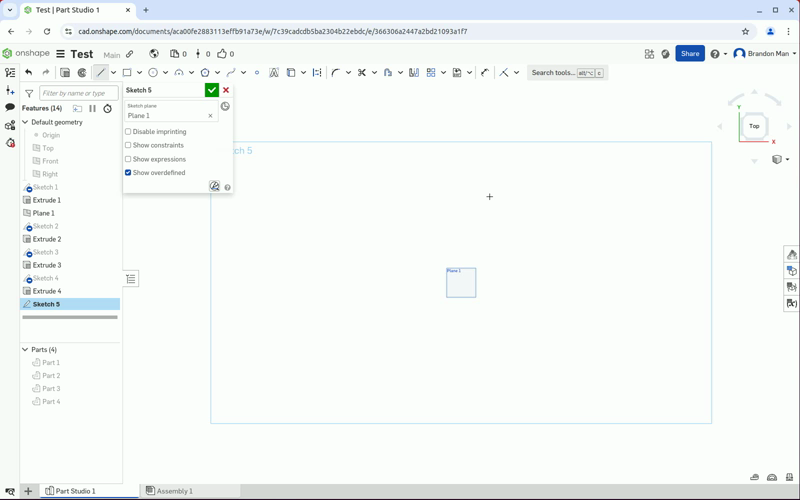
key_up(shift)
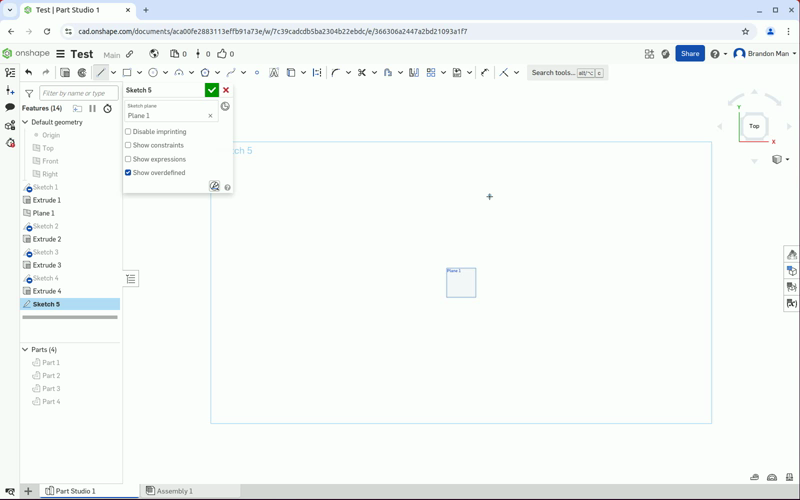
key_down(shift)
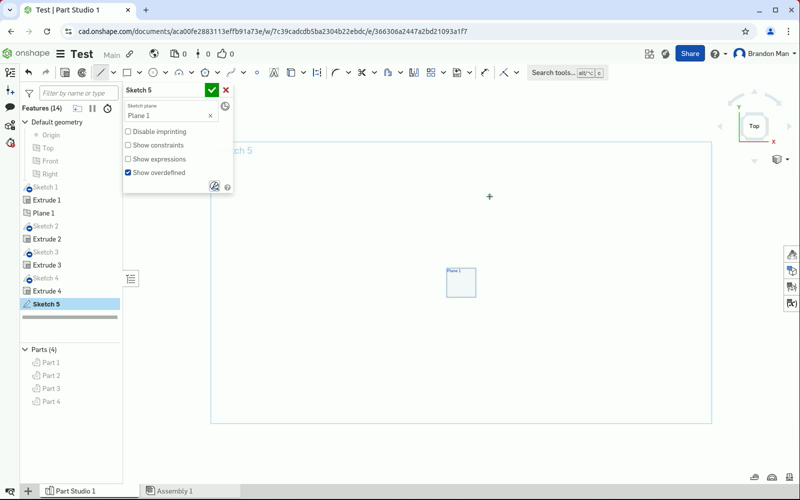
mouse_move(519, 196)
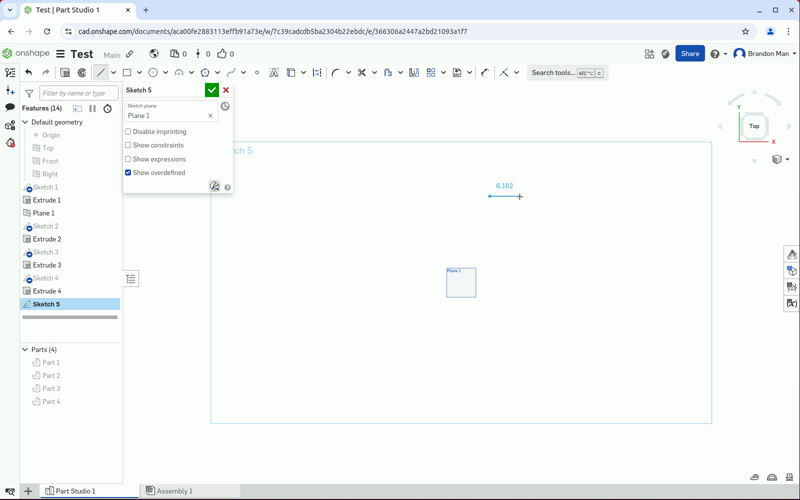
mouse_move(510, 196)
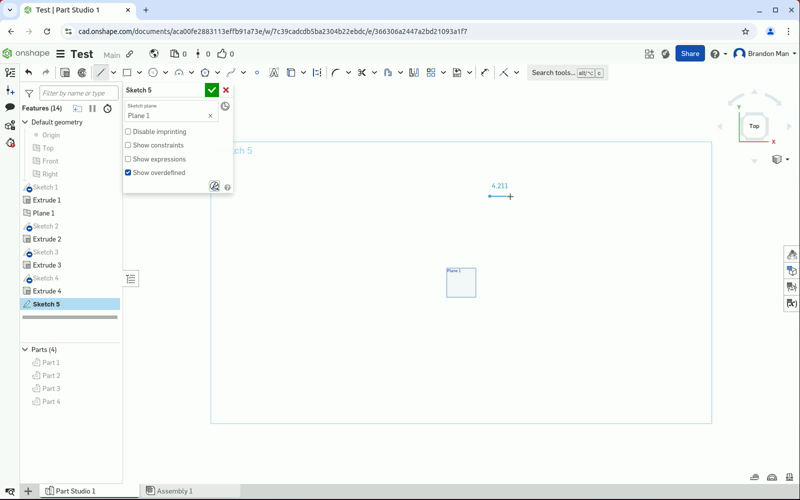
click(510, 196)
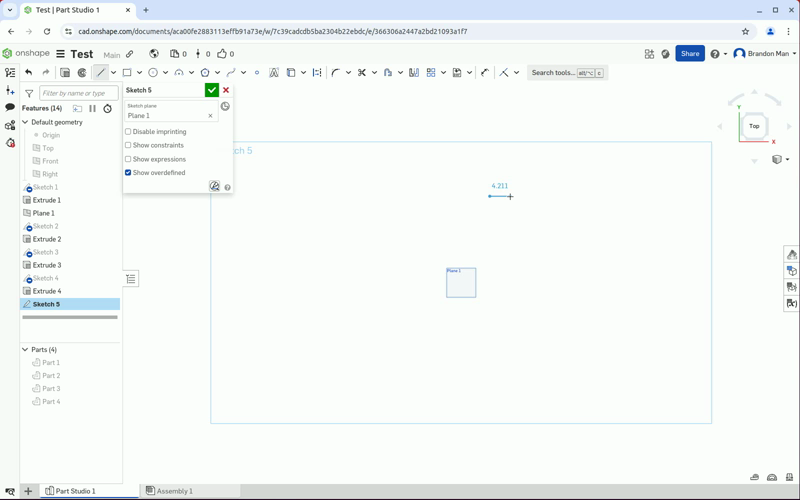
key_up(shift)
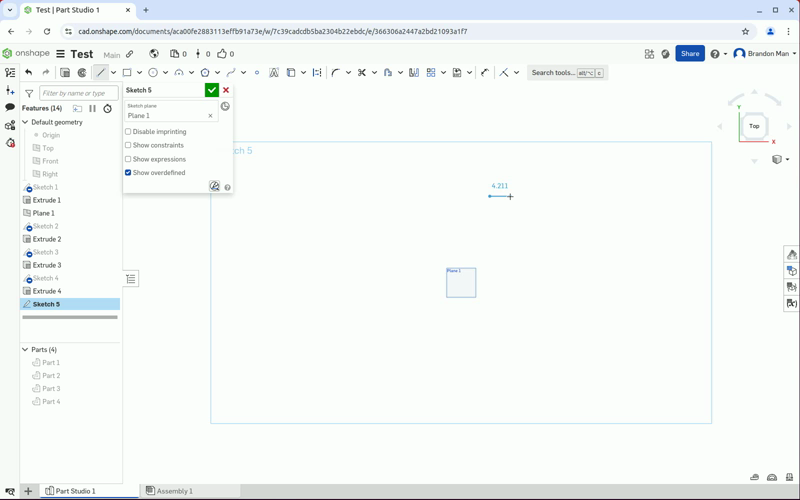
key_down(shift)
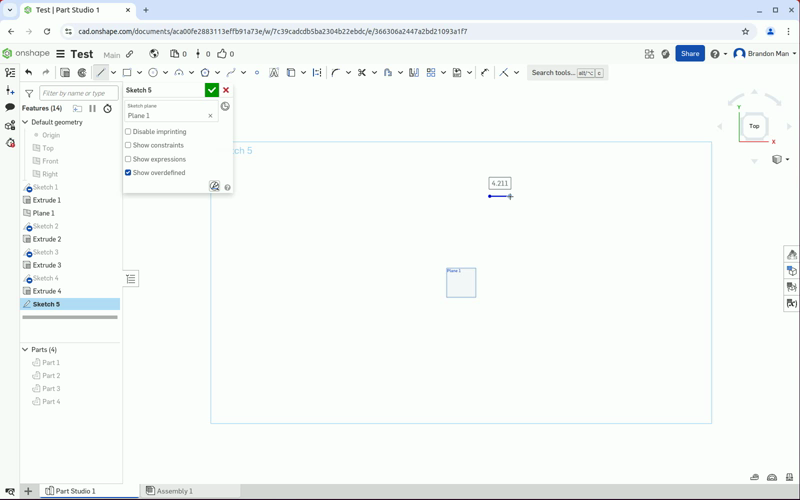
mouse_move(540, 196)
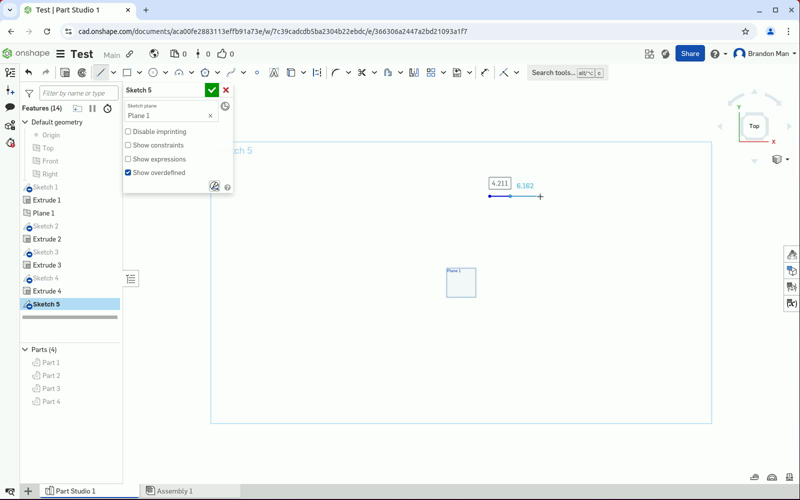
mouse_move(529, 196)
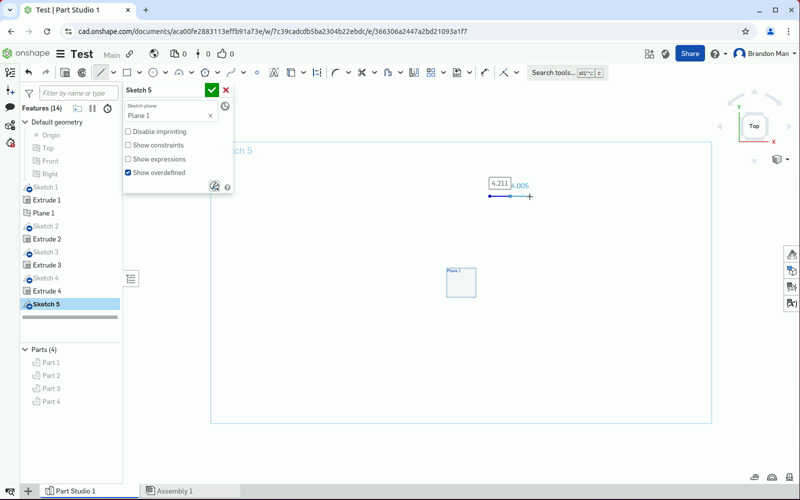
click(529, 196)
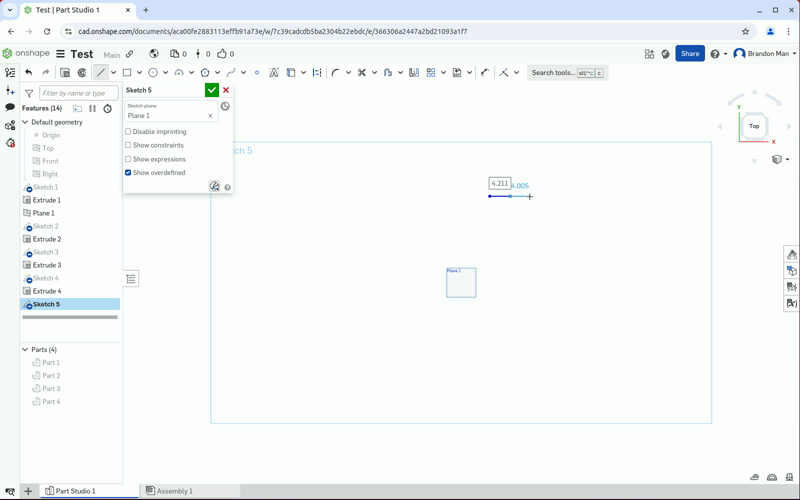
key_up(shift)
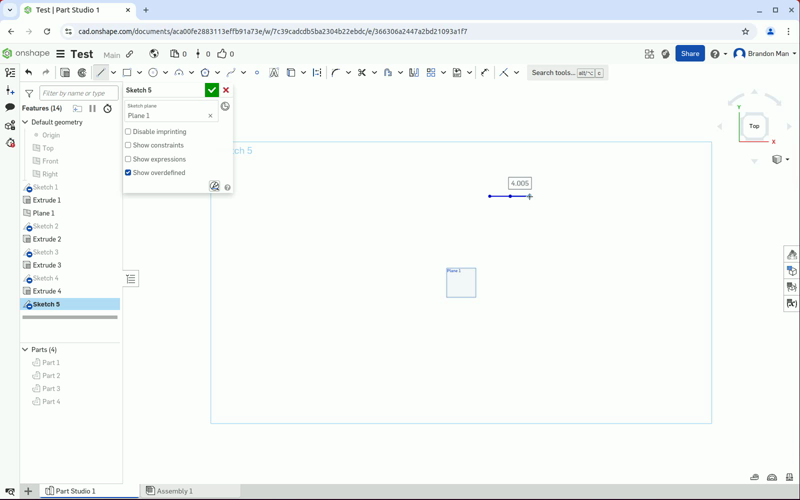
key_down(shift)
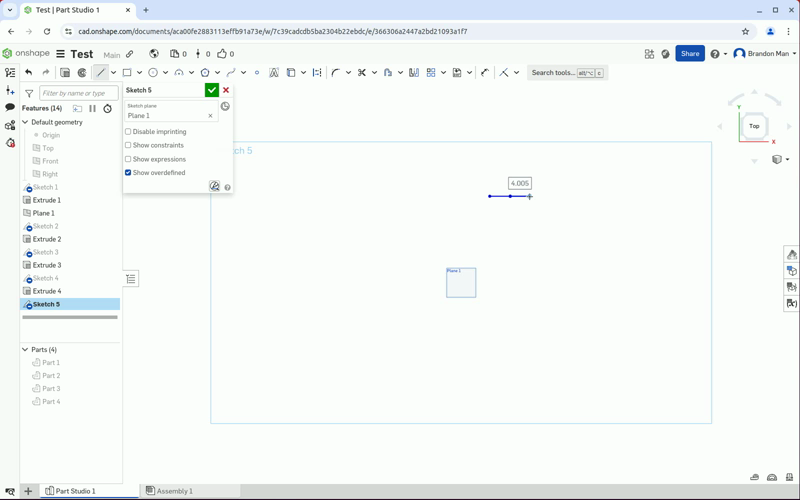
mouse_move(559, 196)
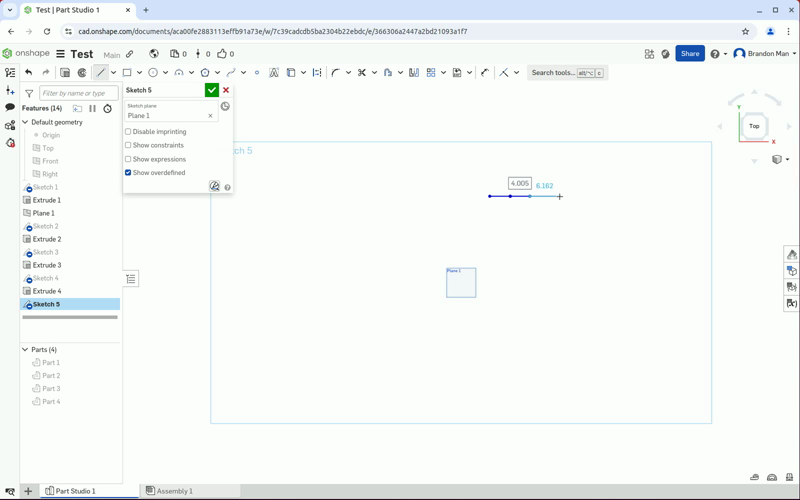
mouse_move(529, 186)
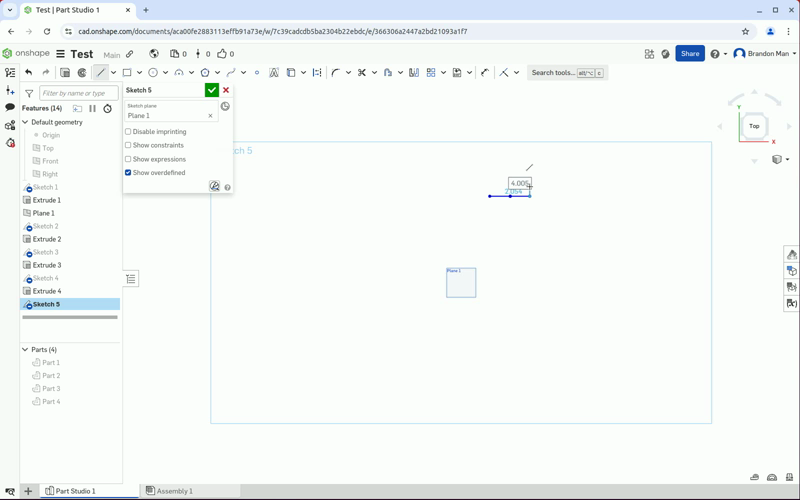
click(529, 186)
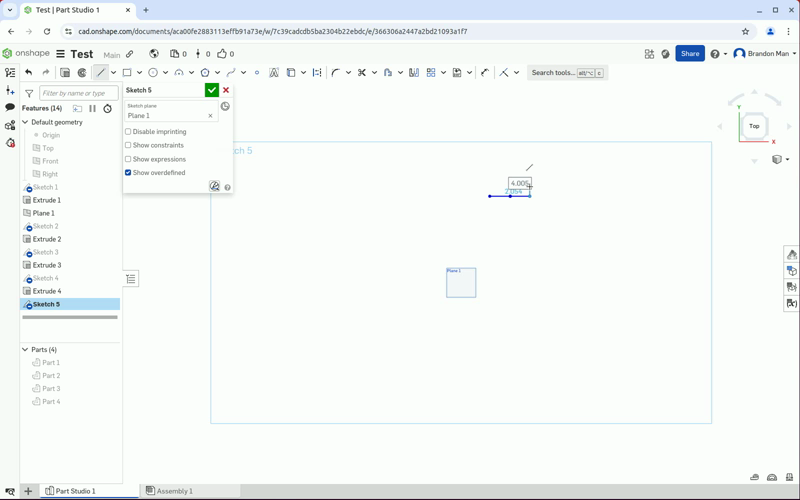
key_up(shift)
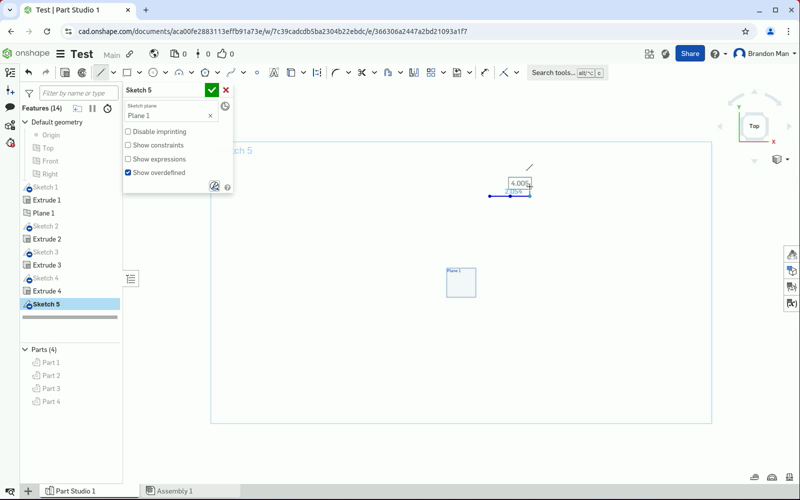
key_down(shift)
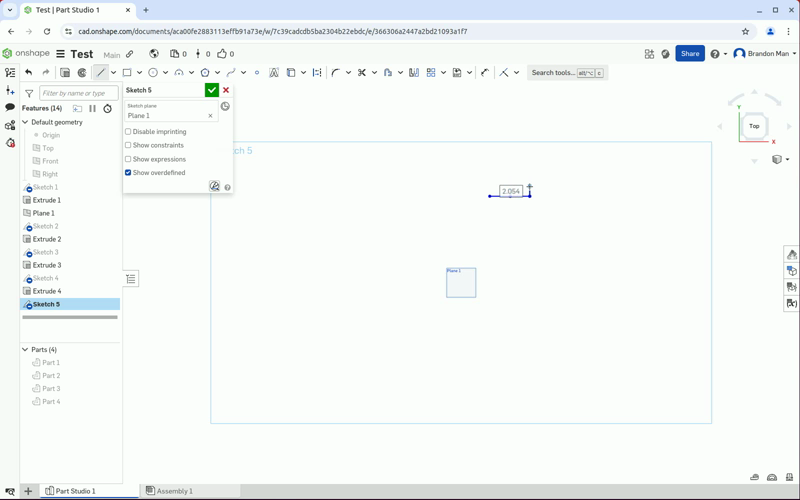
mouse_move(559, 186)
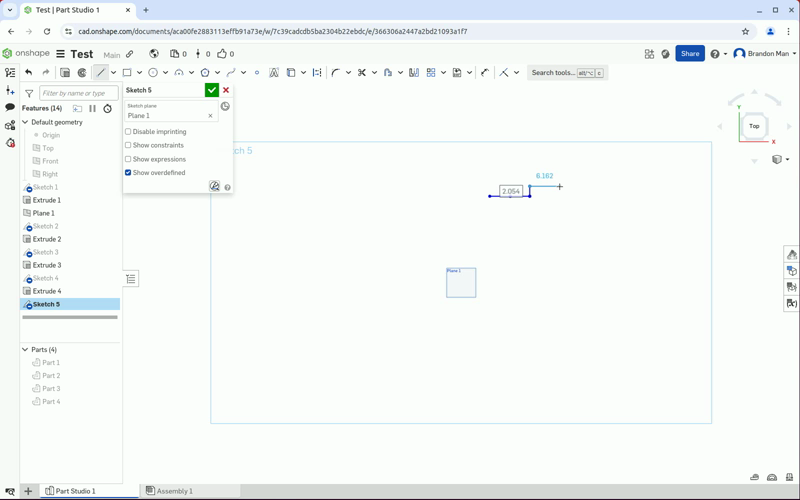
mouse_move(510, 186)
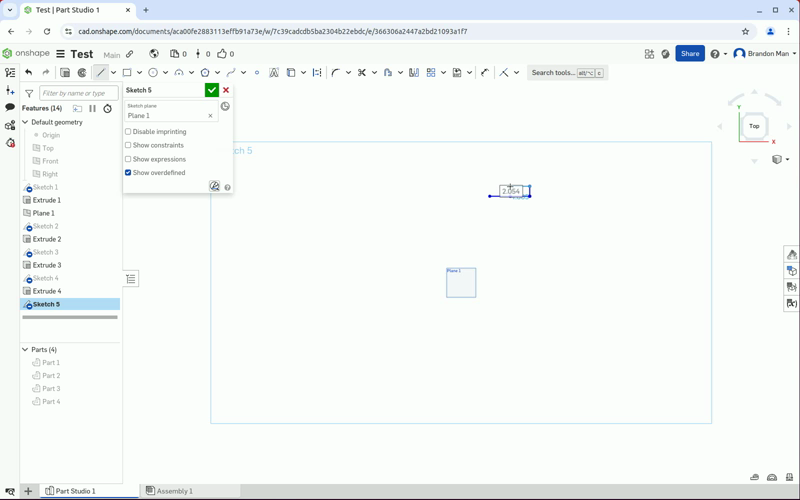
click(510, 186)
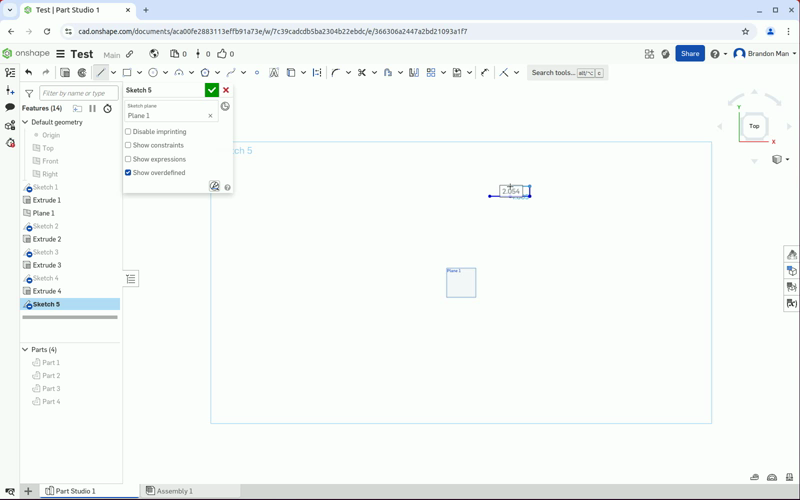
key_up(shift)
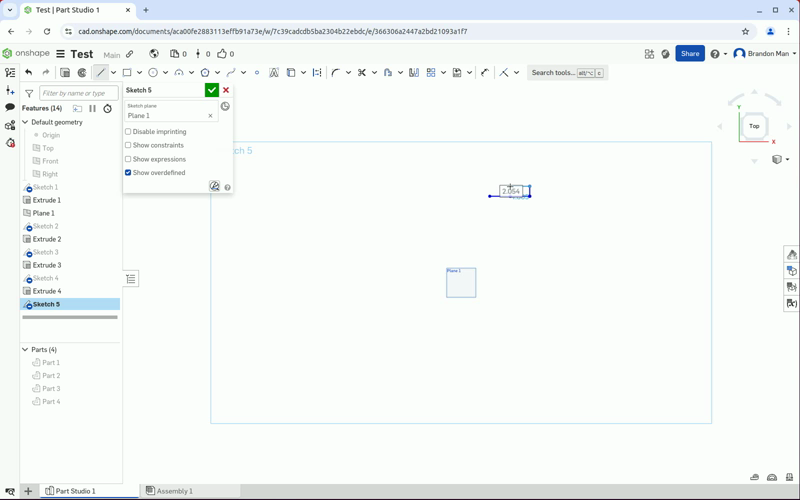
key_down(shift)
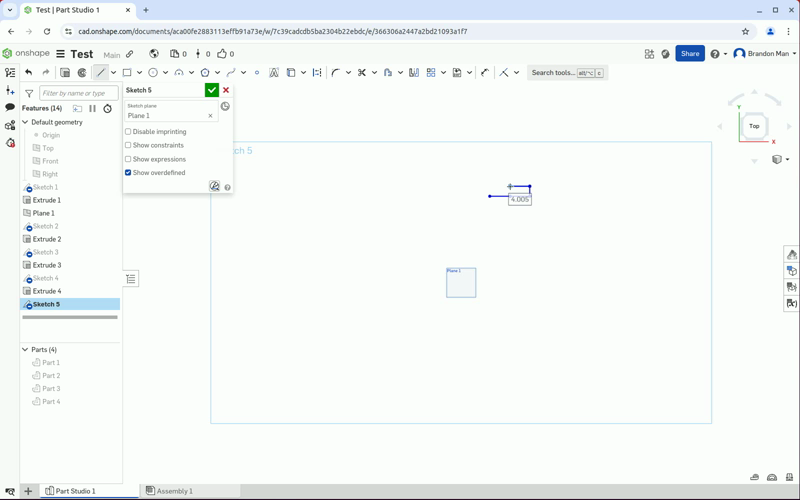
mouse_move(540, 186)
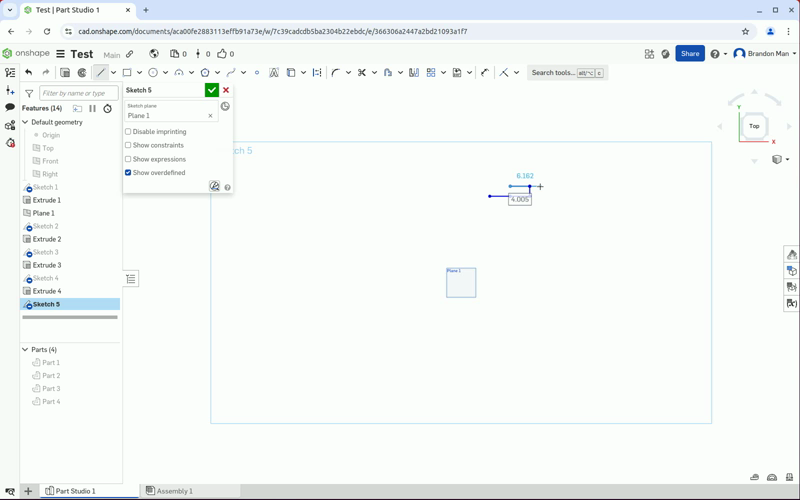
mouse_move(489, 186)
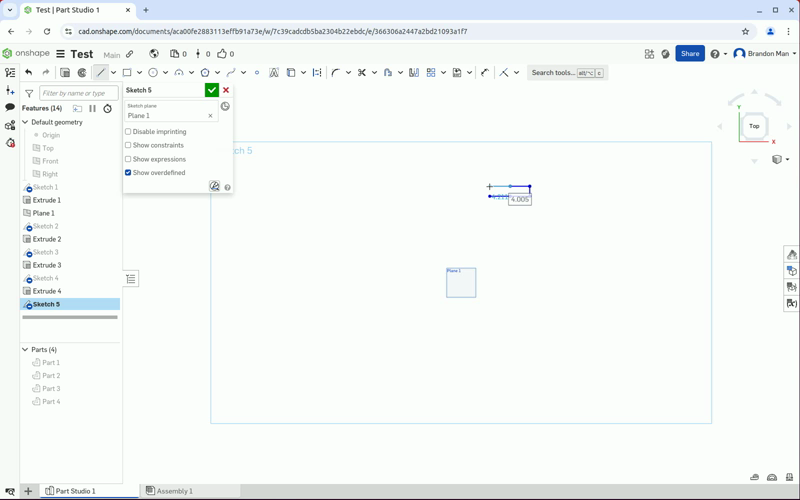
click(489, 186)
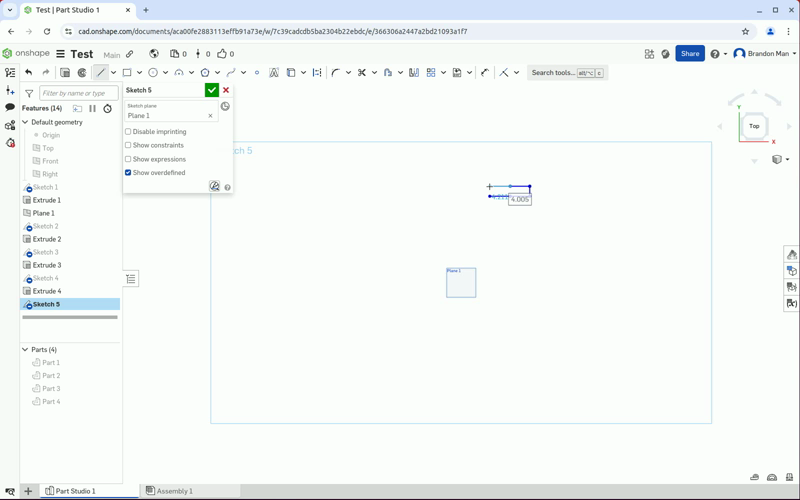
key_up(shift)
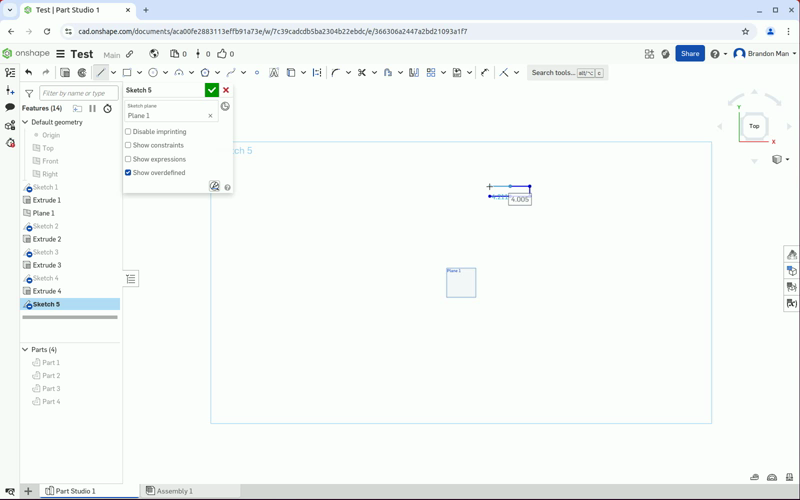
mouse_move(519, 186)
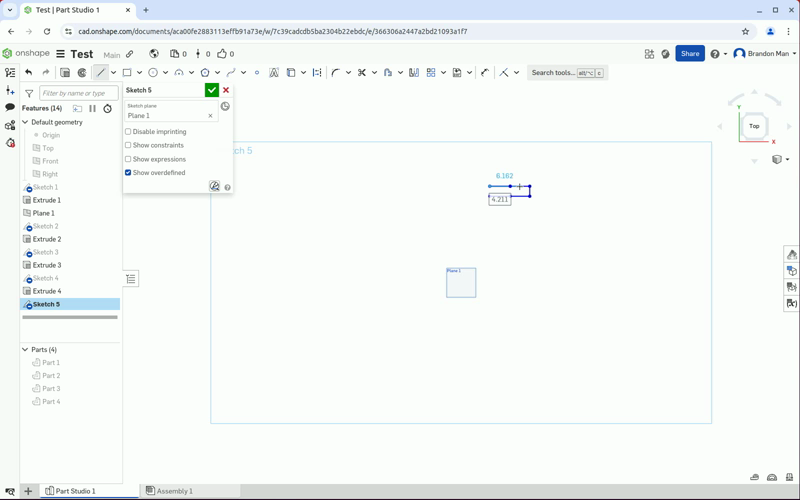
key_down(shift)
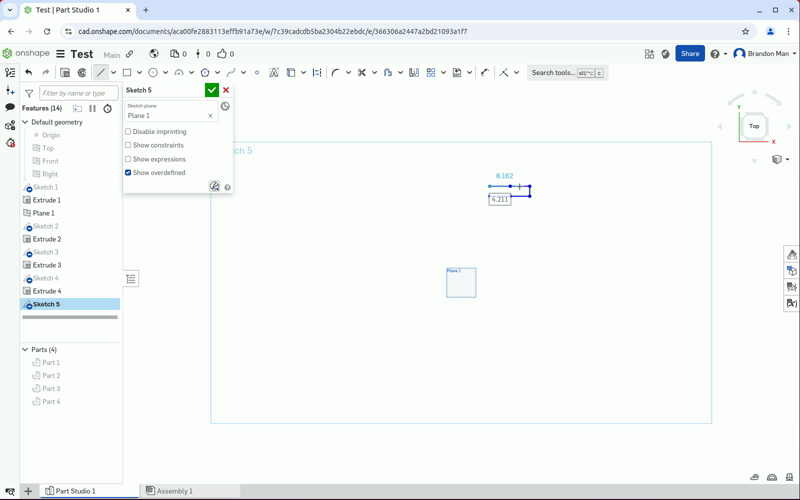
mouse_move(489, 196)
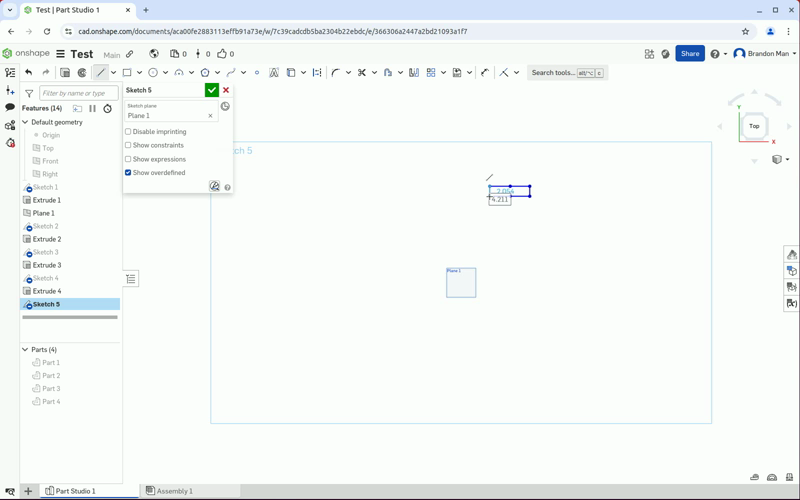
key_up(shift)
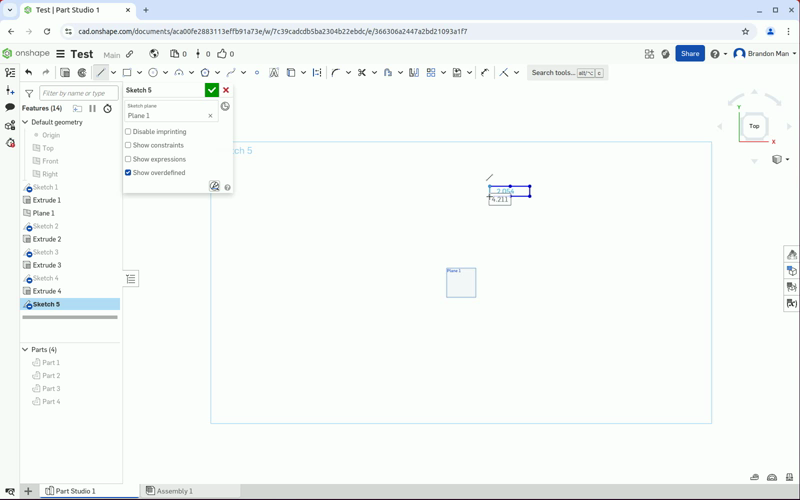
click(489, 196)
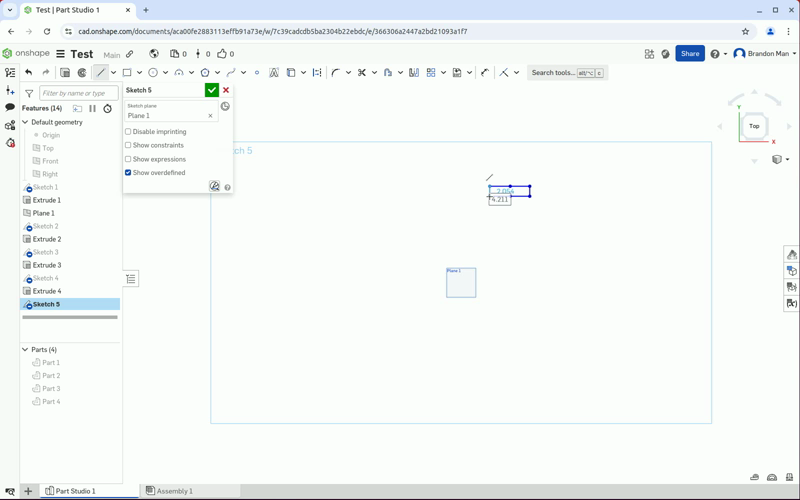
key(esc)
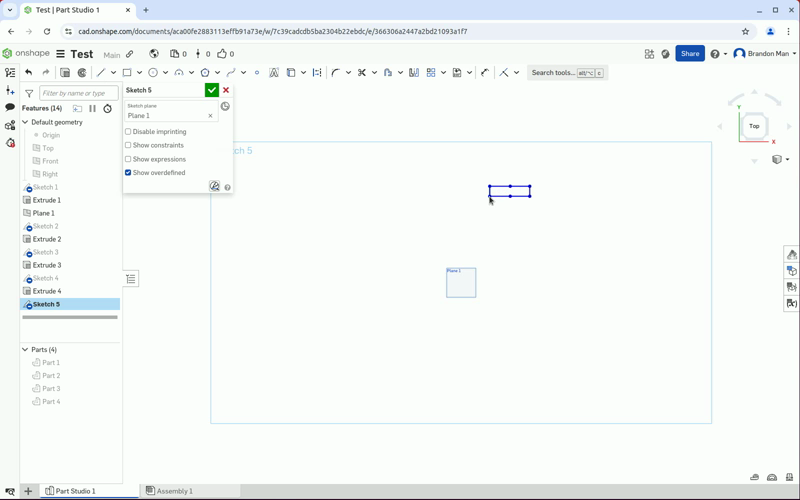
mouse_move(515, 193)
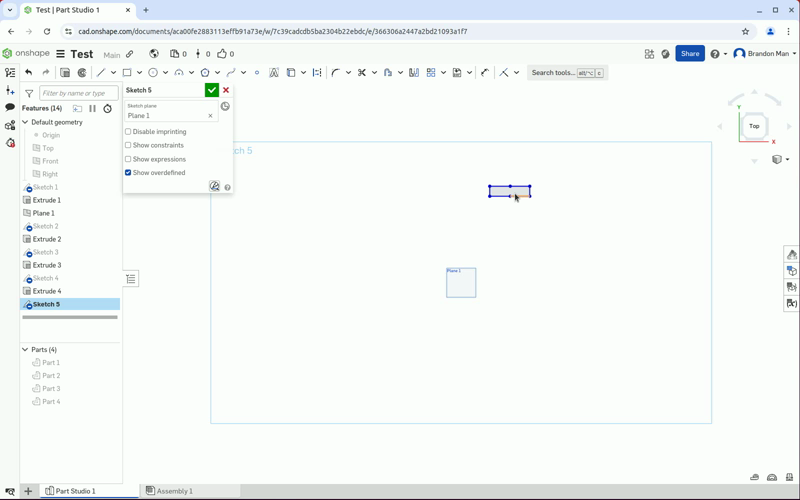
scroll(6)
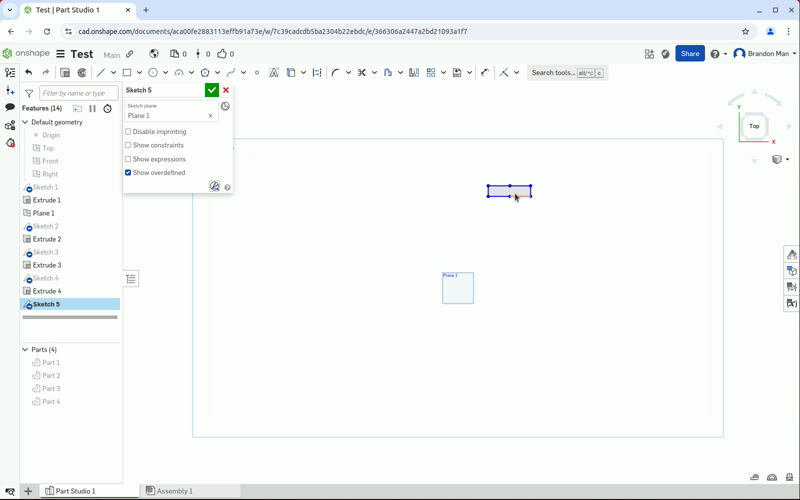
scroll(6)
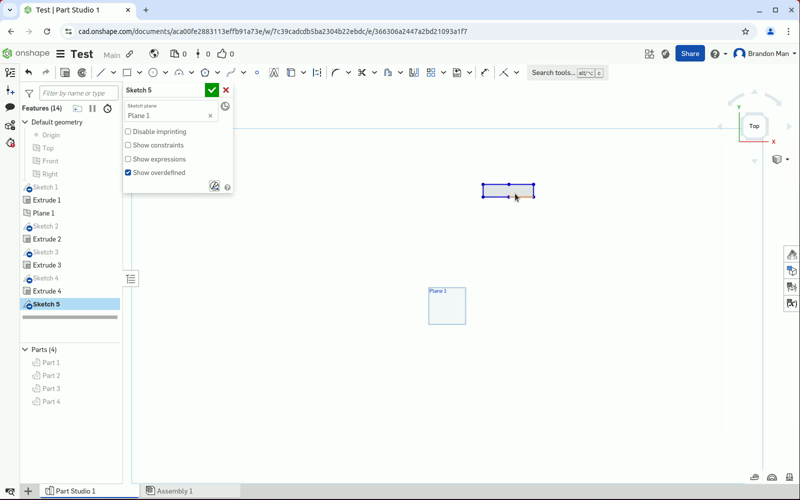
scroll(6)
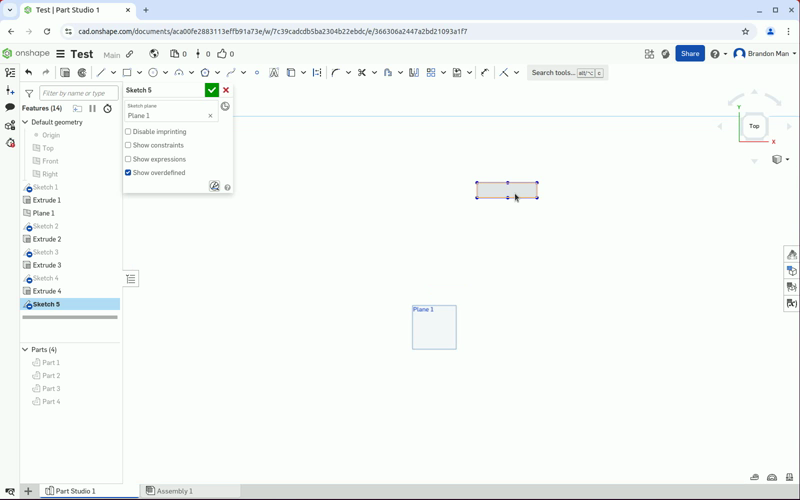
scroll(6)
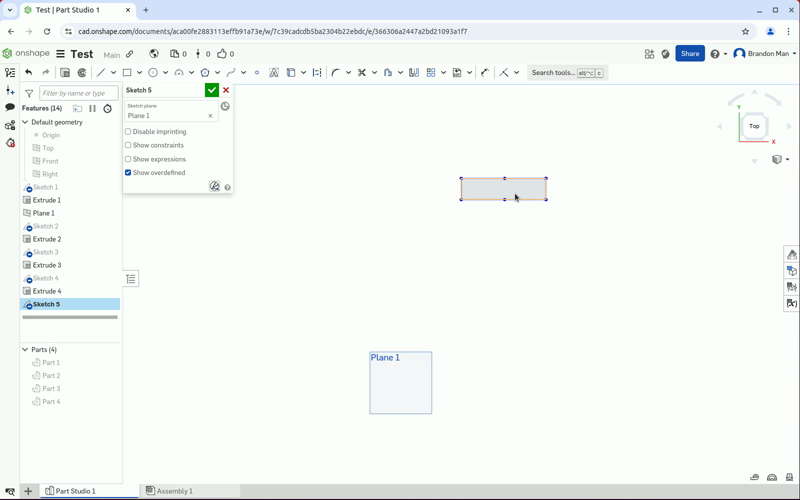
scroll(6)
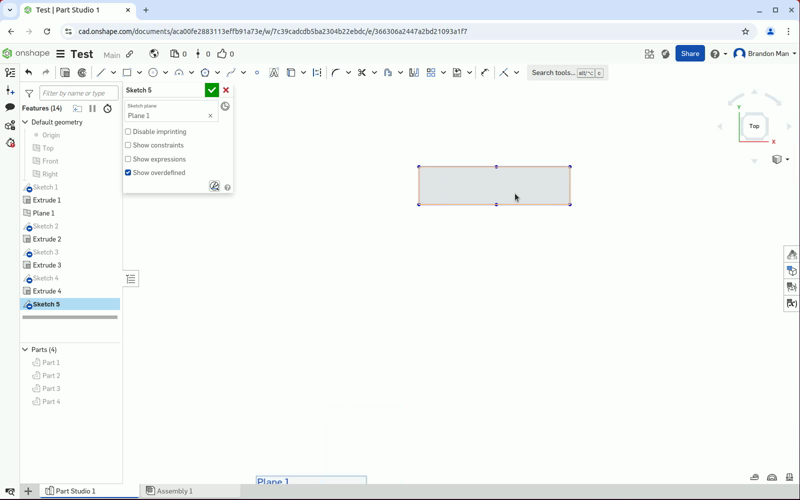
scroll(6)
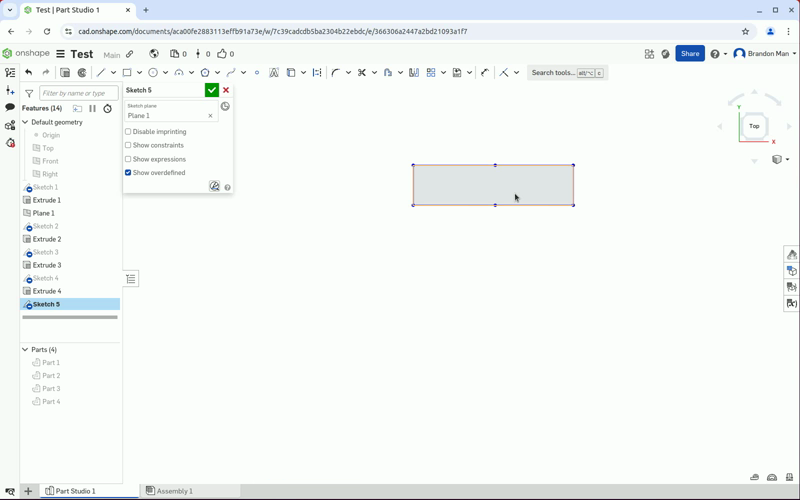
scroll(6)
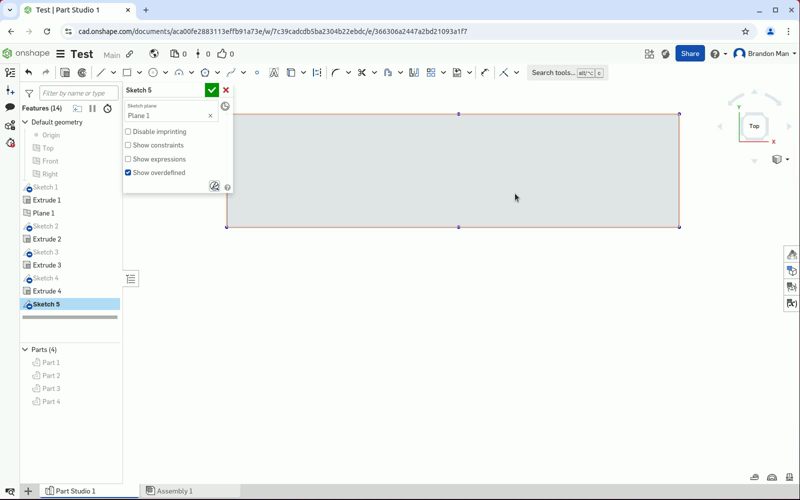
click(515, 193)
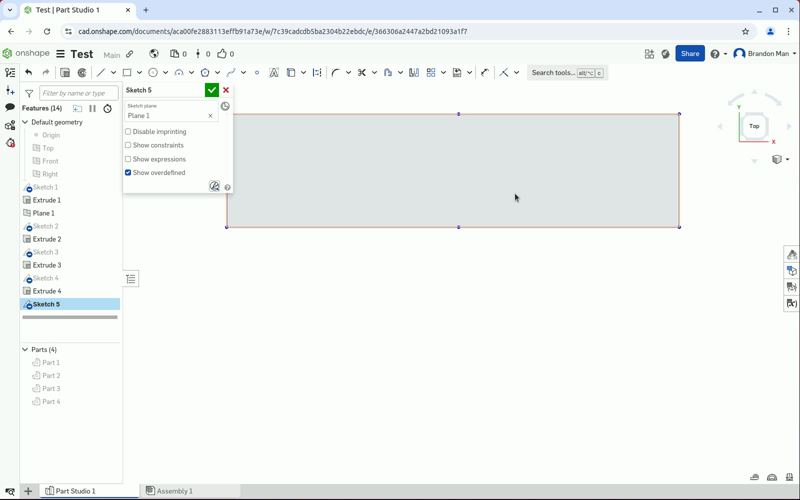
scroll(-6)
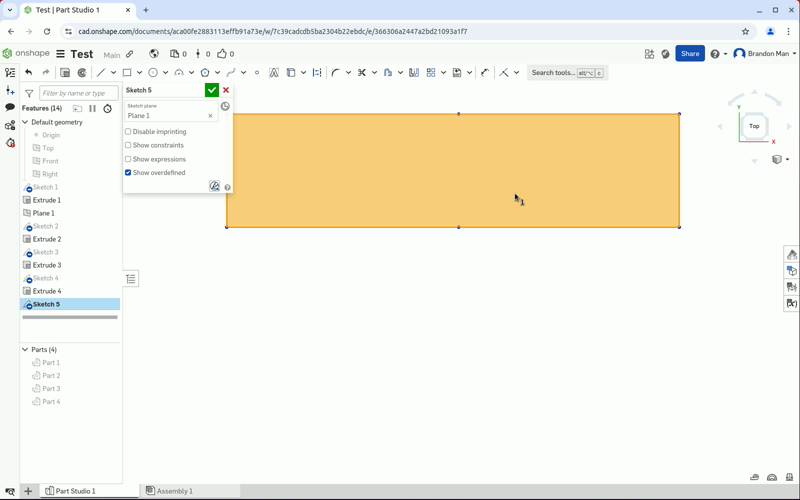
scroll(-6)
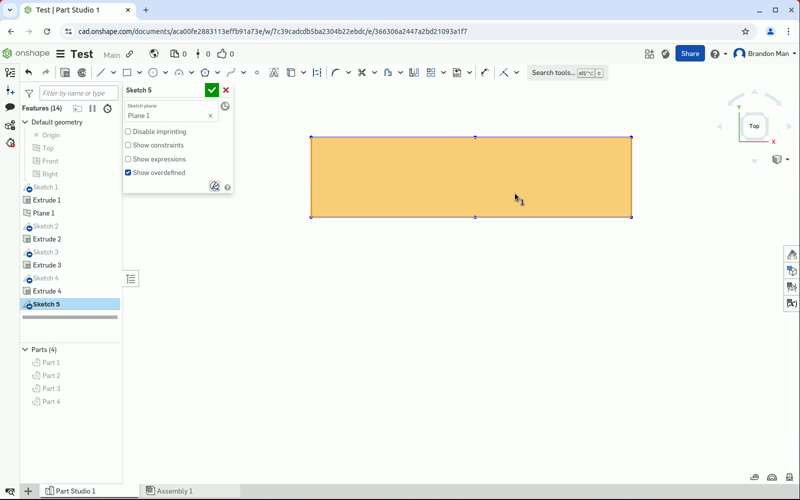
scroll(-6)
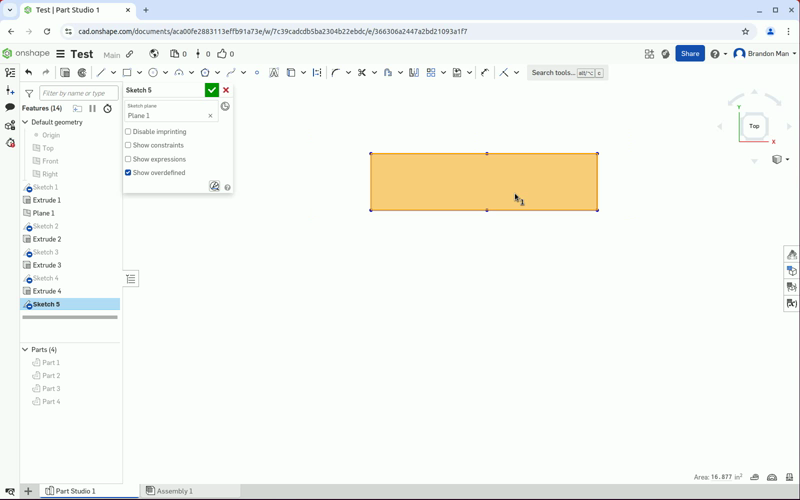
scroll(-6)
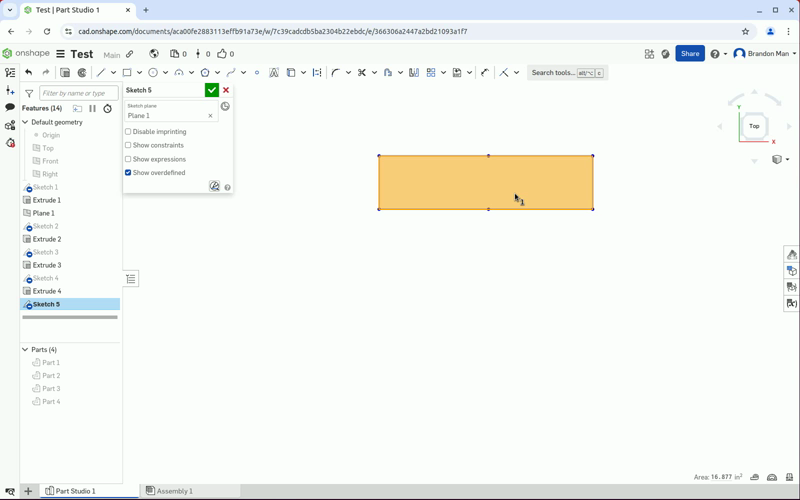
scroll(-6)
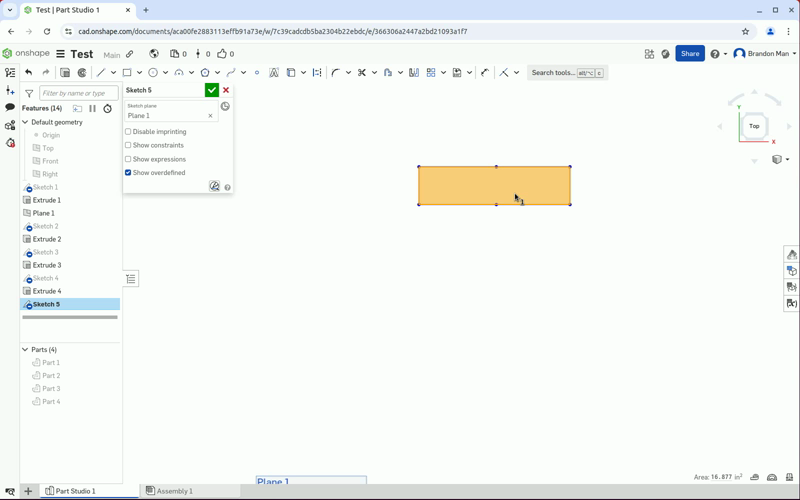
scroll(-6)
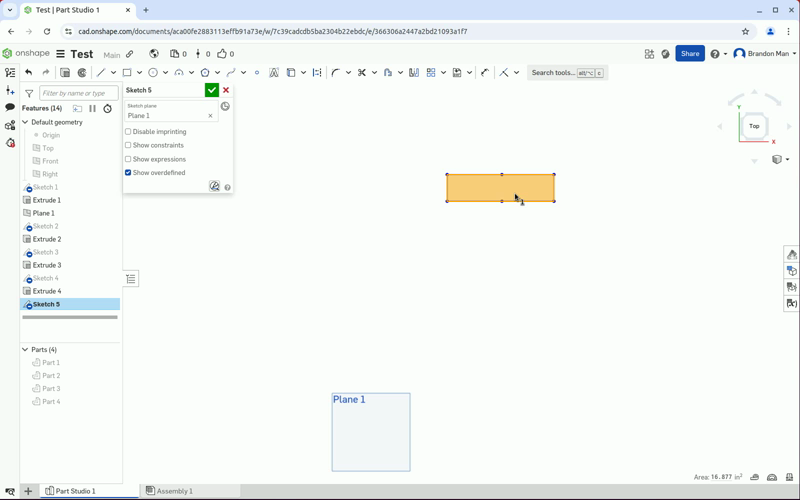
scroll(-6)
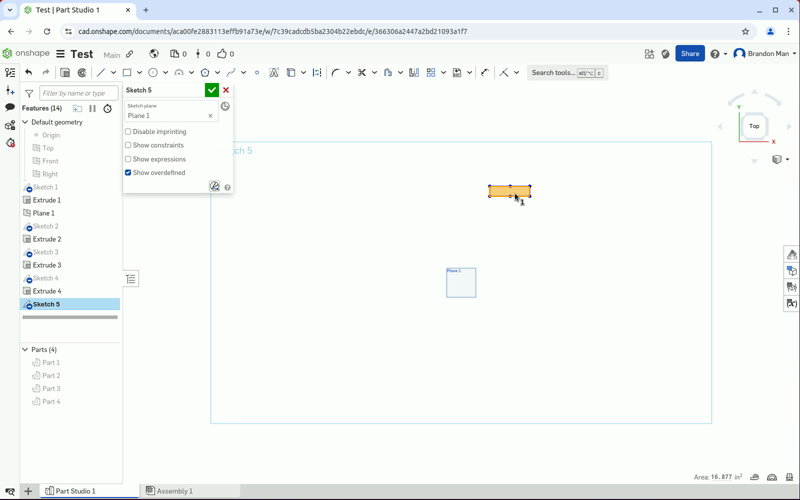
mouse_move(73, 352)
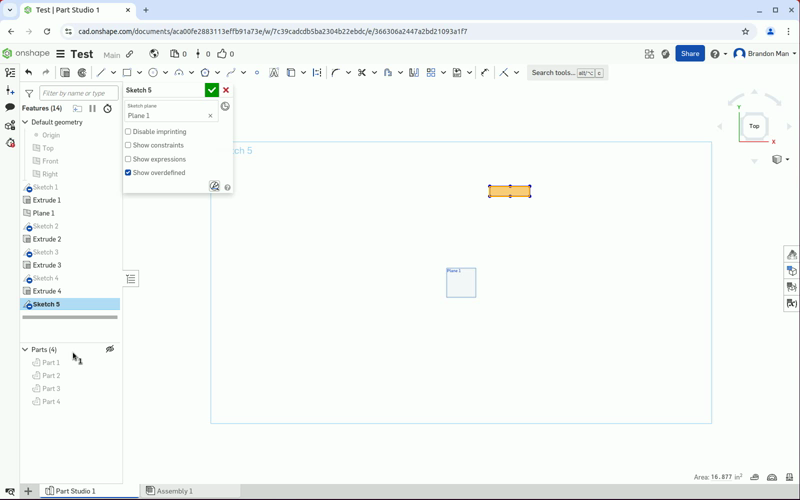
key(shift+y)
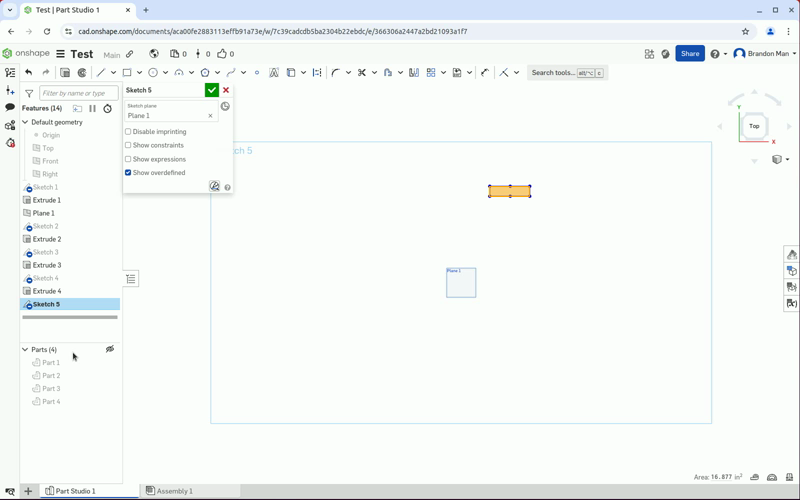
key(shift+e)
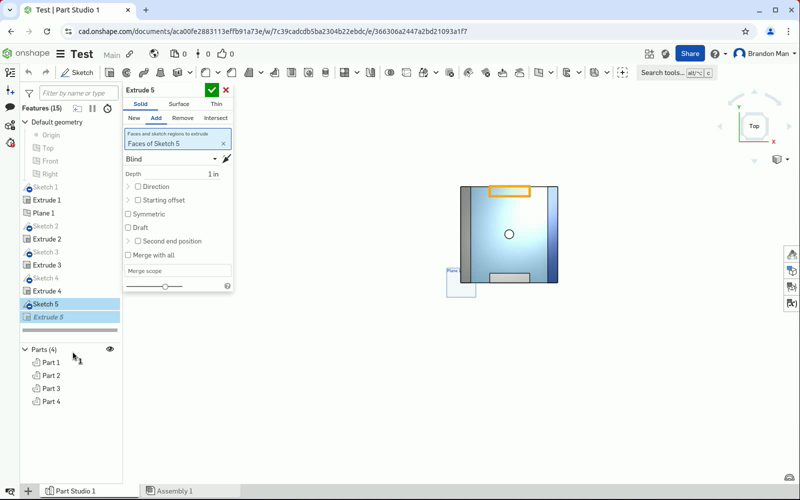
mouse_move(143, 106)
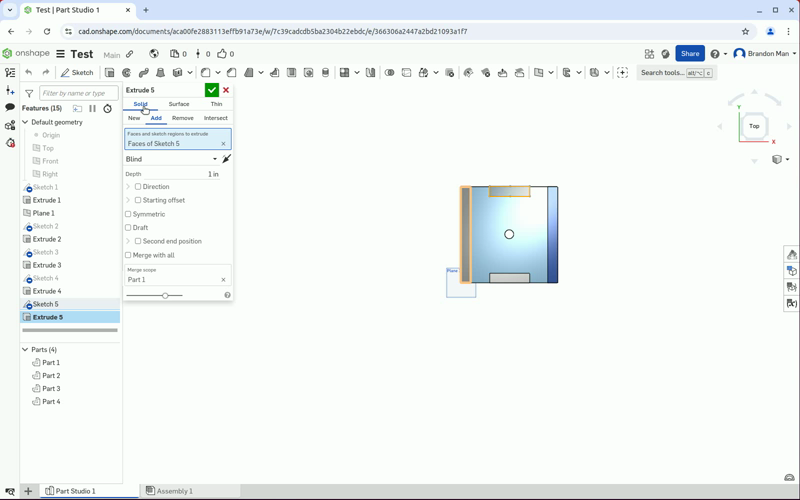
click(143, 106)
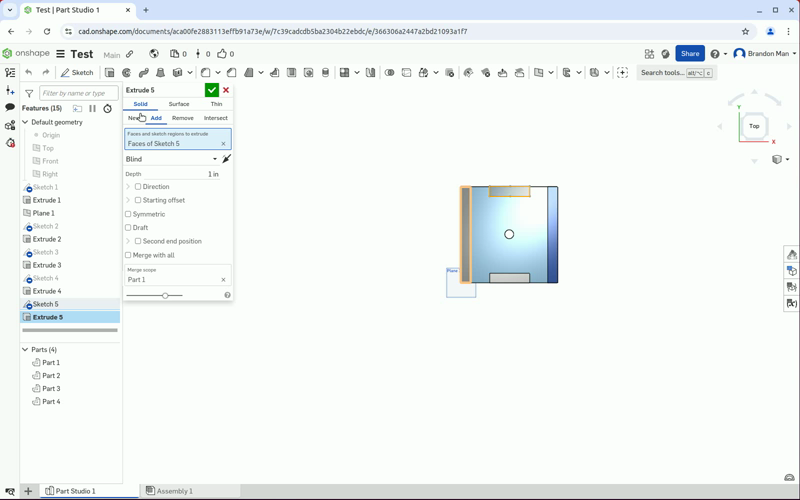
mouse_move(137, 120)
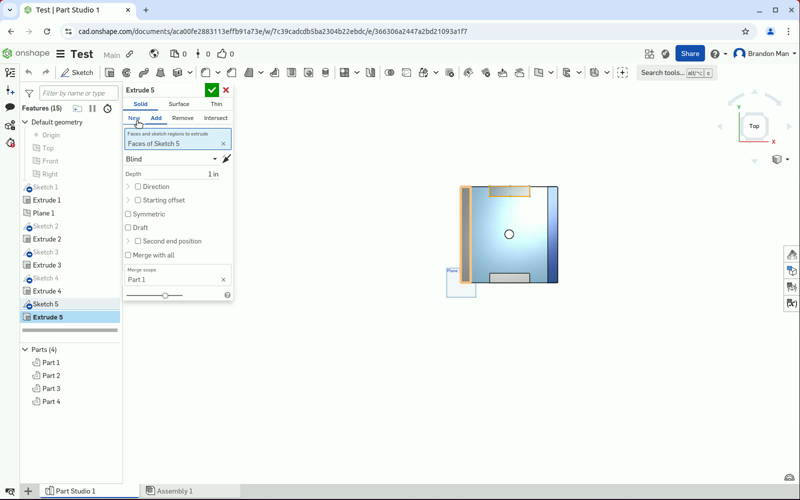
click(137, 120)
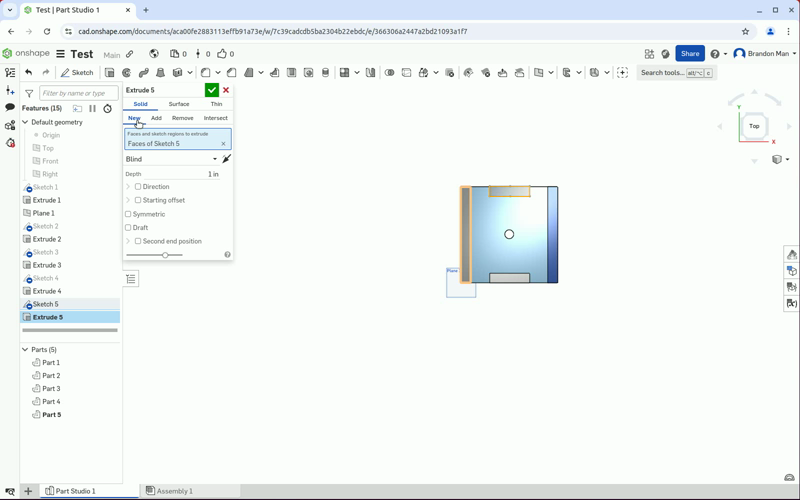
key(tab, 4)
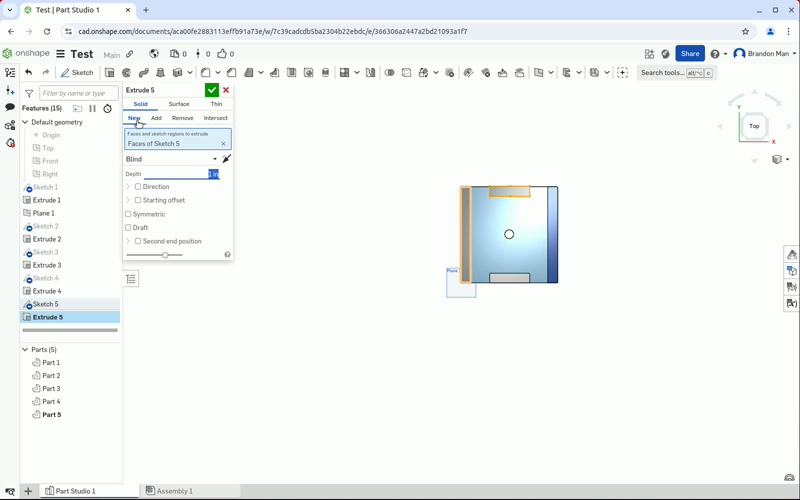
text(3.37)
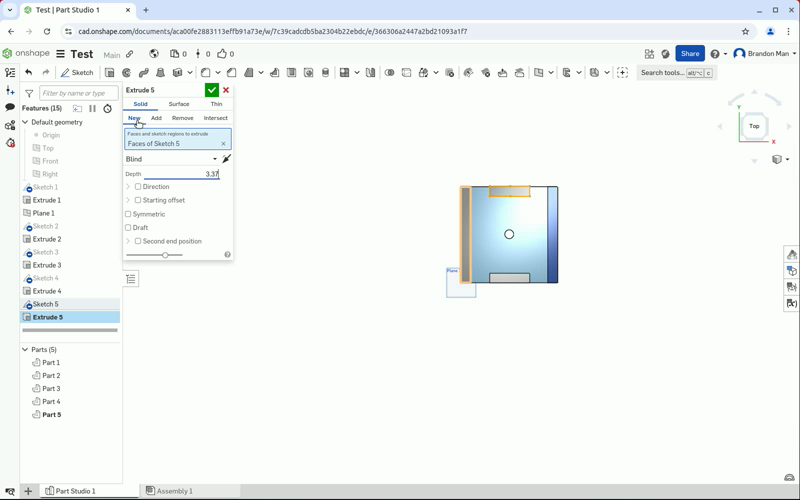
key(enter)
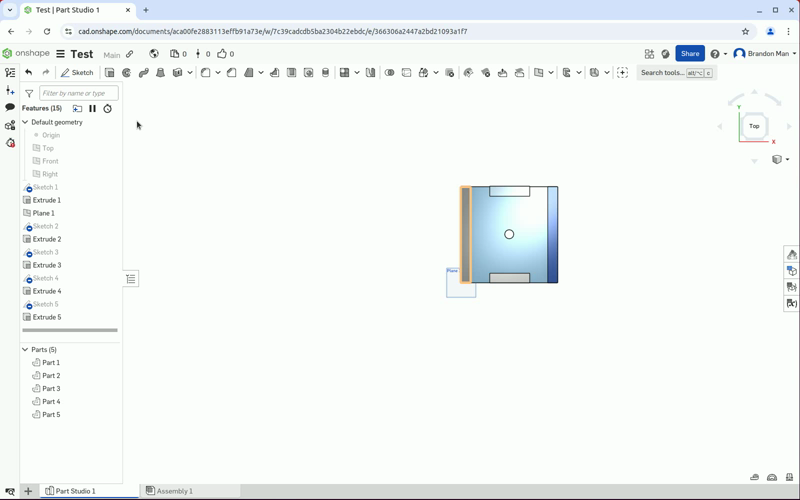
key(shift+h)
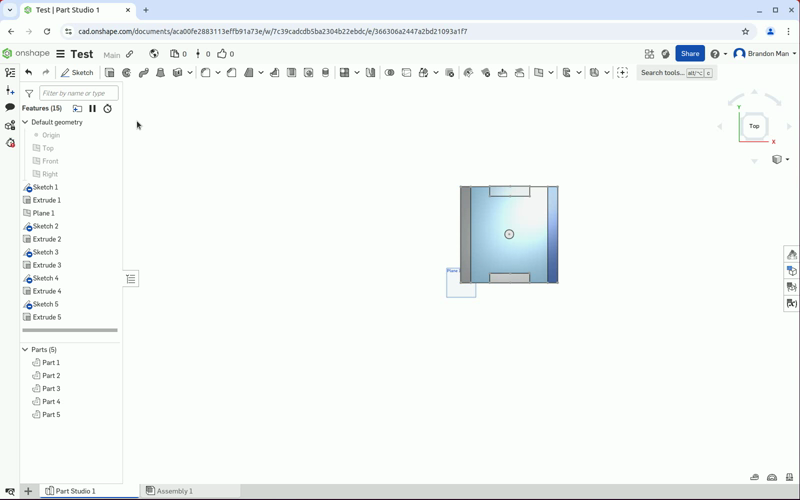
key(shift+h)
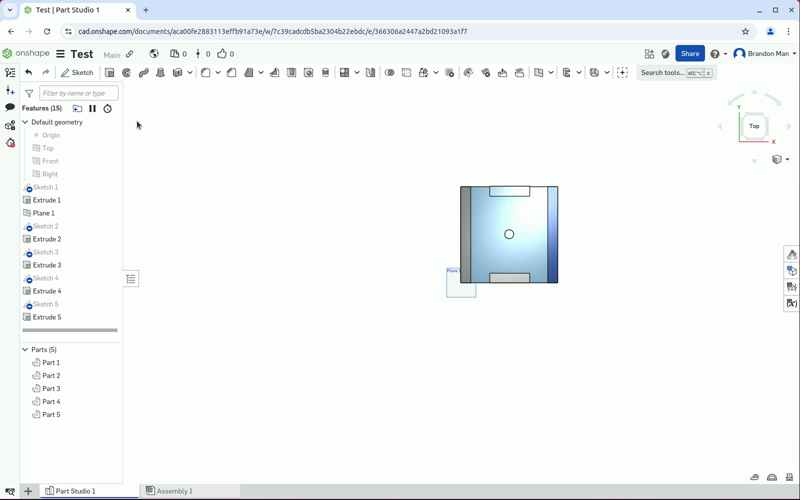
mouse_move(73, 189)
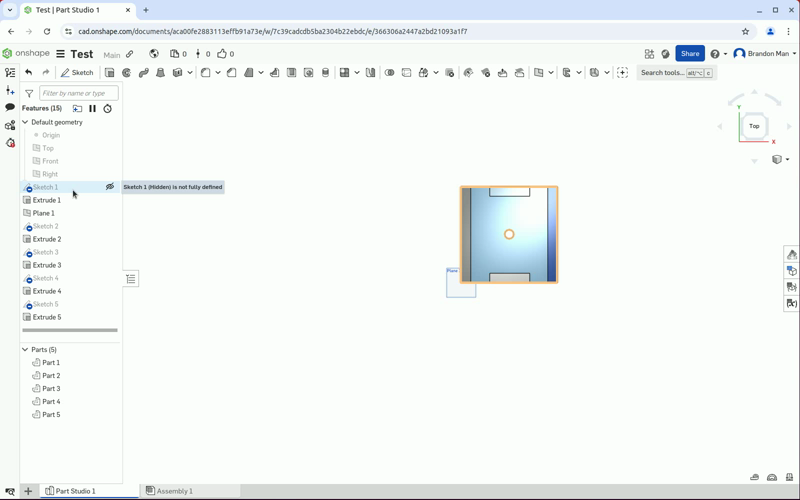
click(73, 189)
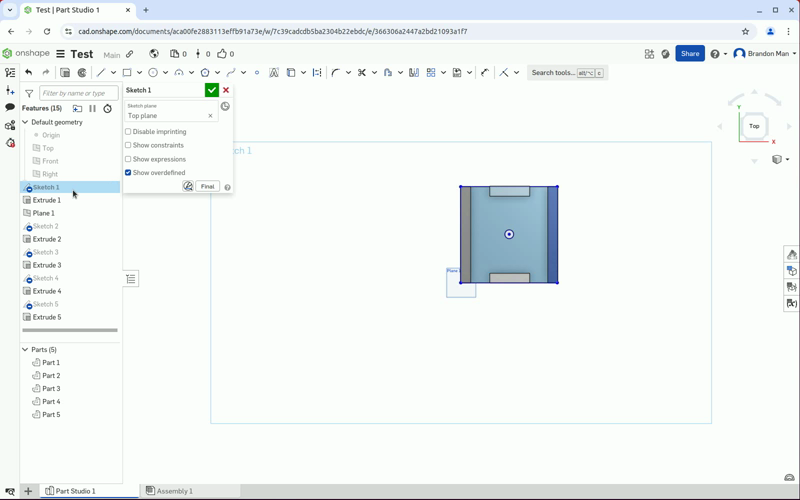
mouse_move(229, 92)
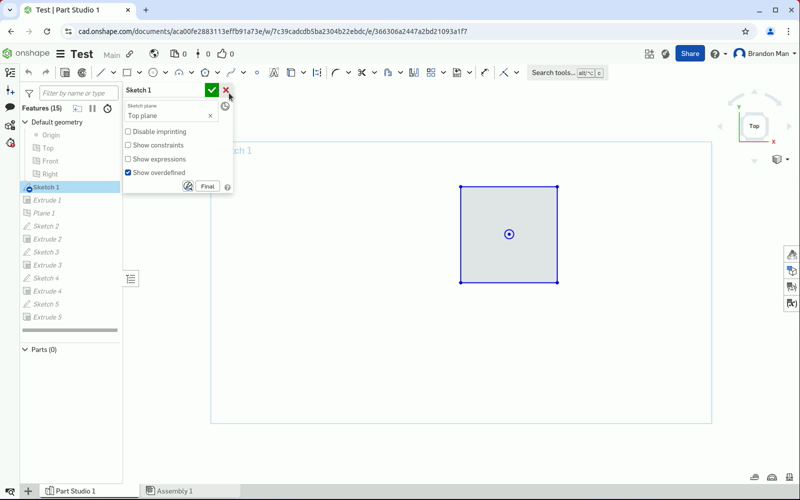
click(229, 92)
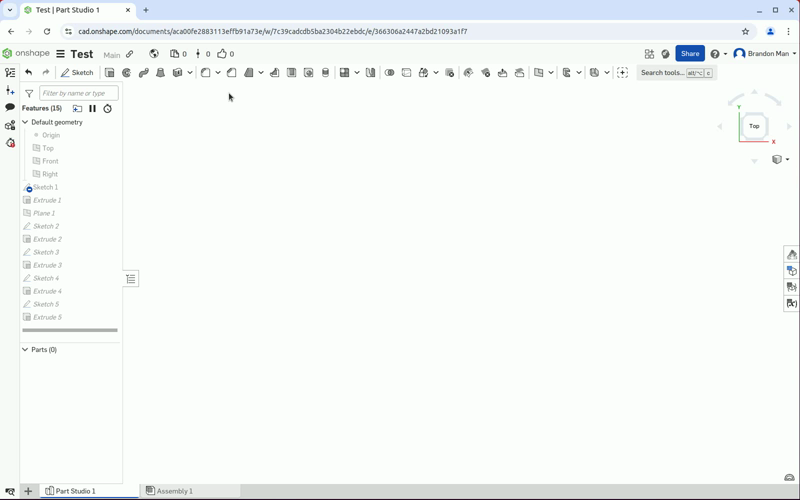
key(shift+s)
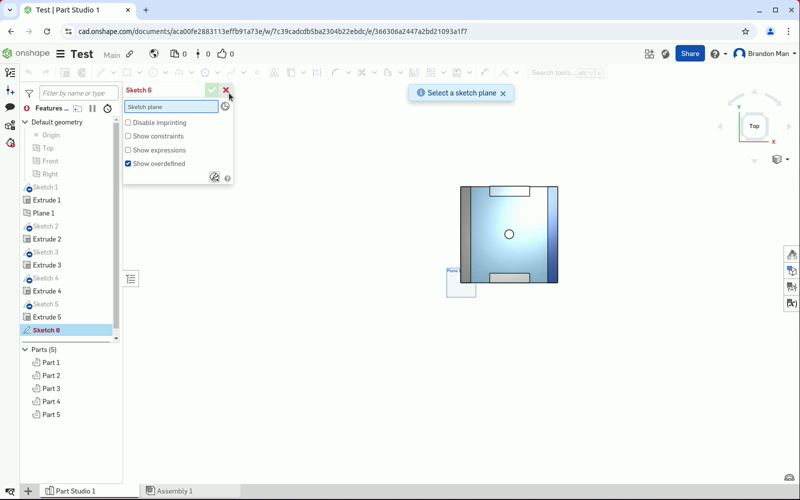
mouse_move(69, 215)
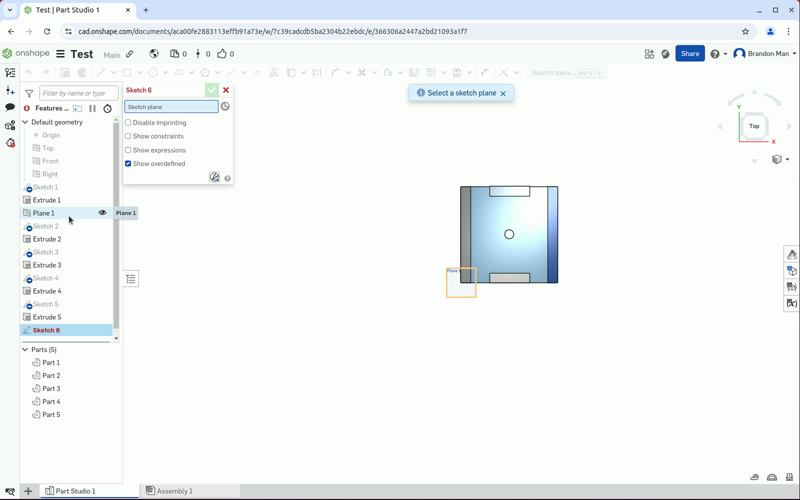
click(69, 215)
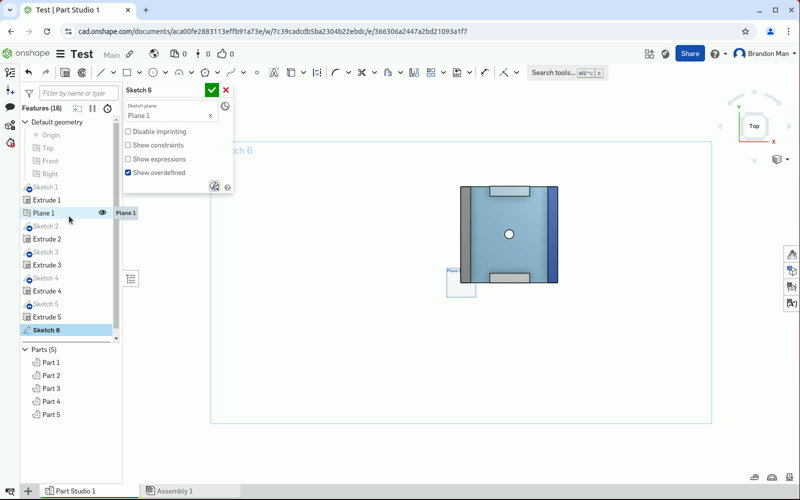
mouse_move(73, 352)
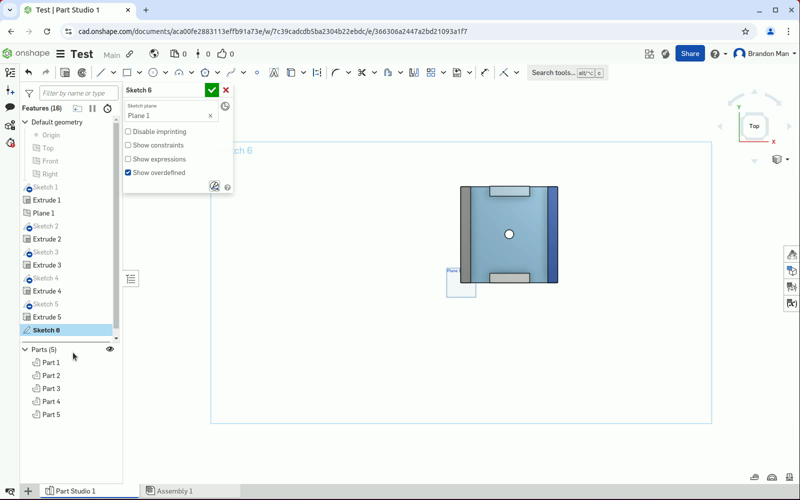
key(y)
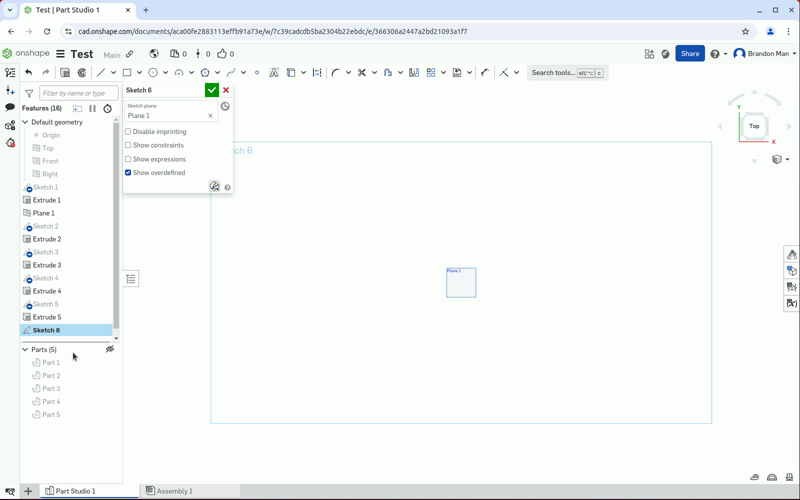
key(c)
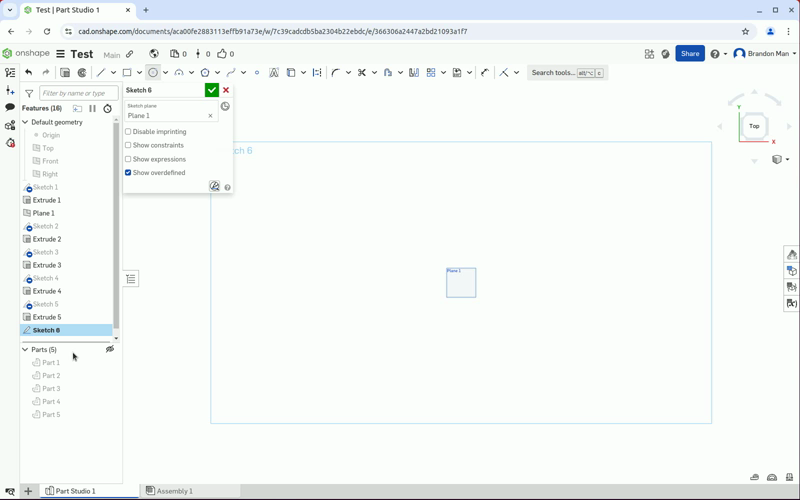
key_down(shift)
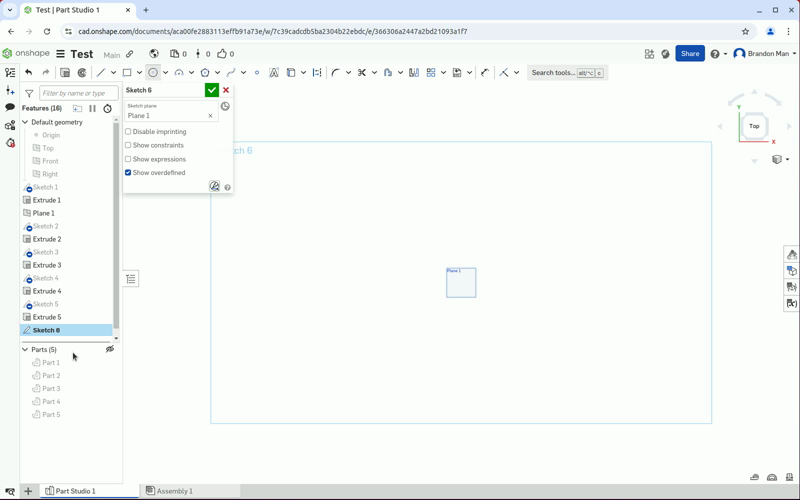
mouse_move(510, 234)
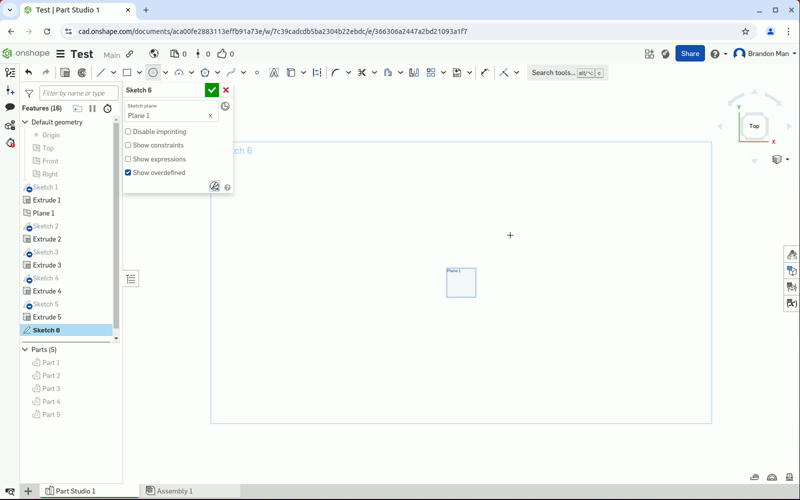
click(510, 234)
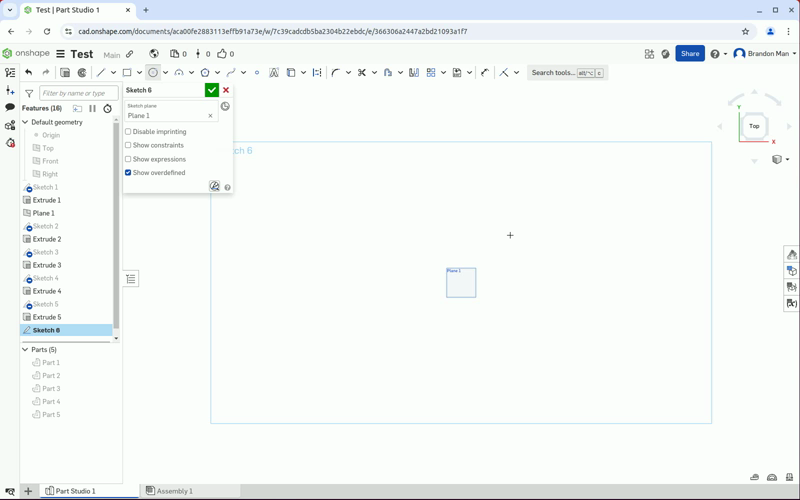
key_up(shift)
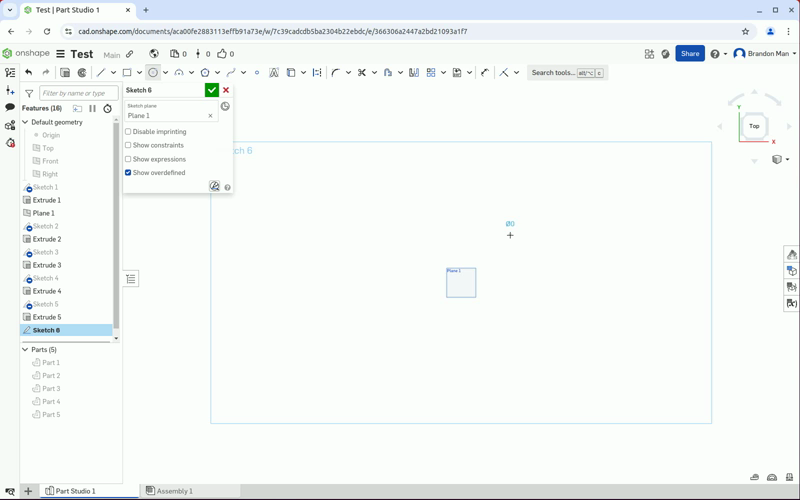
mouse_move(522, 234)
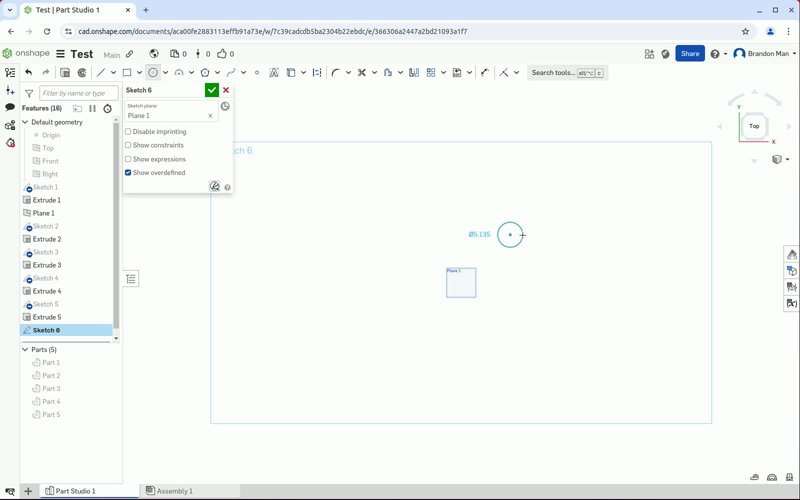
click(522, 234)
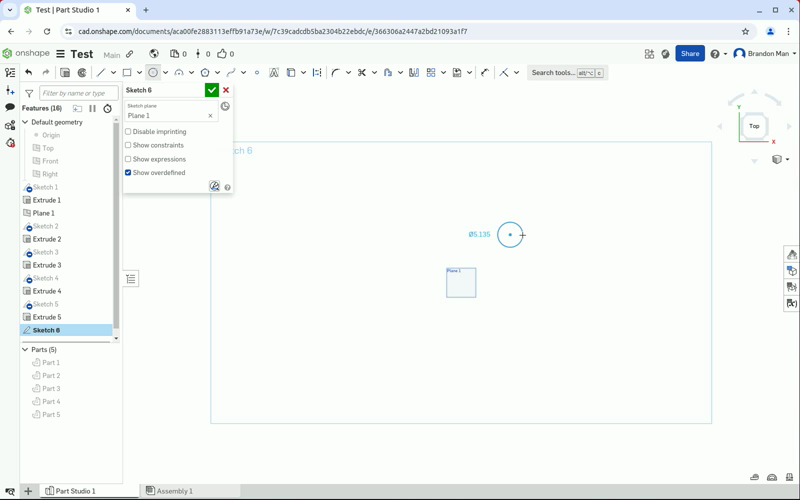
key(esc)
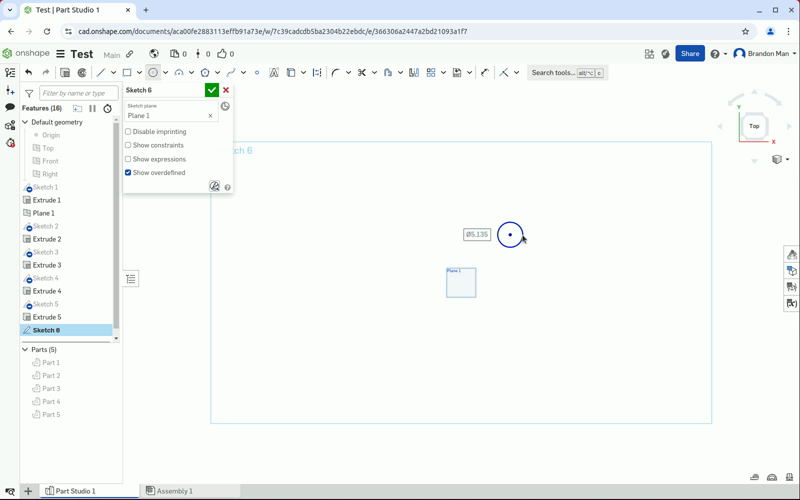
key(c)
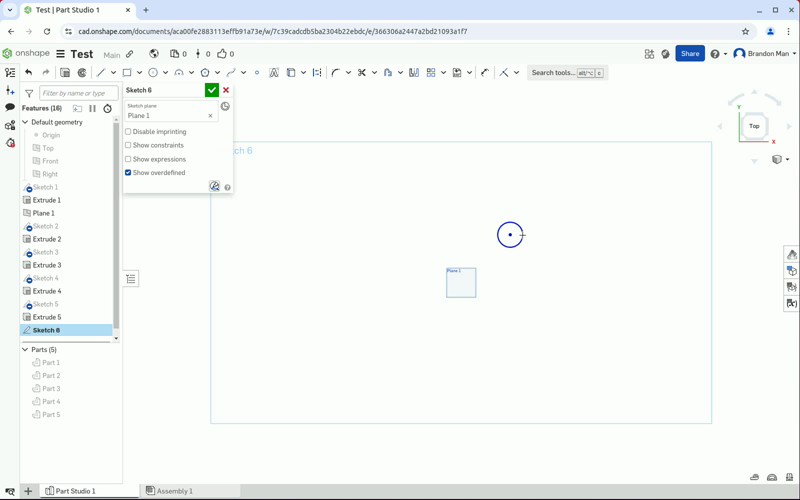
key_down(shift)
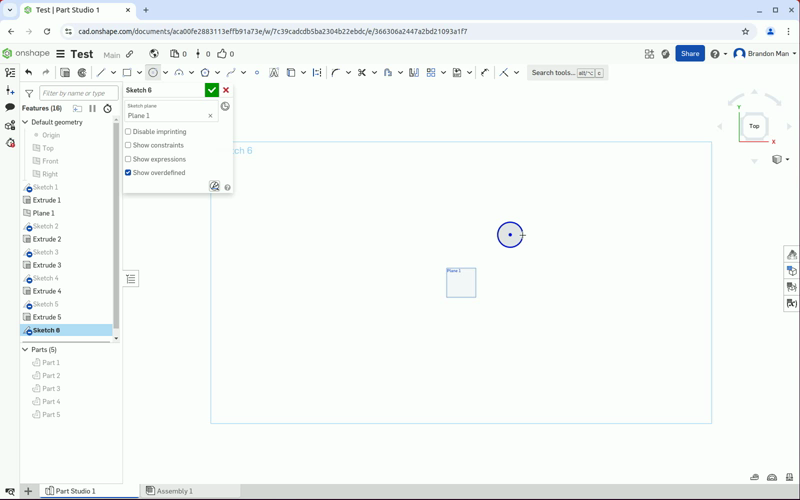
mouse_move(510, 234)
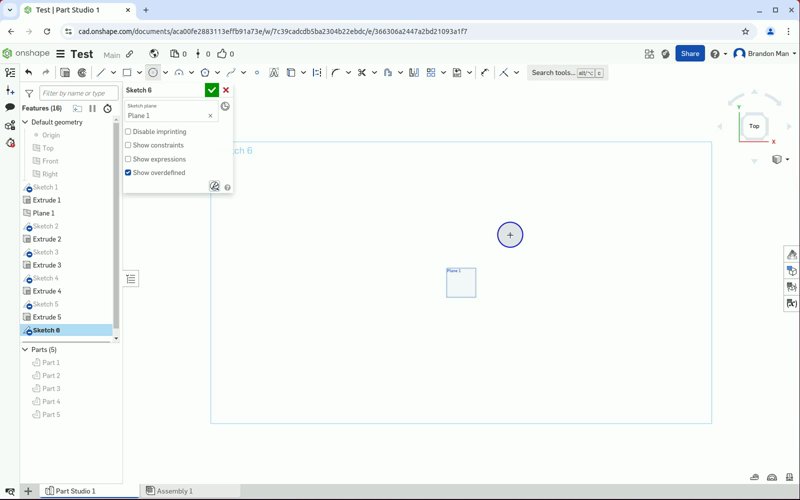
click(510, 234)
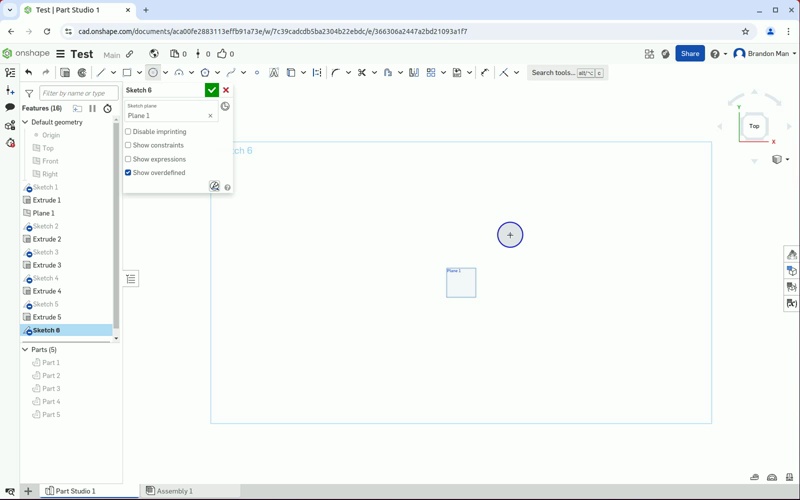
key_up(shift)
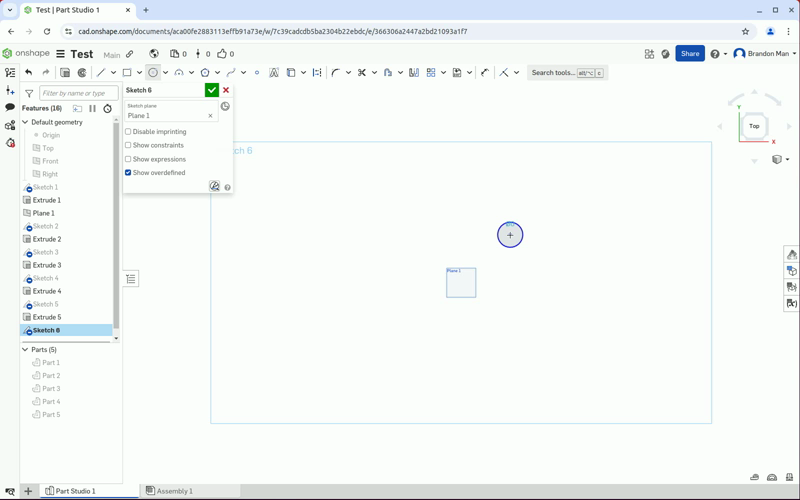
mouse_move(514, 234)
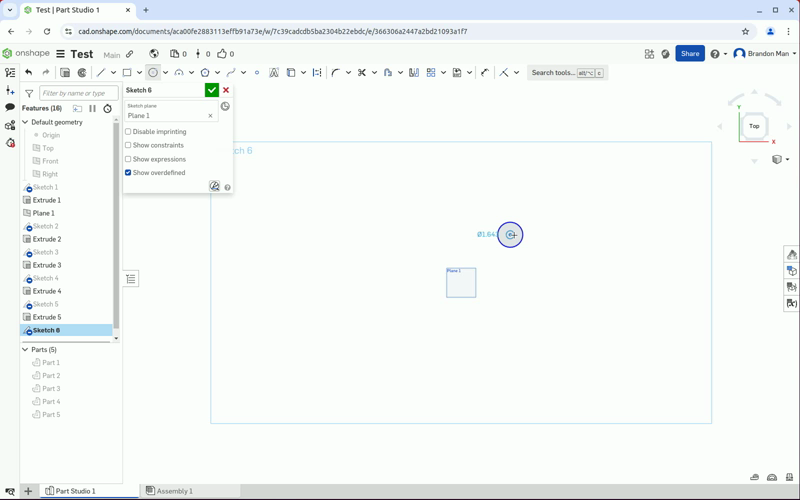
scroll(6)
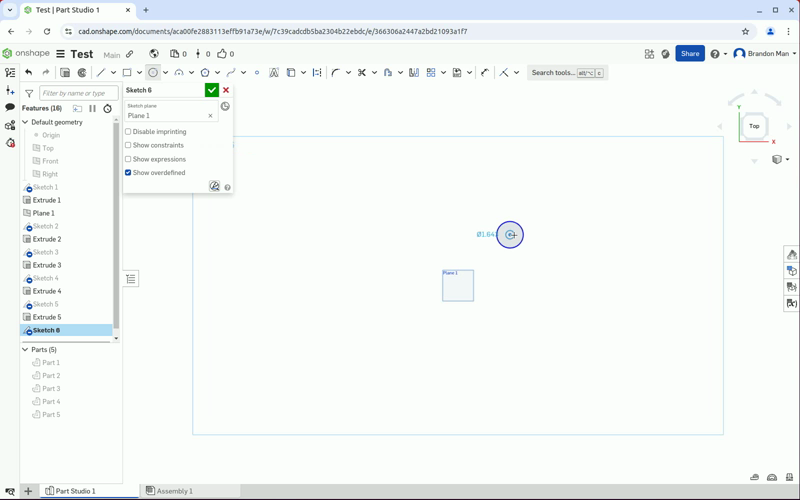
scroll(6)
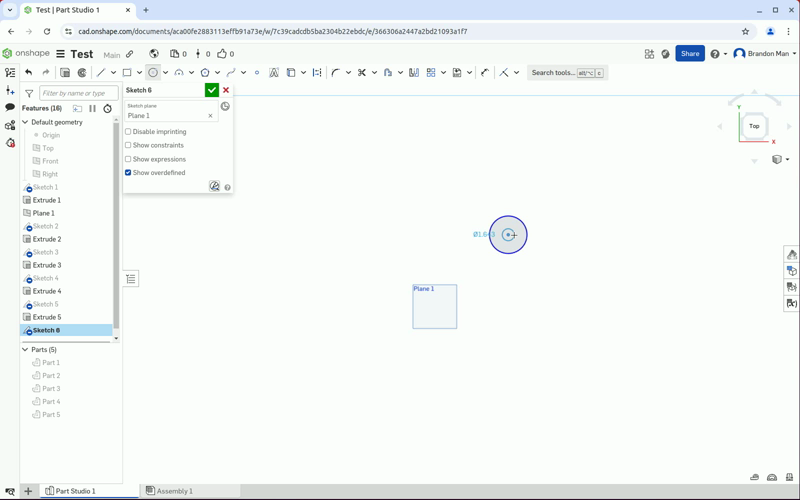
scroll(6)
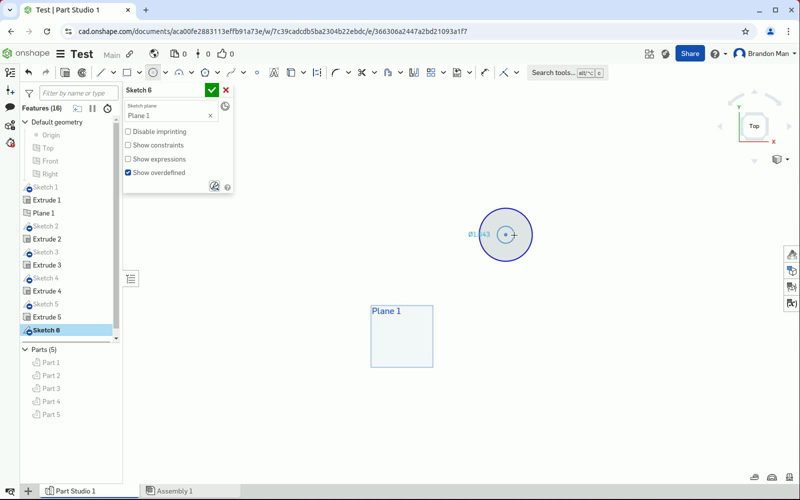
scroll(6)
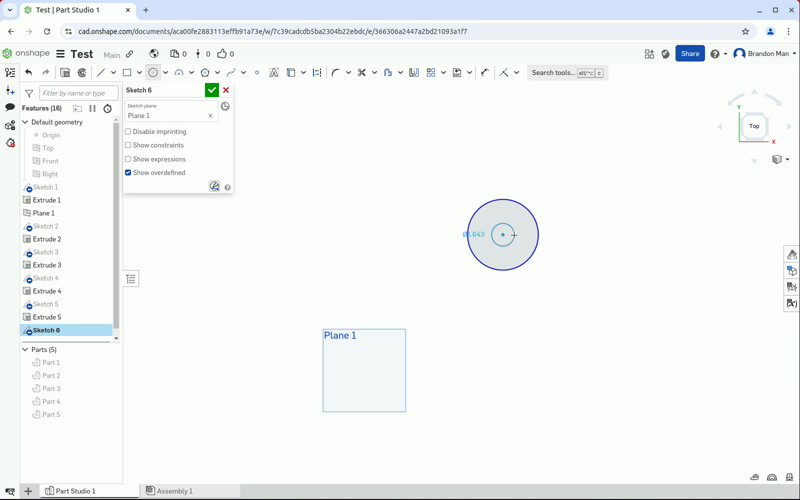
scroll(6)
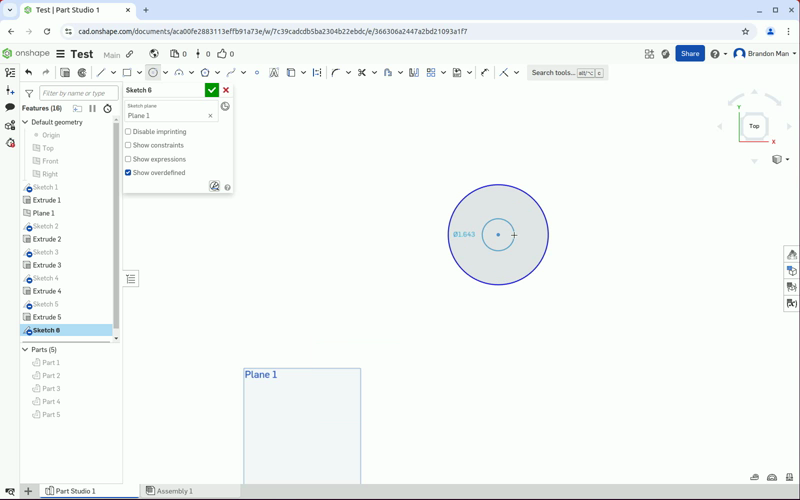
scroll(6)
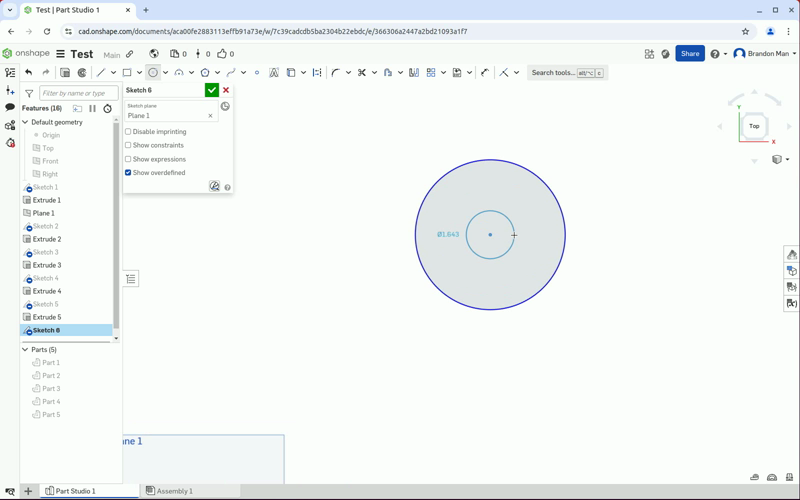
scroll(6)
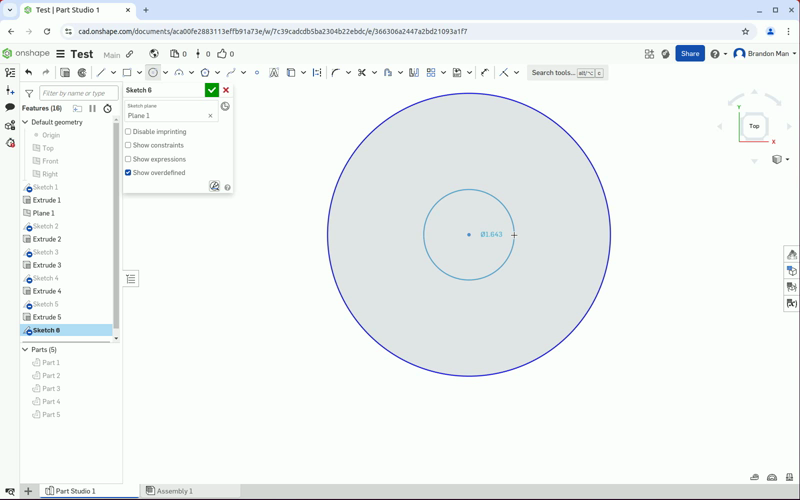
click(514, 234)
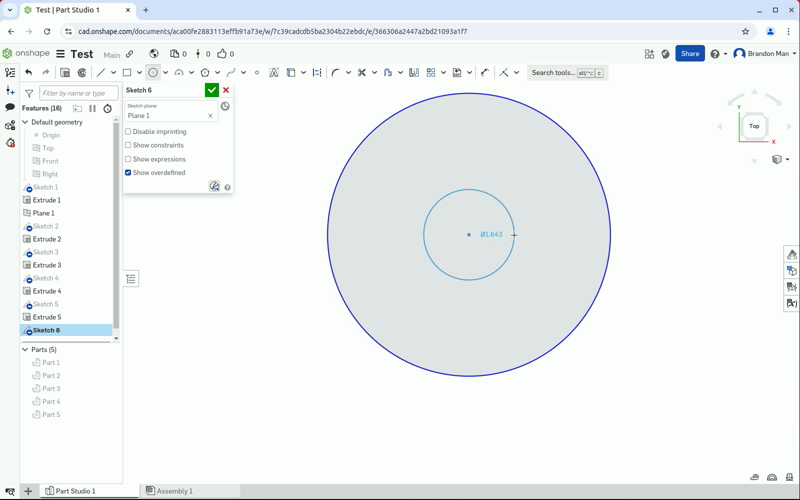
scroll(-6)
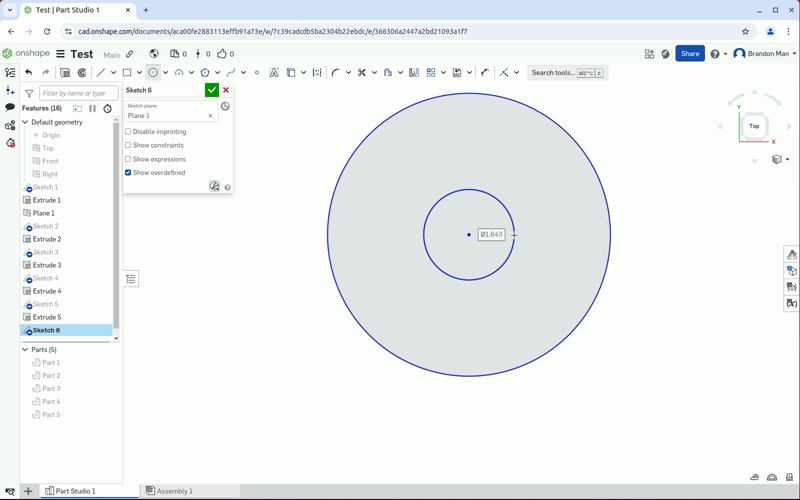
scroll(-6)
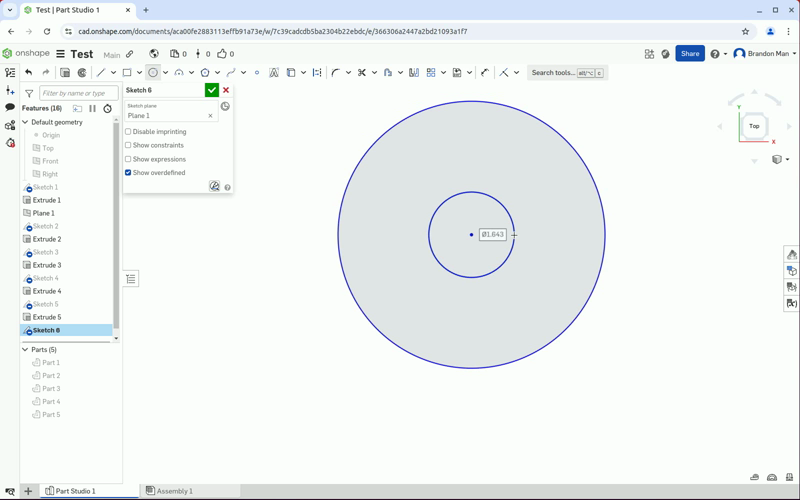
scroll(-6)
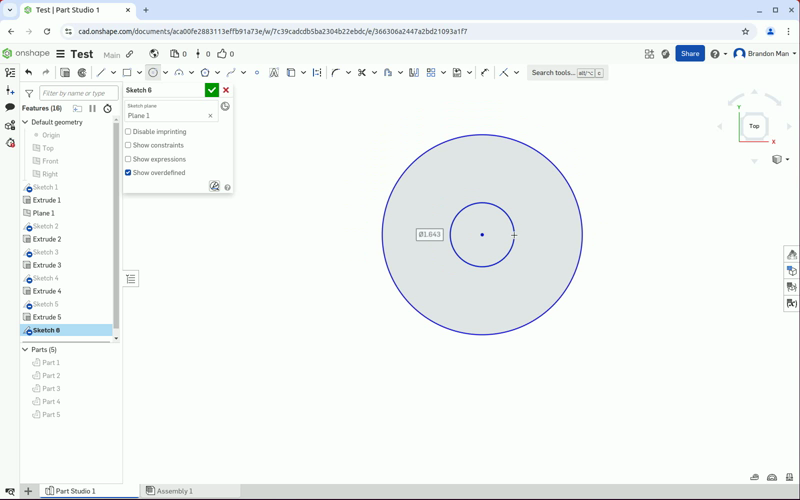
scroll(-6)
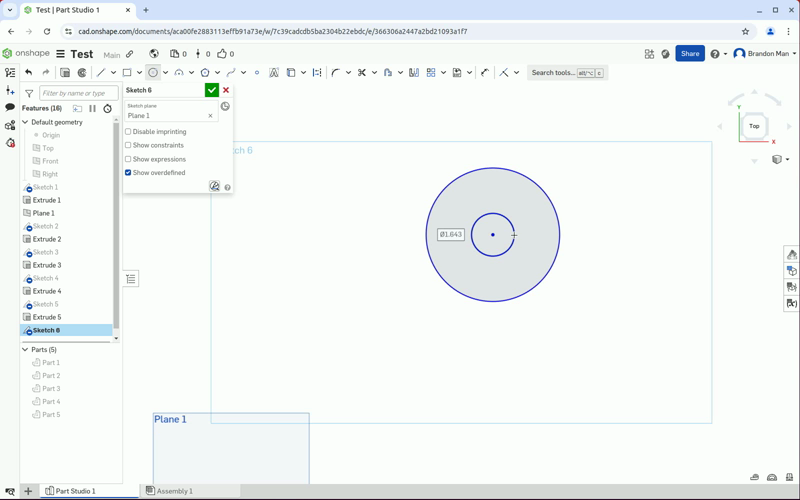
scroll(-6)
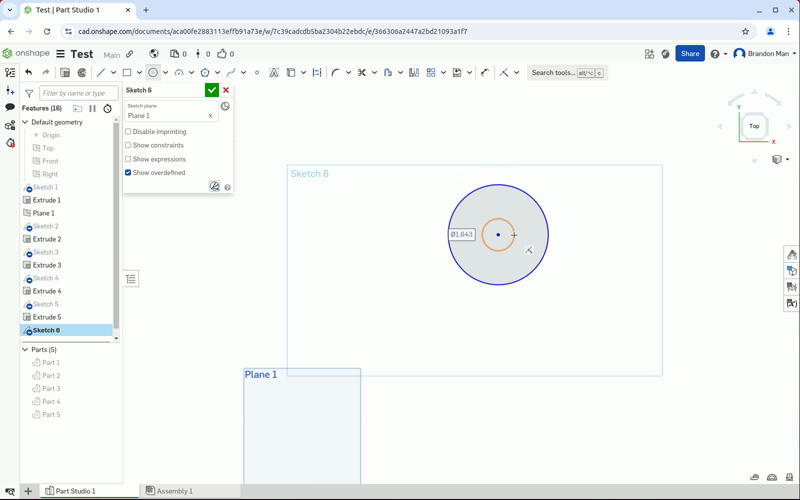
scroll(-6)
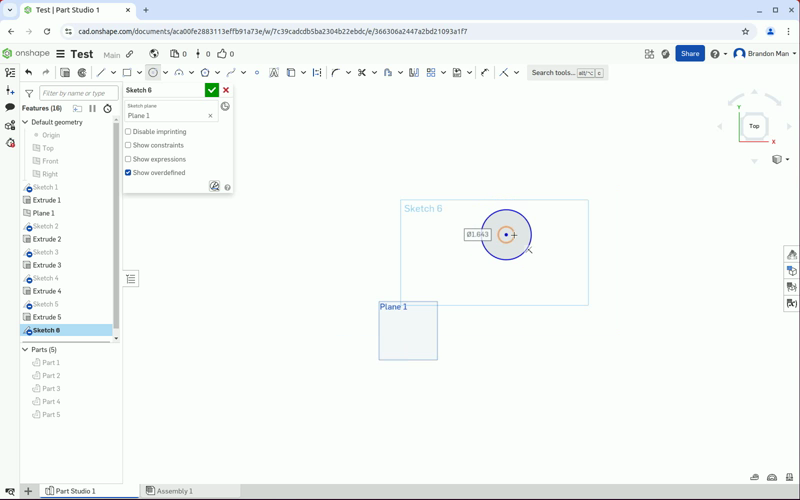
scroll(-6)
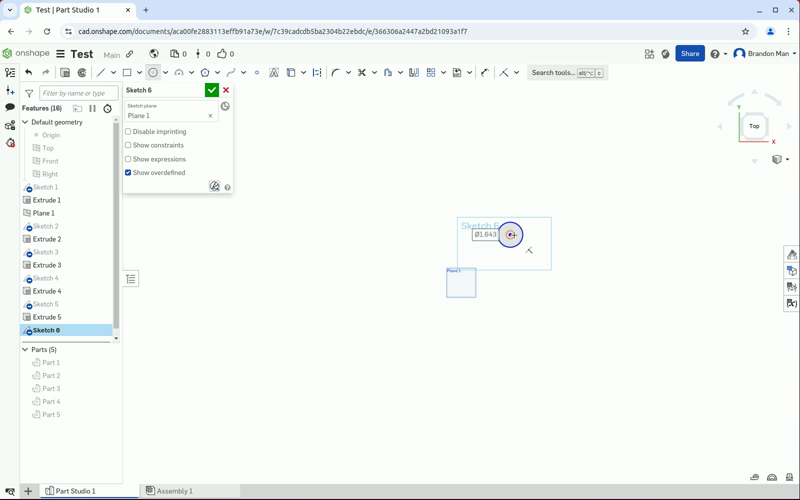
key(esc)
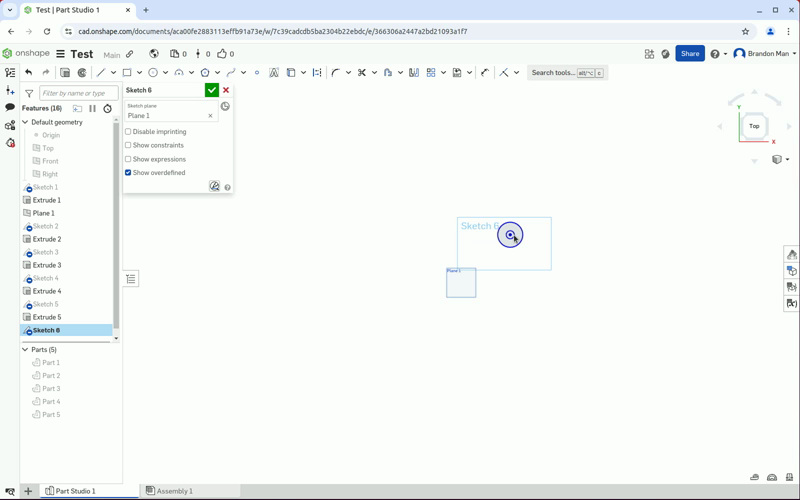
mouse_move(502, 235)
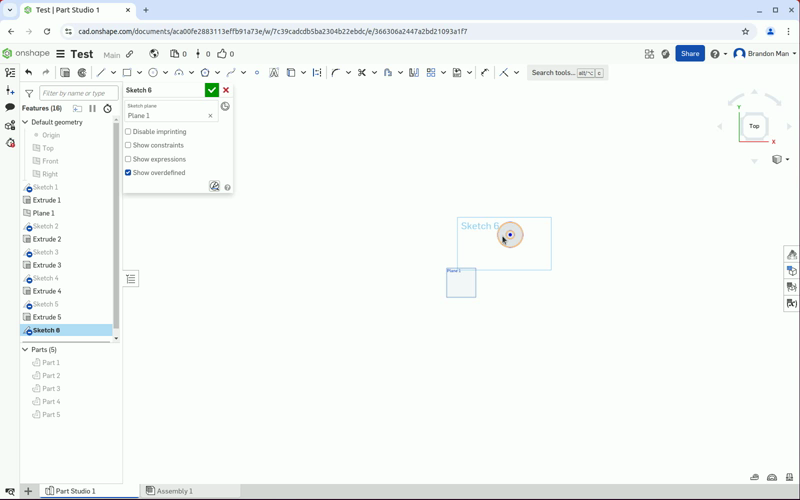
scroll(6)
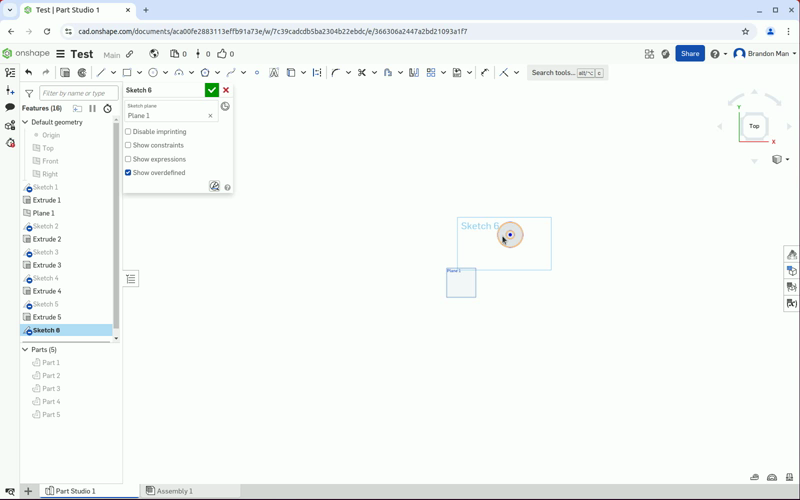
scroll(6)
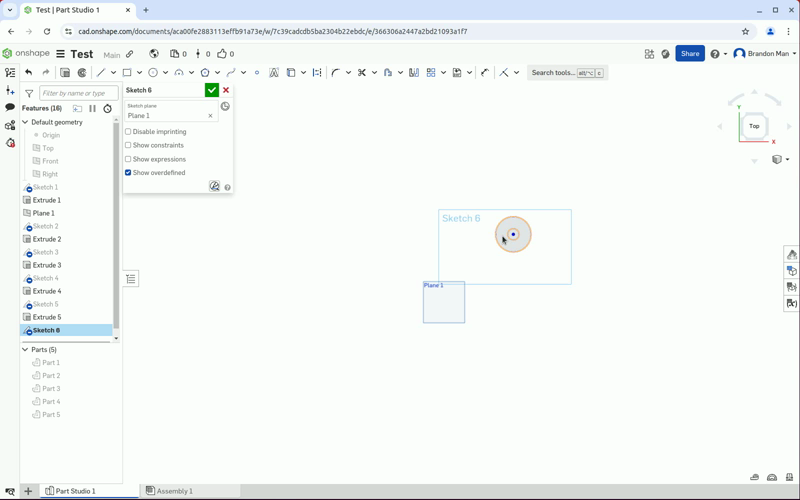
scroll(6)
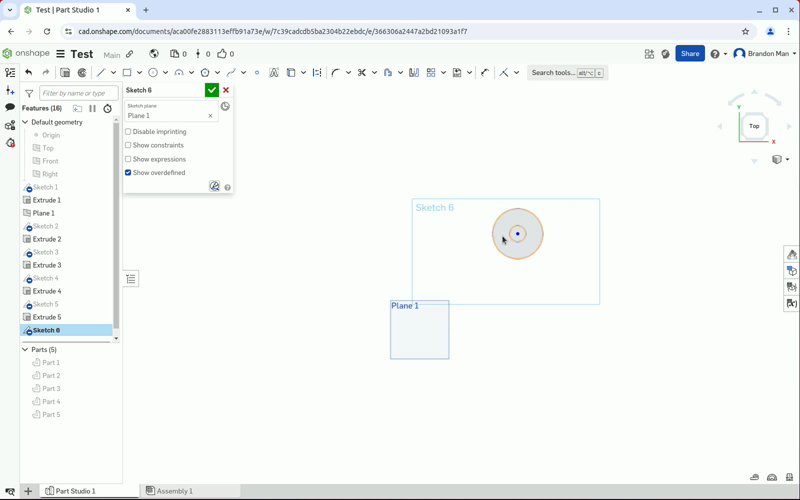
scroll(6)
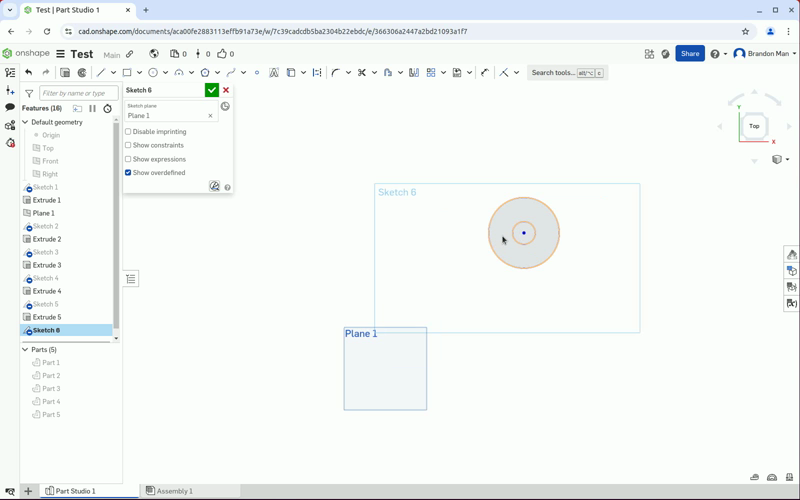
scroll(6)
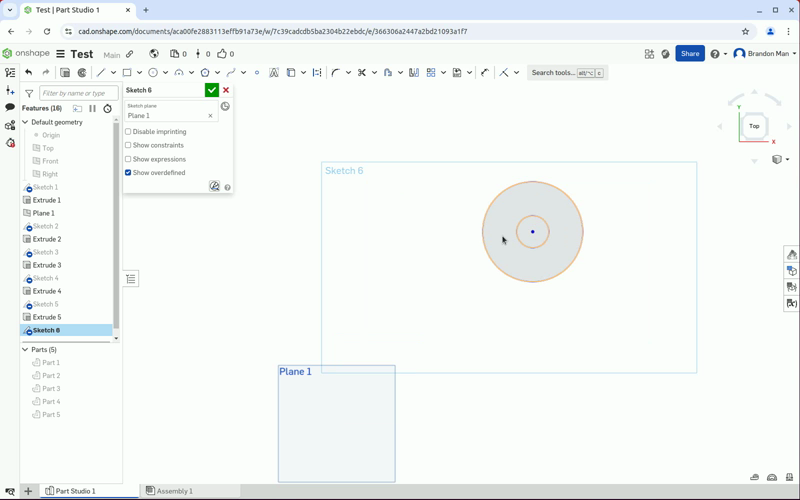
scroll(6)
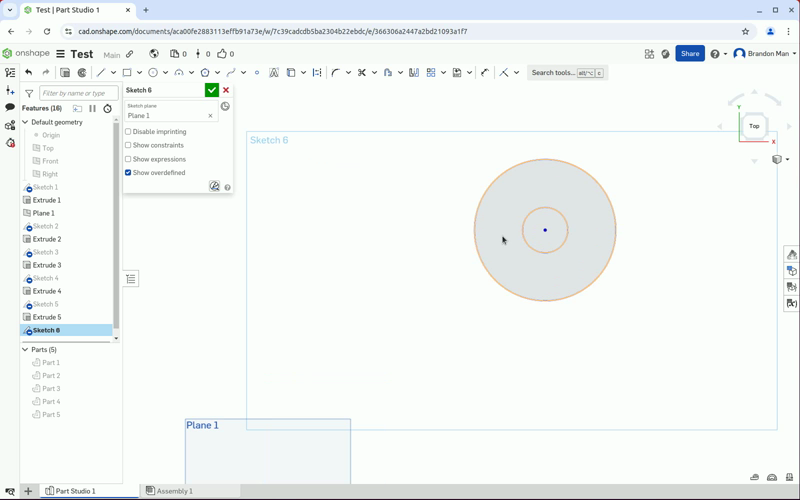
scroll(6)
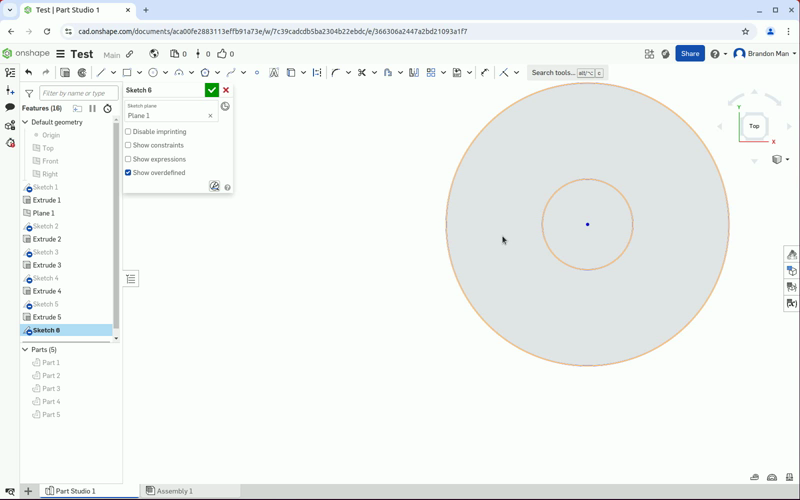
click(502, 235)
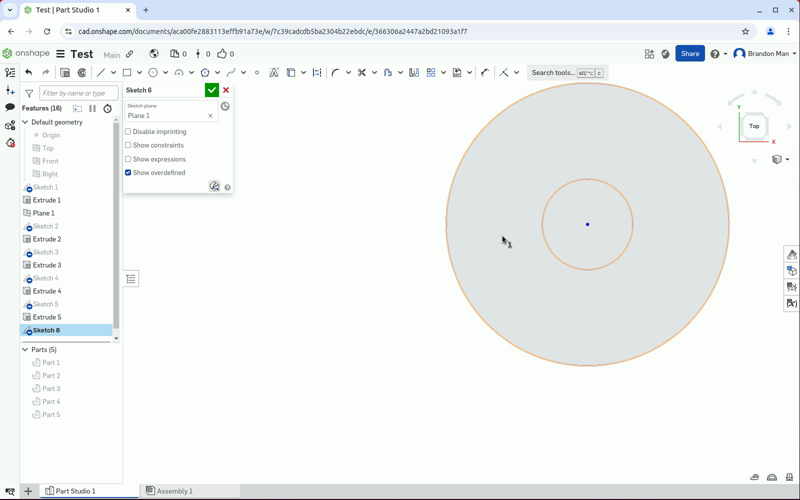
scroll(-6)
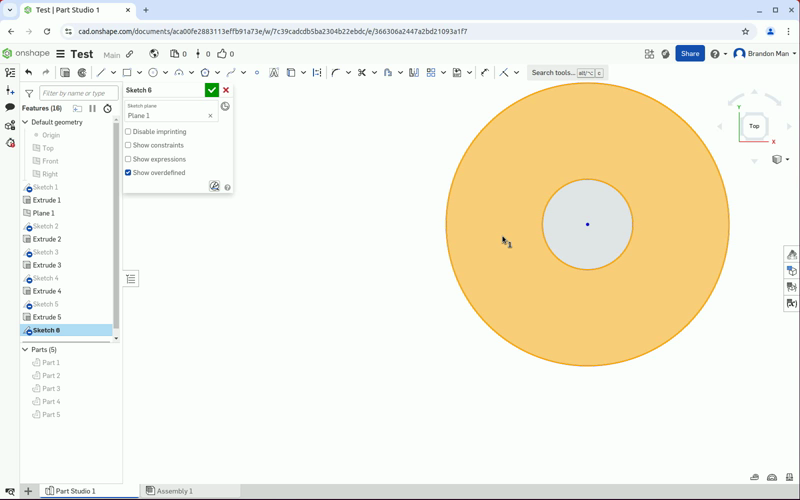
scroll(-6)
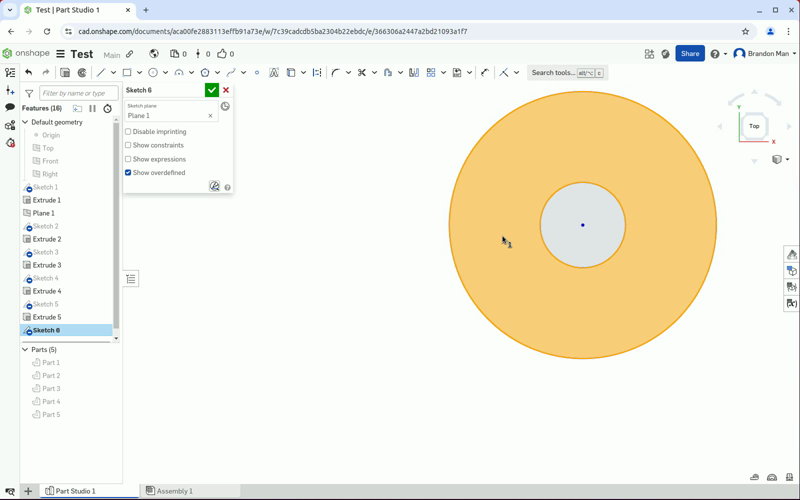
scroll(-6)
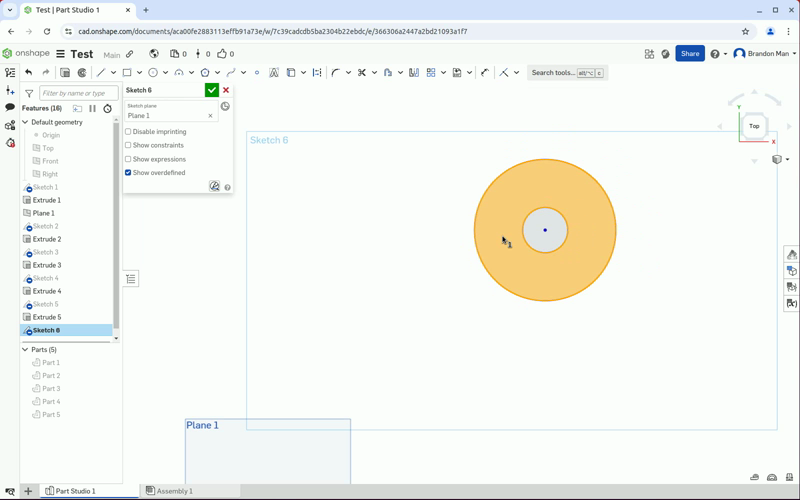
scroll(-6)
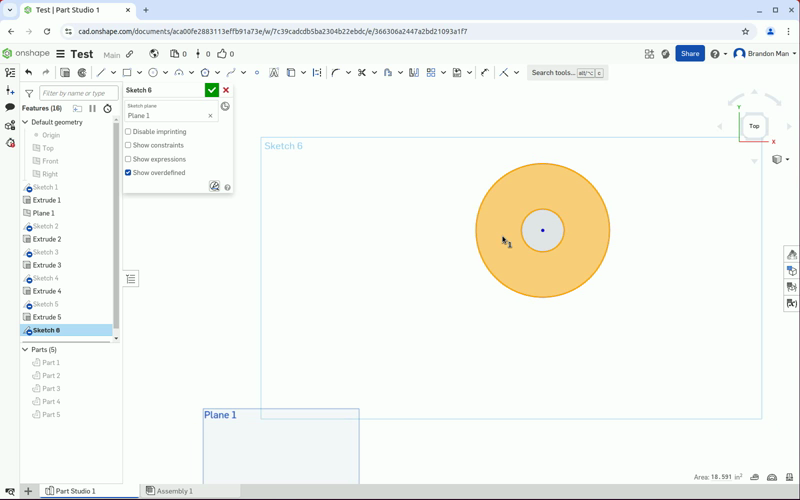
scroll(-6)
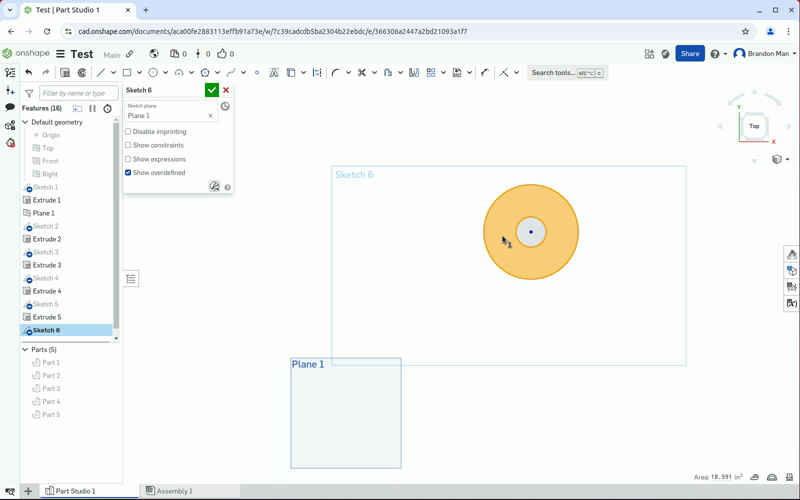
scroll(-6)
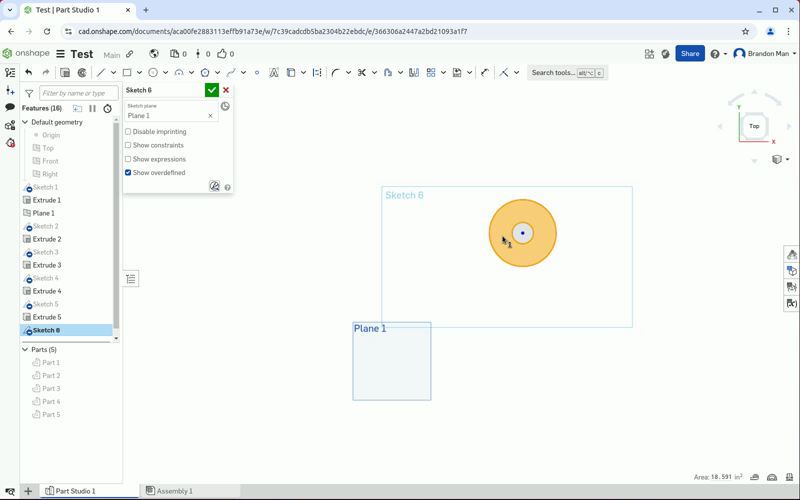
scroll(-6)
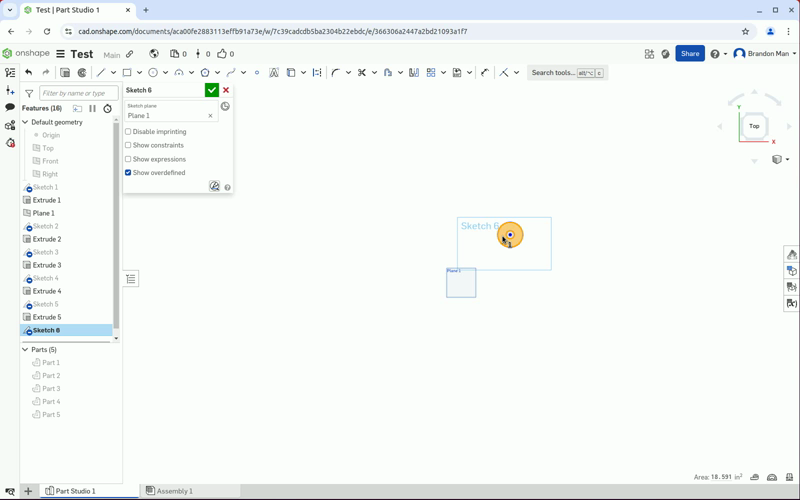
mouse_move(73, 352)
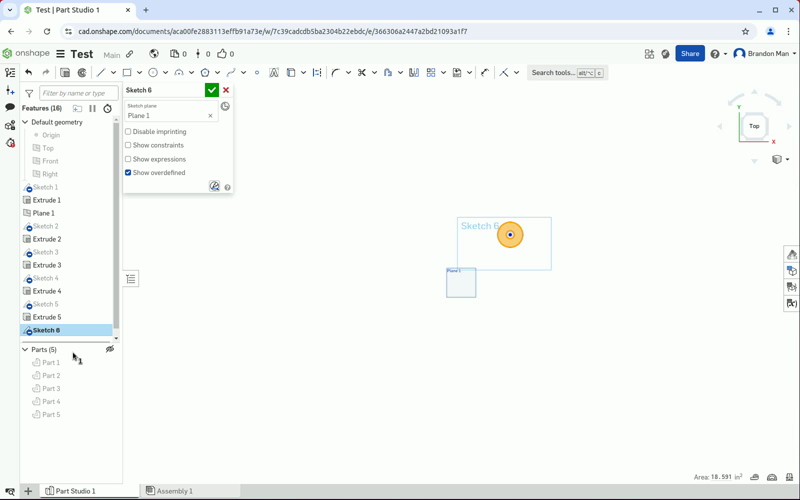
key(shift+y)
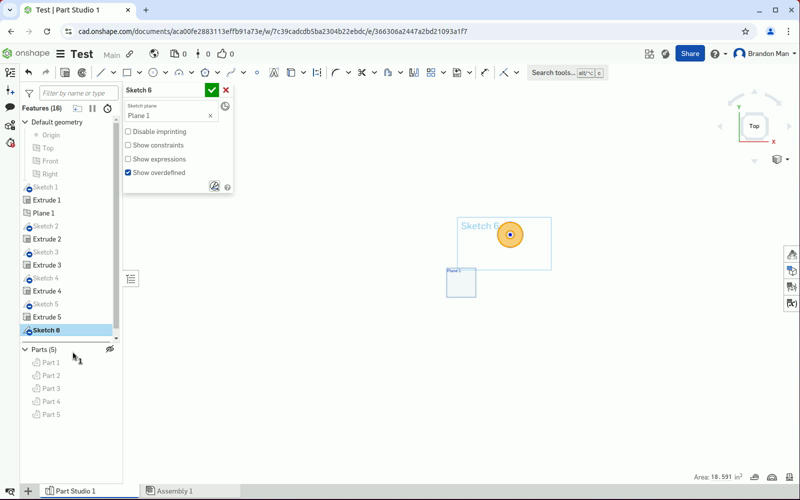
key(shift+e)
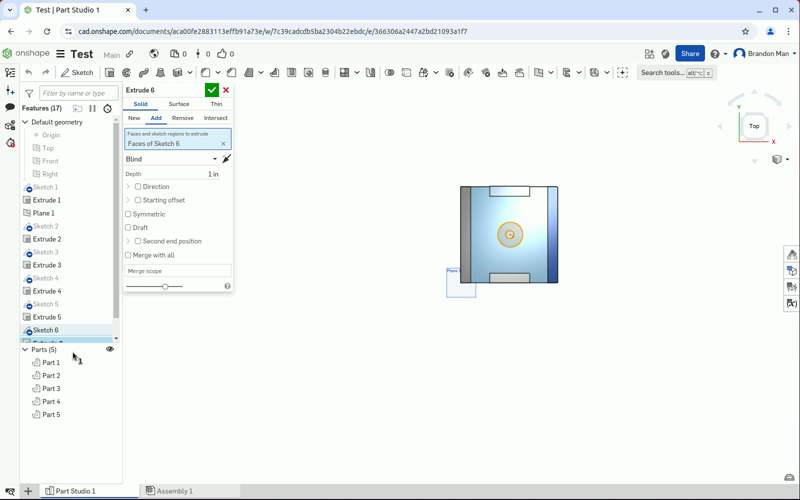
mouse_move(143, 106)
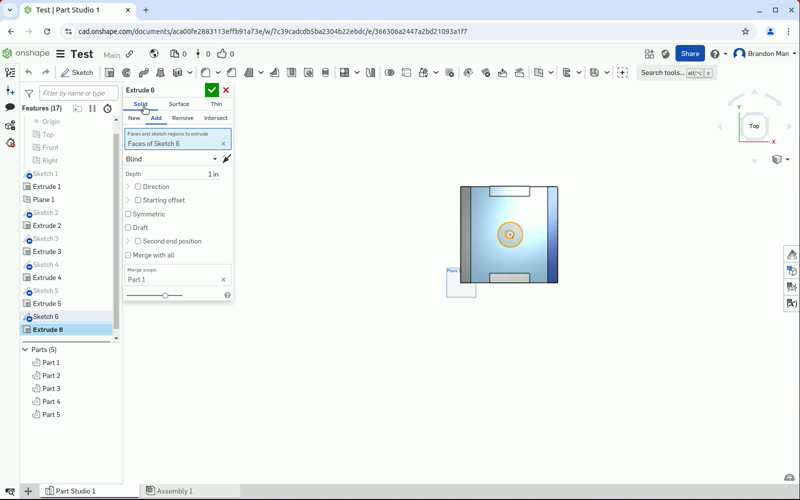
click(143, 106)
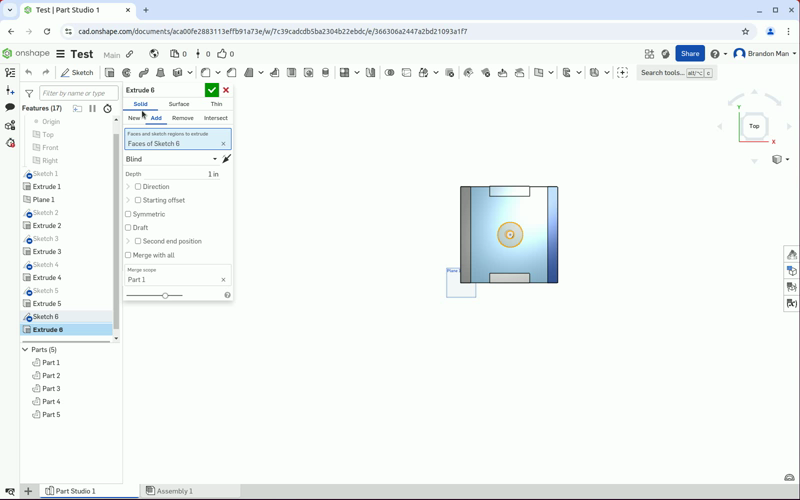
mouse_move(137, 120)
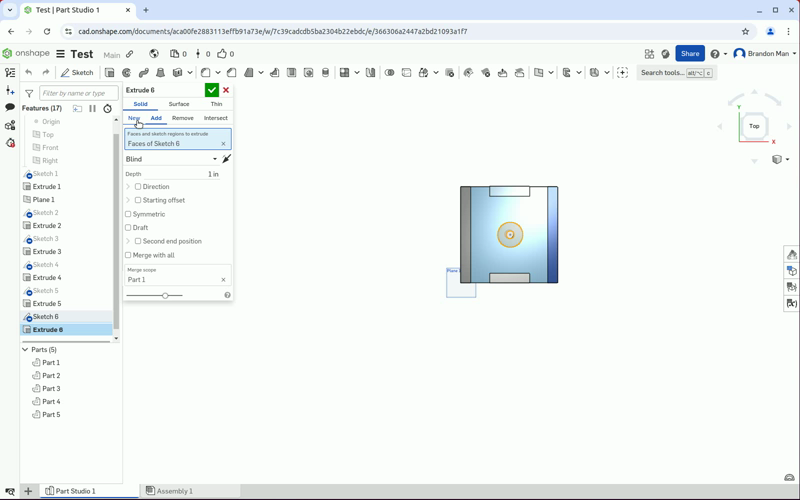
click(137, 120)
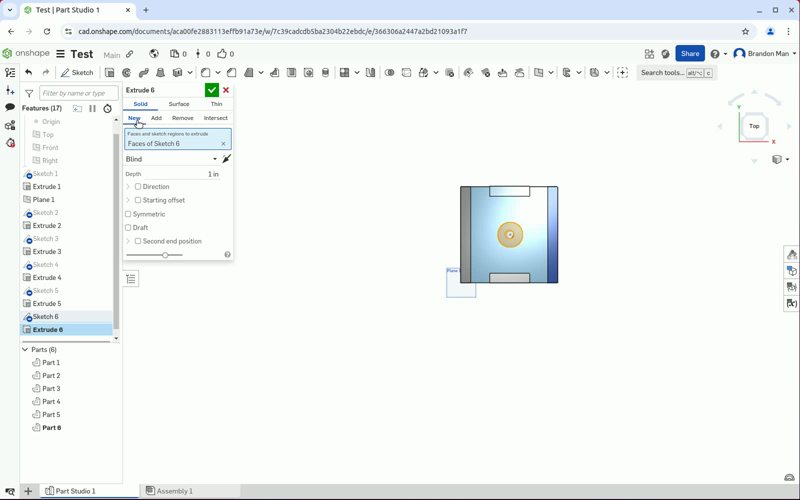
key(tab, 4)
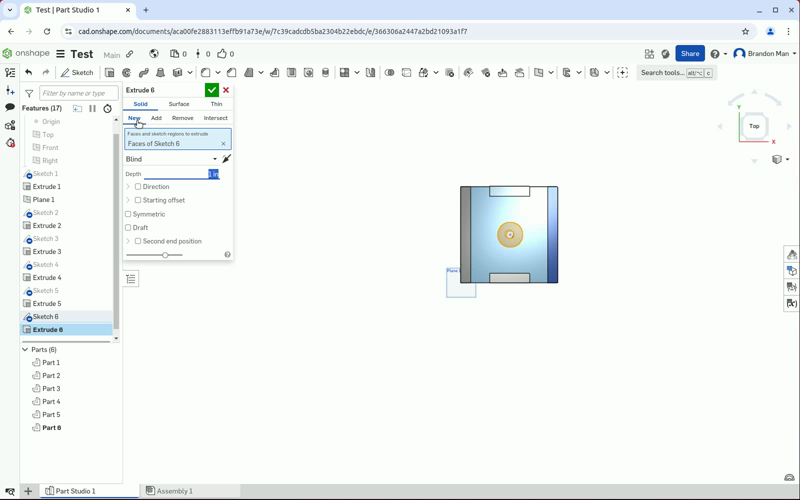
text(1.926)
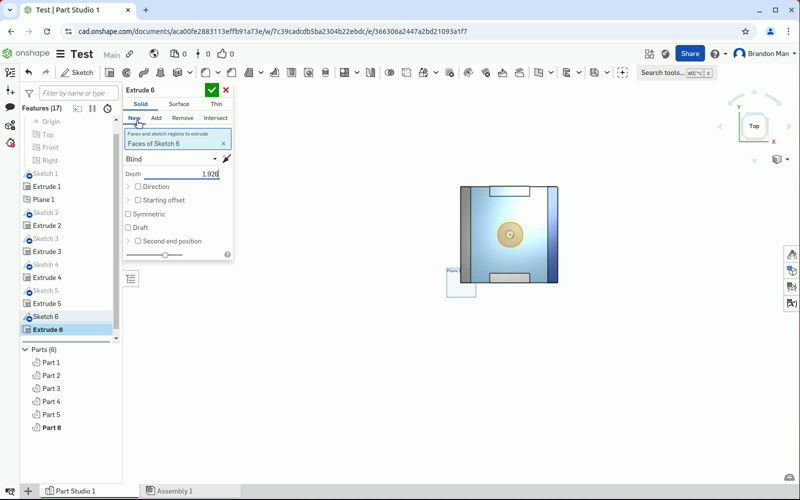
key(enter)
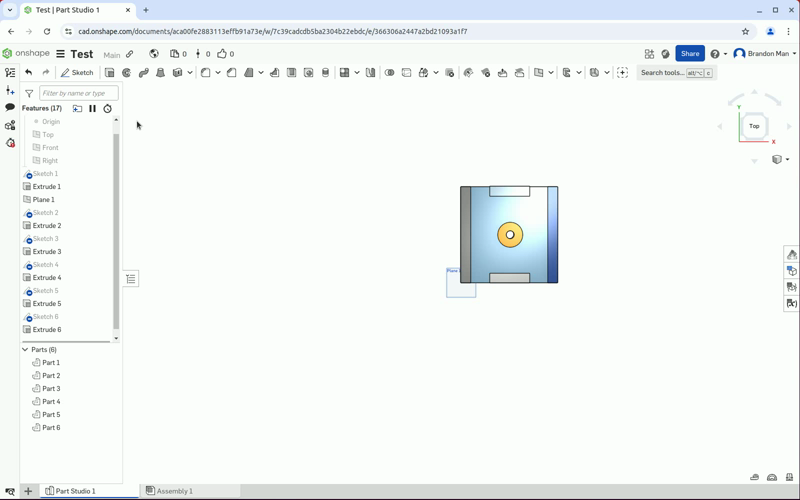
key(shift+h)
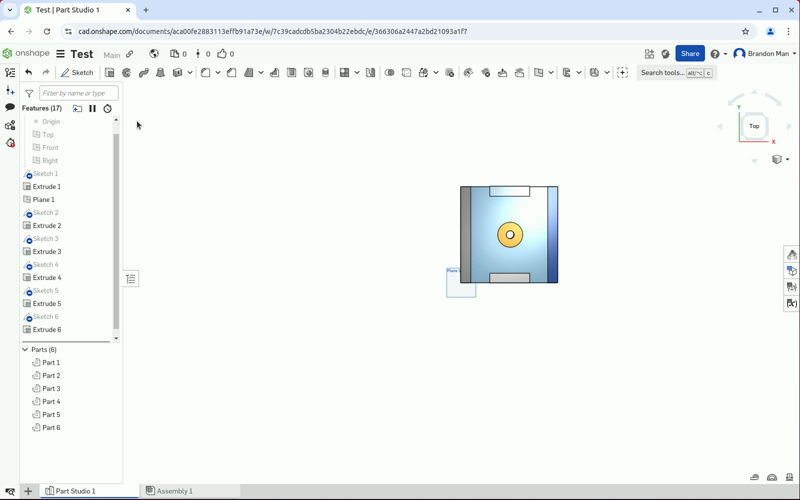
key(shift+h)
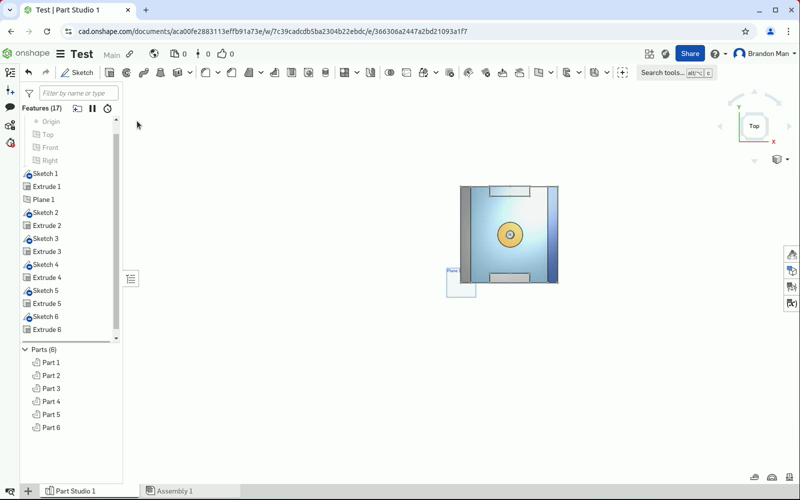
key(shift+7)
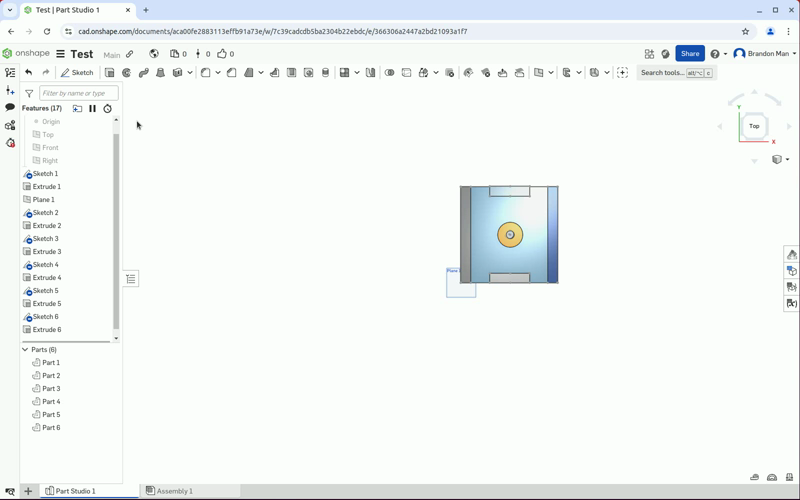
key(up, 3)
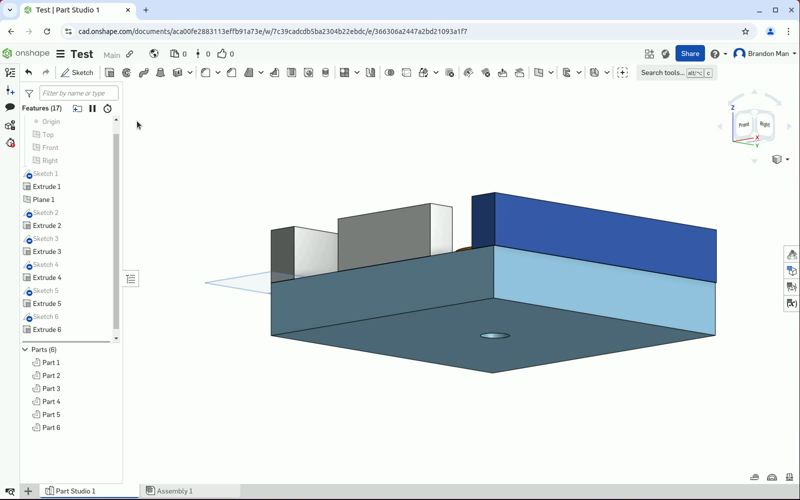
key(left, 3)
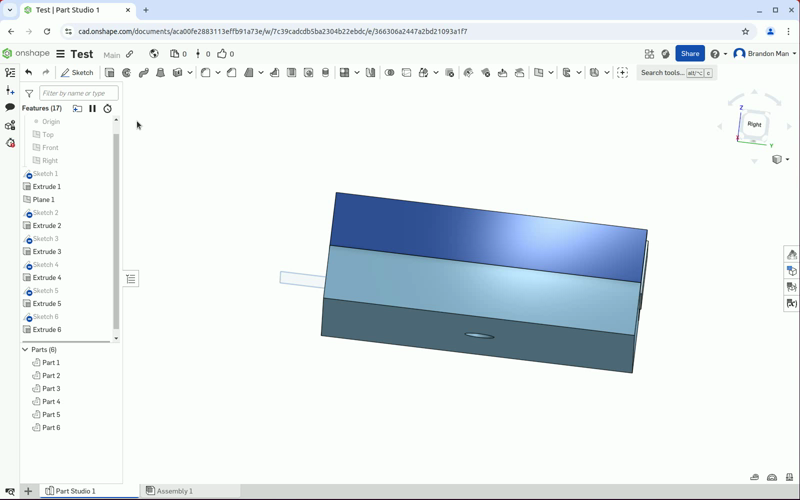
key(right, 3)
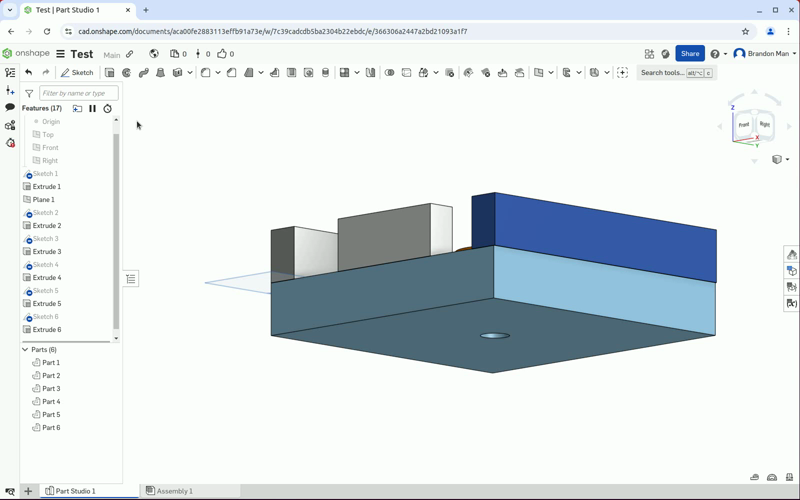
key(down, 3)
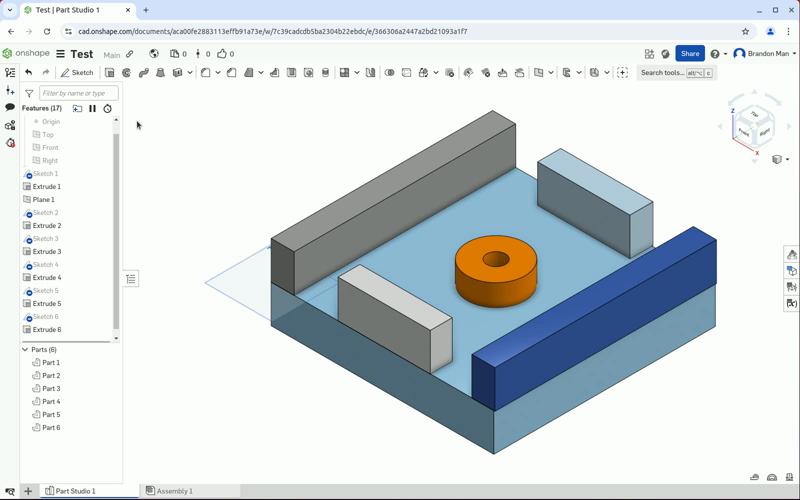
mouse_move(69, 176)
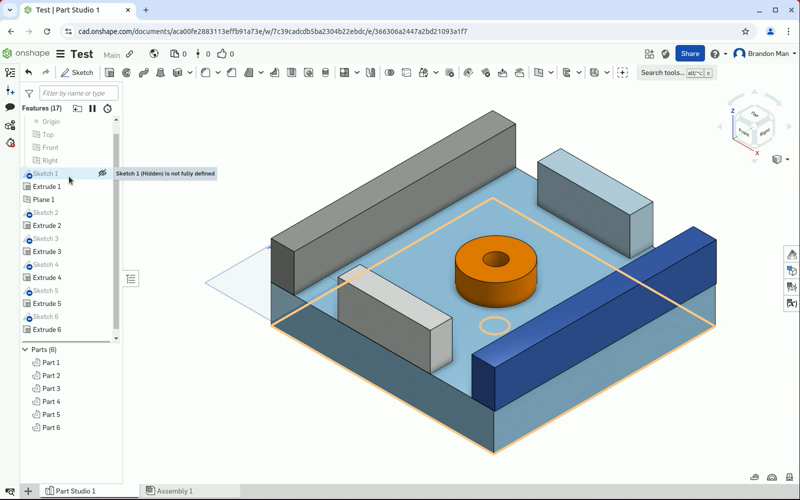
click(69, 176)